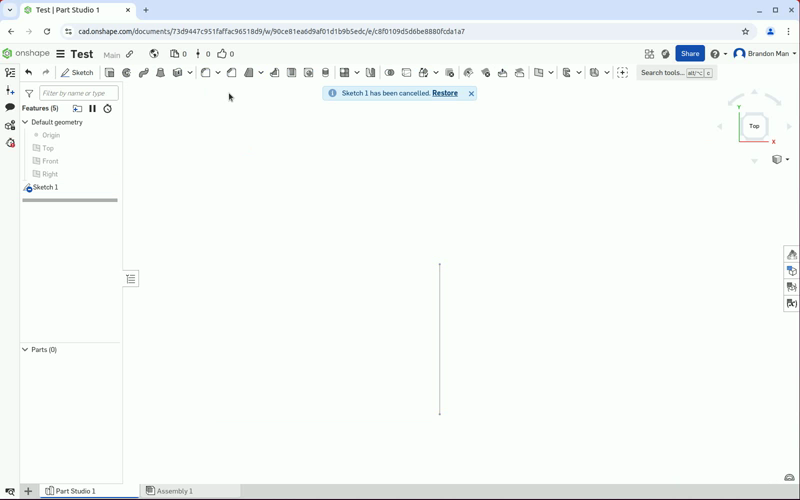
key(shift+h)
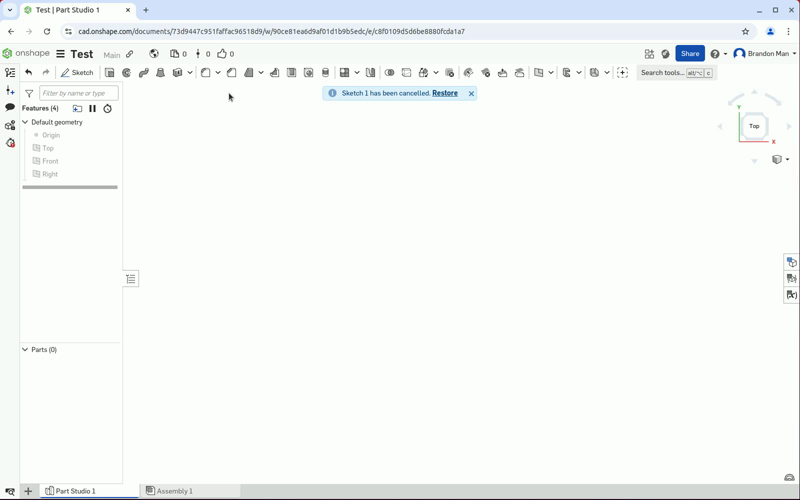
mouse_move(73, 352)
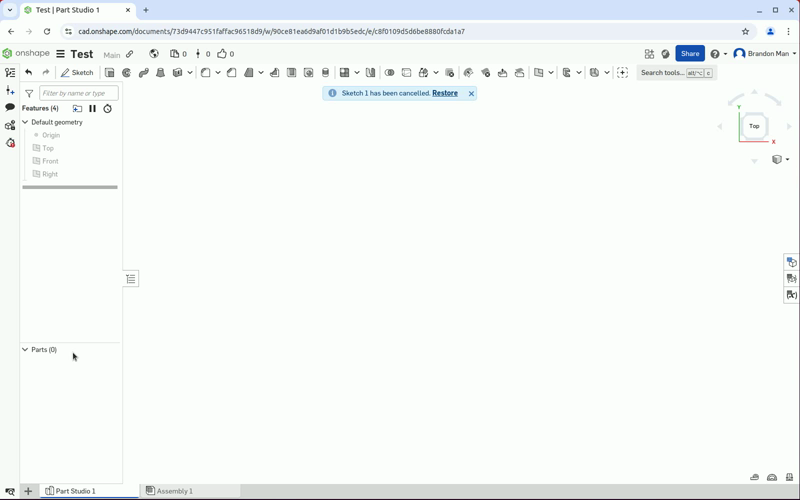
key(y)
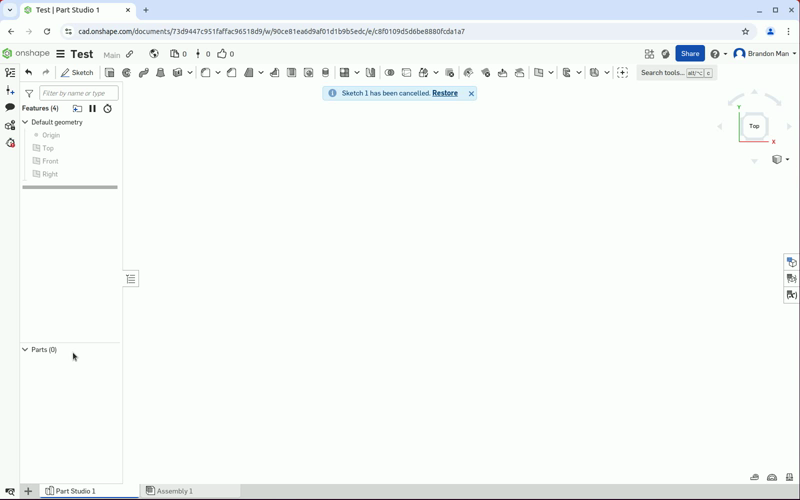
key(shift+p)
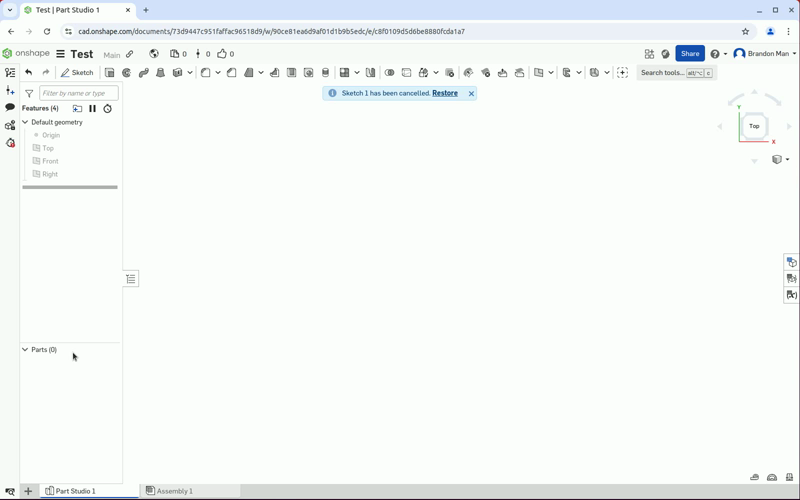
key(space)
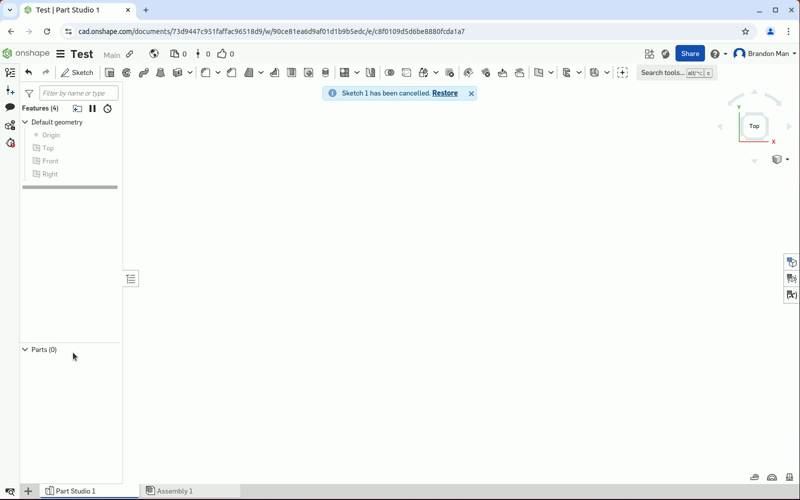
key_down(shift)
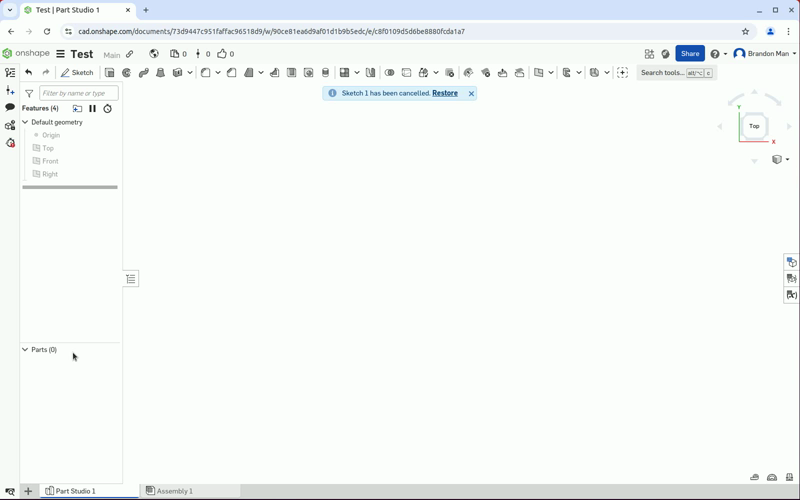
key(up)
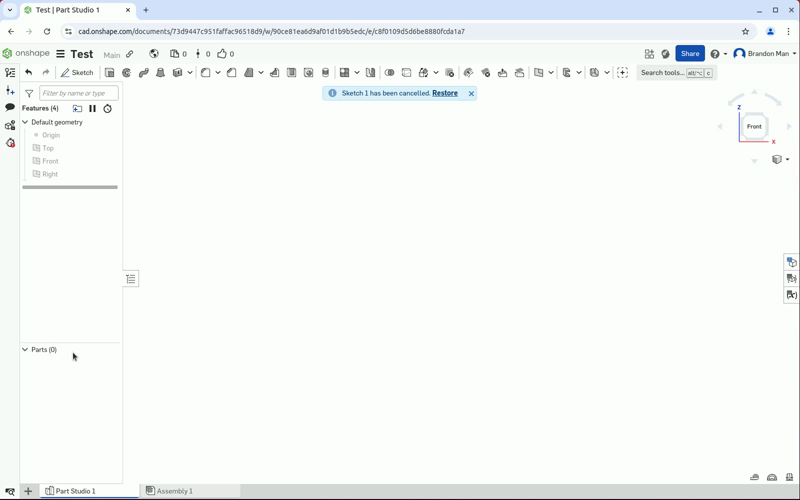
key_up(shift)
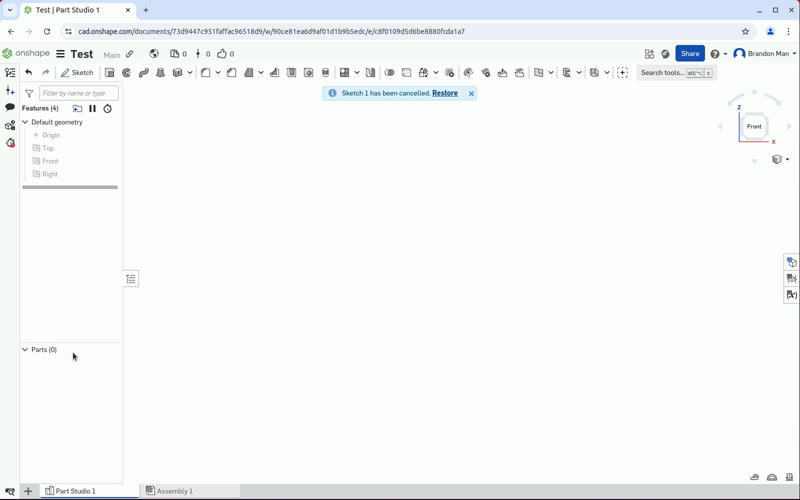
mouse_move(73, 352)
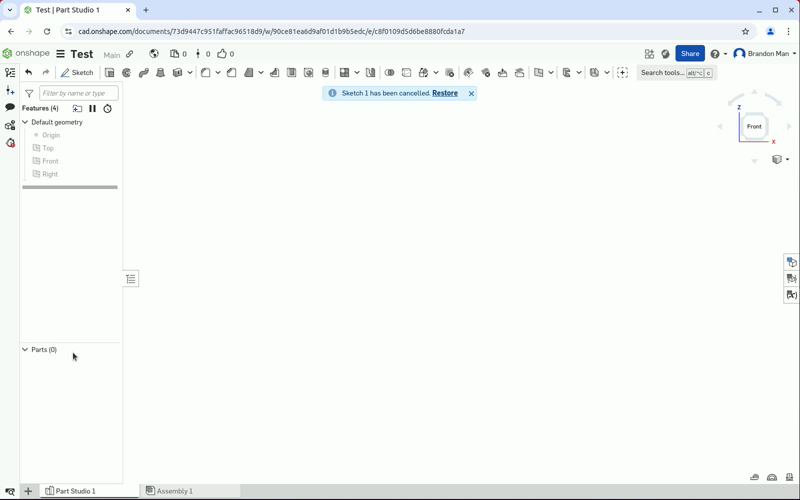
key(shift+y)
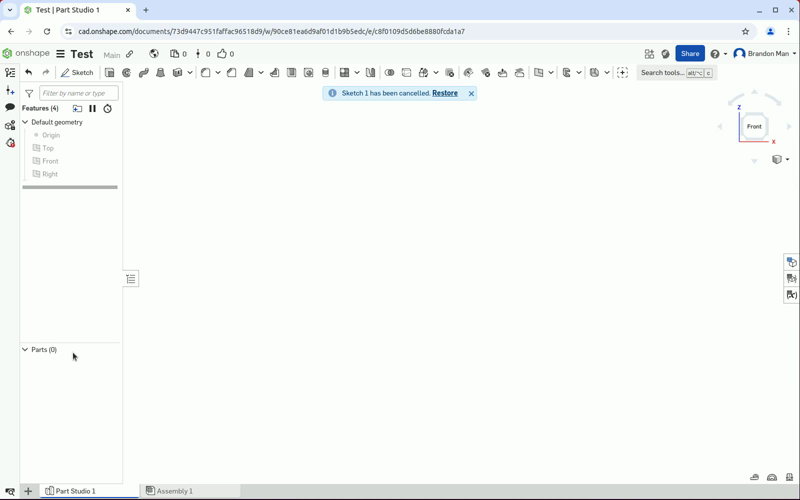
key(shift+s)
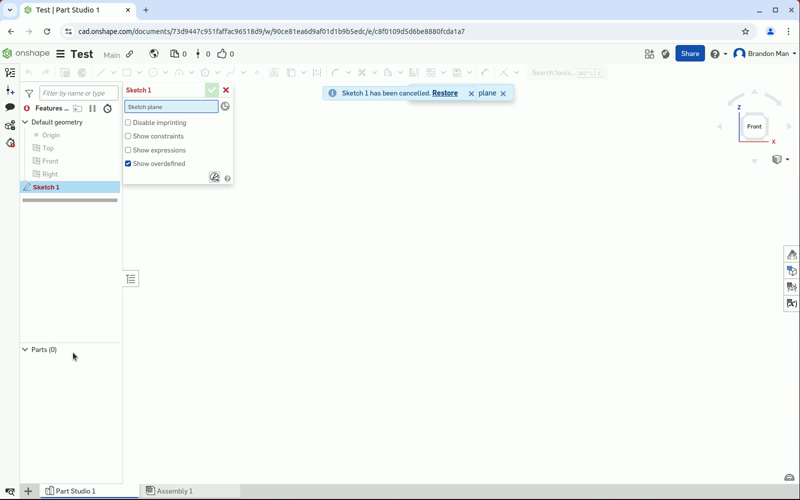
mouse_move(73, 163)
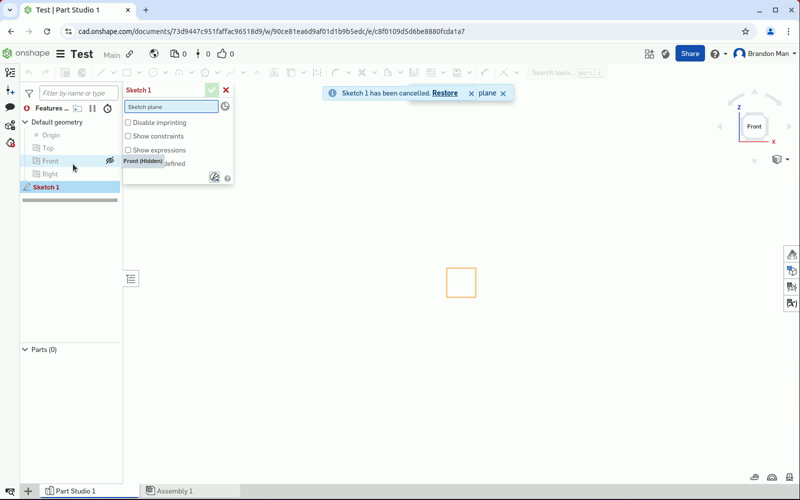
click(73, 163)
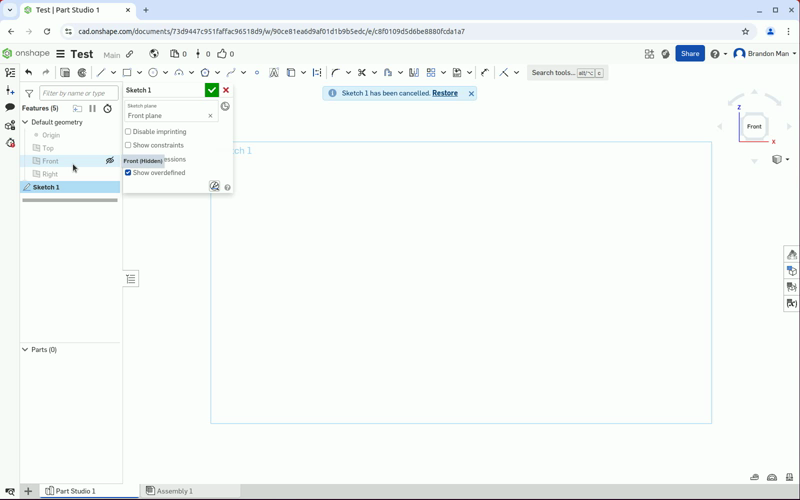
mouse_move(73, 352)
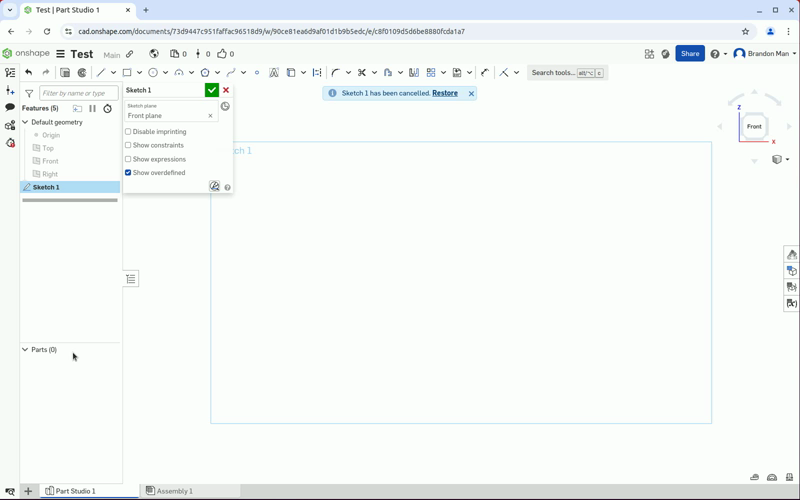
key(y)
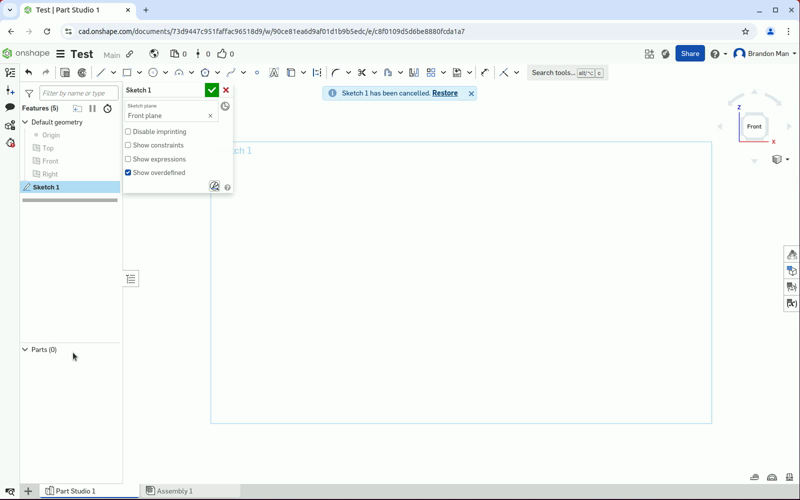
key(c)
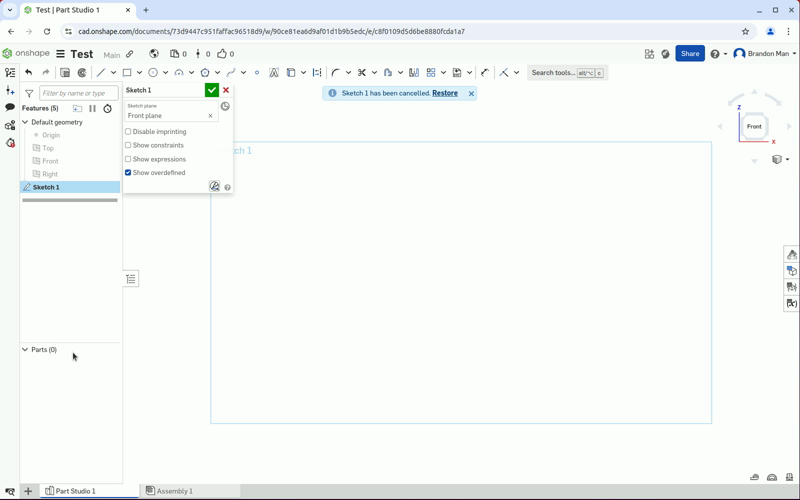
key_down(shift)
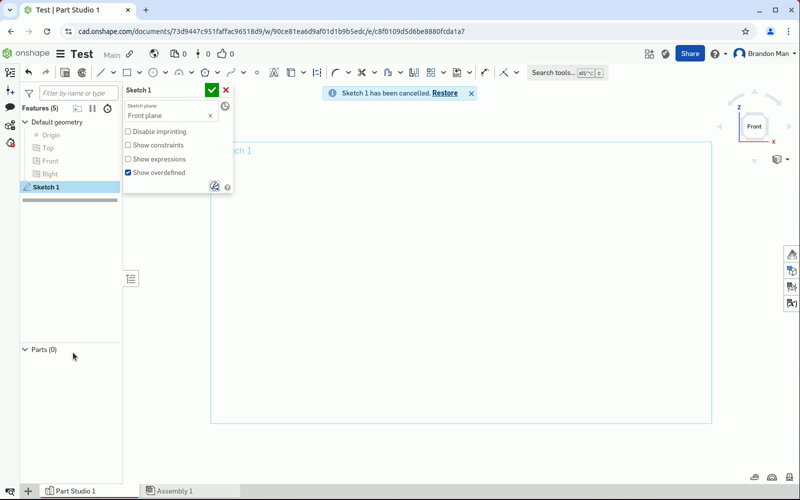
mouse_move(461, 282)
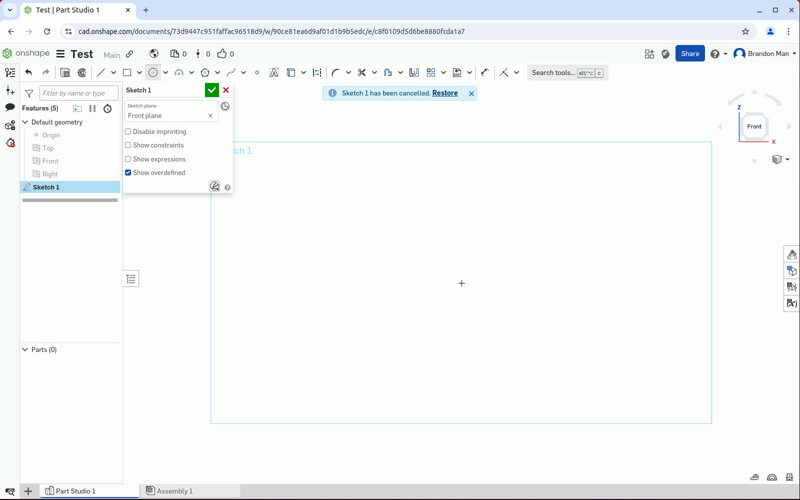
click(461, 282)
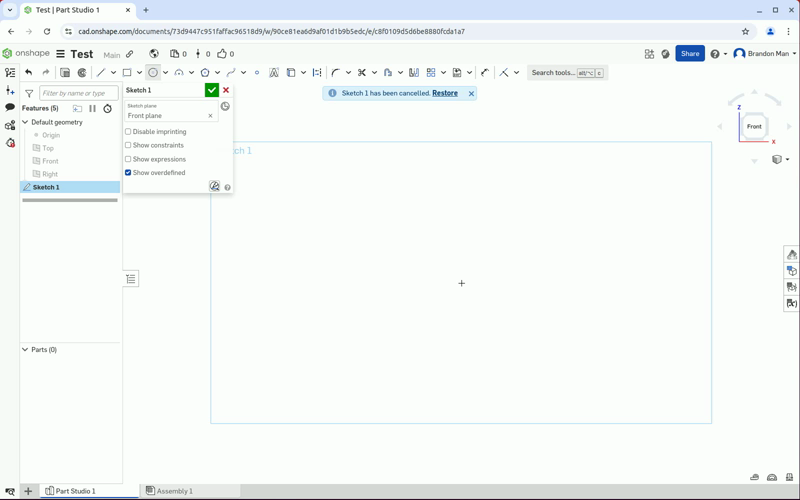
key_up(shift)
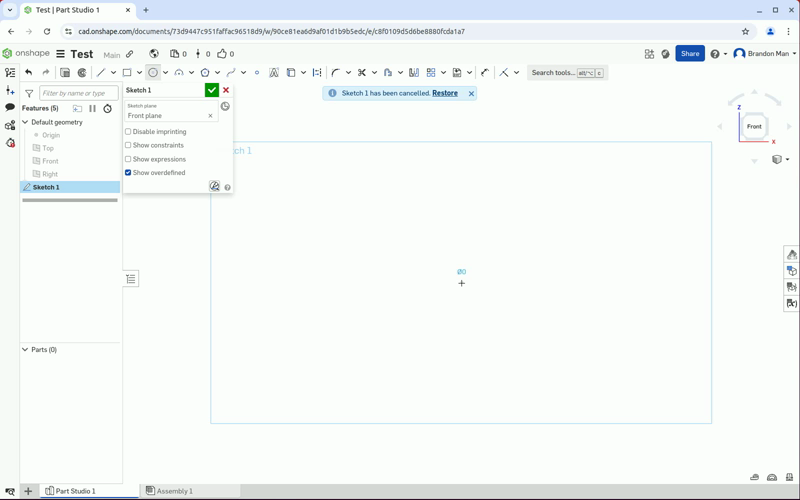
mouse_move(471, 282)
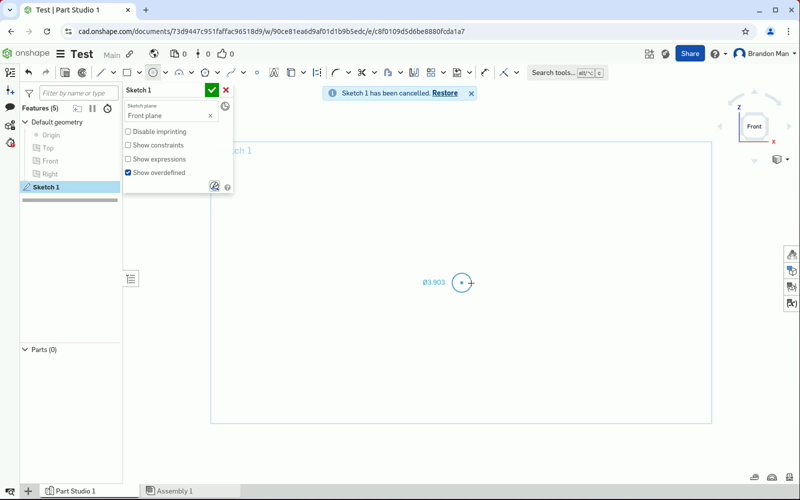
click(471, 282)
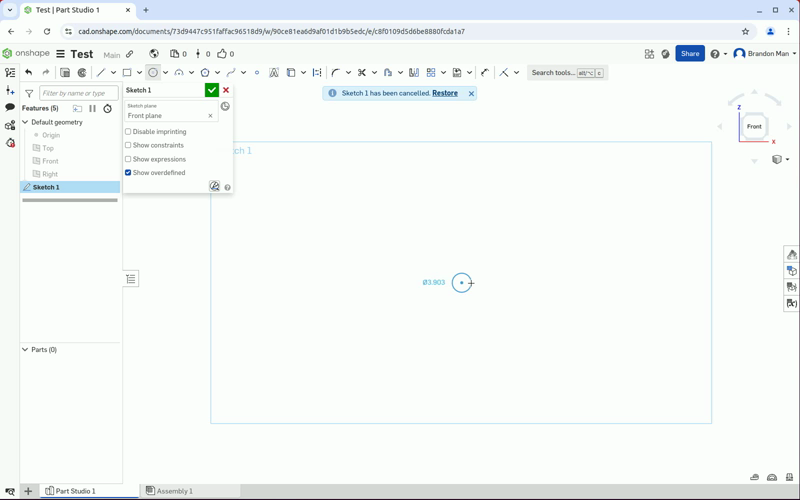
key(esc)
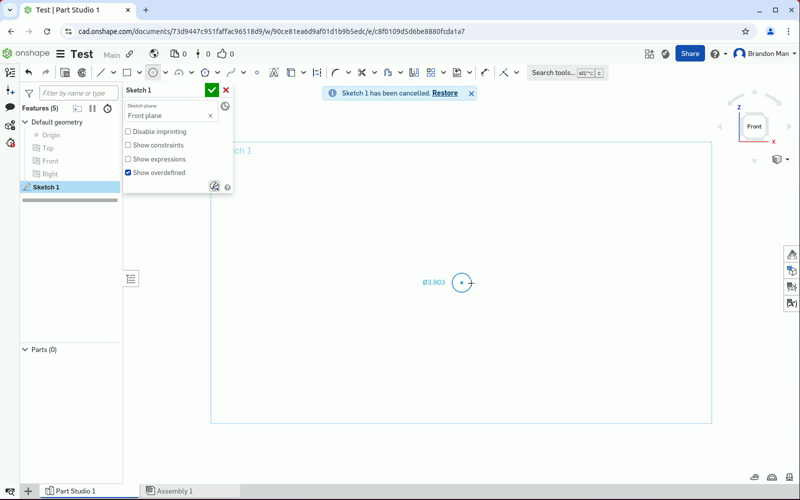
key(c)
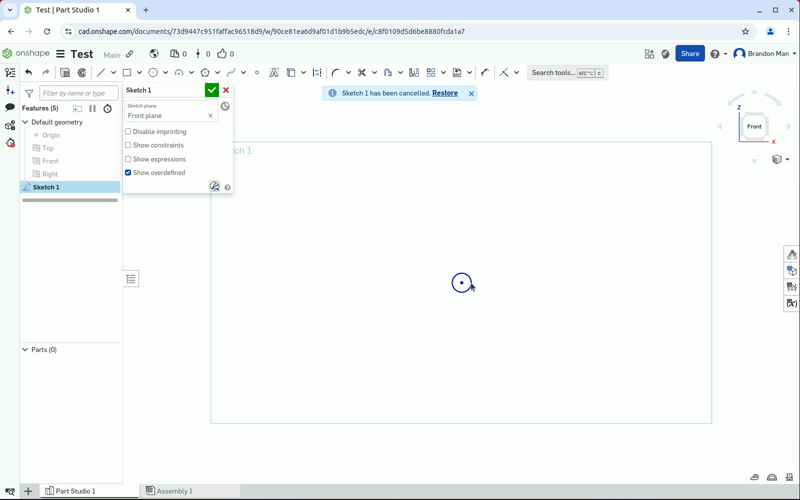
key_down(shift)
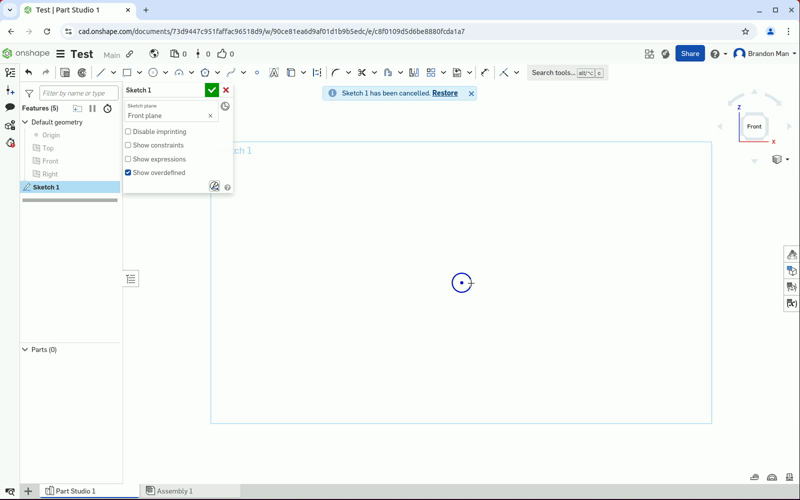
mouse_move(461, 282)
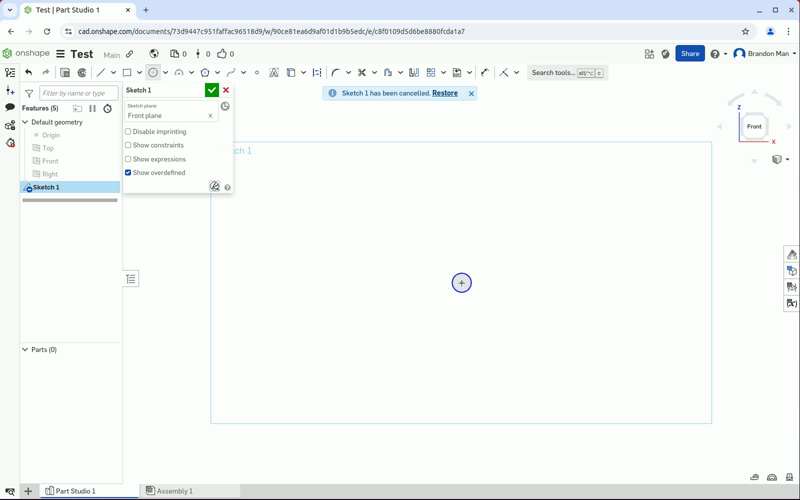
click(461, 282)
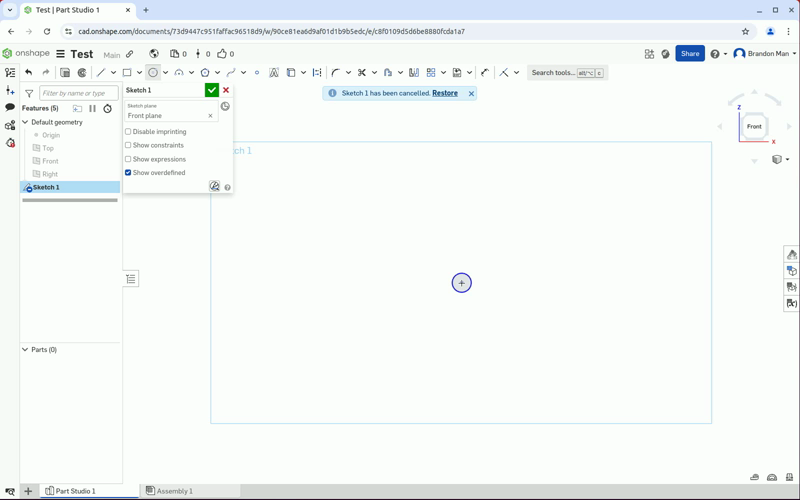
key_up(shift)
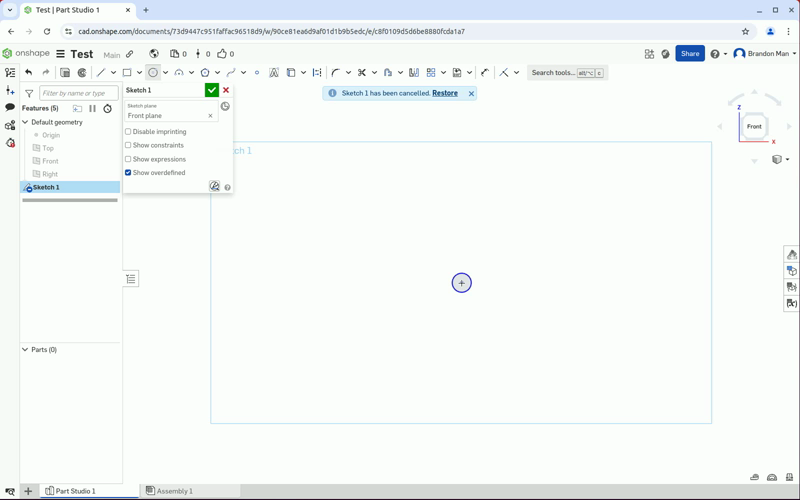
mouse_move(464, 282)
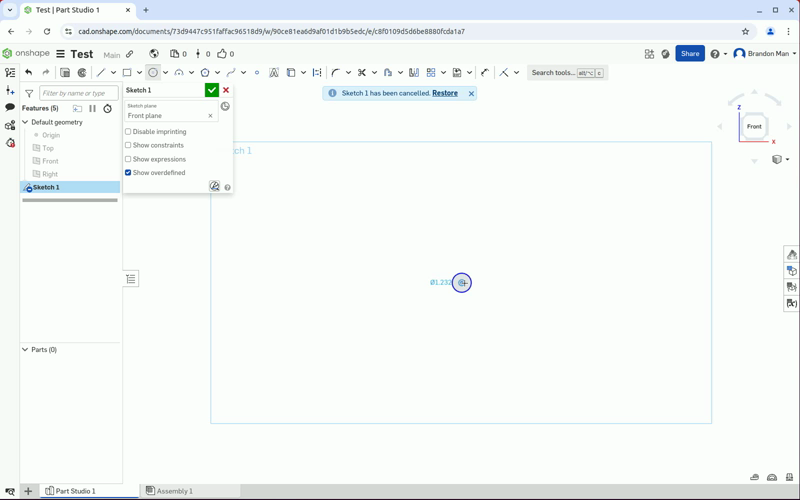
scroll(6)
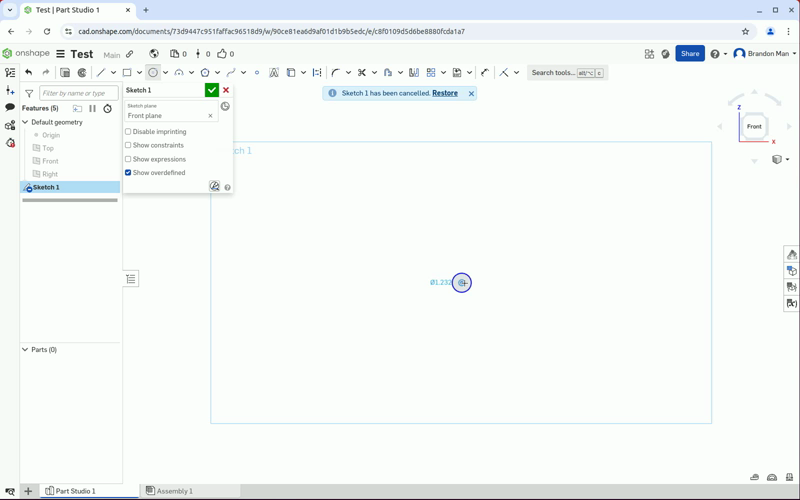
scroll(6)
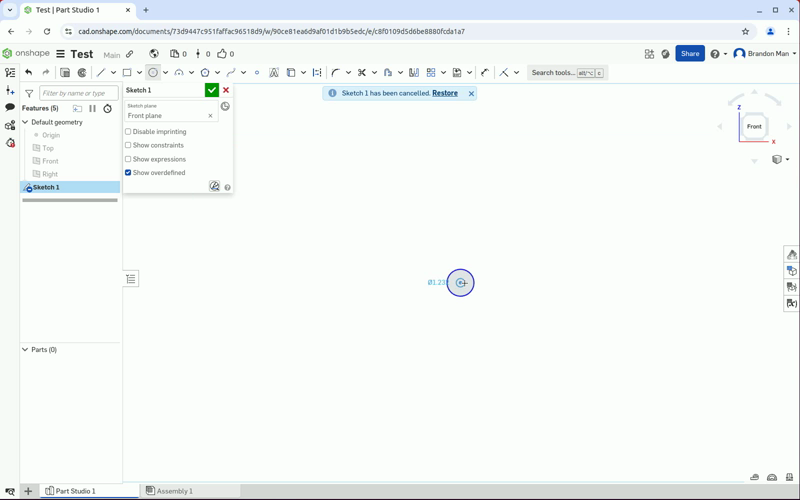
scroll(6)
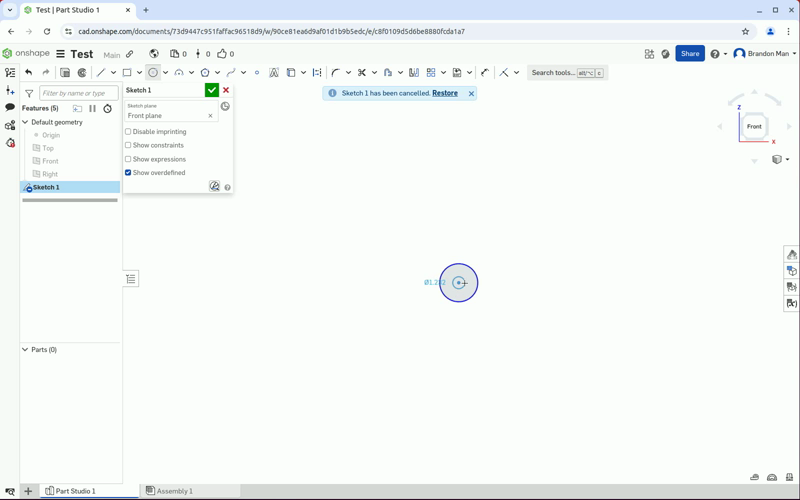
scroll(6)
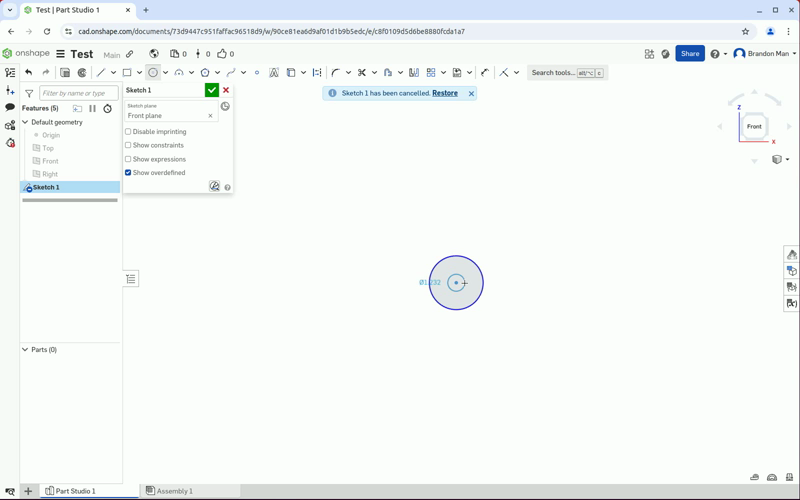
scroll(6)
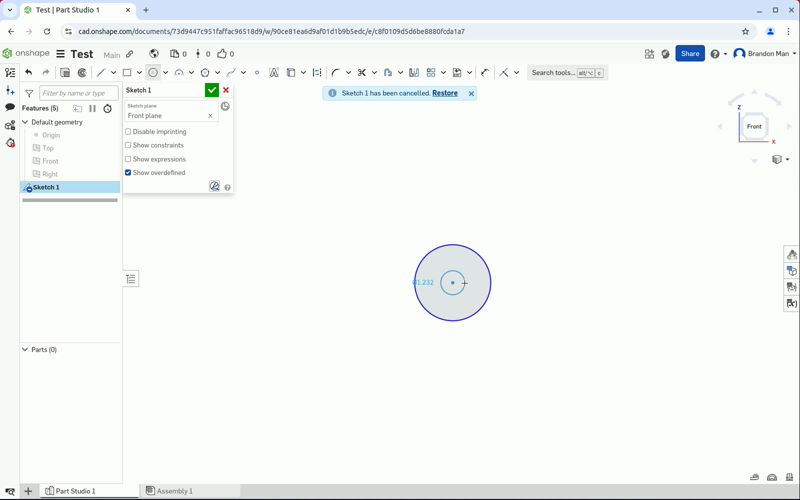
scroll(6)
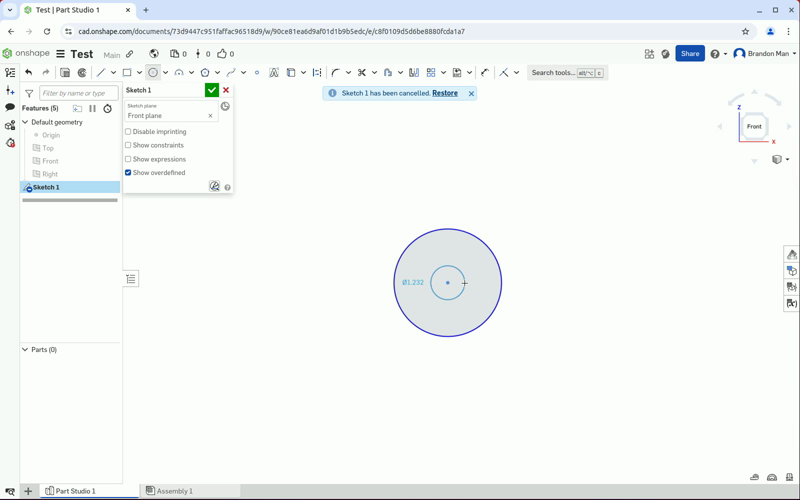
scroll(6)
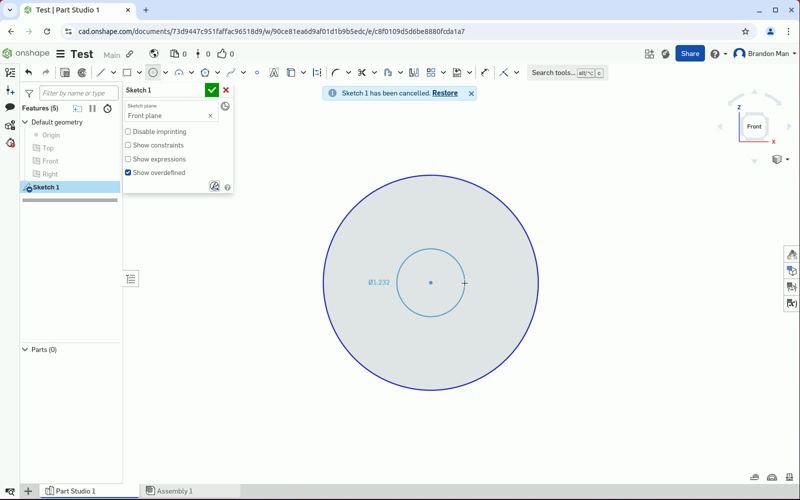
click(464, 282)
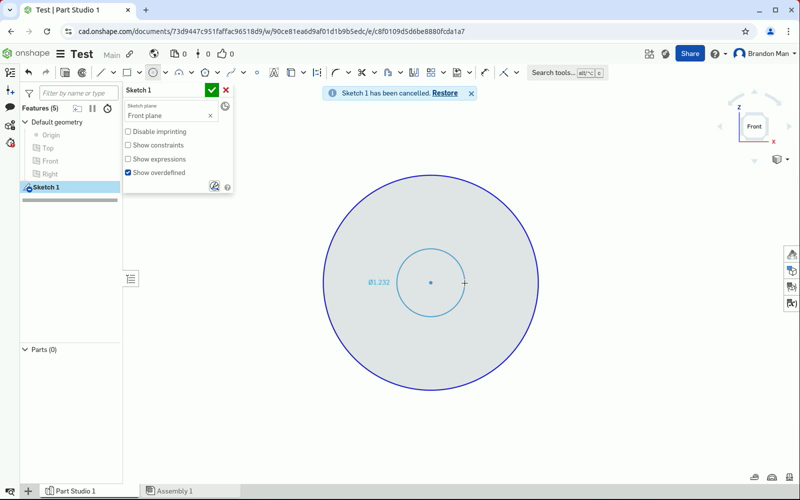
scroll(-6)
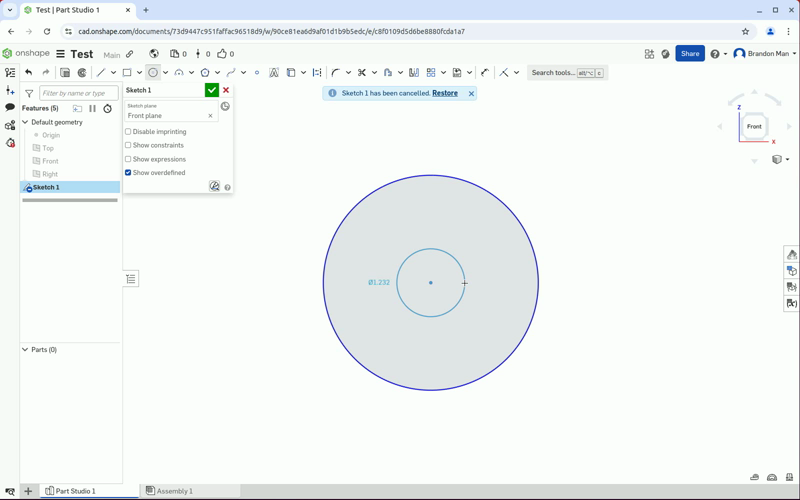
scroll(-6)
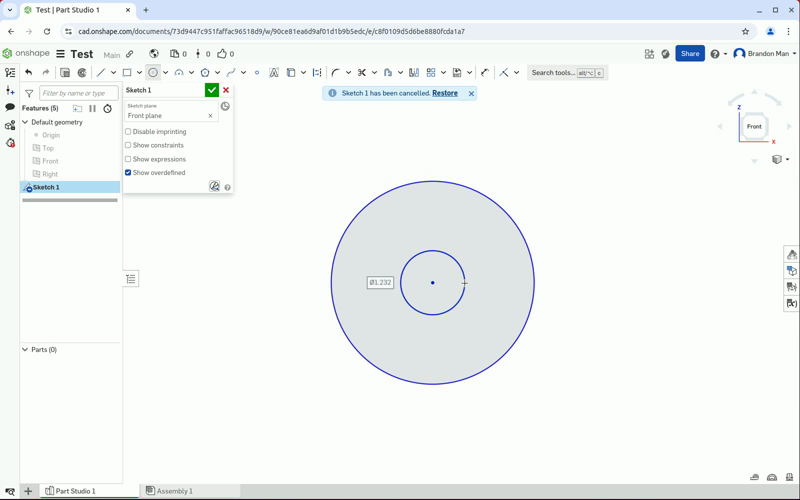
scroll(-6)
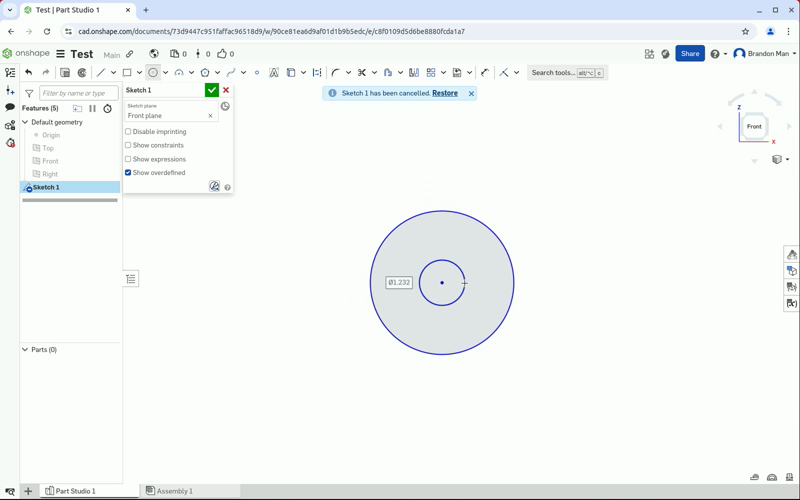
scroll(-6)
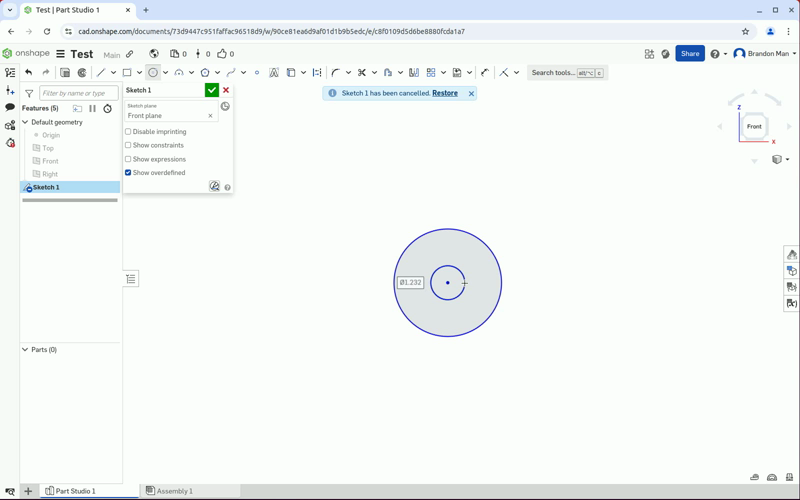
scroll(-6)
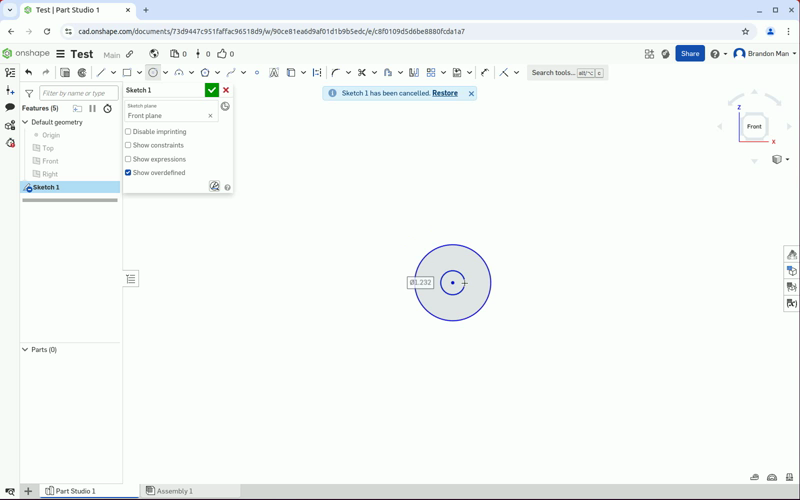
scroll(-6)
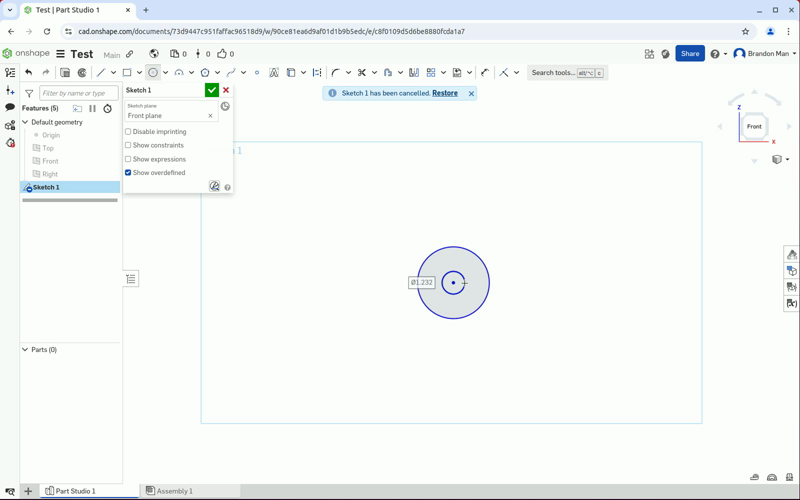
scroll(-6)
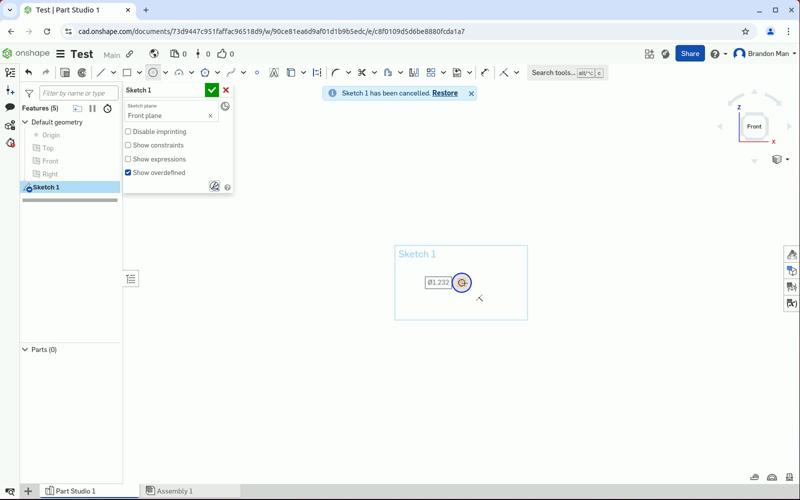
key(esc)
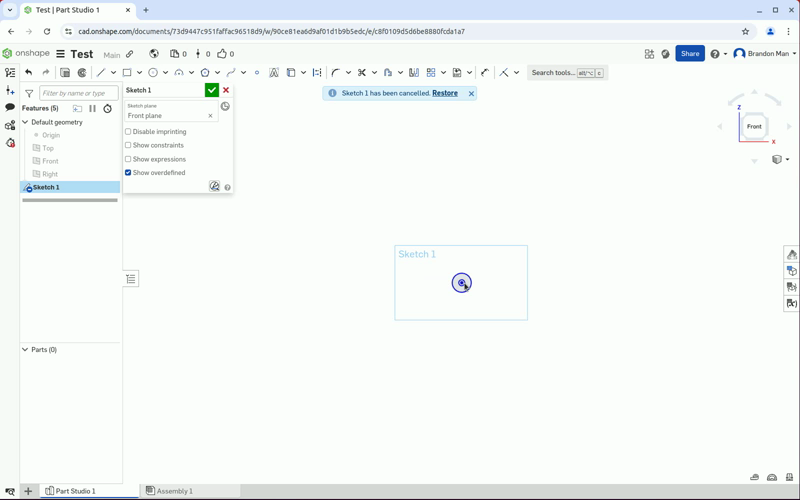
mouse_move(465, 284)
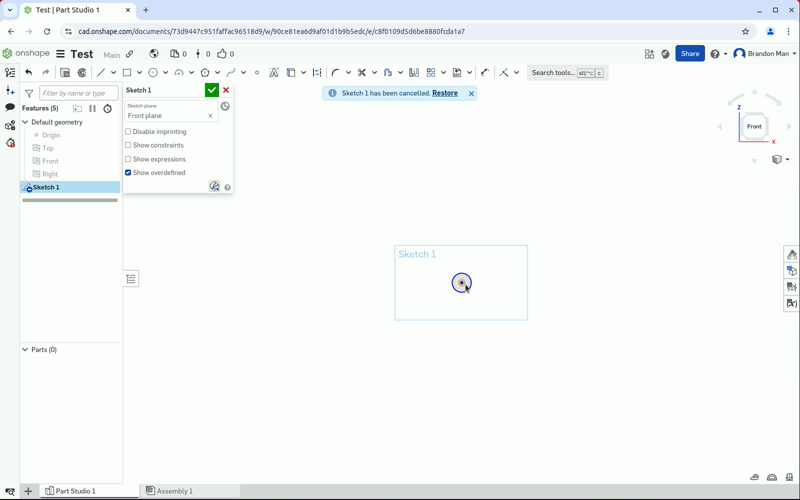
scroll(6)
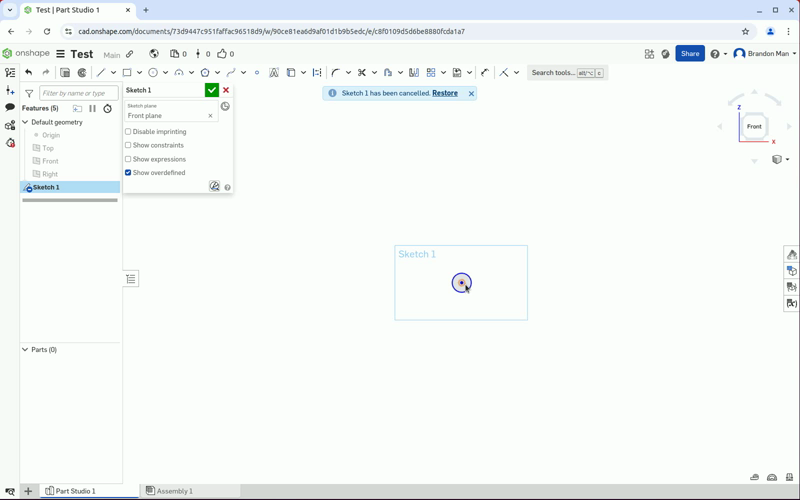
scroll(6)
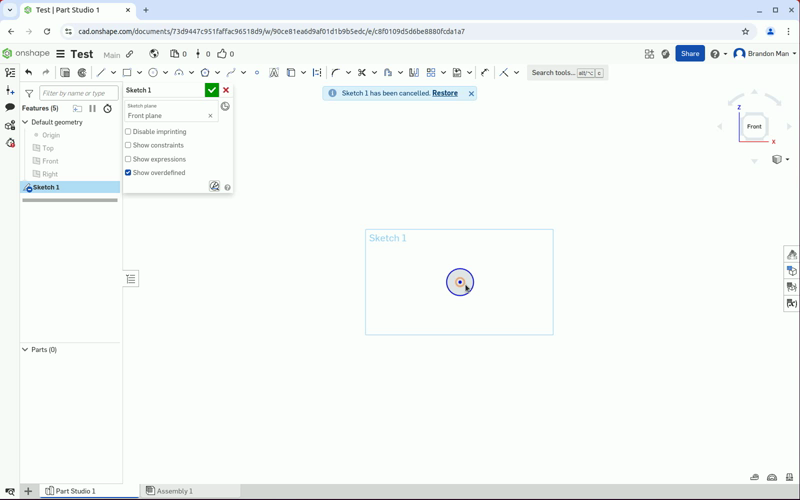
scroll(6)
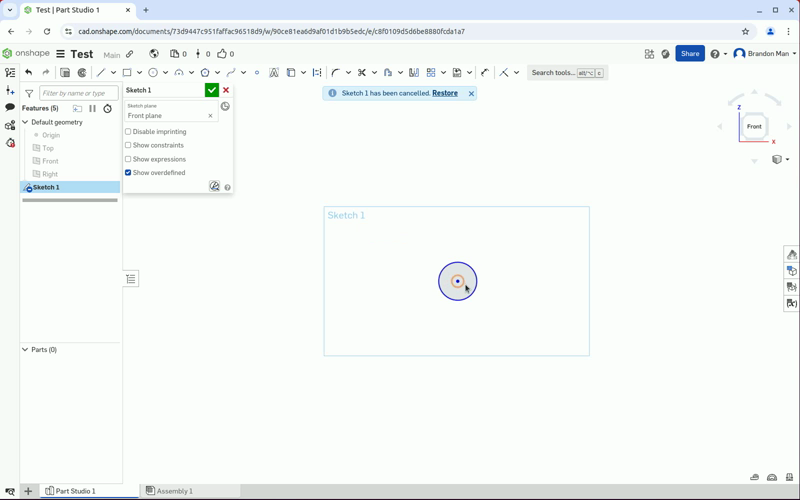
scroll(6)
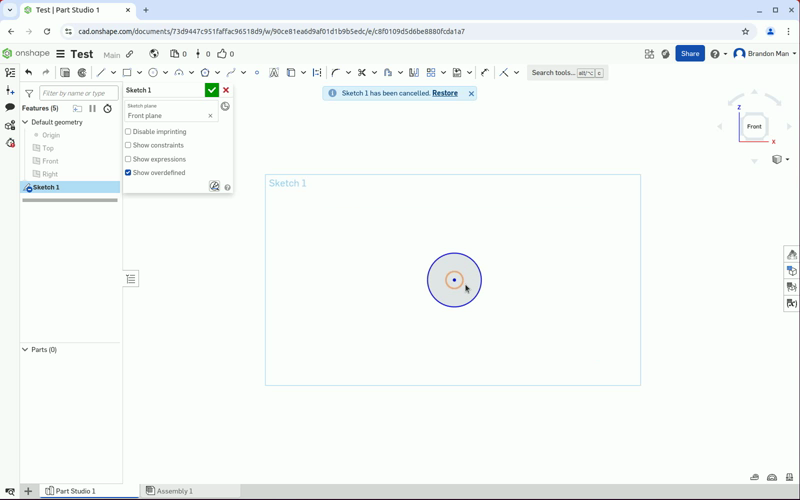
scroll(6)
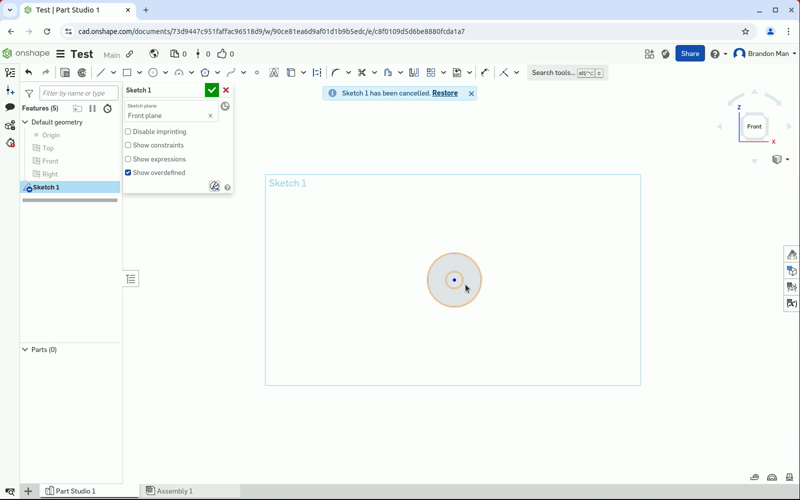
scroll(6)
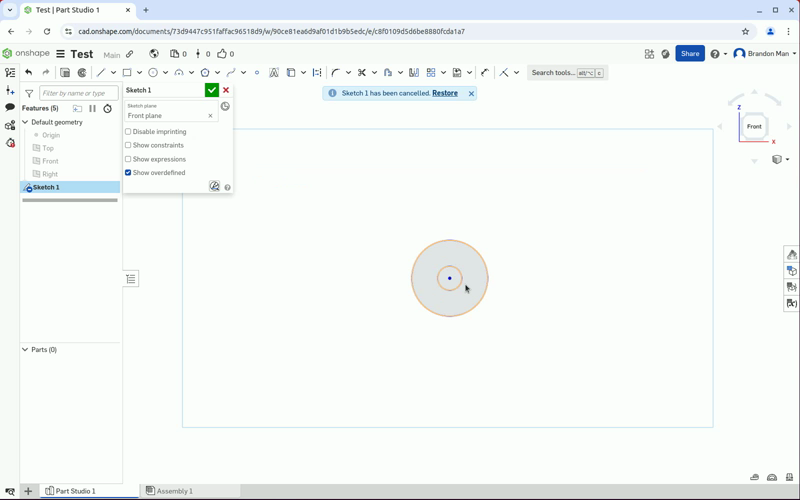
scroll(6)
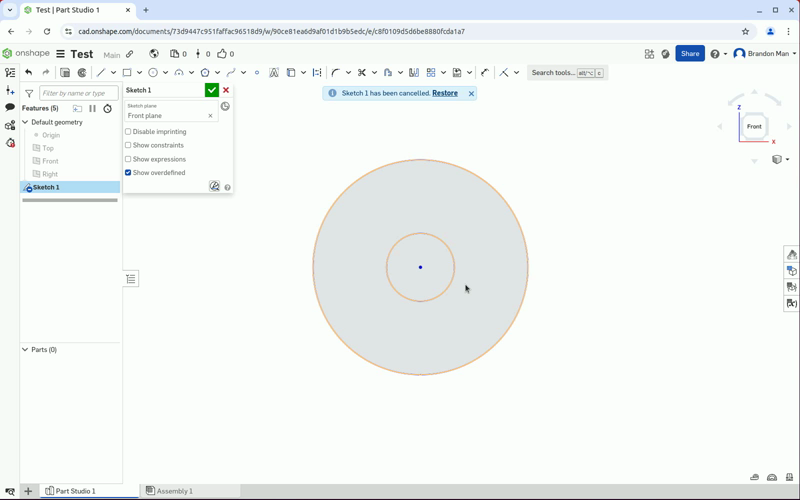
click(465, 284)
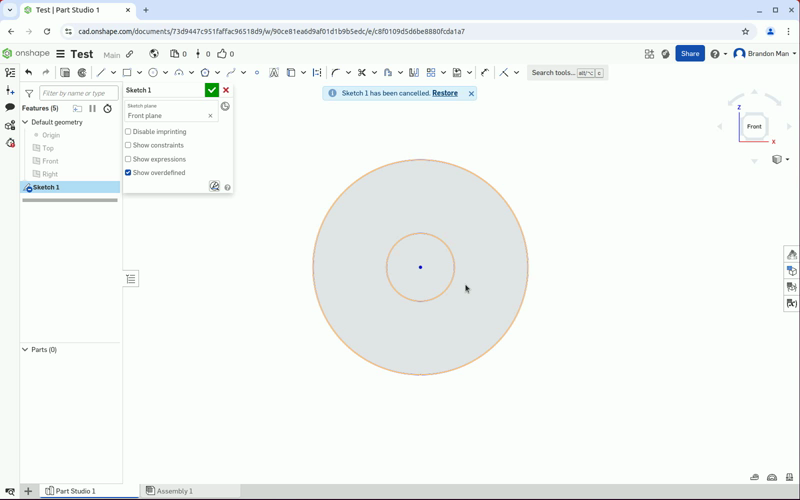
scroll(-6)
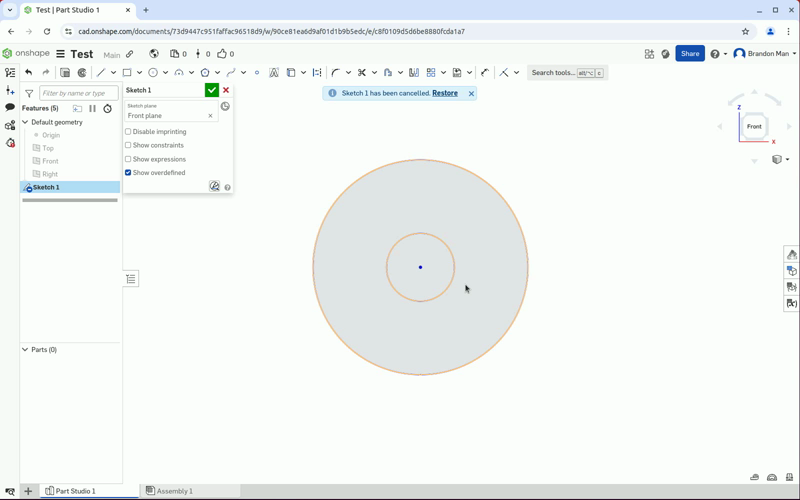
scroll(-6)
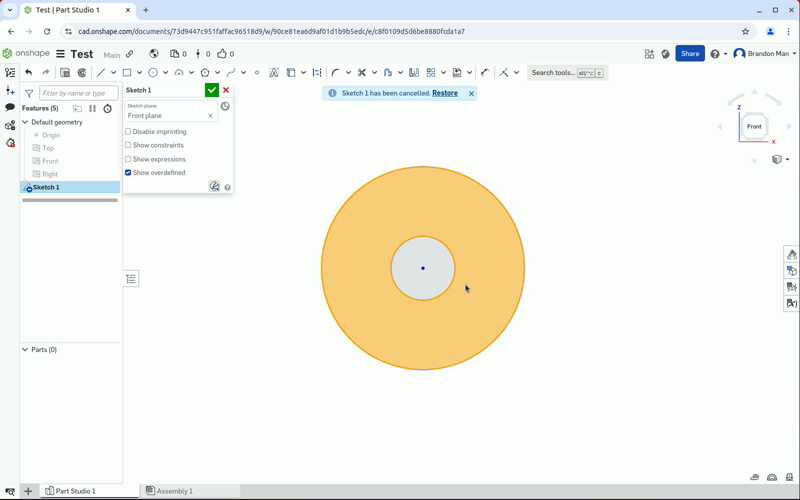
scroll(-6)
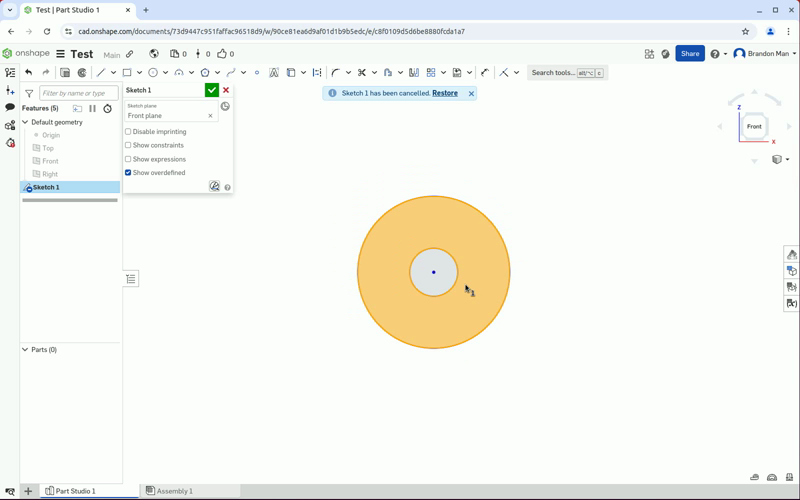
scroll(-6)
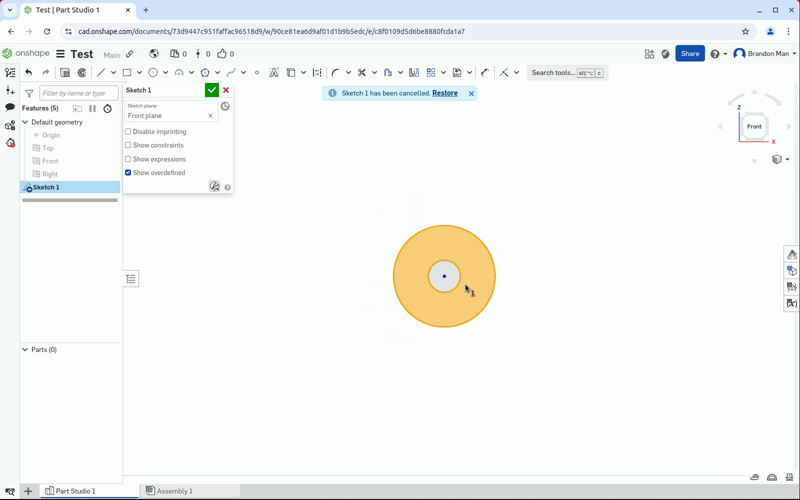
scroll(-6)
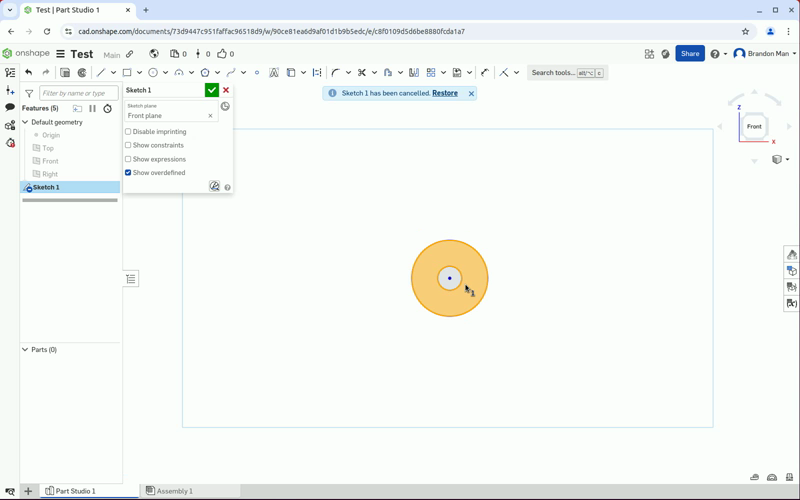
scroll(-6)
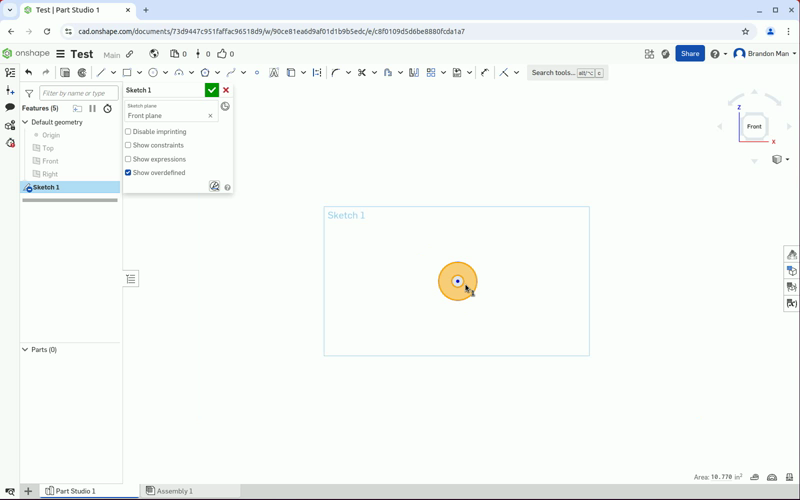
scroll(-6)
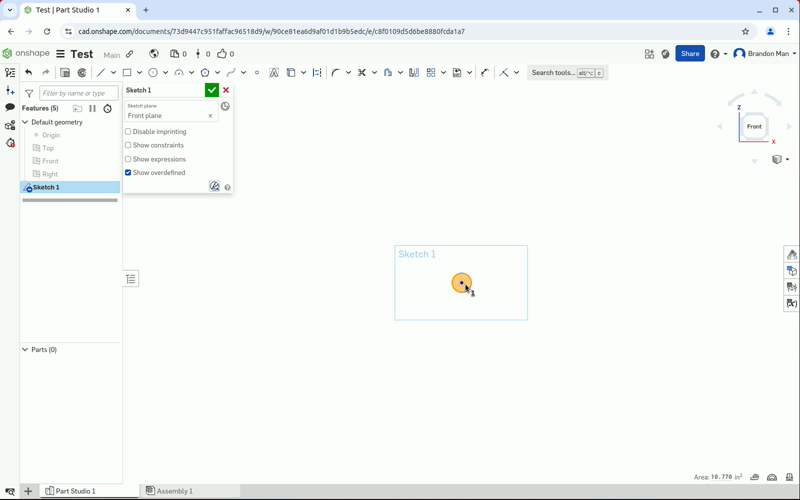
mouse_move(73, 352)
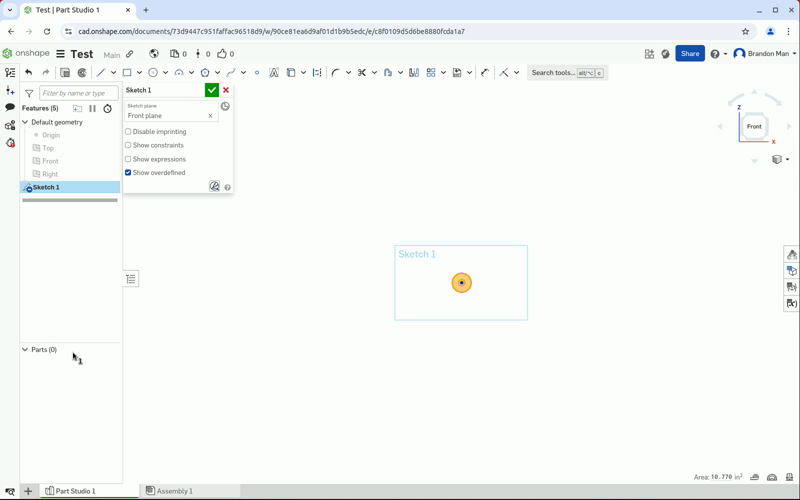
key(shift+y)
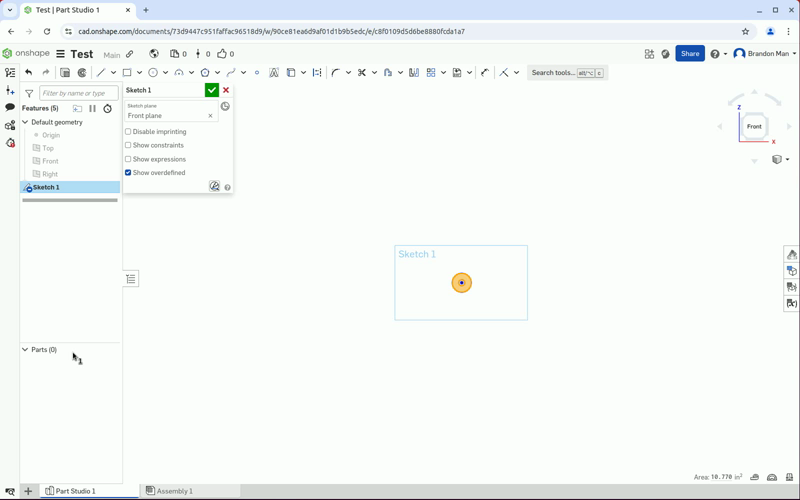
key(shift+e)
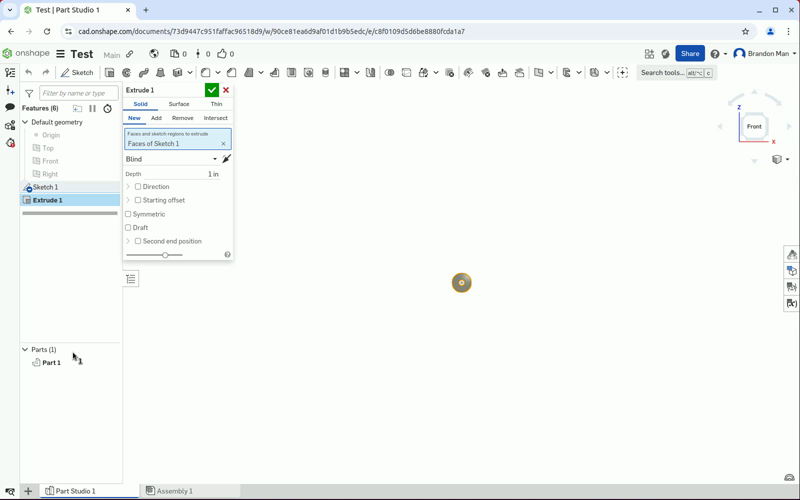
mouse_move(143, 106)
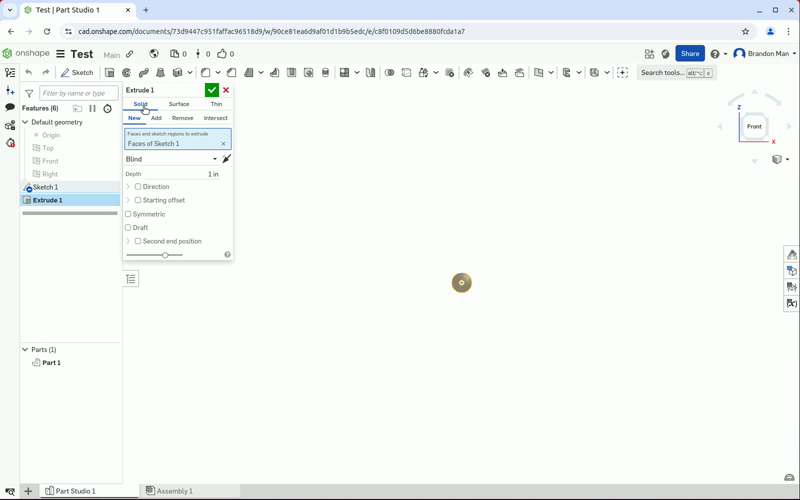
click(143, 106)
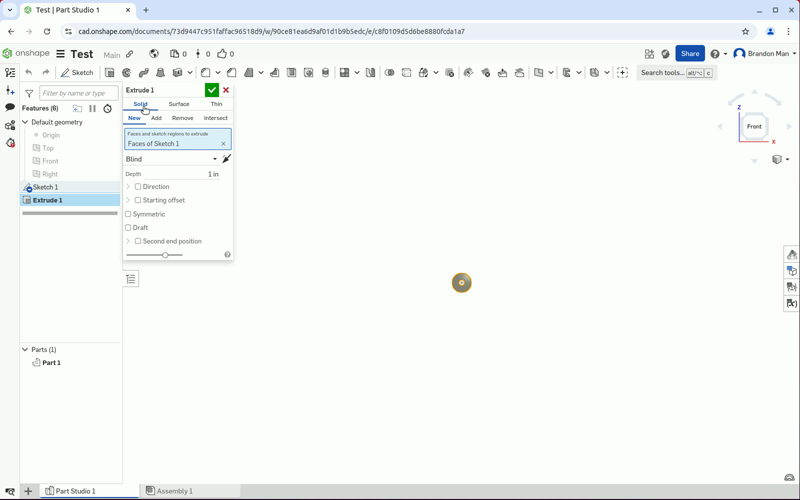
mouse_move(137, 120)
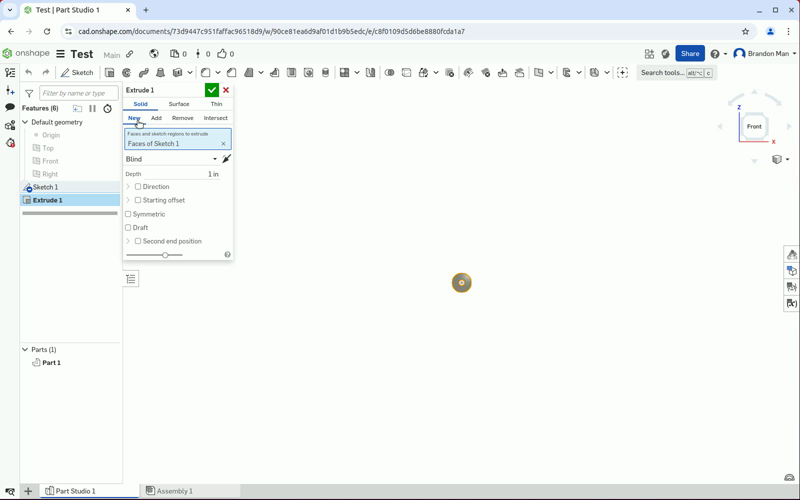
click(137, 120)
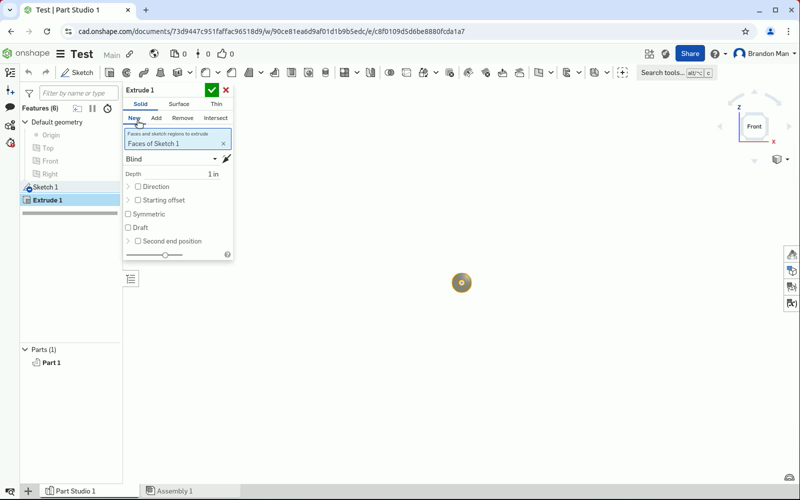
key(tab, 4)
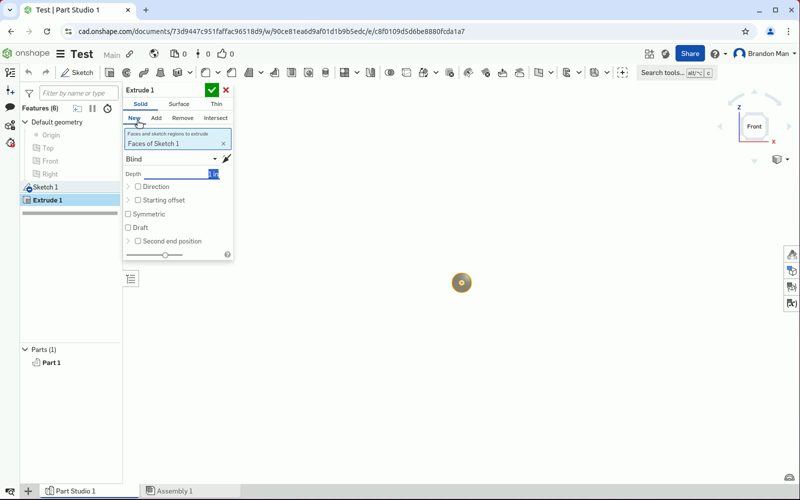
text(0.481)
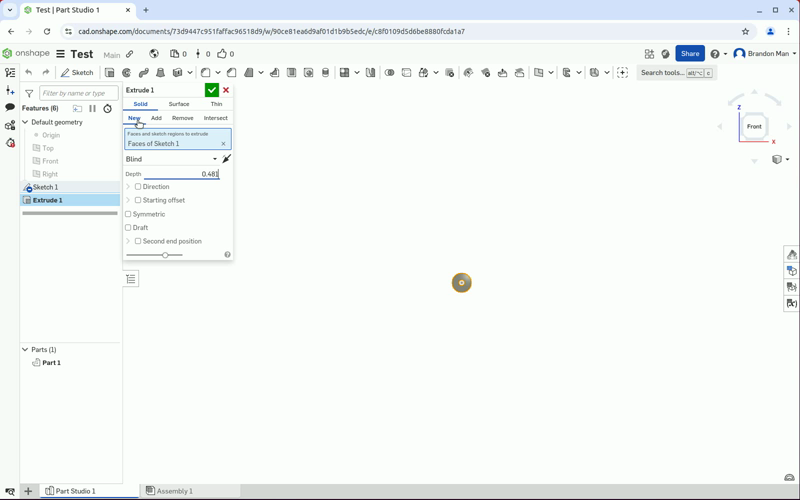
key(enter)
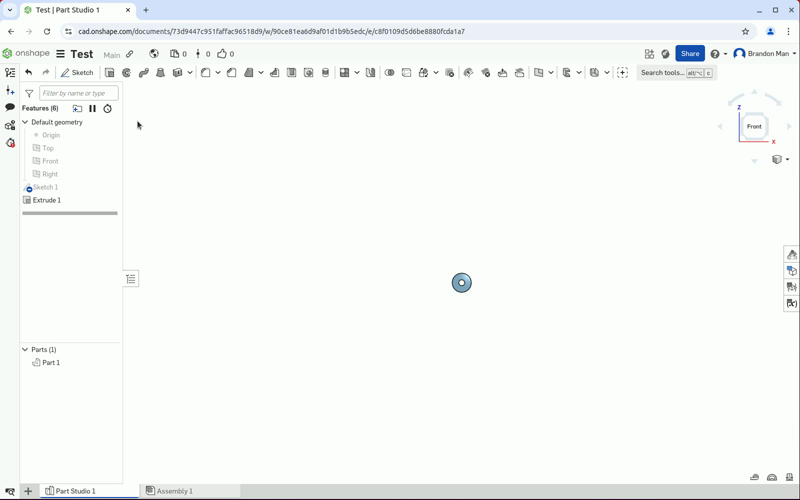
key(shift+h)
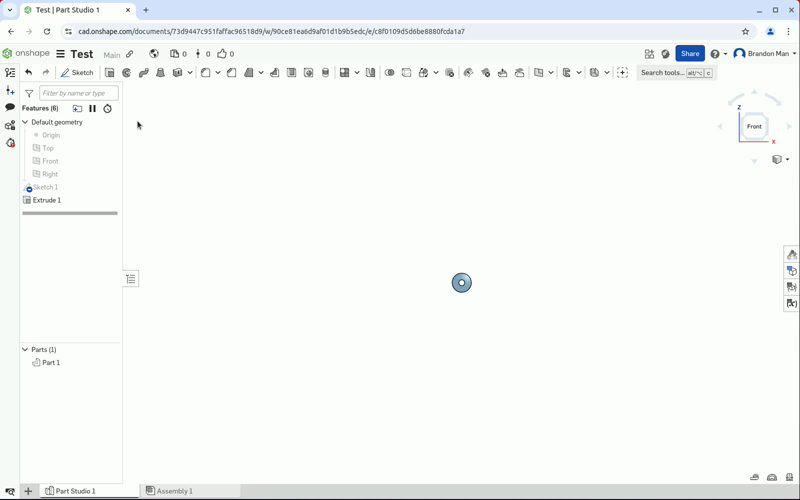
key(shift+h)
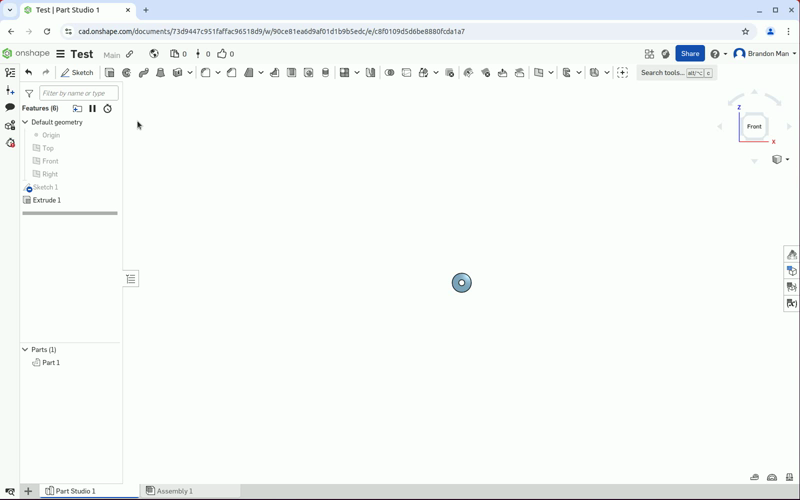
mouse_move(73, 189)
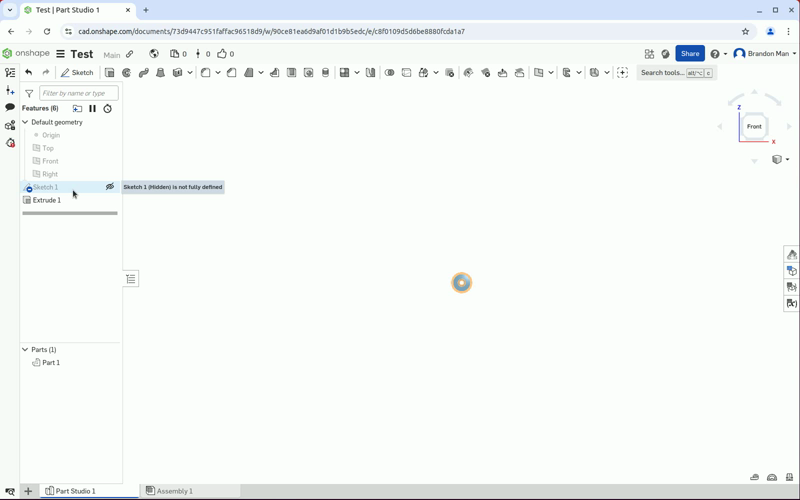
click(73, 189)
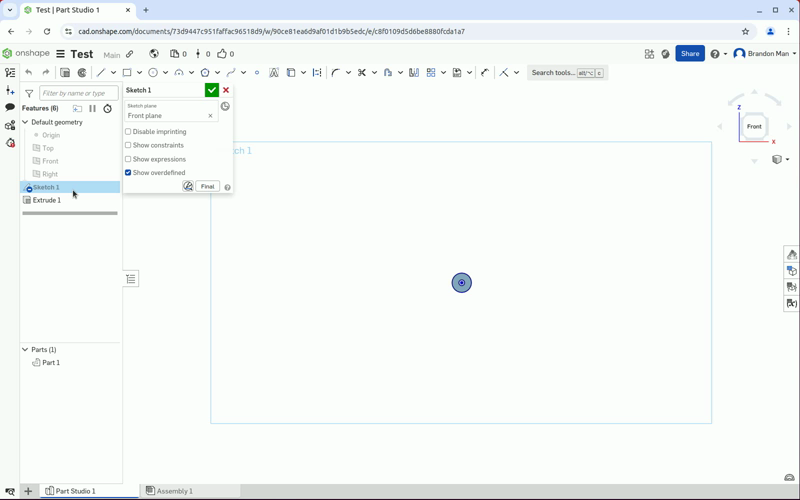
mouse_move(229, 92)
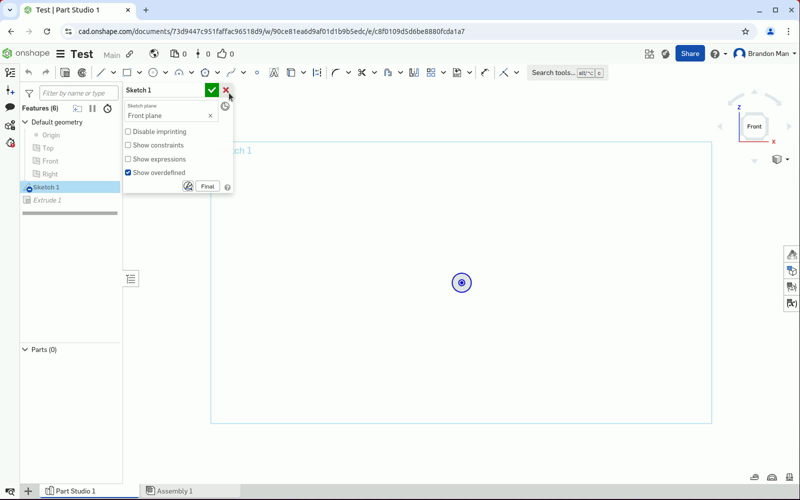
click(229, 92)
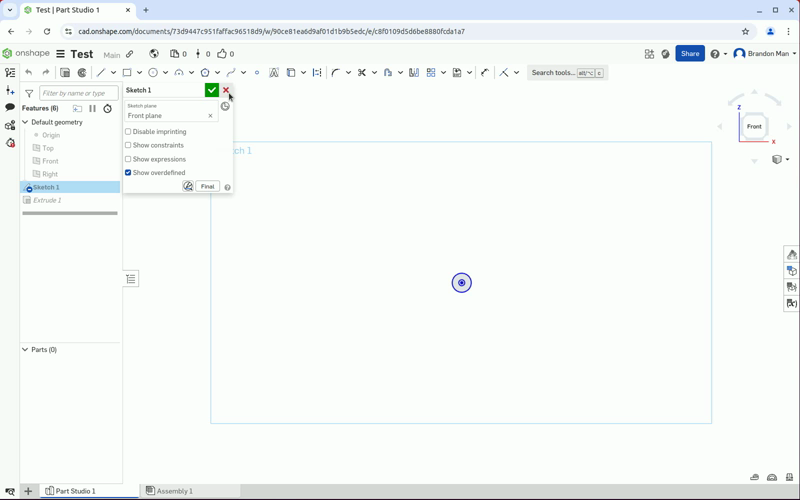
key(shift+s)
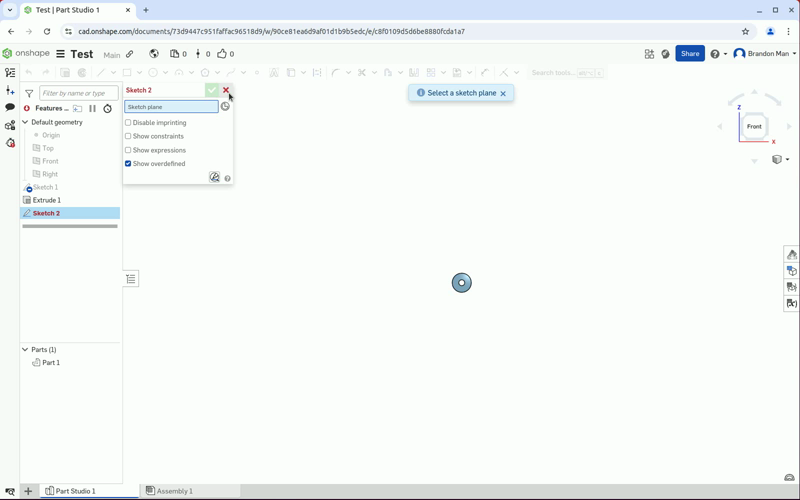
mouse_move(73, 163)
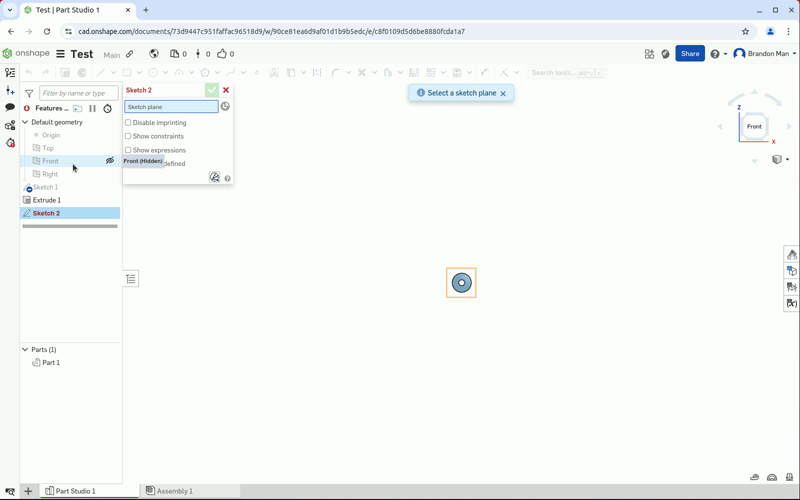
click(73, 163)
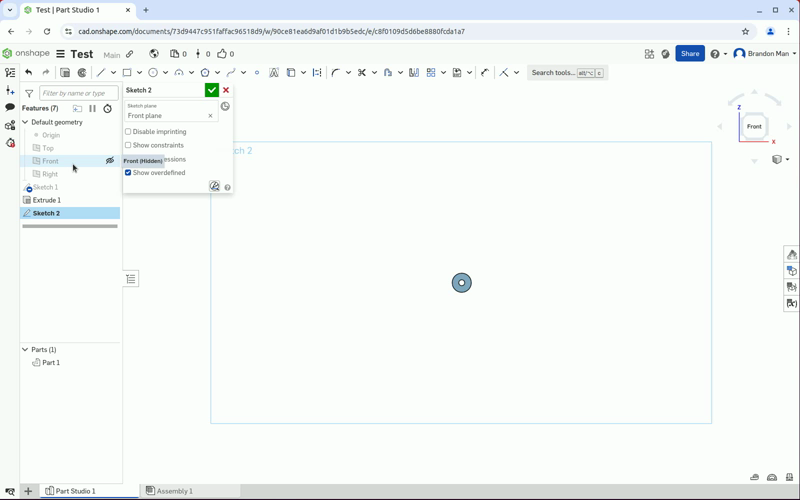
mouse_move(73, 352)
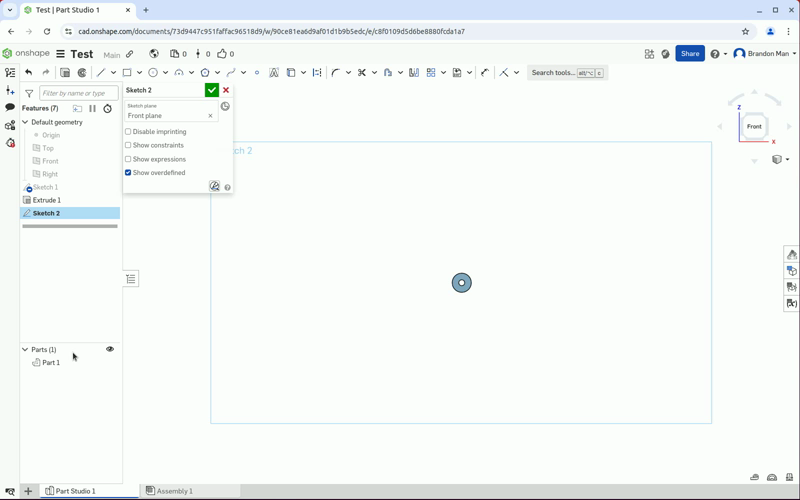
key(y)
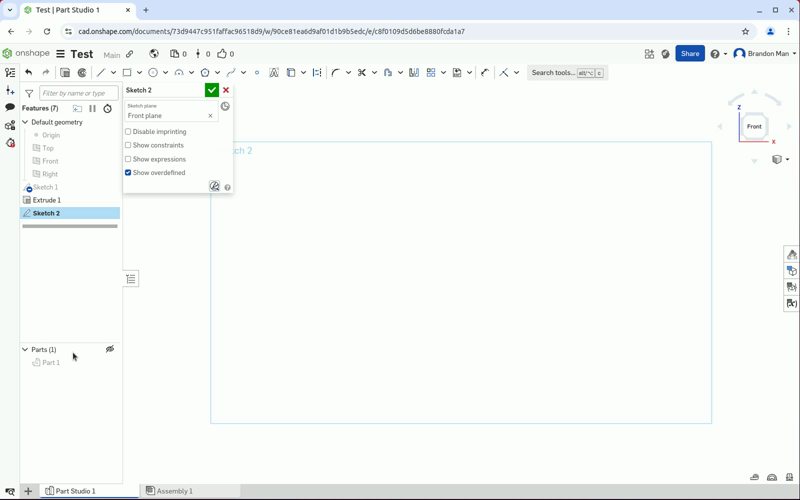
key(c)
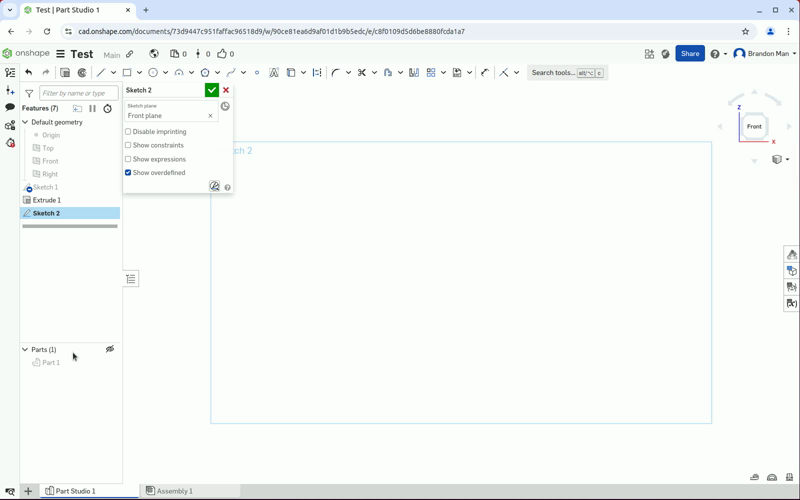
key_down(shift)
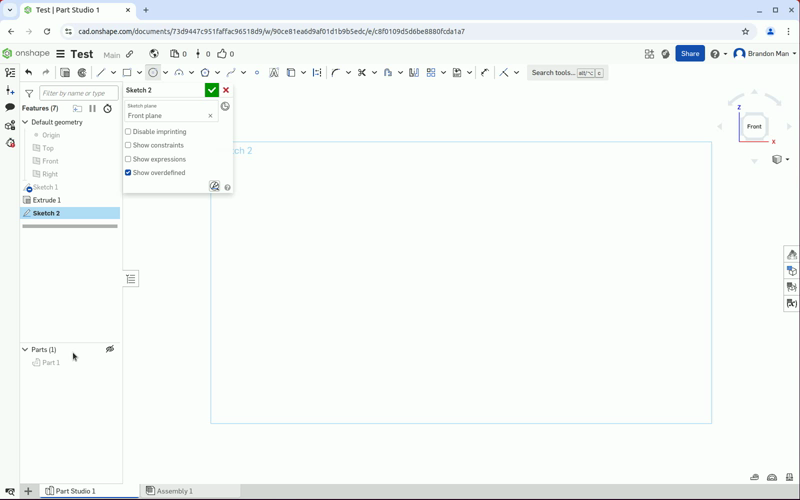
mouse_move(461, 178)
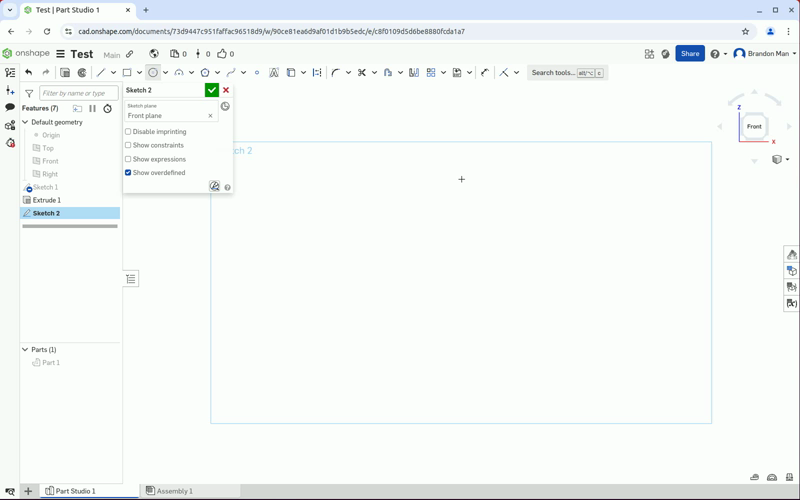
click(461, 178)
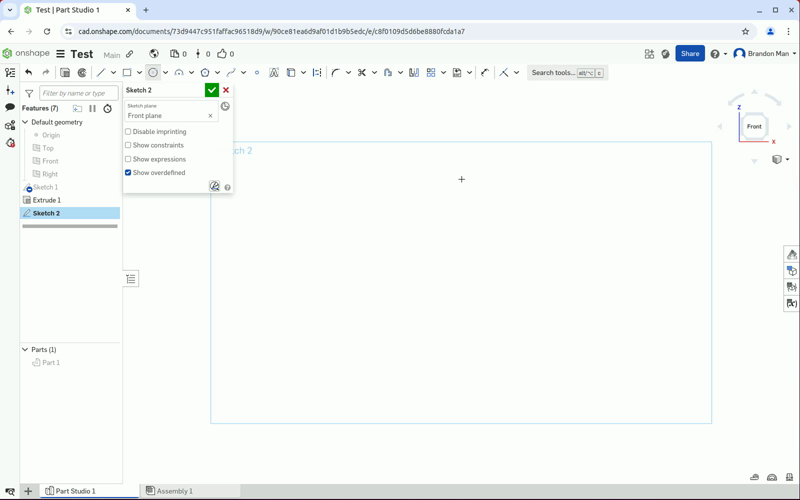
key_up(shift)
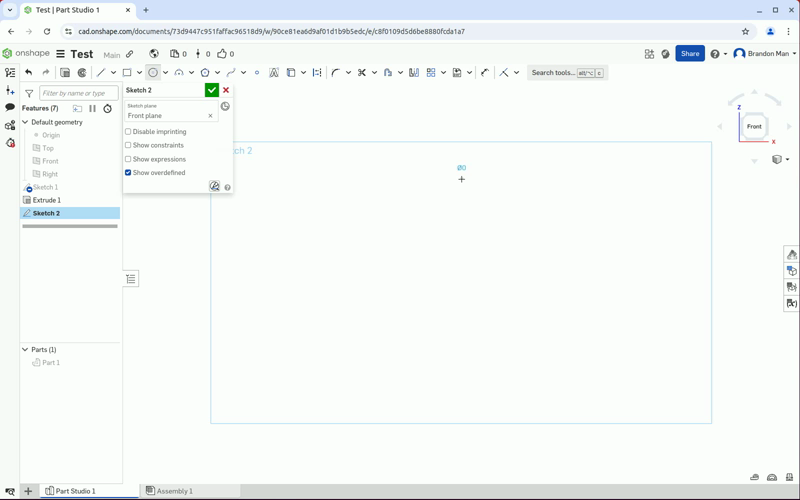
mouse_move(471, 178)
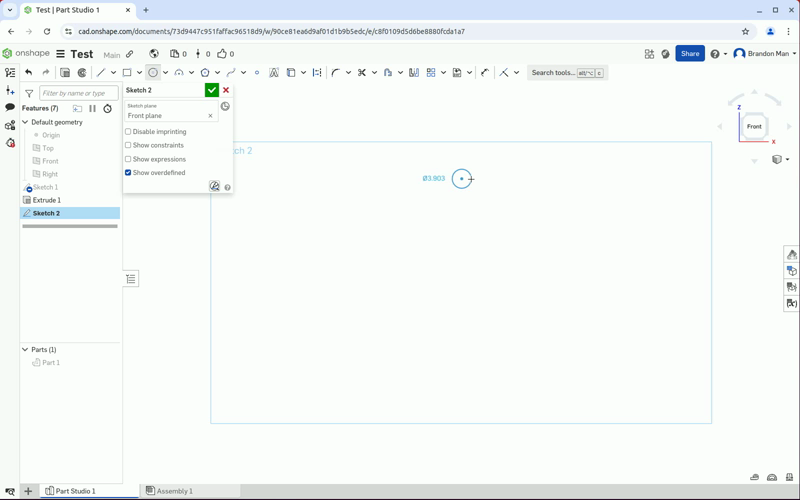
click(471, 178)
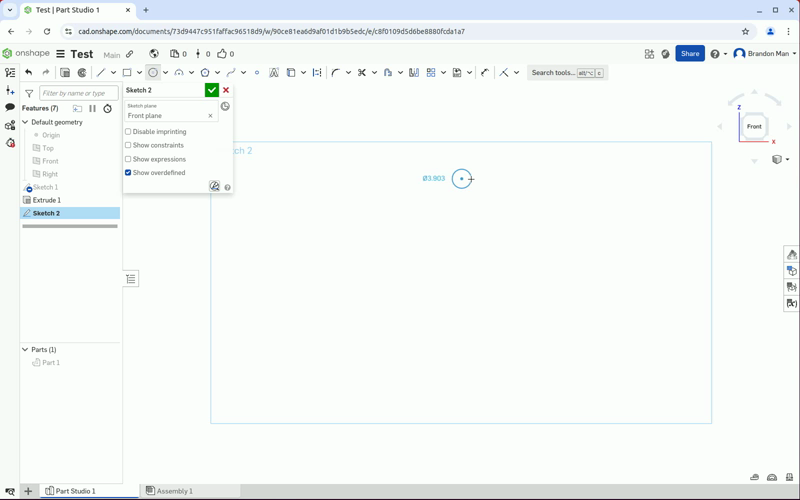
key(esc)
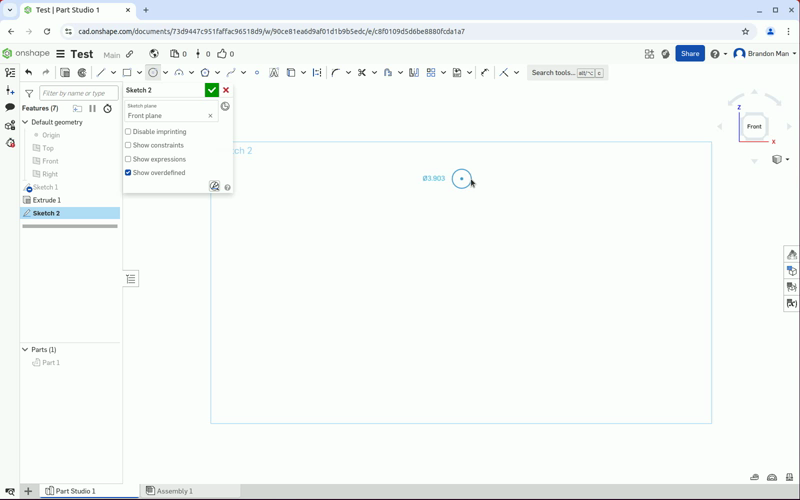
key(c)
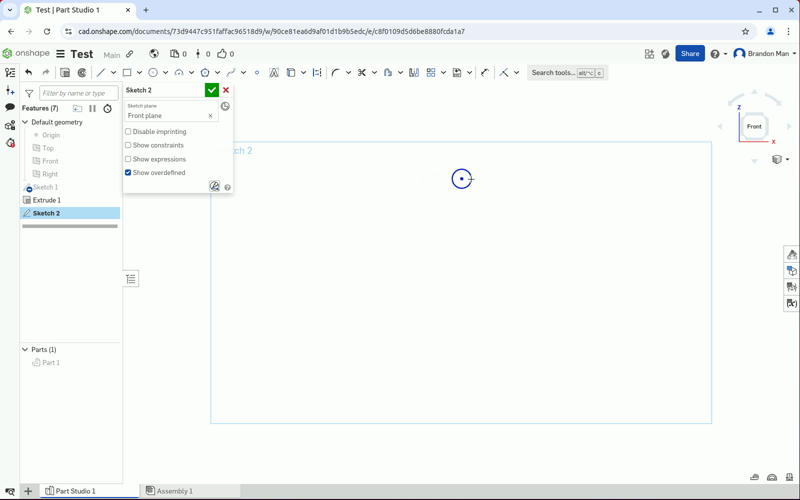
key_down(shift)
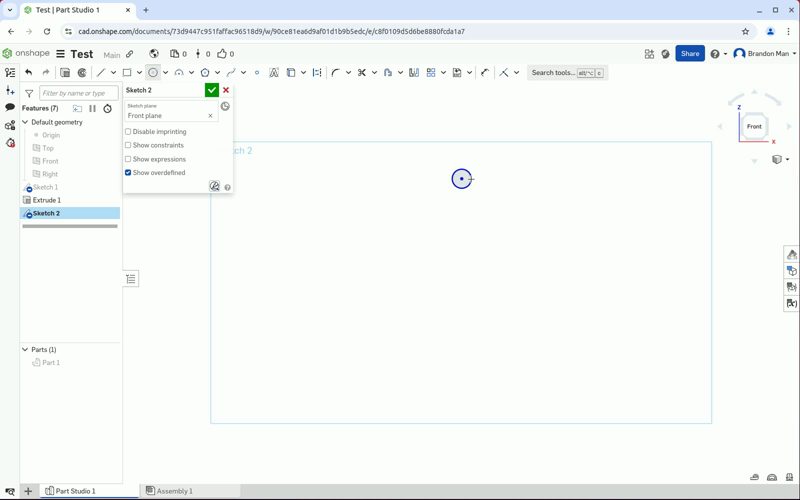
mouse_move(461, 178)
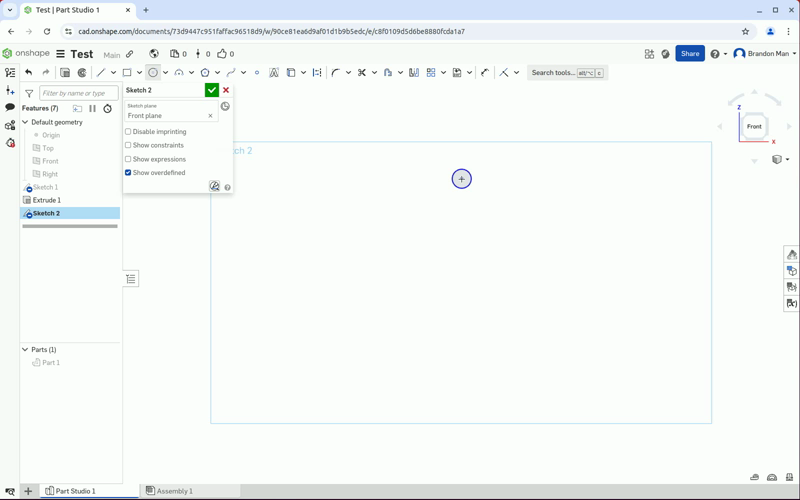
click(461, 178)
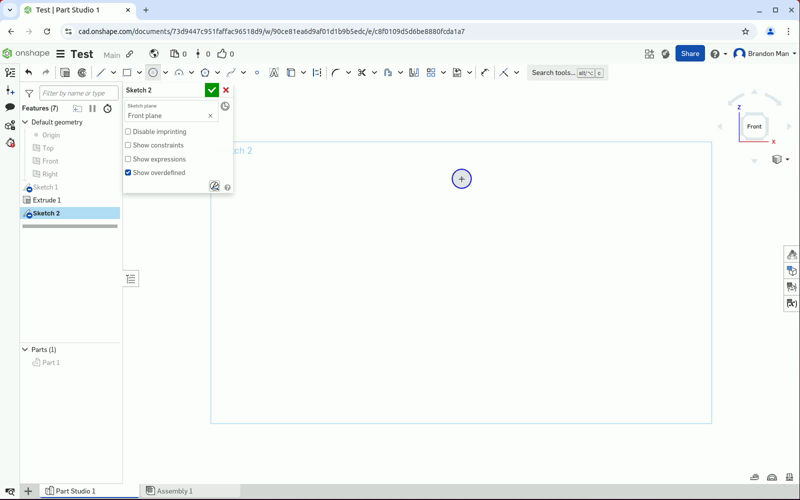
key_up(shift)
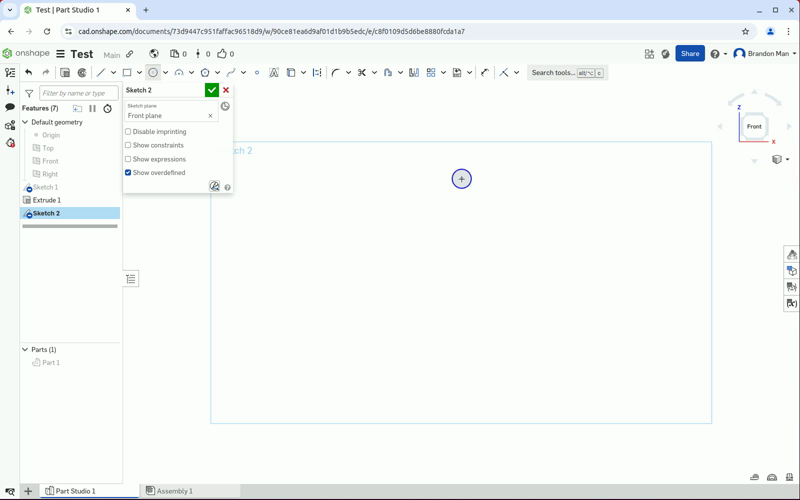
mouse_move(464, 178)
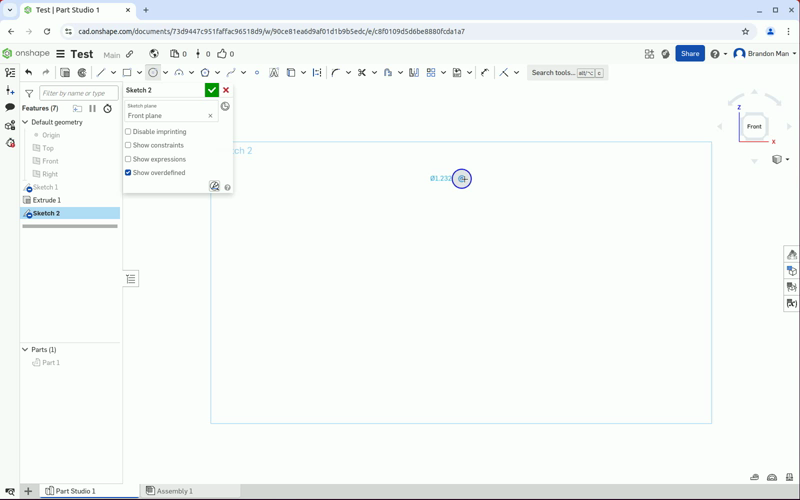
scroll(6)
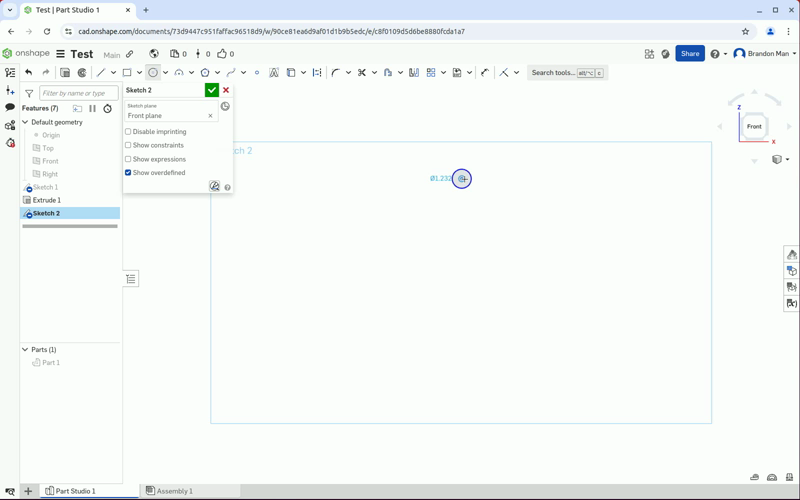
scroll(6)
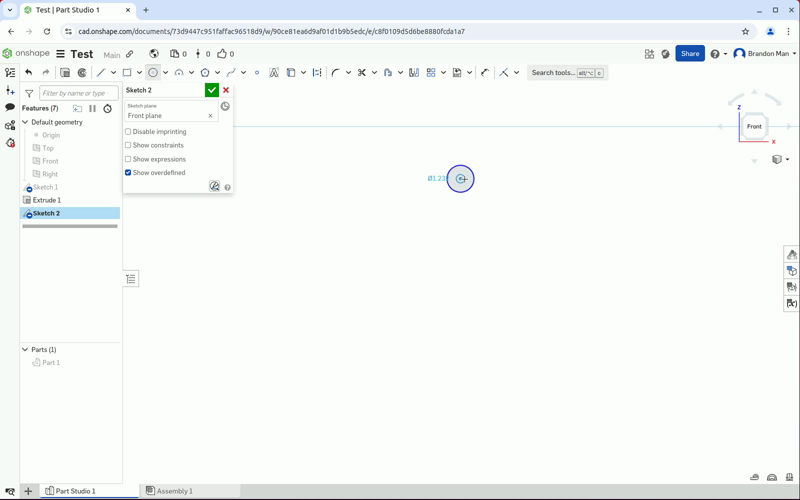
scroll(6)
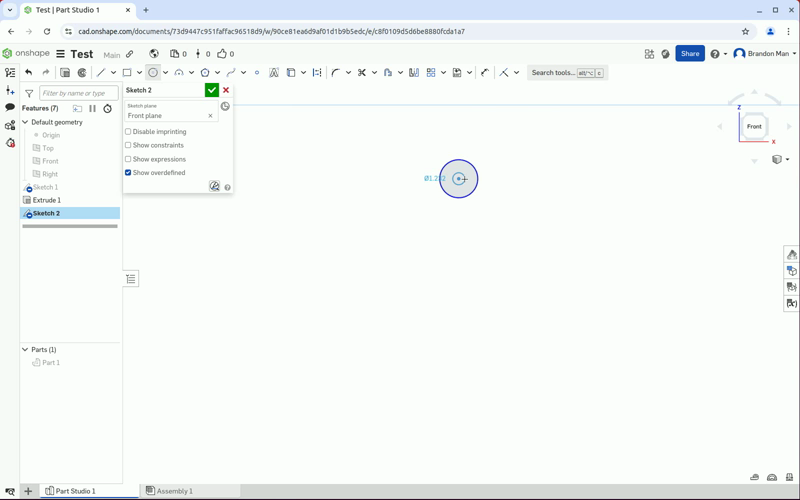
scroll(6)
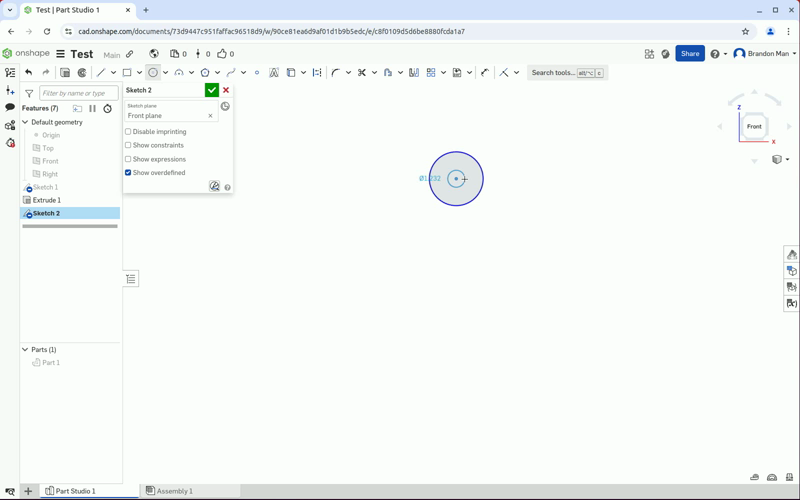
scroll(6)
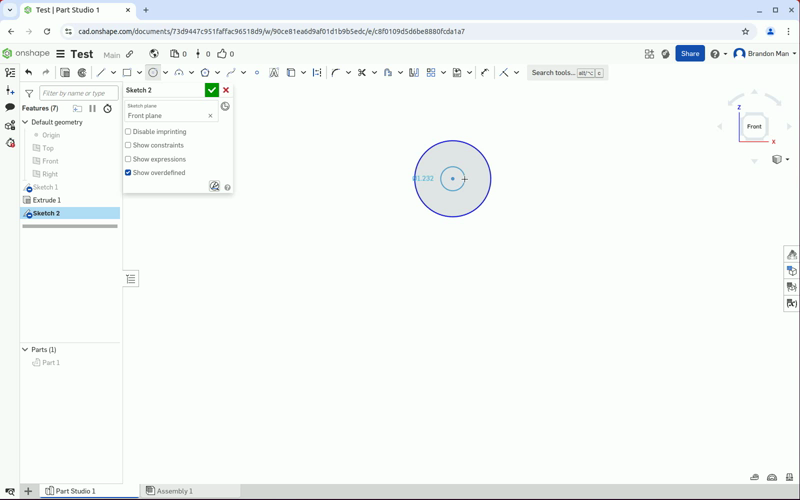
scroll(6)
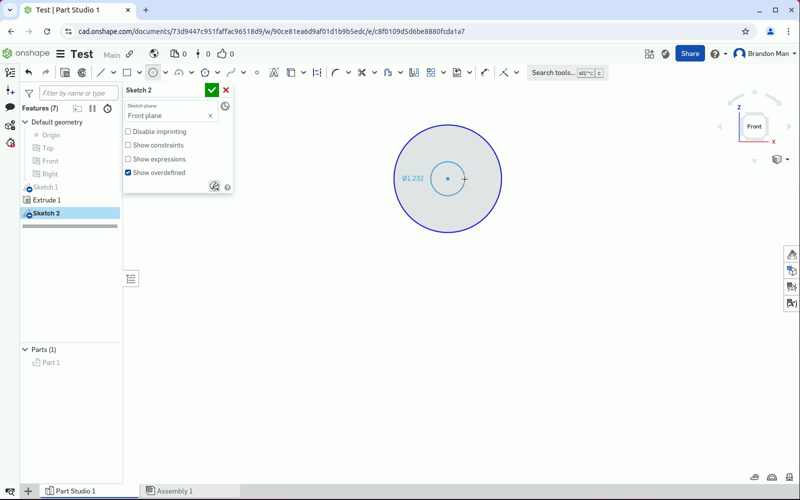
scroll(6)
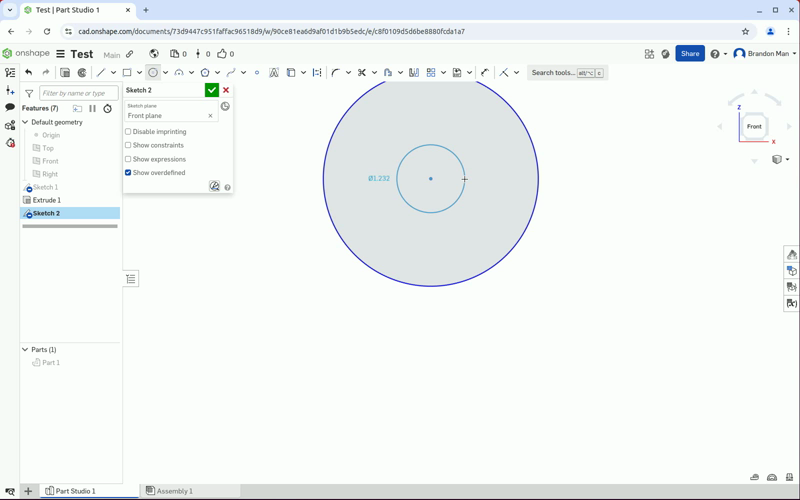
click(464, 178)
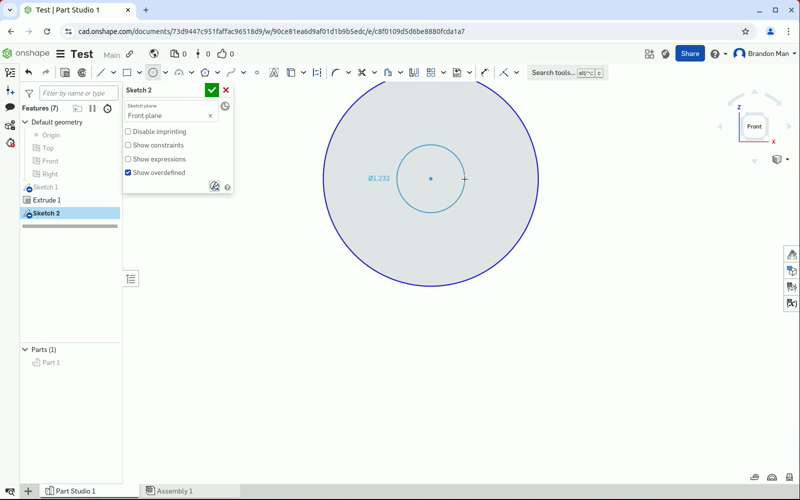
scroll(-6)
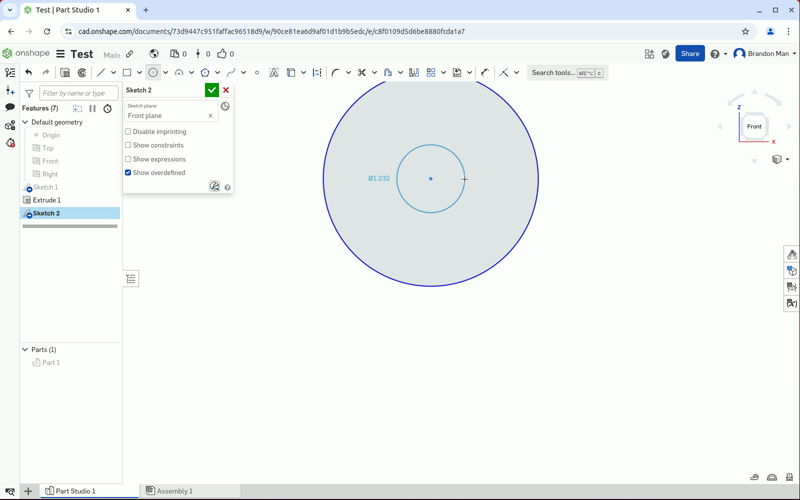
scroll(-6)
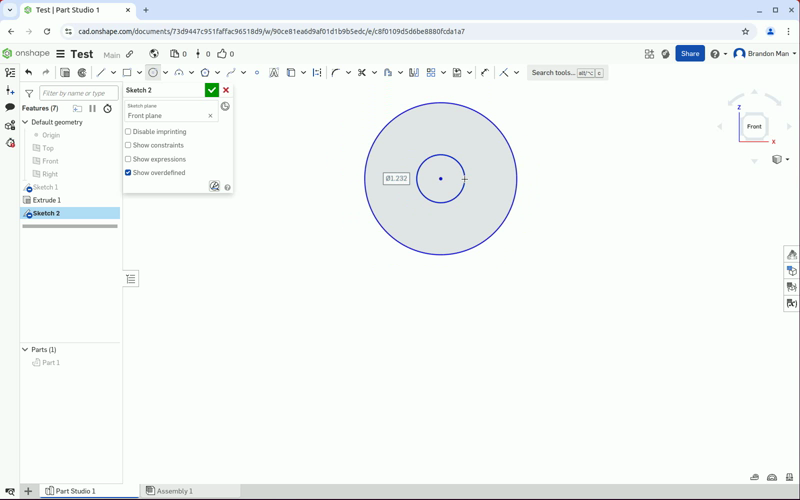
scroll(-6)
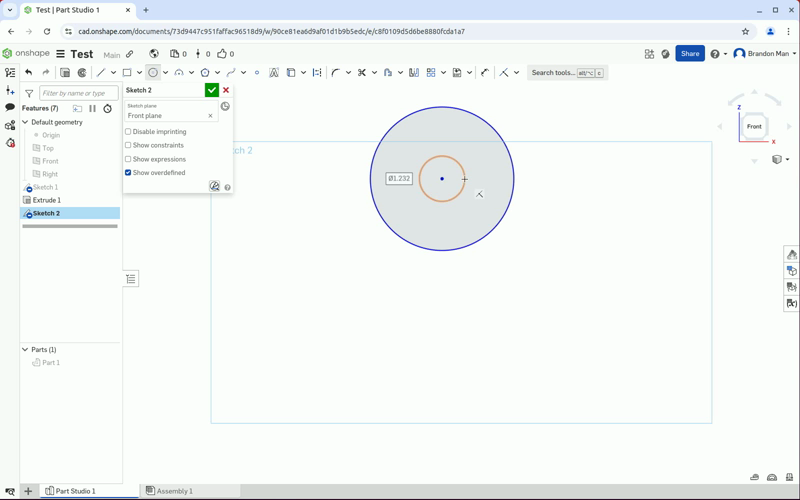
scroll(-6)
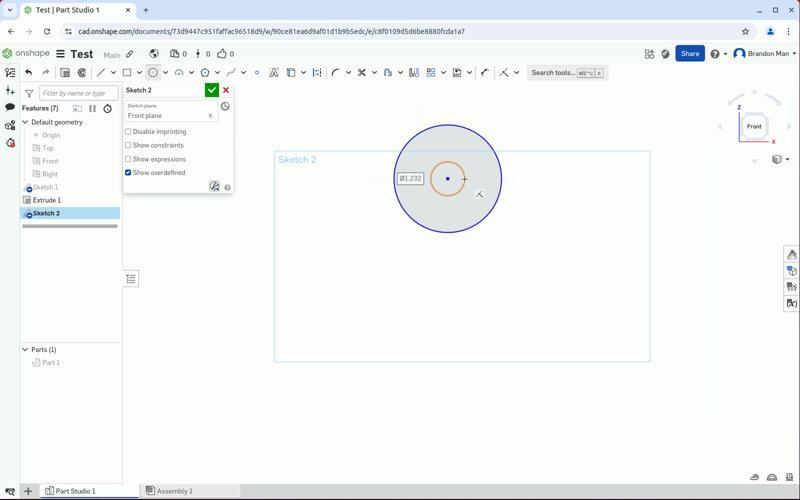
scroll(-6)
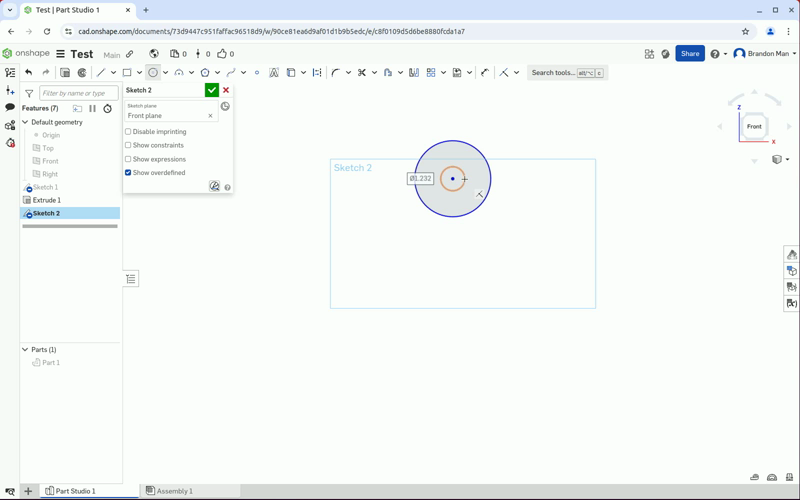
scroll(-6)
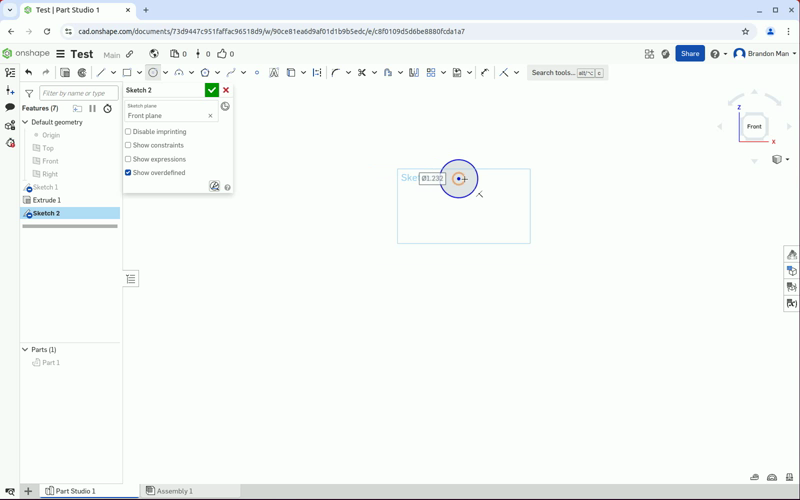
scroll(-6)
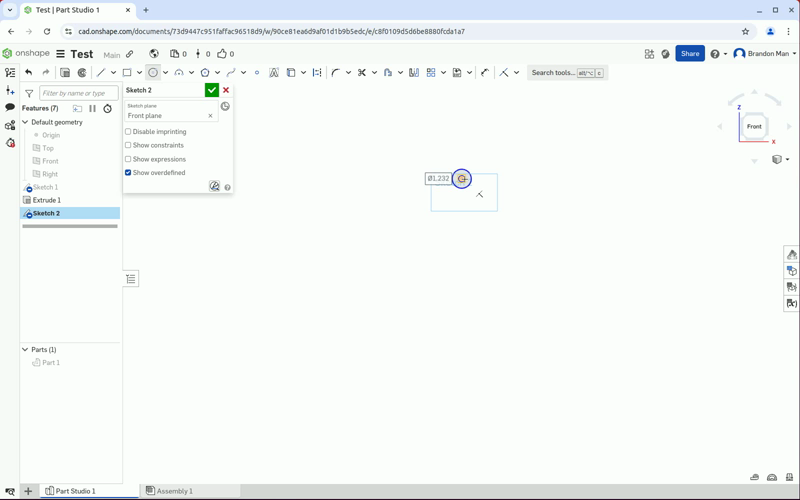
key(esc)
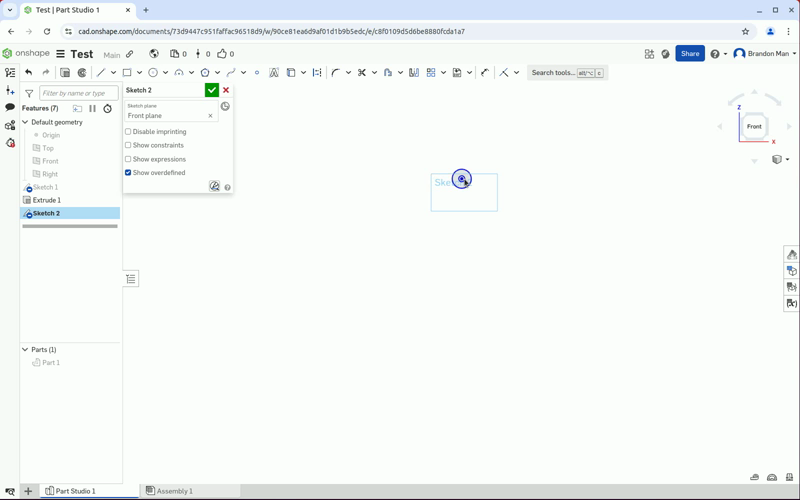
mouse_move(470, 181)
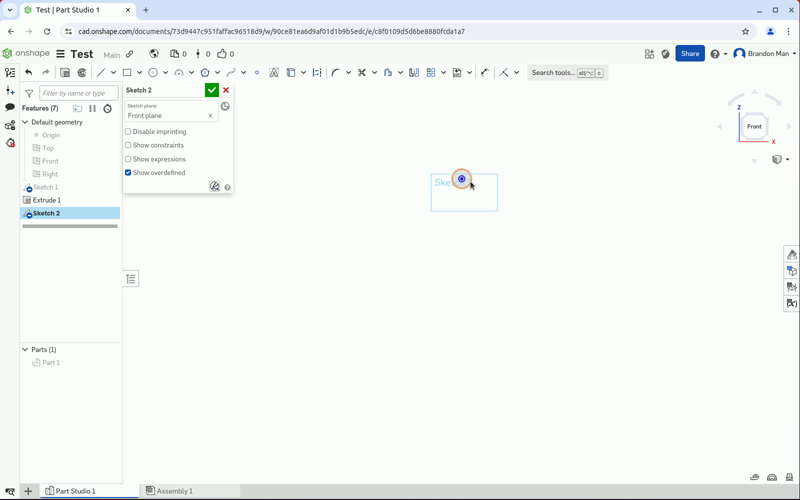
scroll(6)
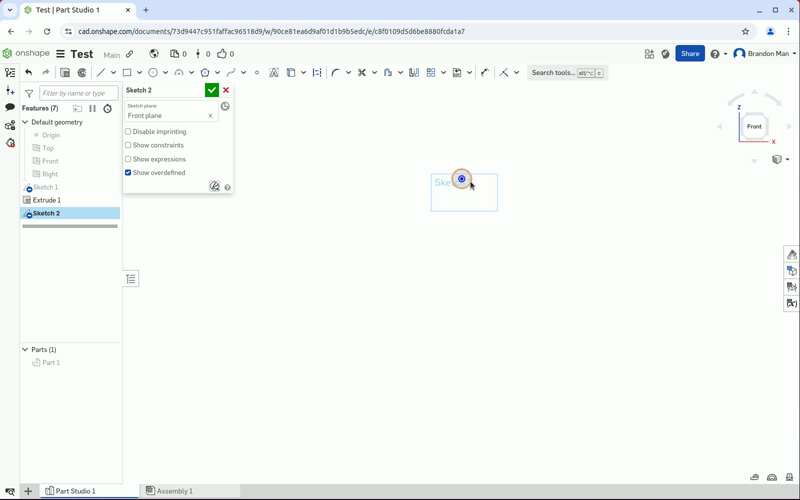
scroll(6)
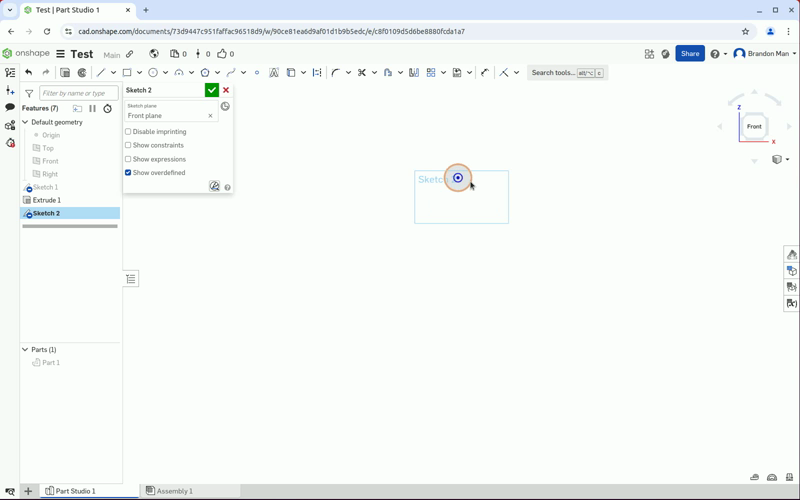
scroll(6)
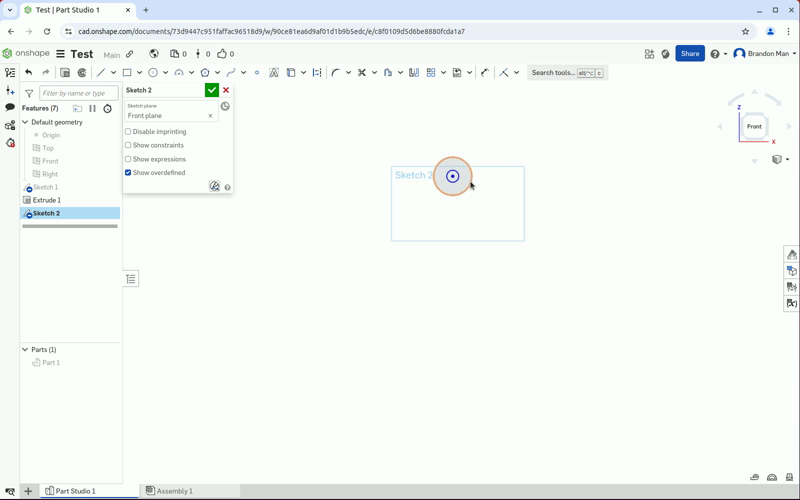
scroll(6)
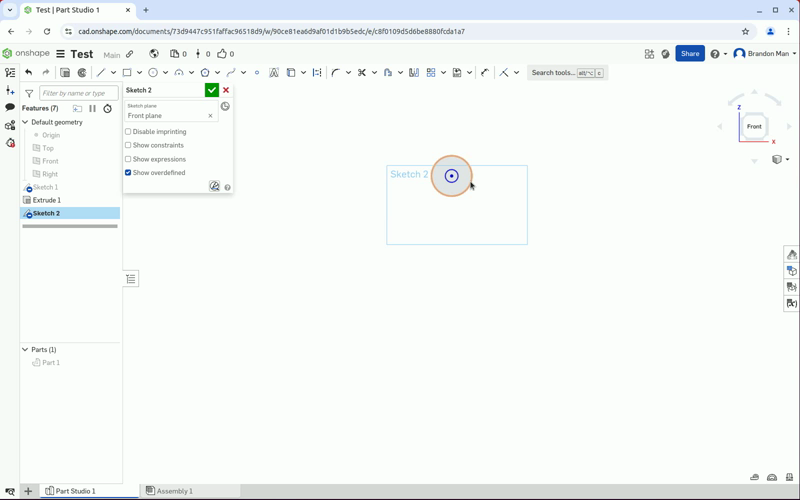
scroll(6)
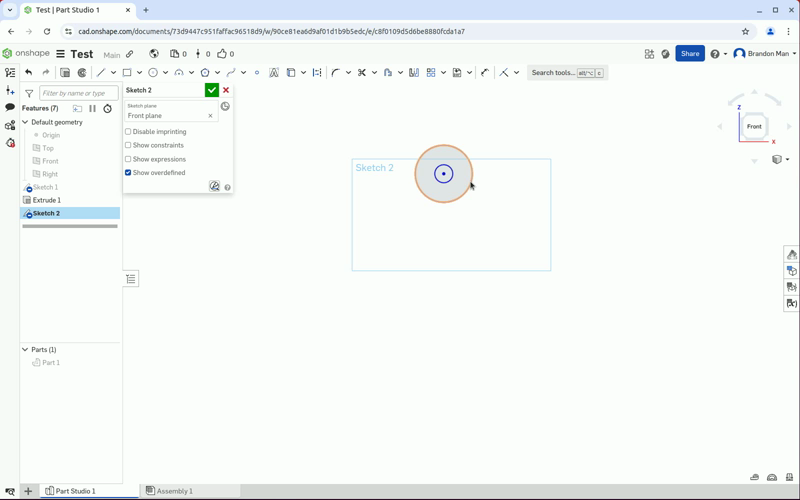
scroll(6)
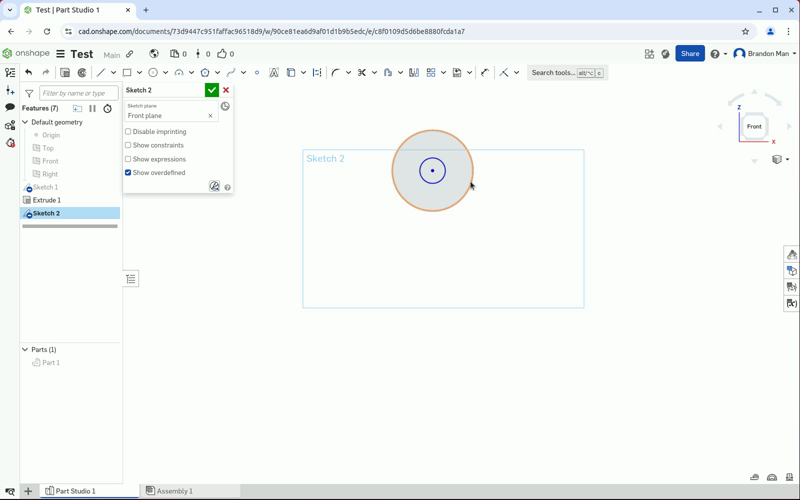
scroll(6)
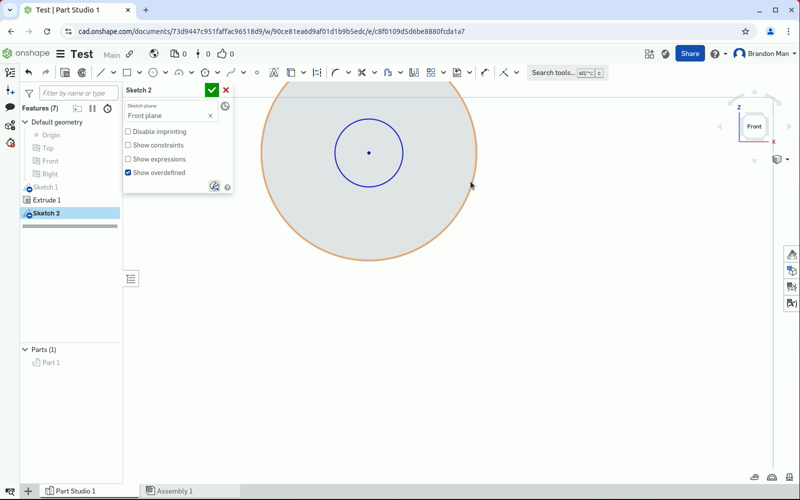
click(470, 181)
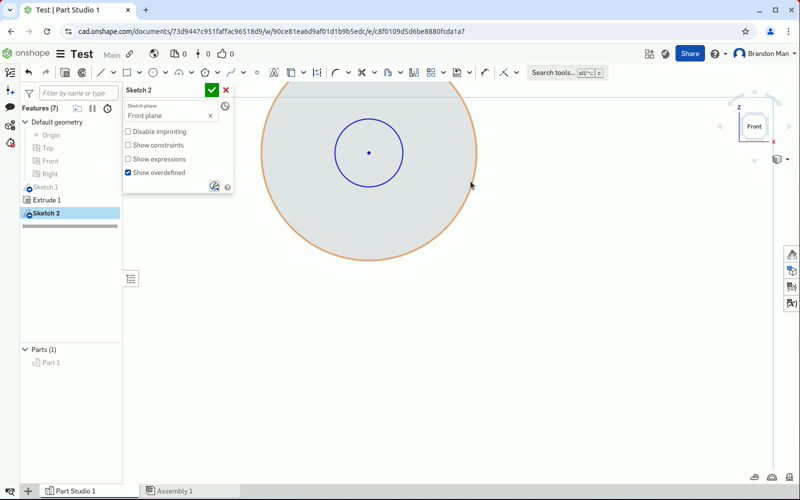
scroll(-6)
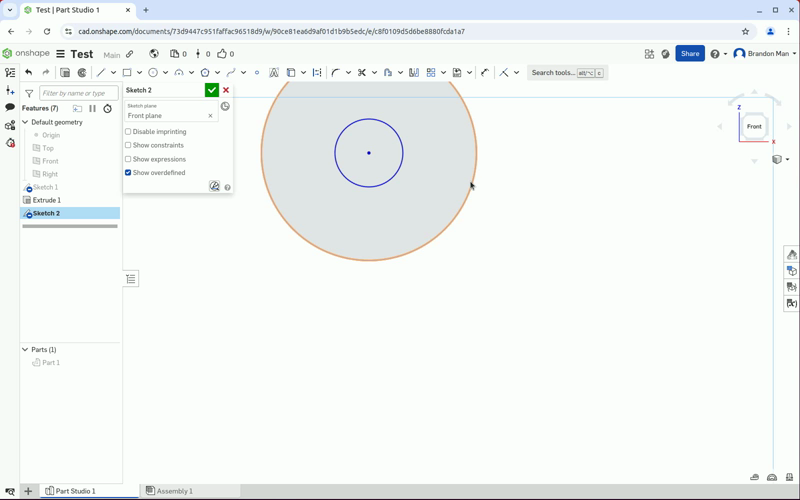
scroll(-6)
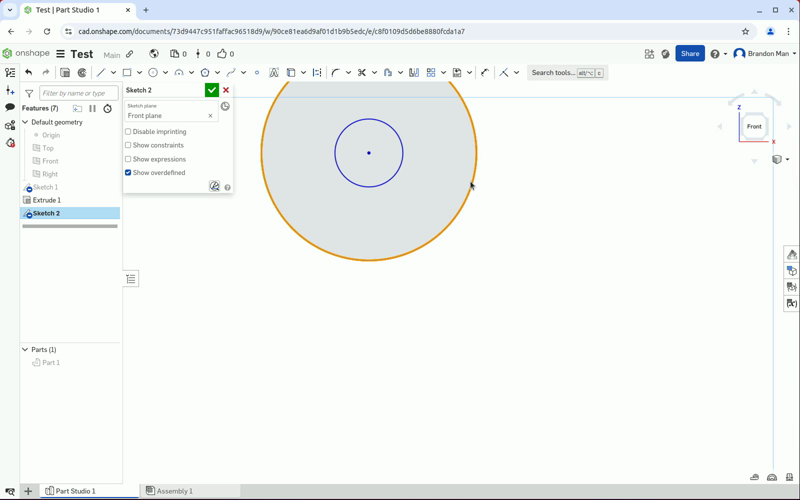
scroll(-6)
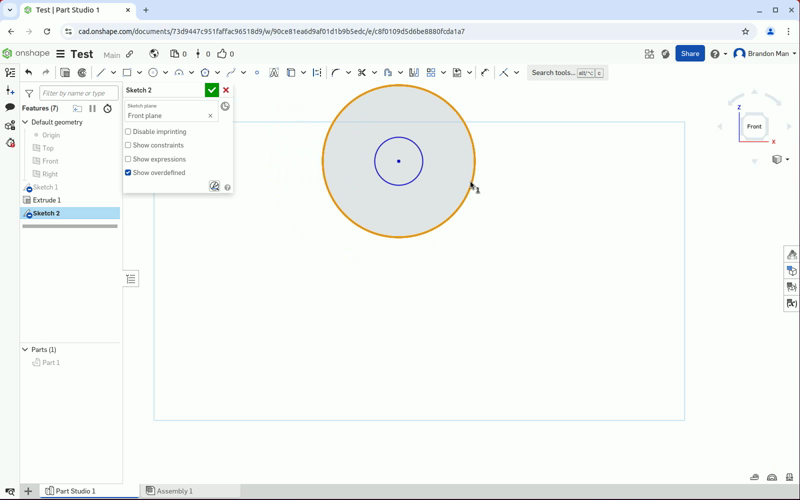
scroll(-6)
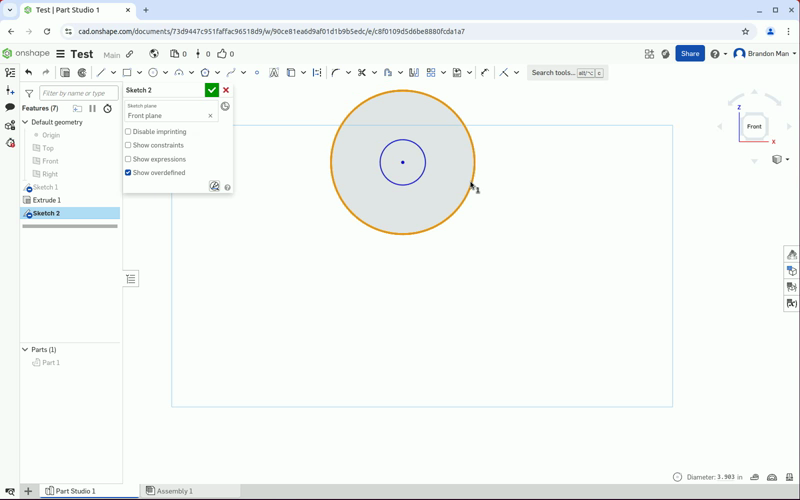
scroll(-6)
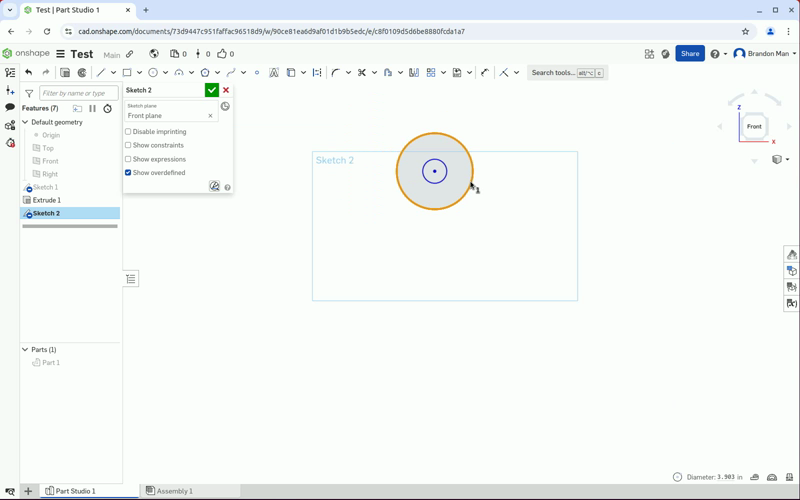
scroll(-6)
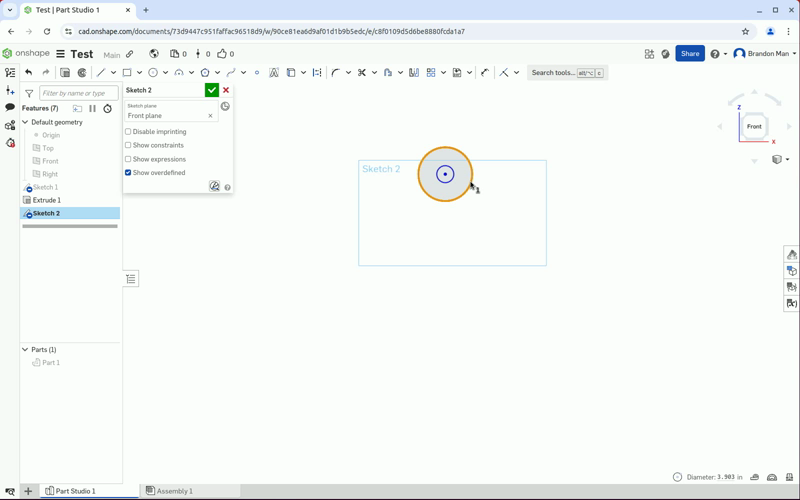
scroll(-6)
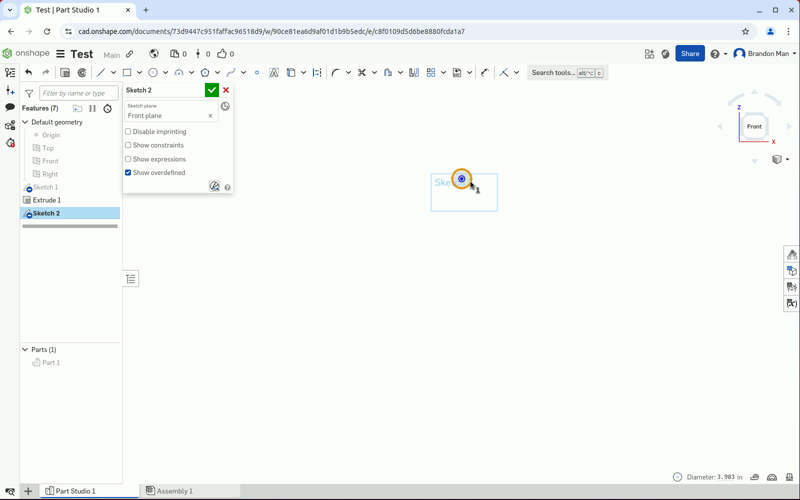
mouse_move(73, 352)
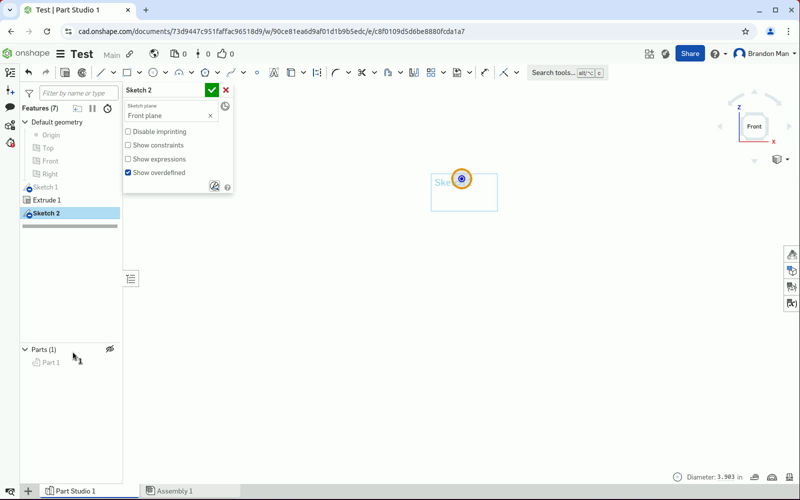
key(shift+y)
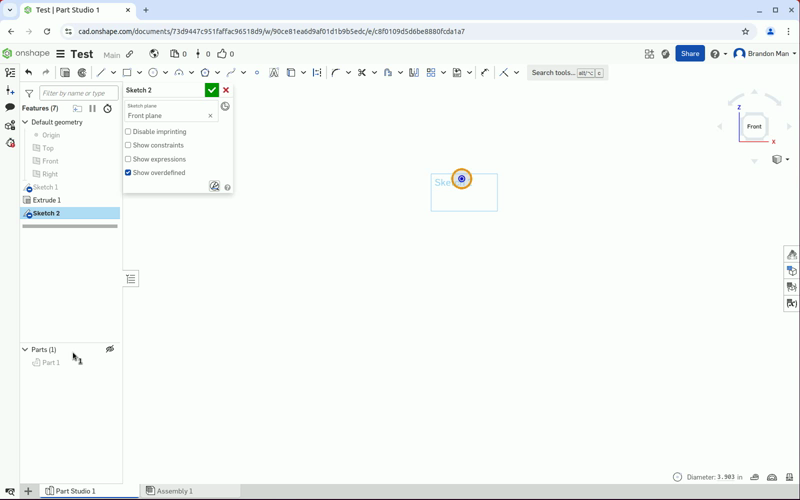
key(shift+e)
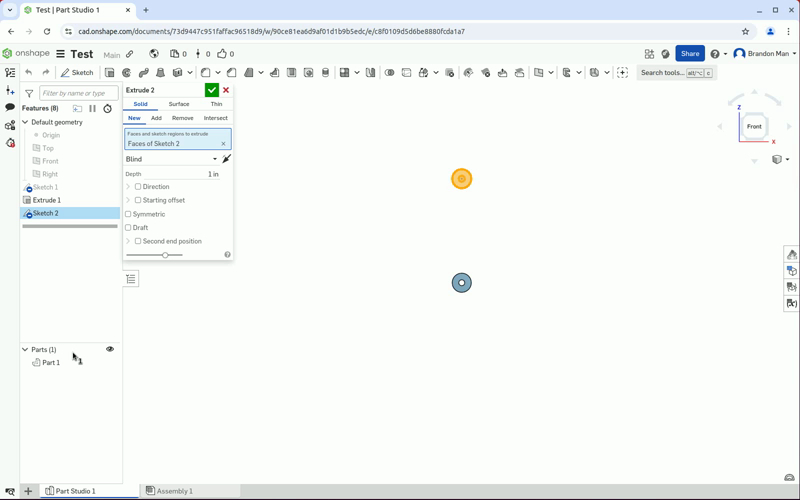
mouse_move(143, 106)
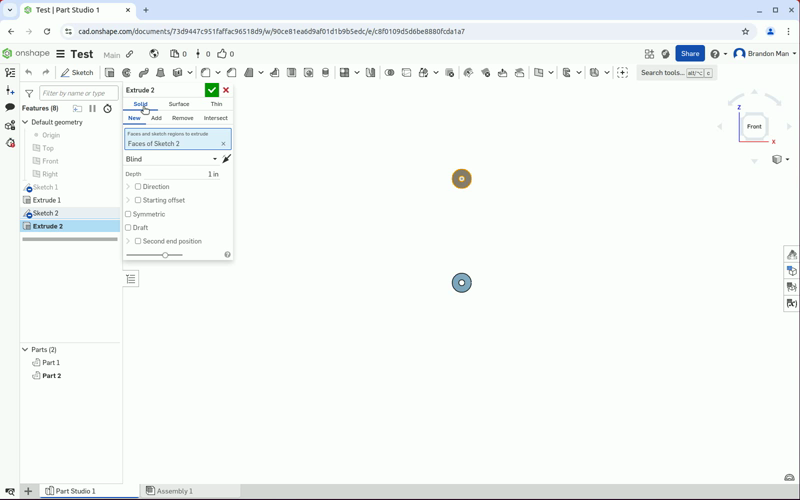
click(143, 106)
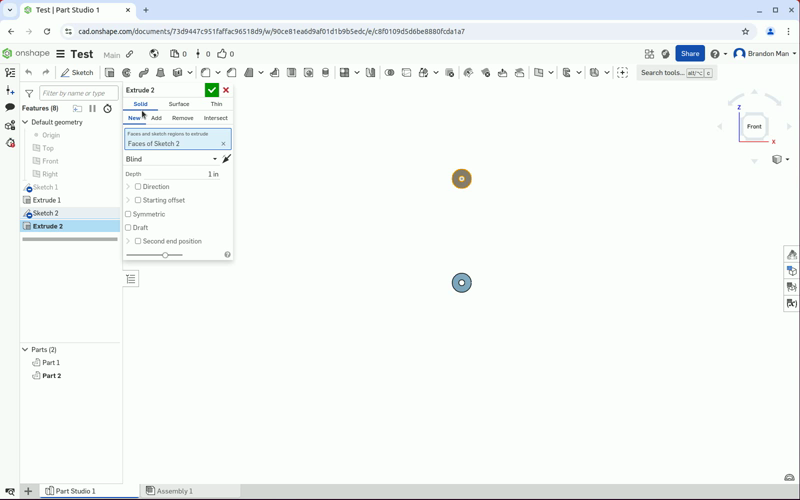
mouse_move(137, 120)
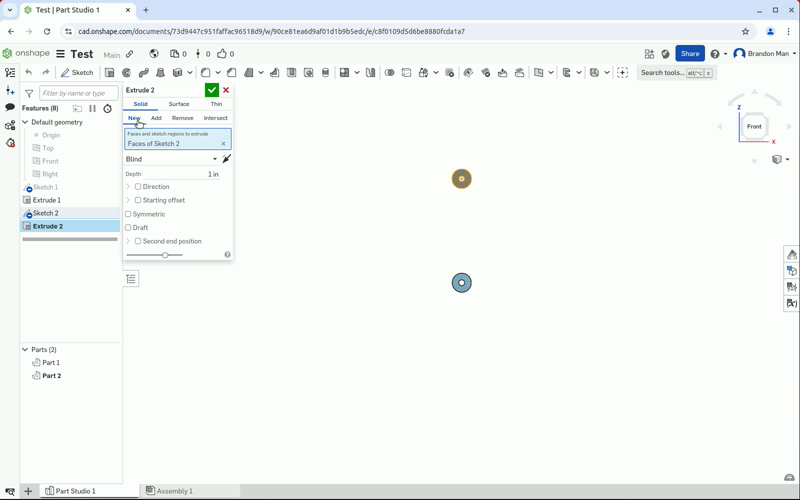
click(137, 120)
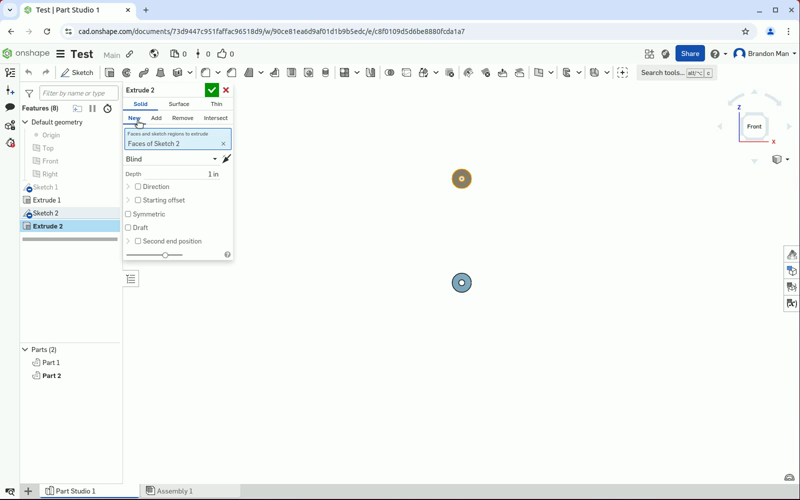
key(tab, 4)
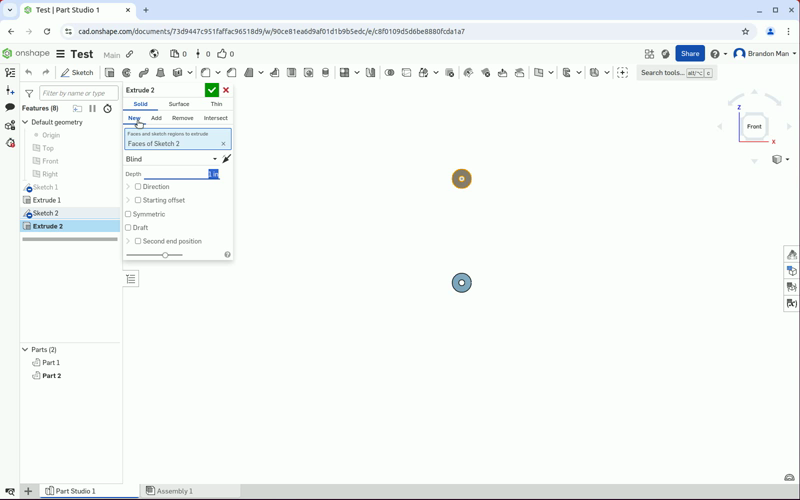
text(0.481)
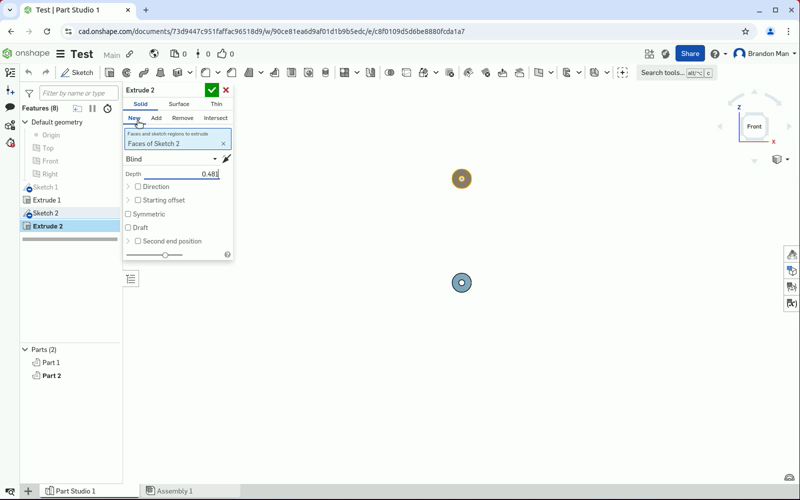
key(enter)
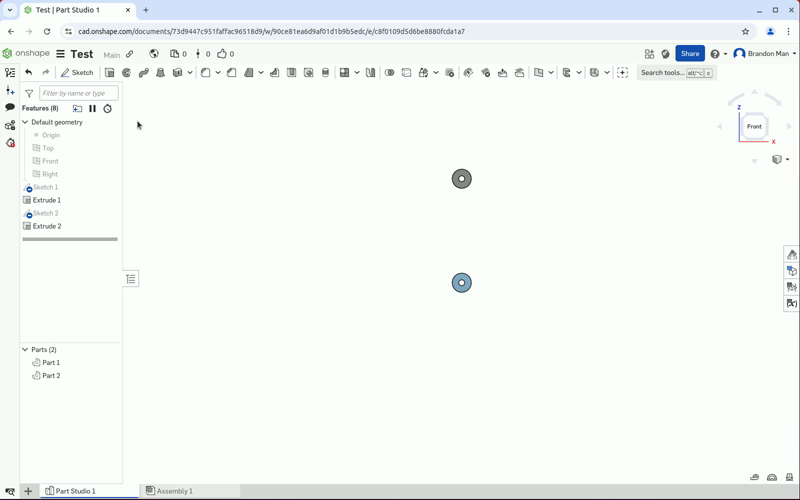
key(shift+h)
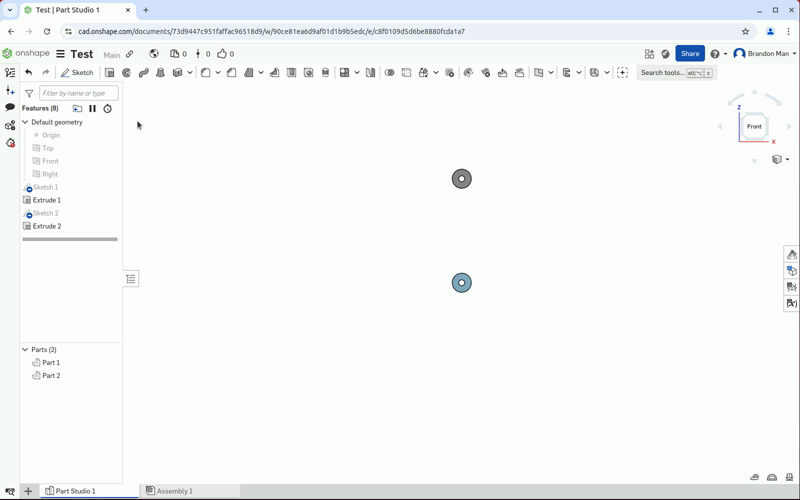
key(shift+h)
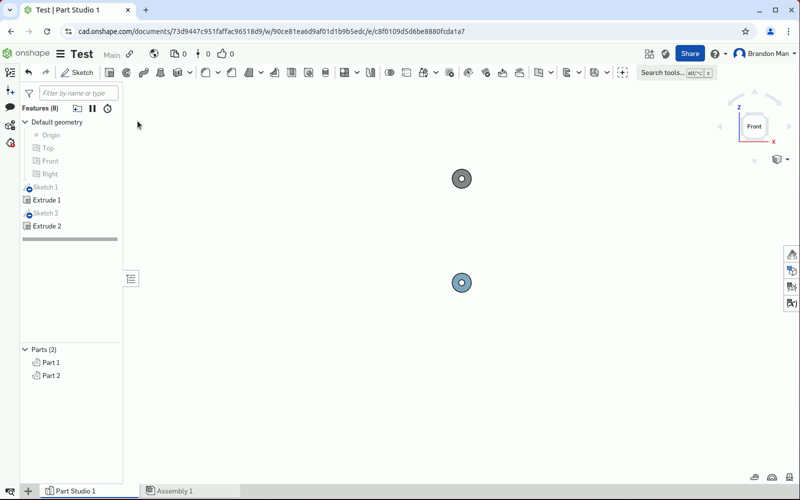
mouse_move(73, 189)
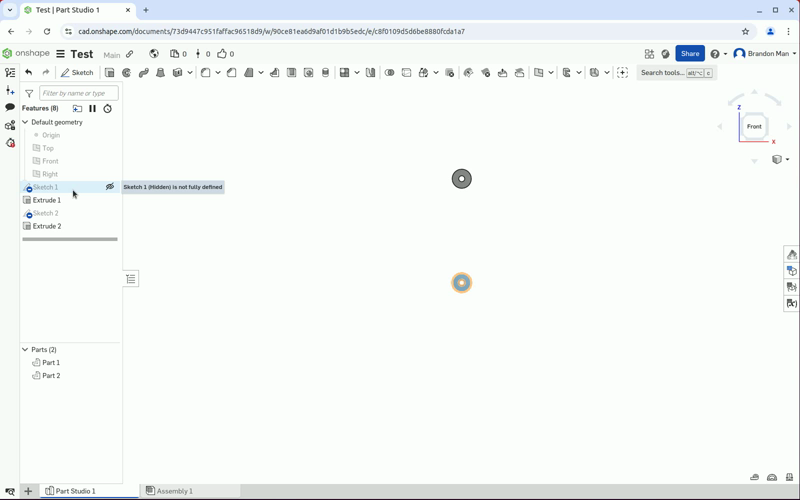
click(73, 189)
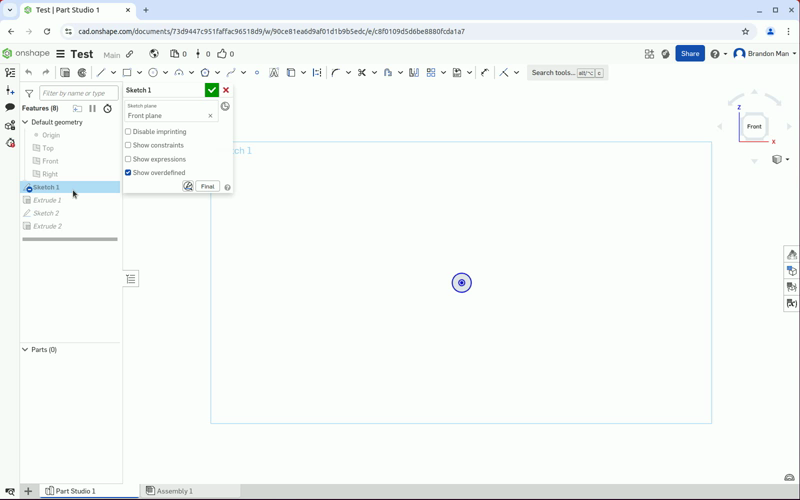
mouse_move(229, 92)
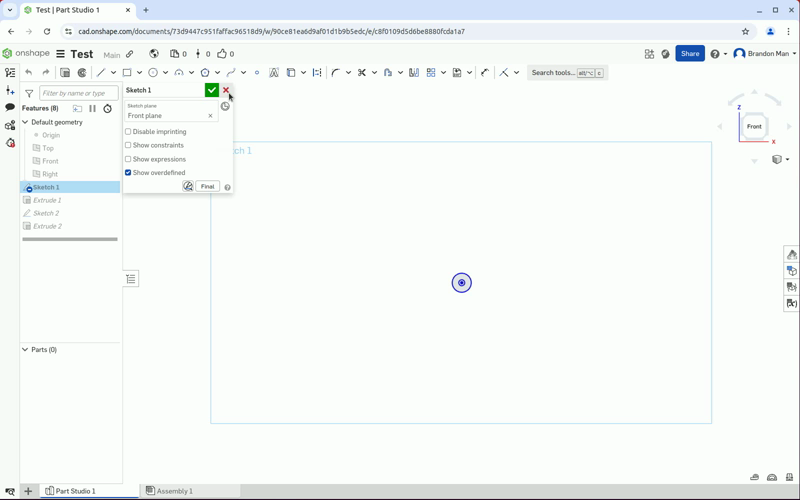
click(229, 92)
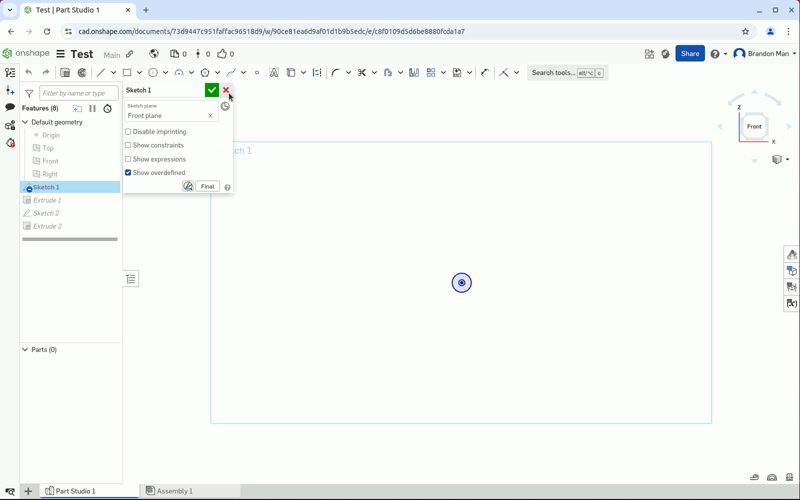
key(shift+s)
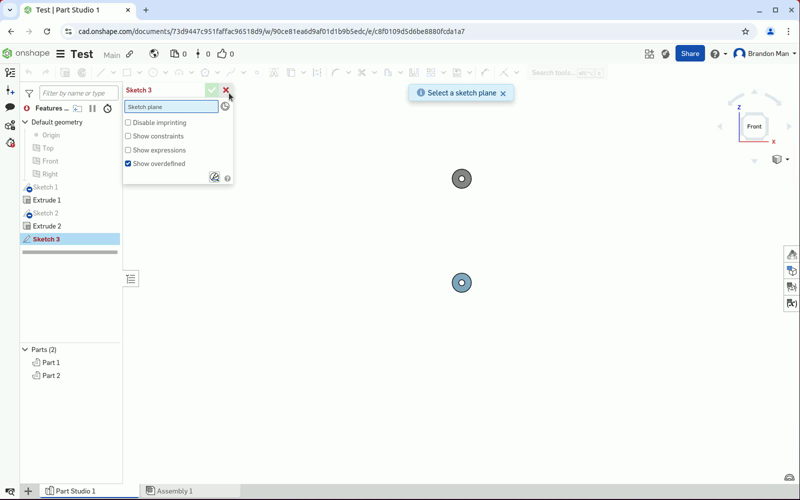
mouse_move(73, 163)
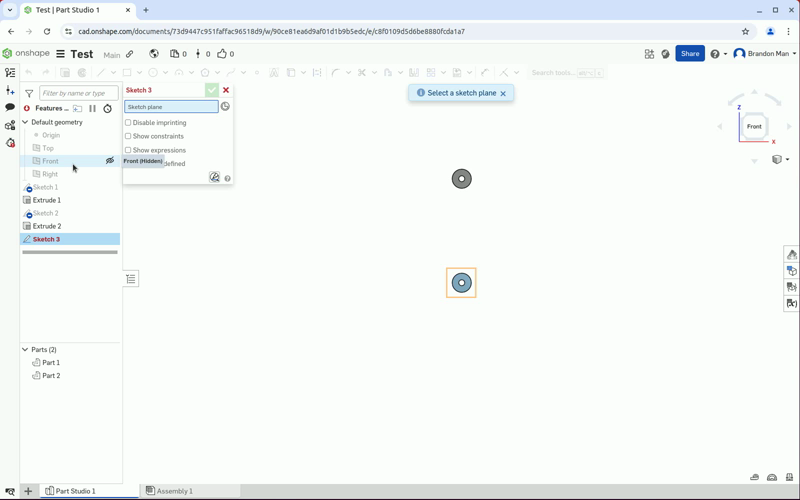
click(73, 163)
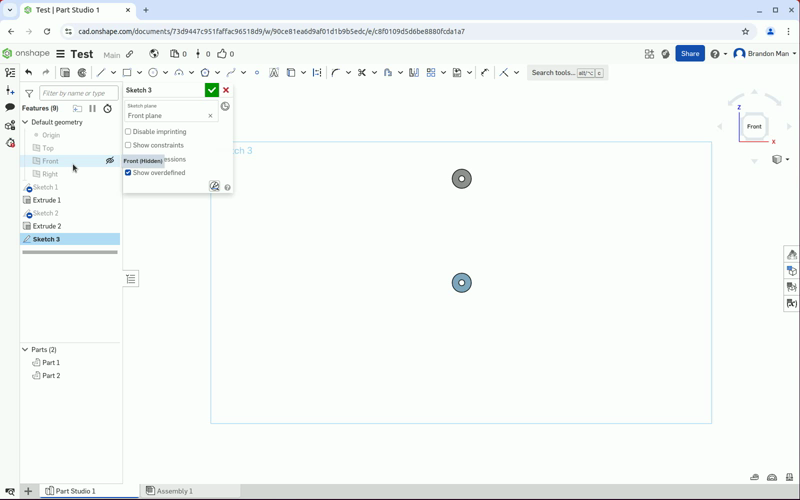
mouse_move(73, 352)
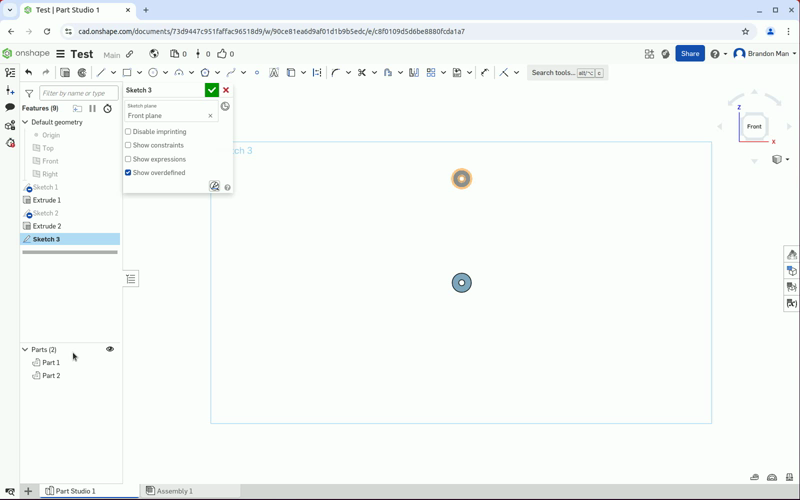
key(y)
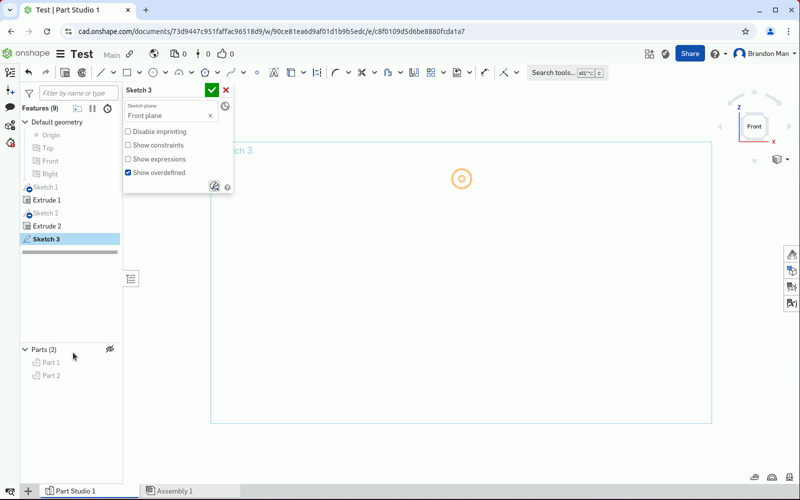
key(c)
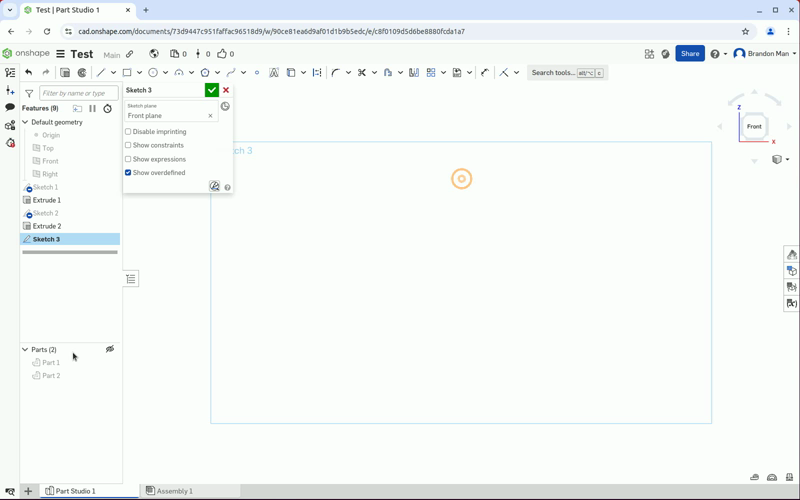
key_down(shift)
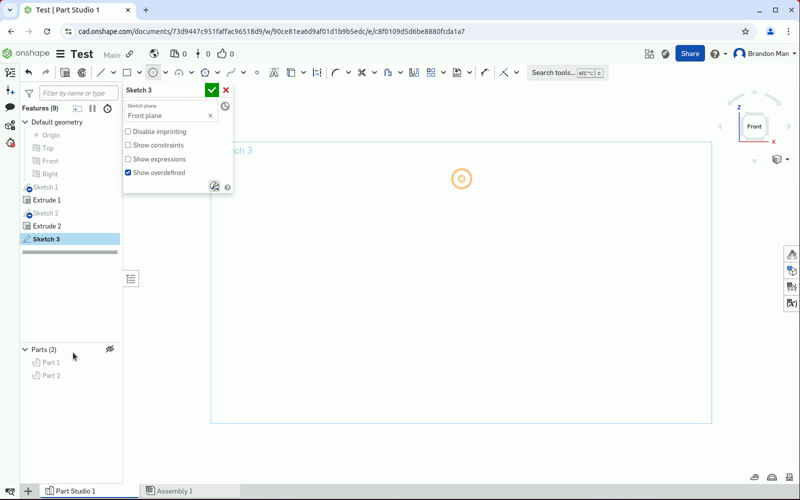
mouse_move(501, 282)
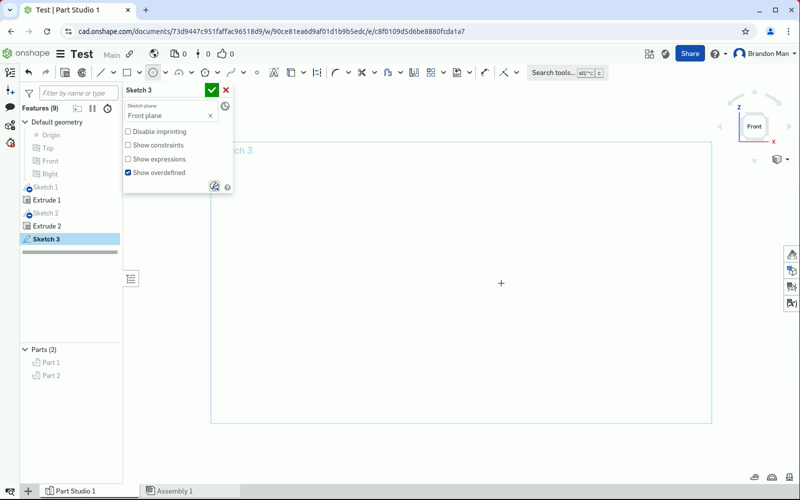
click(501, 282)
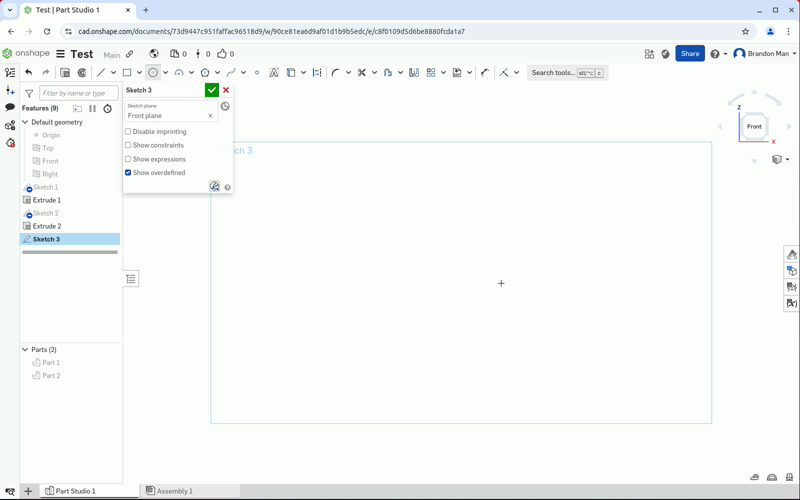
key_up(shift)
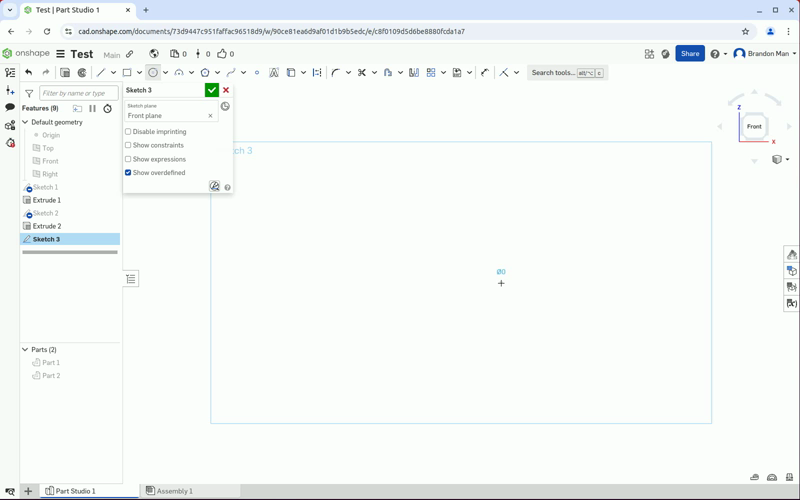
mouse_move(508, 282)
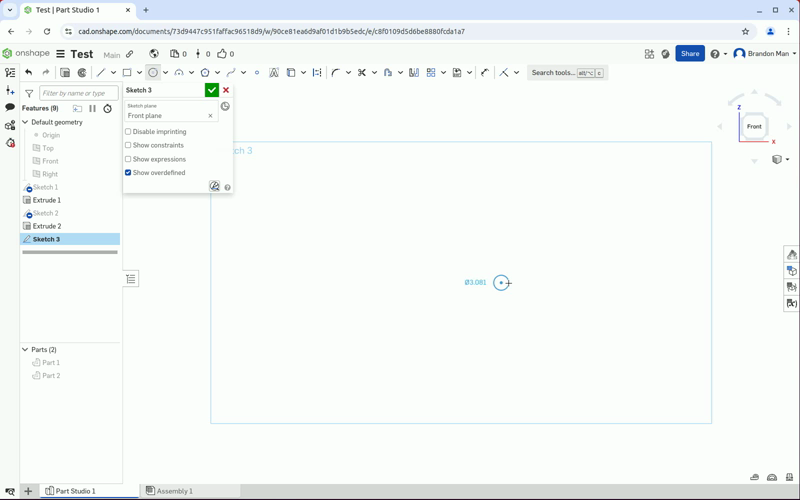
click(508, 282)
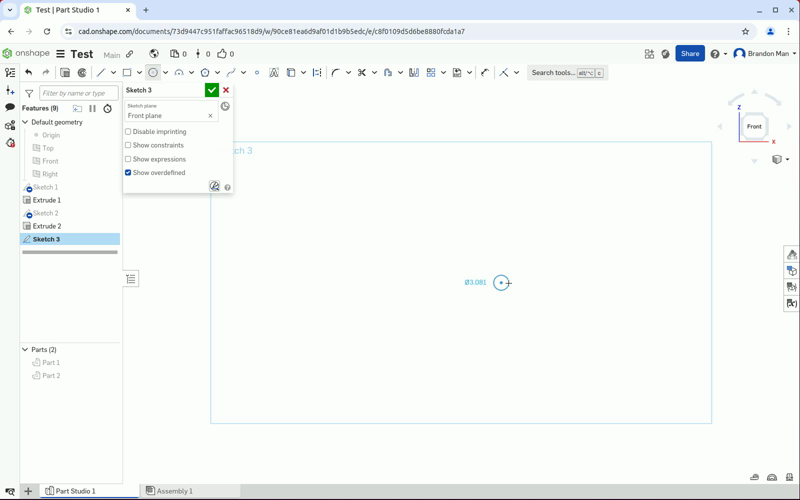
key(esc)
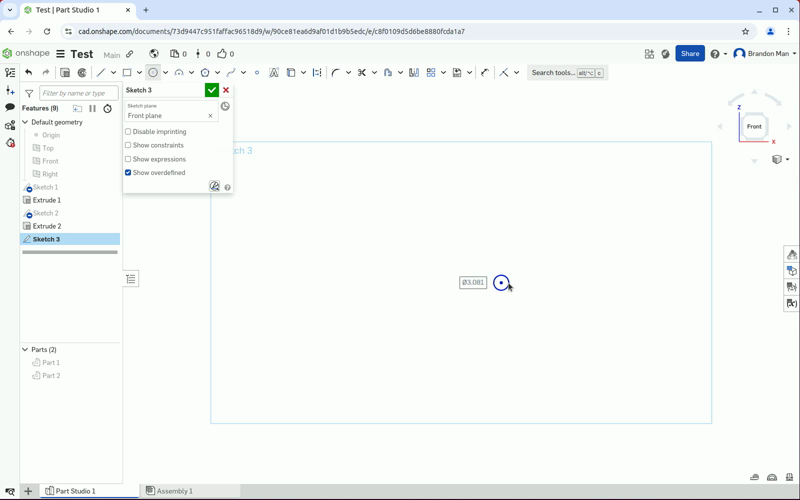
key(c)
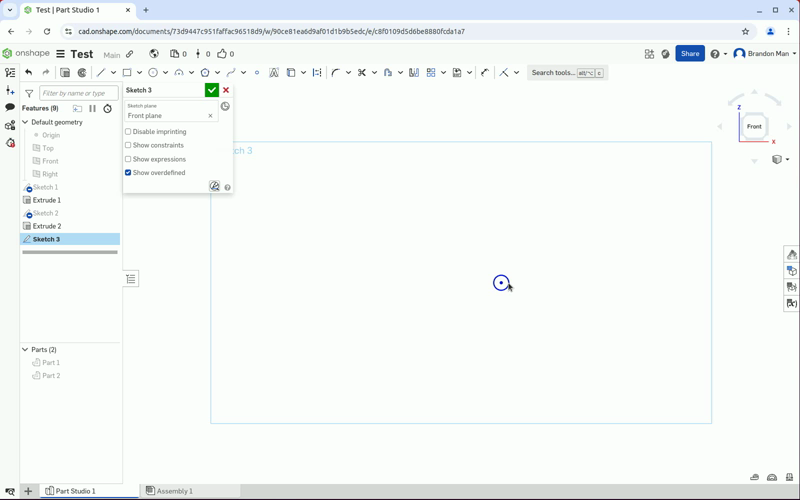
key_down(shift)
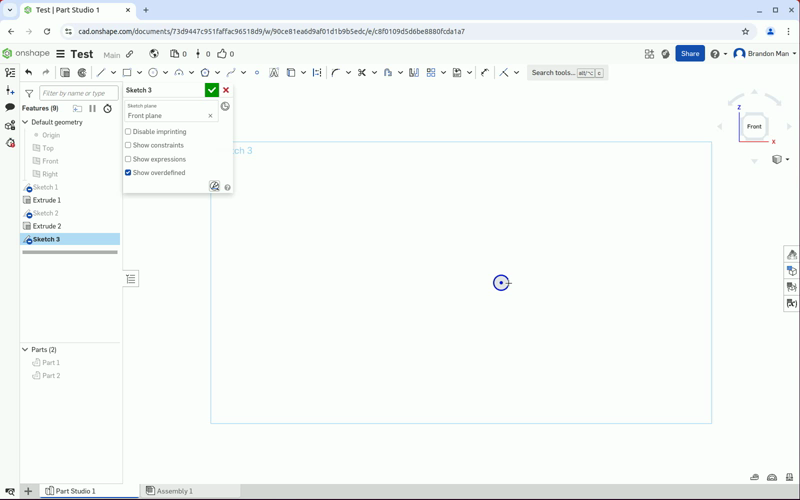
mouse_move(501, 282)
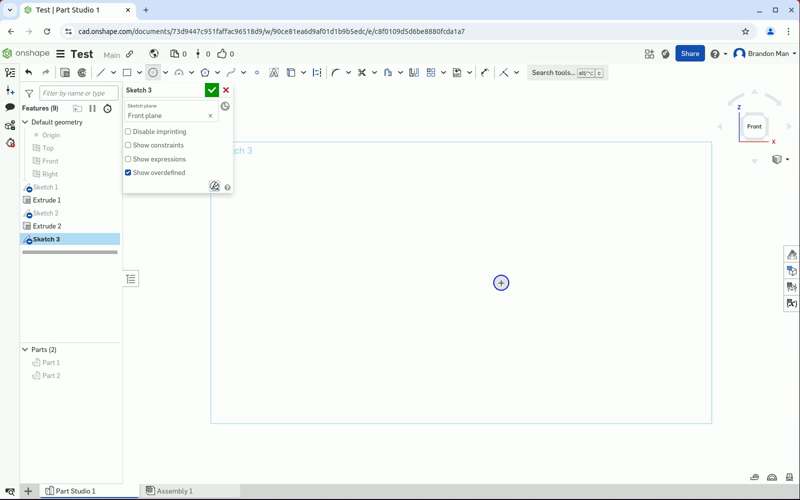
click(501, 282)
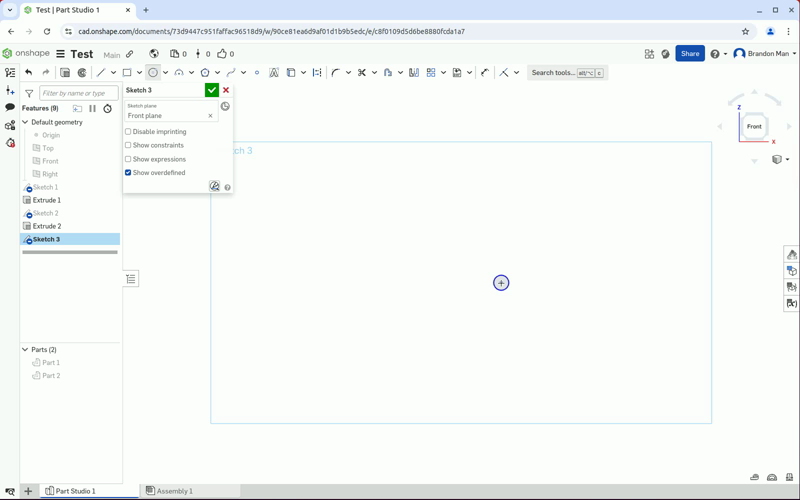
key_up(shift)
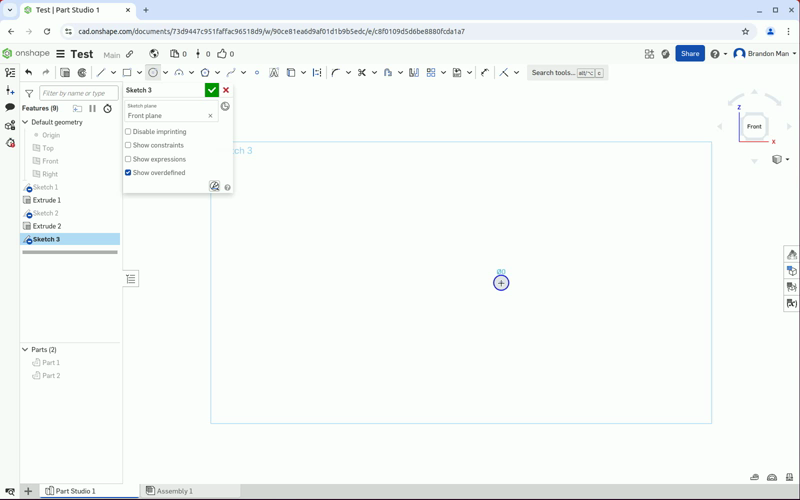
mouse_move(504, 282)
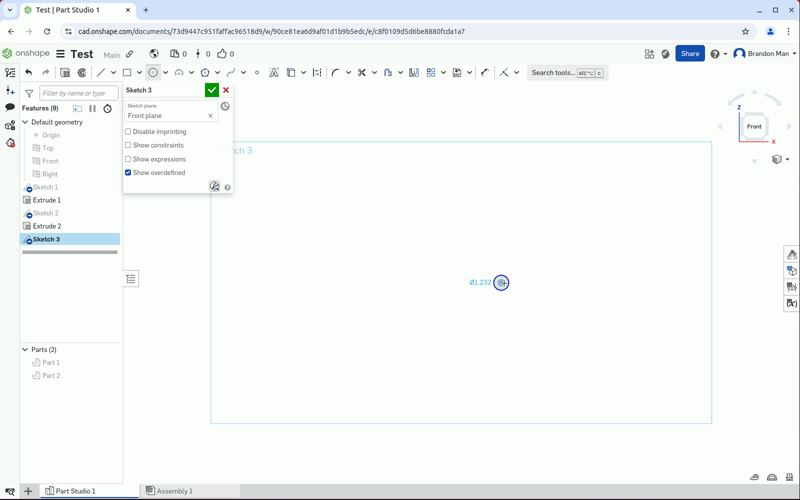
scroll(6)
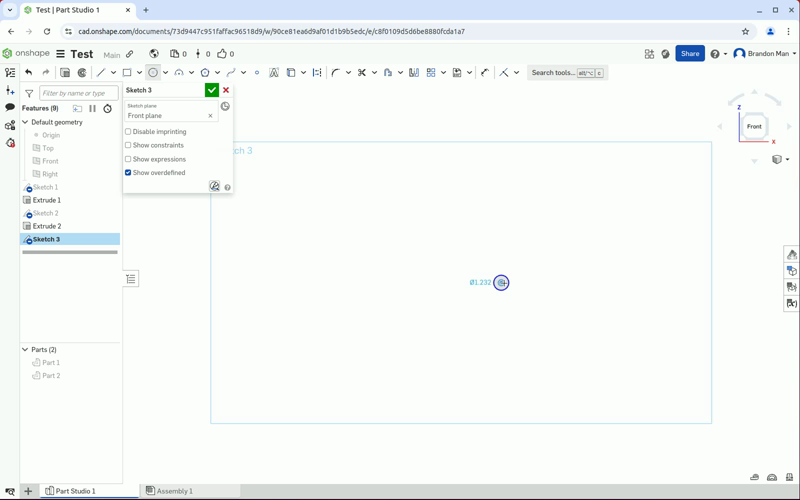
scroll(6)
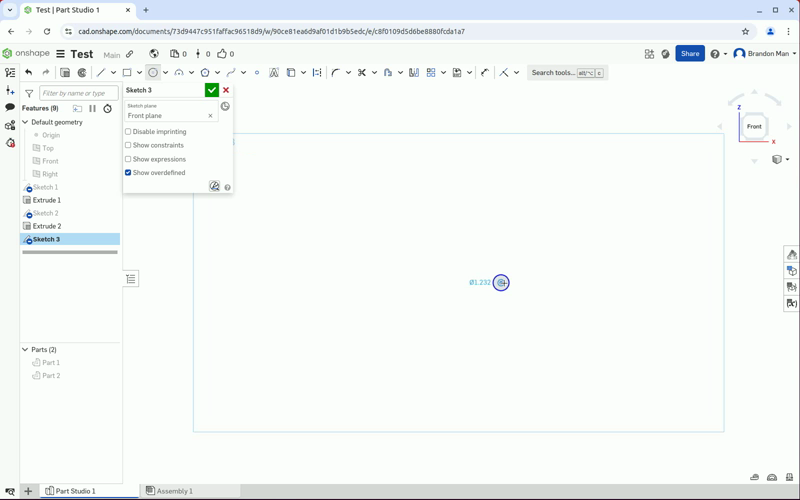
scroll(6)
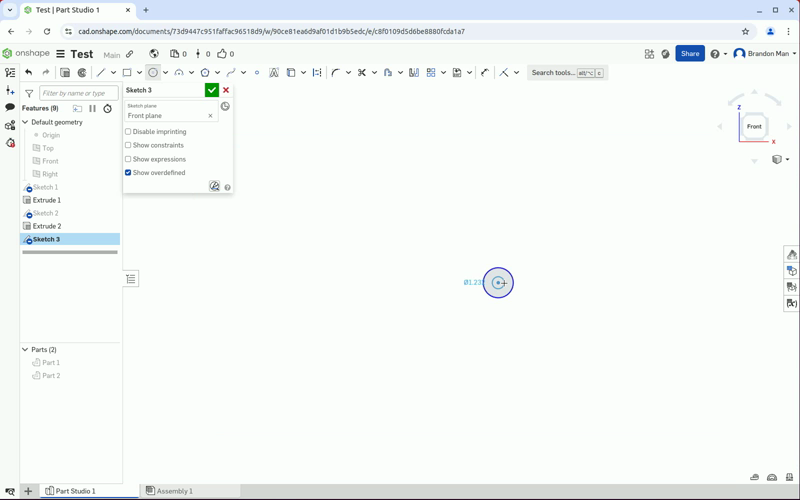
scroll(6)
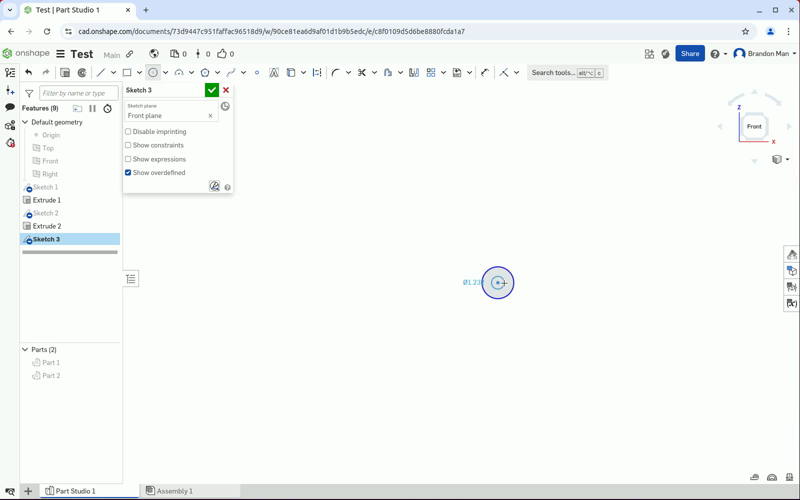
scroll(6)
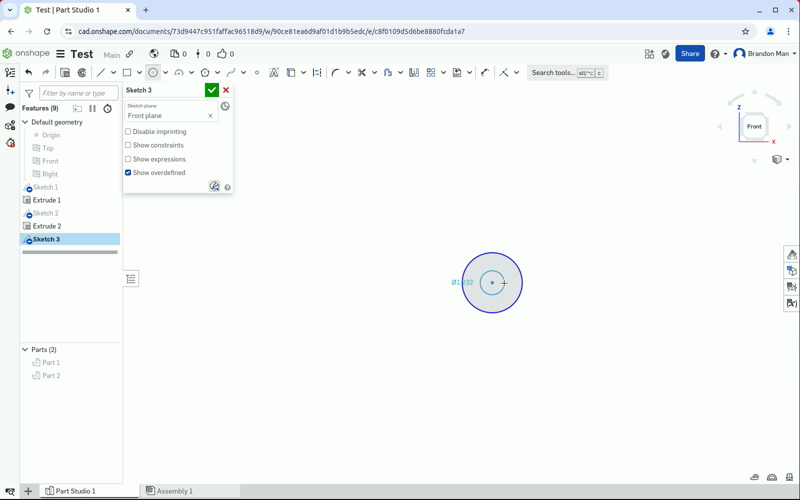
scroll(6)
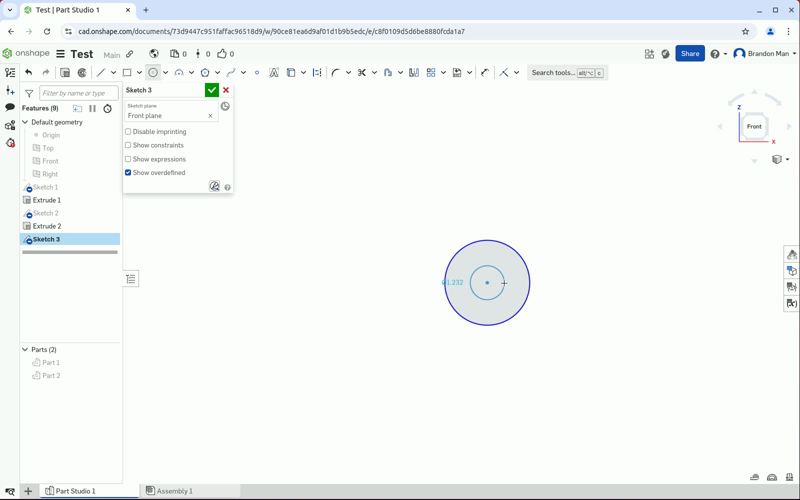
scroll(6)
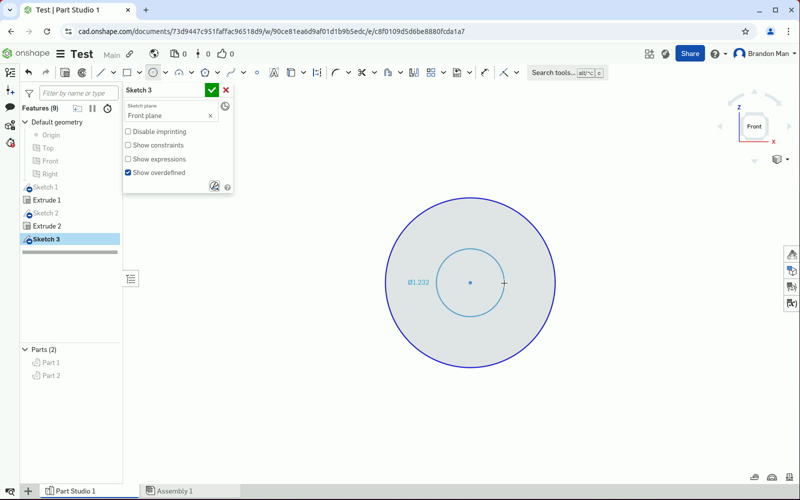
click(504, 282)
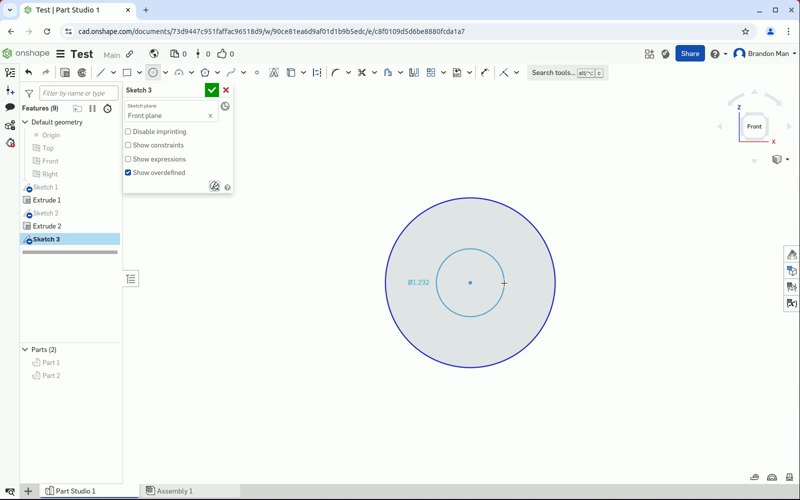
scroll(-6)
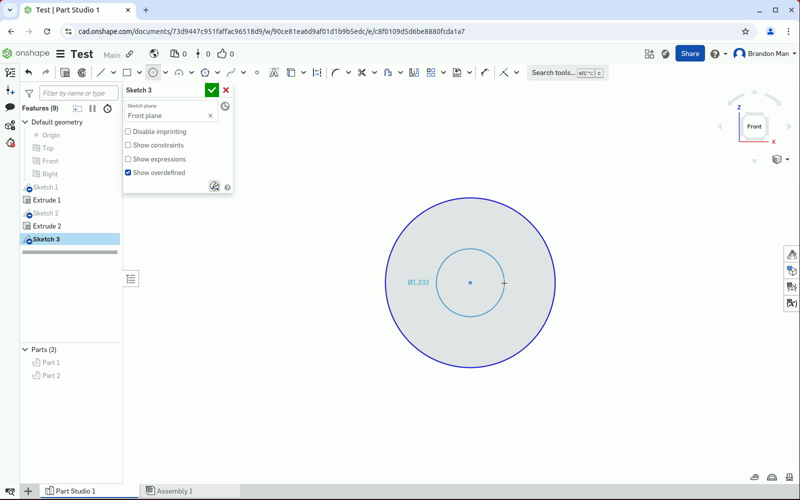
scroll(-6)
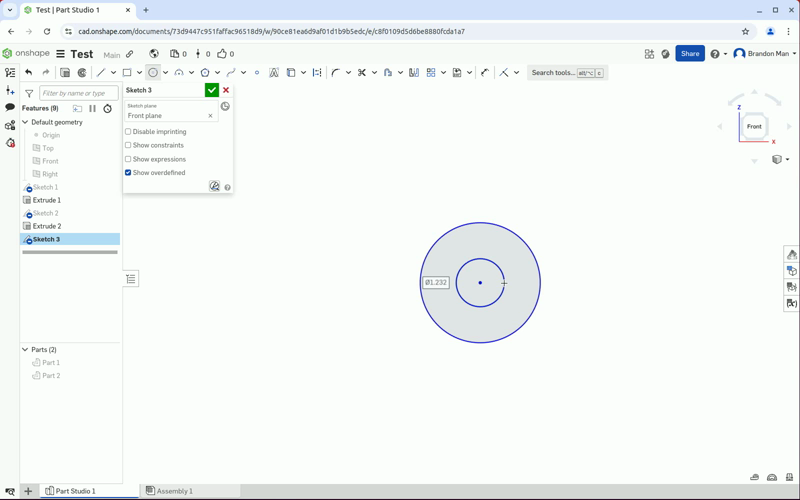
scroll(-6)
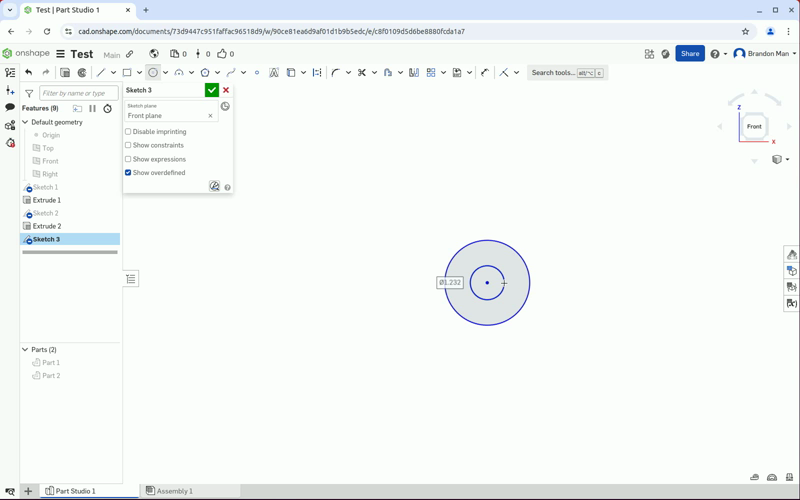
scroll(-6)
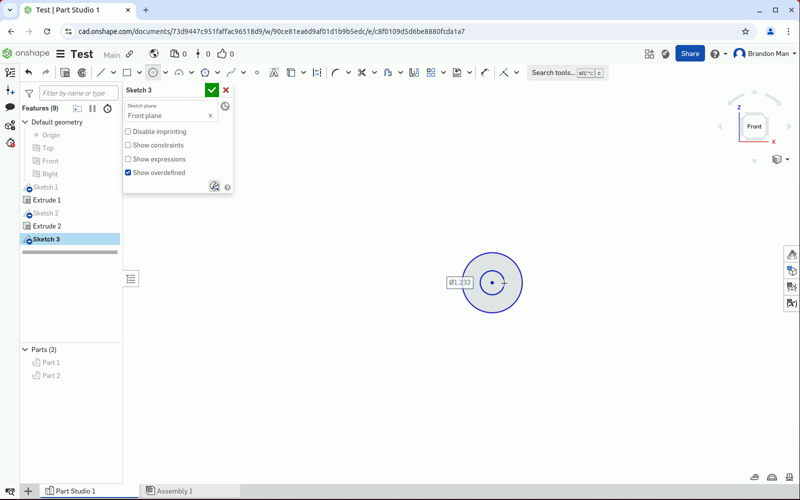
scroll(-6)
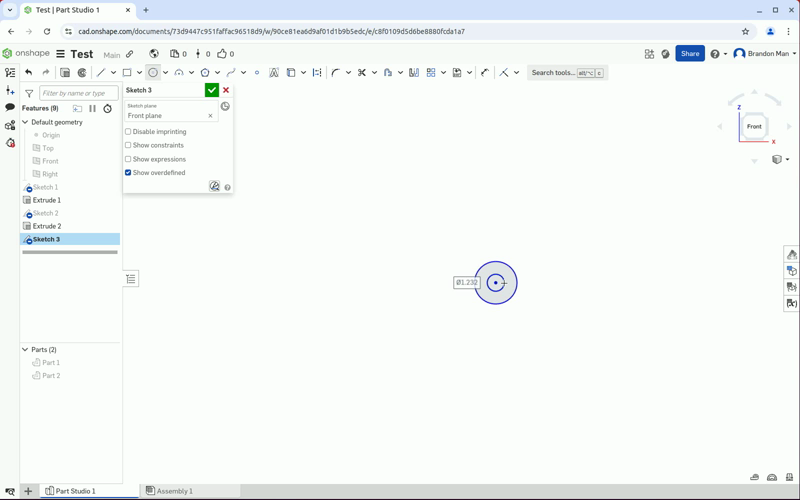
scroll(-6)
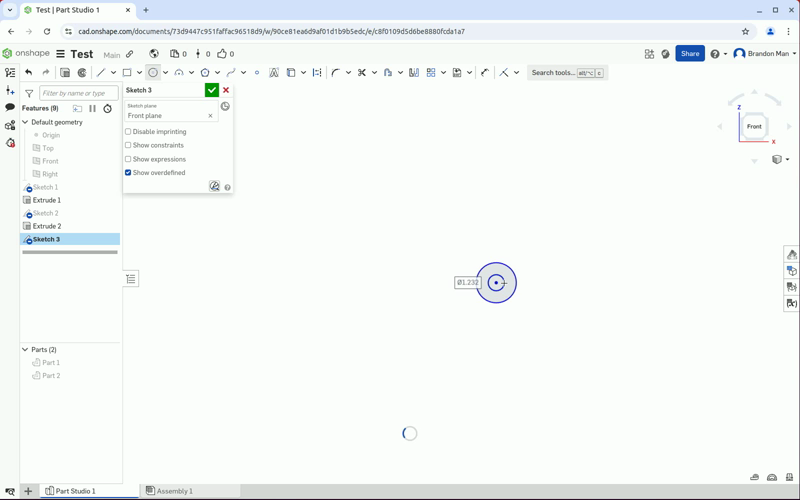
scroll(-6)
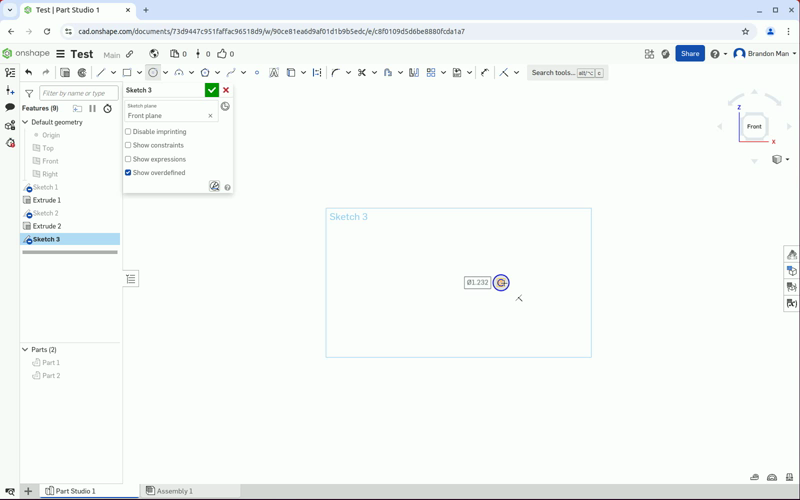
key(esc)
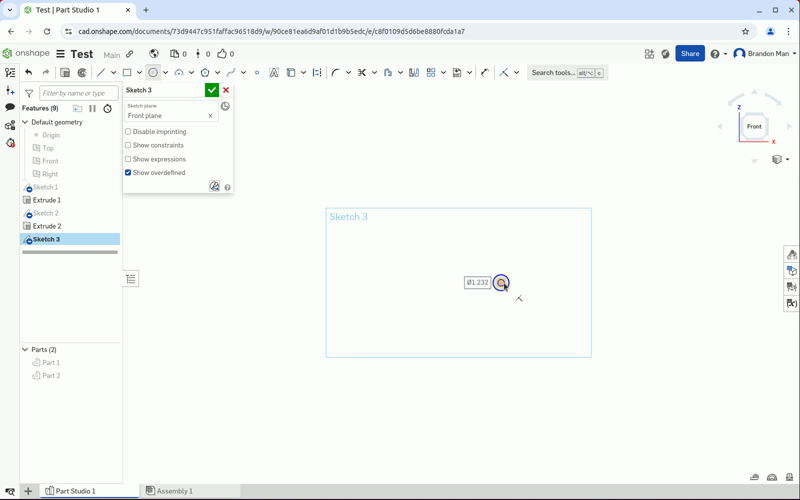
mouse_move(502, 286)
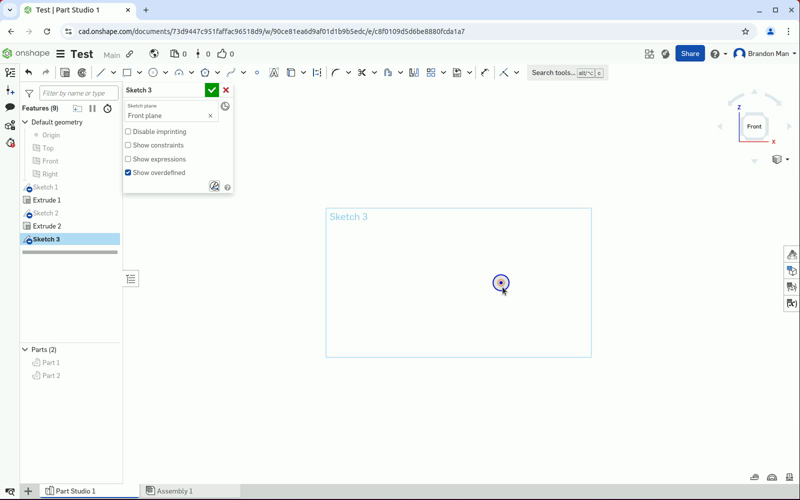
scroll(6)
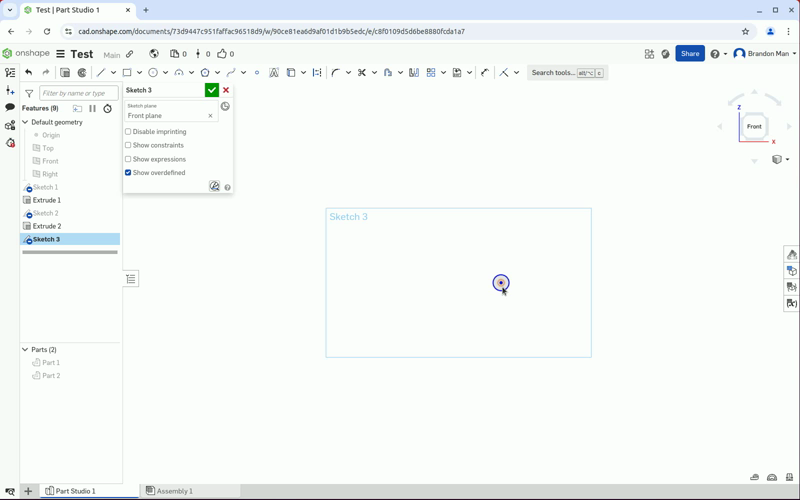
scroll(6)
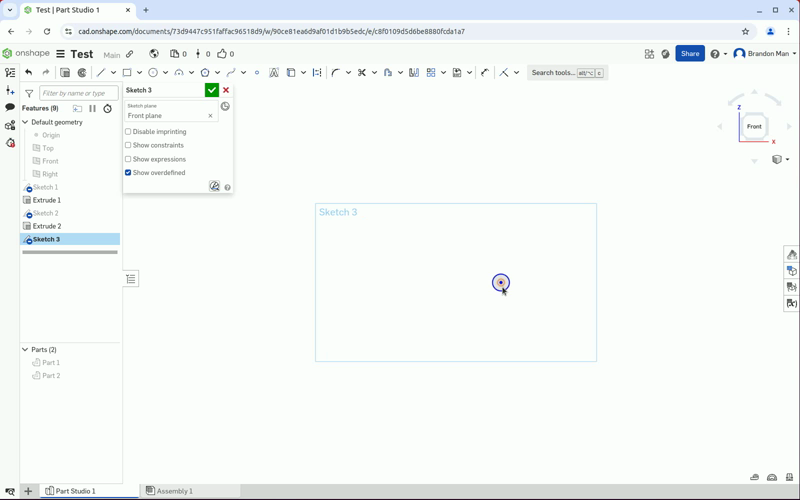
scroll(6)
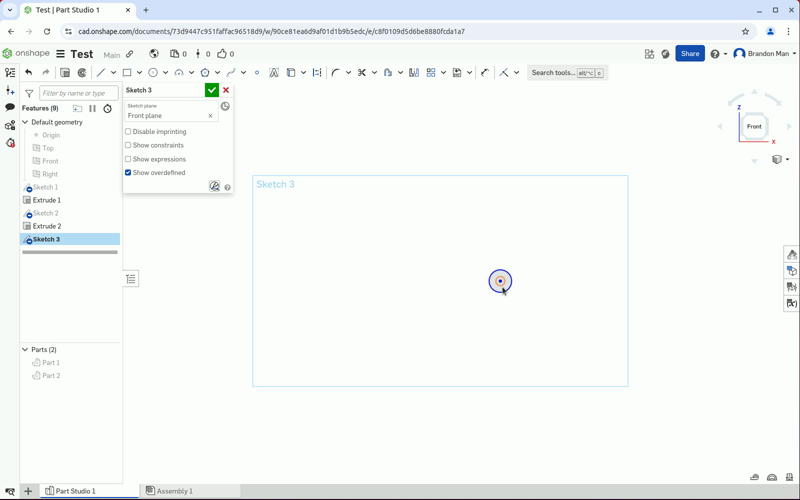
scroll(6)
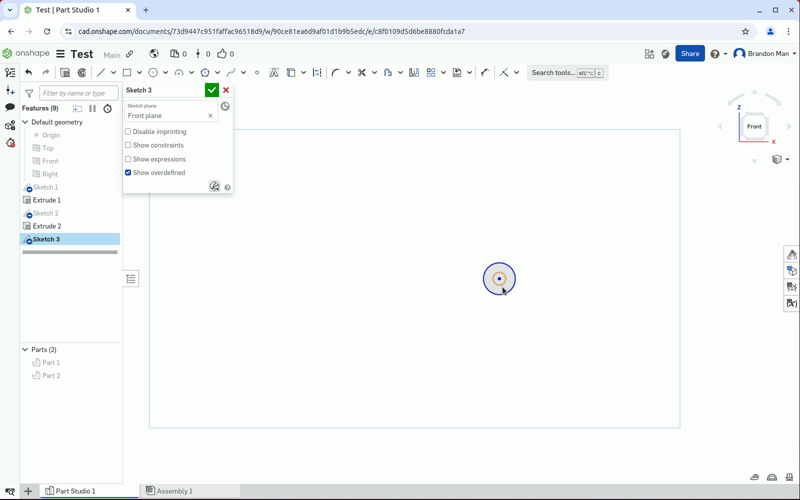
scroll(6)
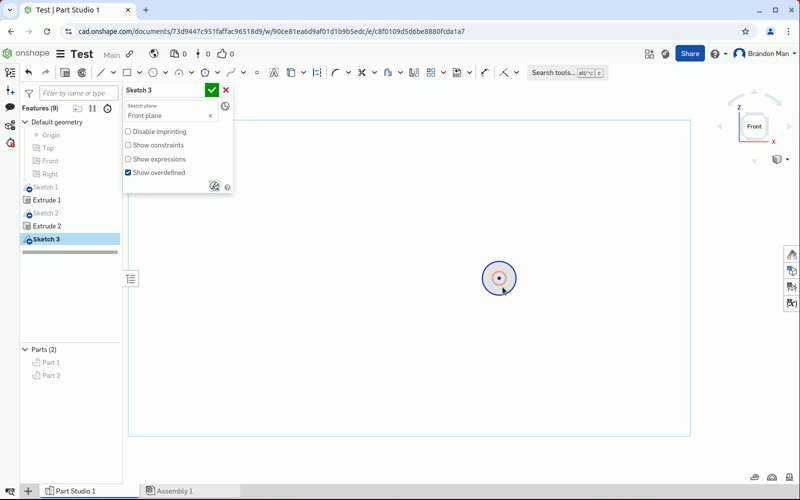
scroll(6)
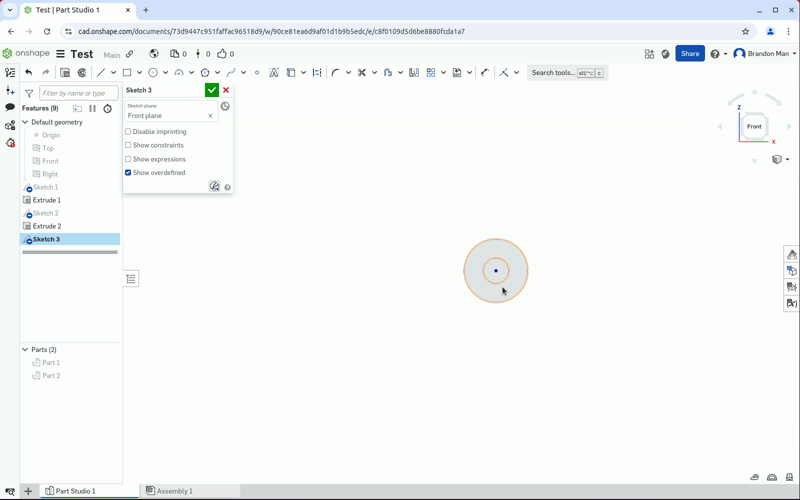
scroll(6)
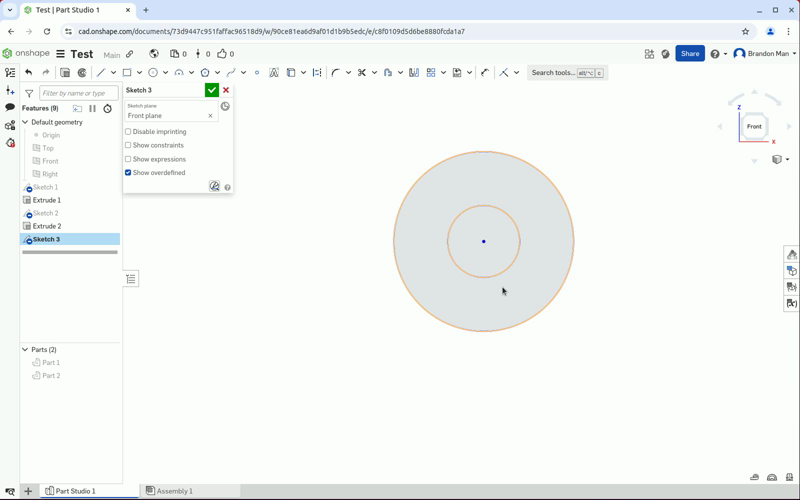
click(502, 286)
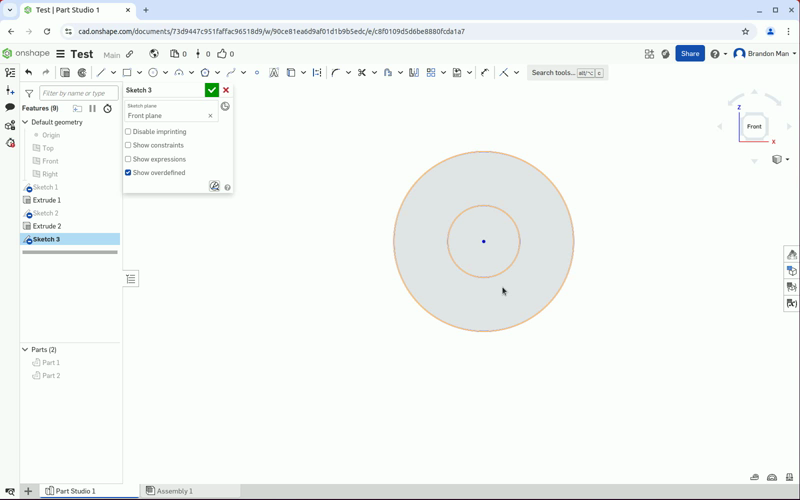
scroll(-6)
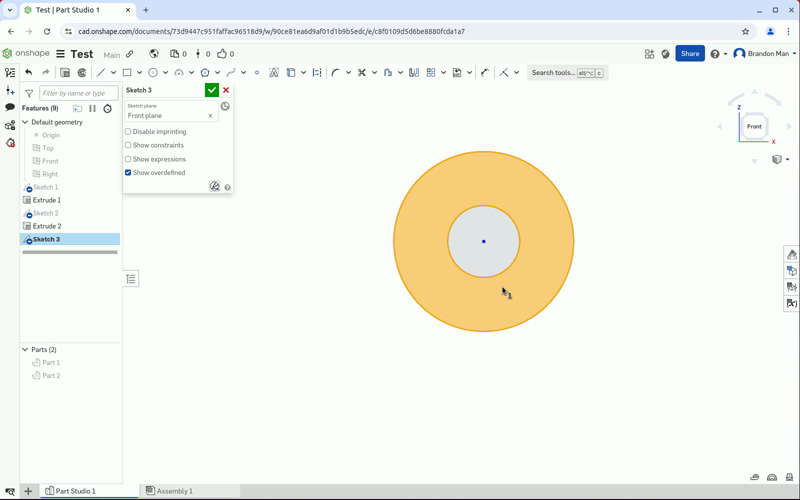
scroll(-6)
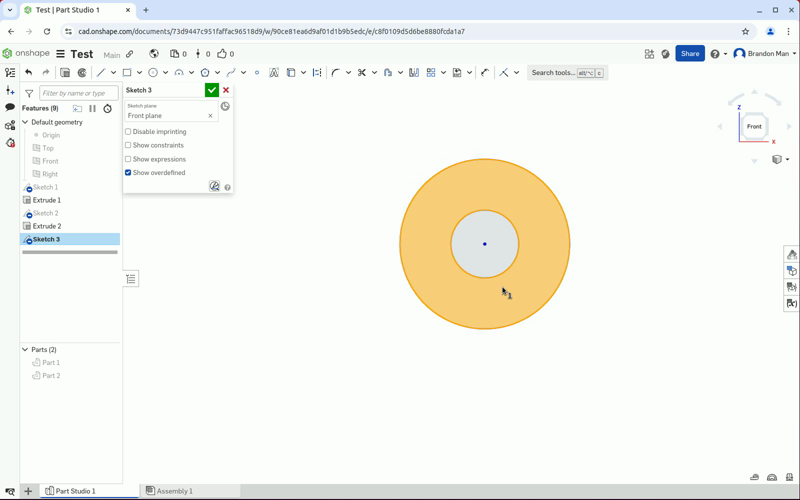
scroll(-6)
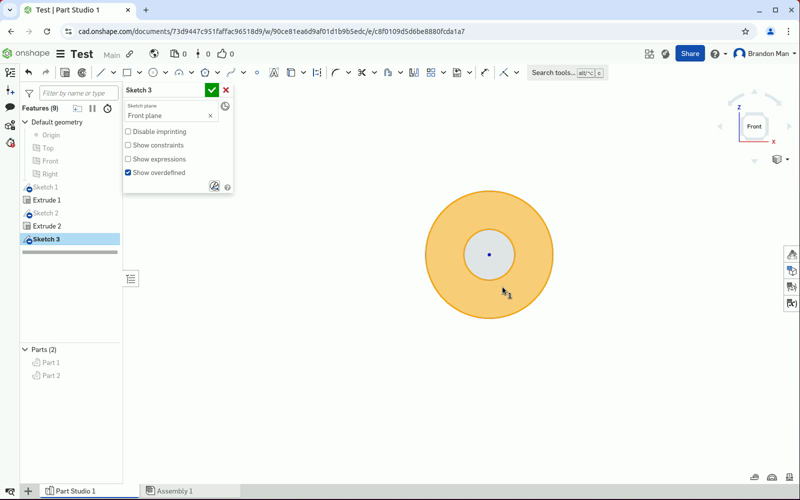
scroll(-6)
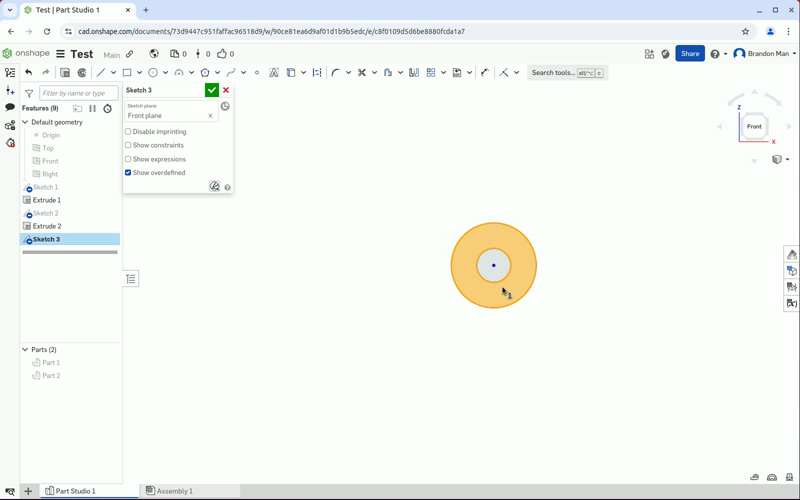
scroll(-6)
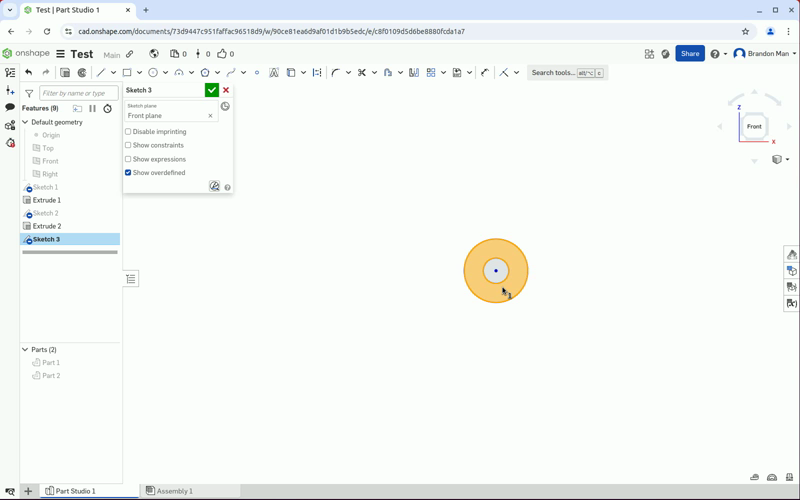
scroll(-6)
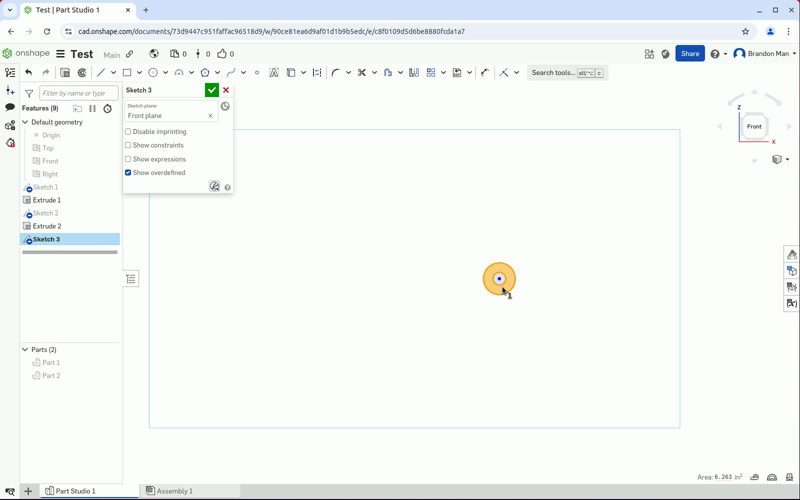
scroll(-6)
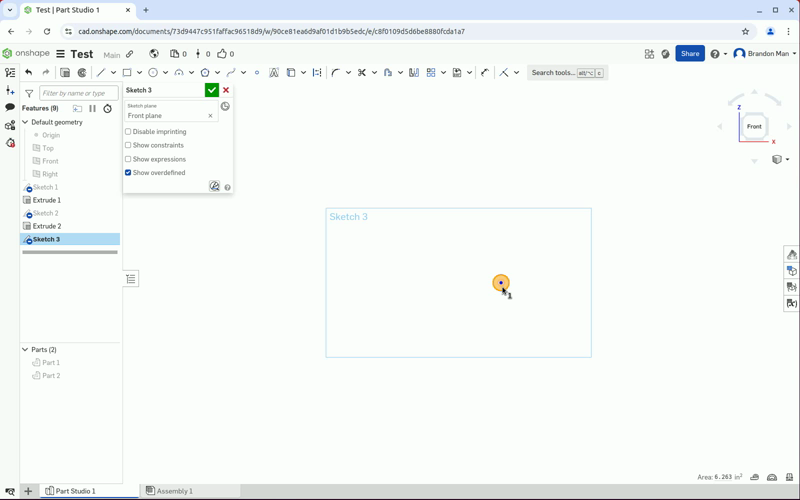
mouse_move(73, 352)
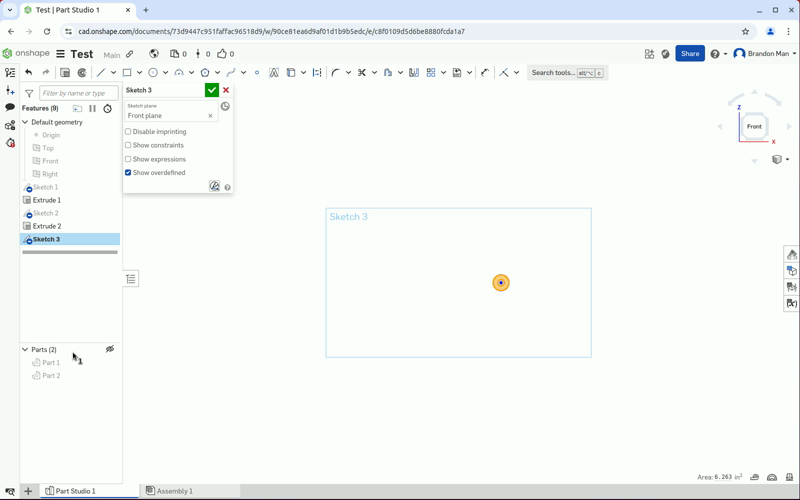
key(shift+y)
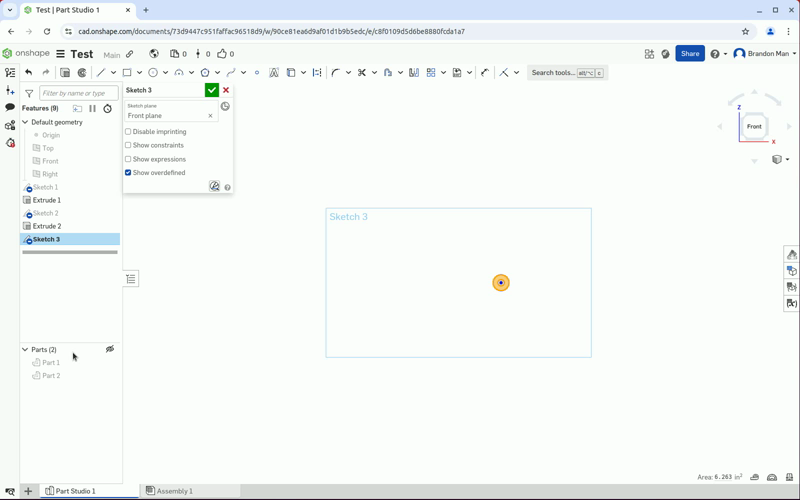
key(shift+e)
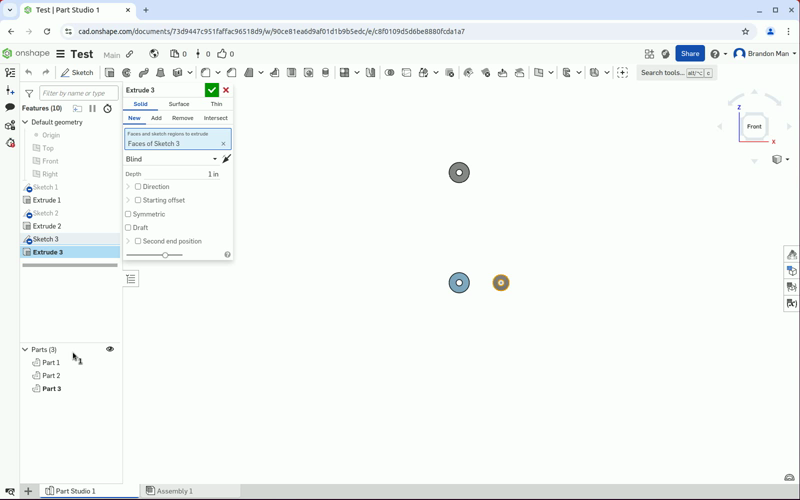
mouse_move(143, 106)
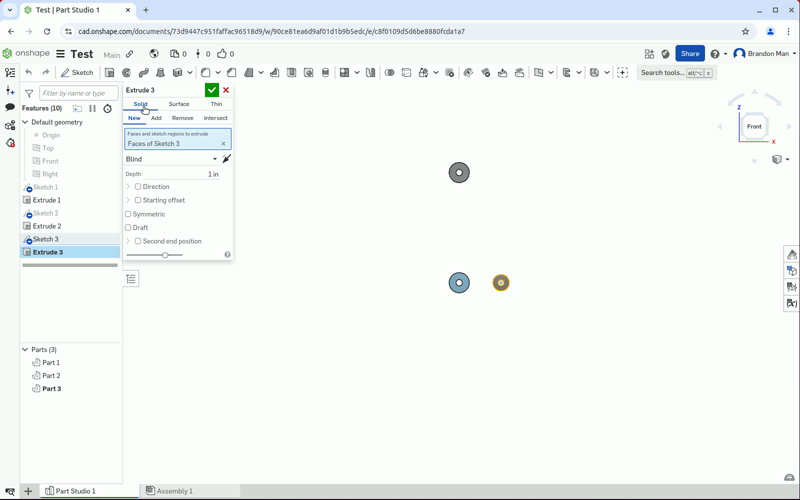
click(143, 106)
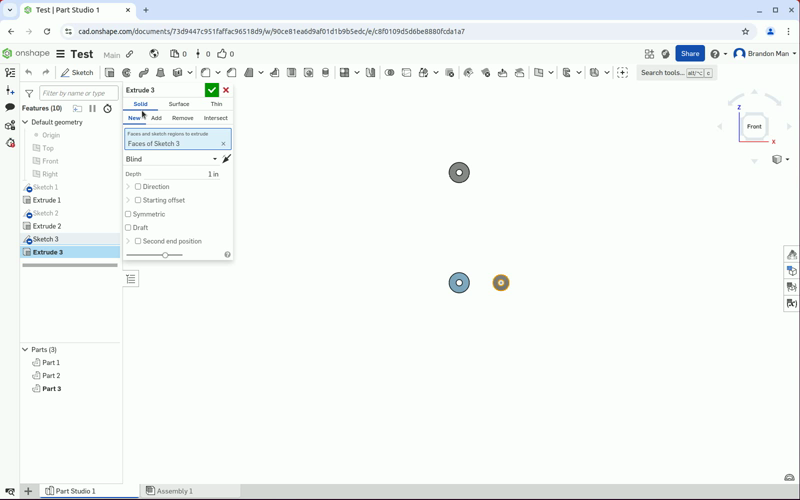
mouse_move(137, 120)
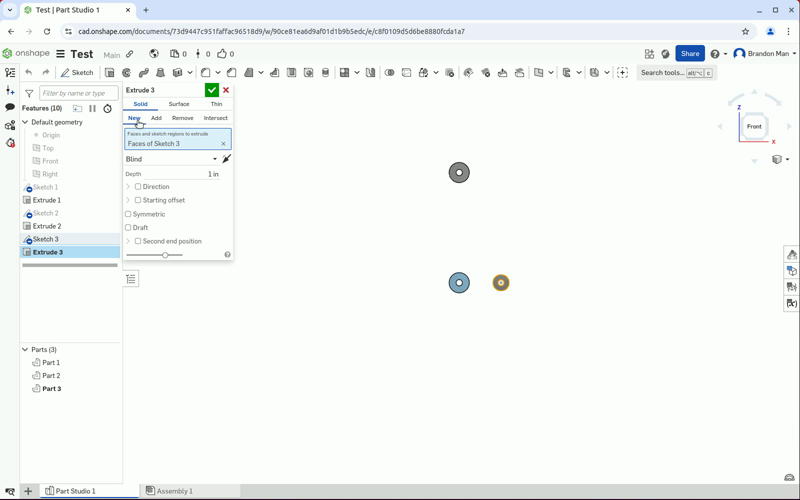
click(137, 120)
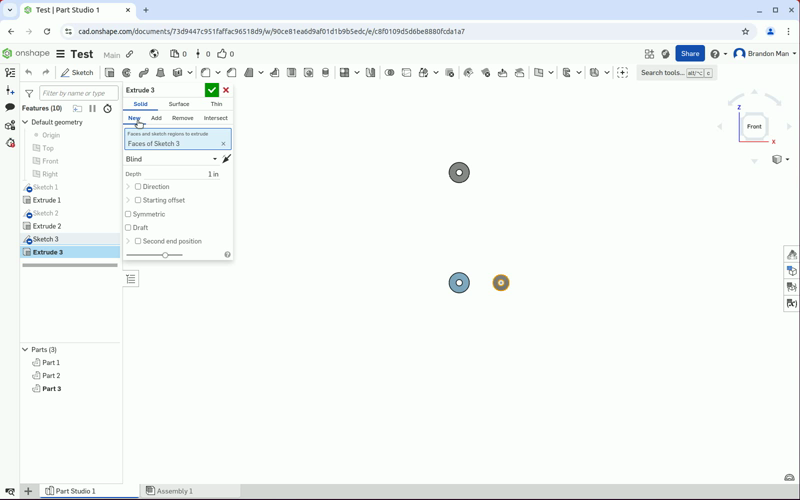
key(tab, 4)
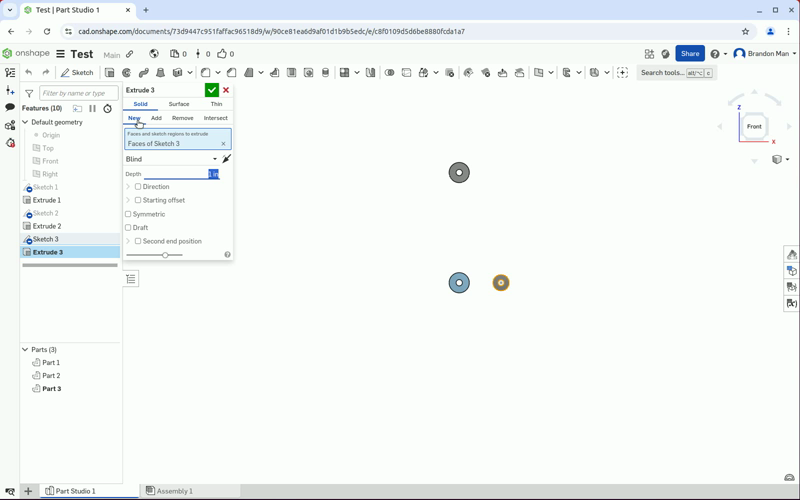
text(0.481)
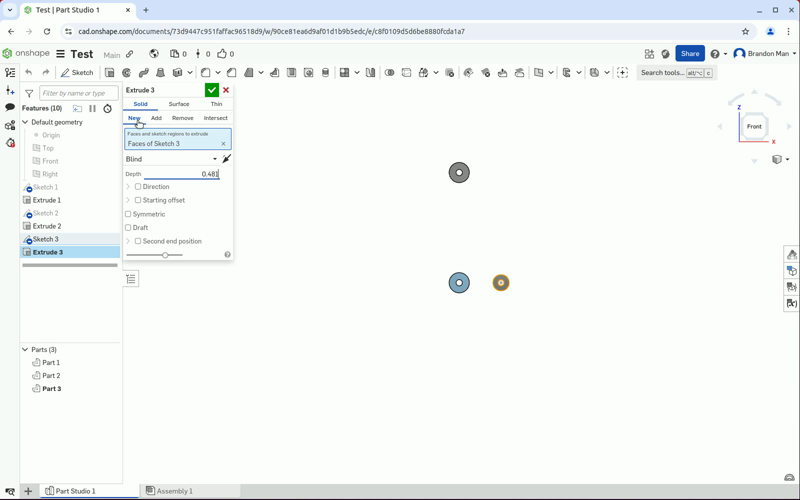
key(enter)
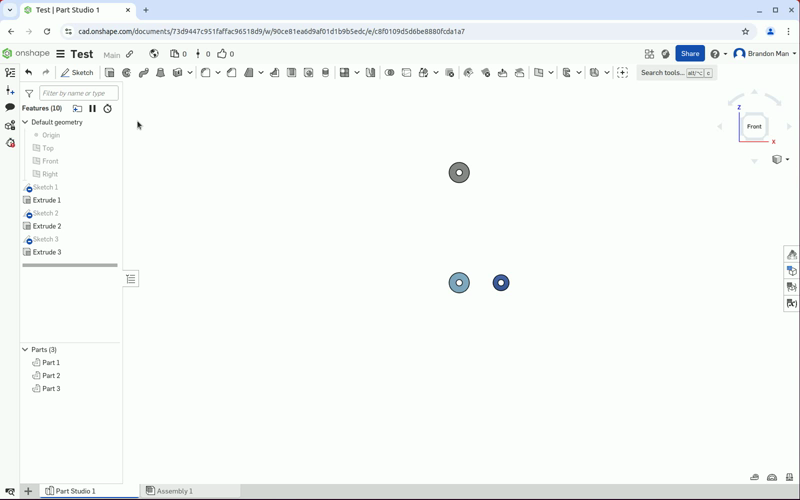
key(shift+h)
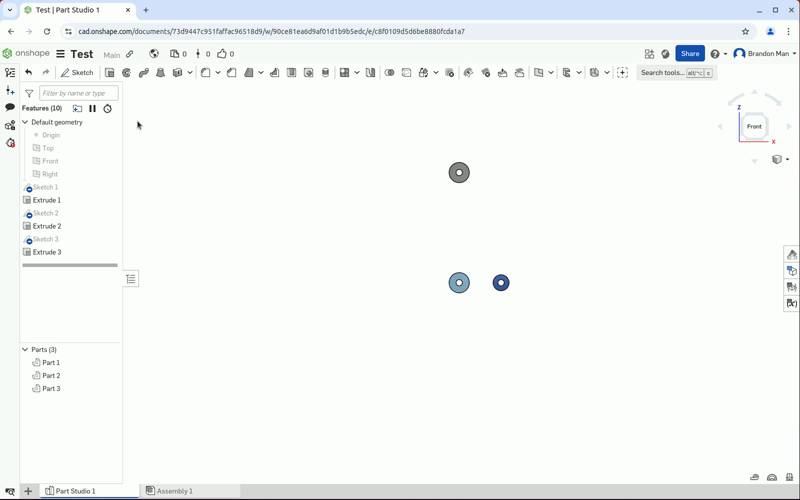
key(shift+h)
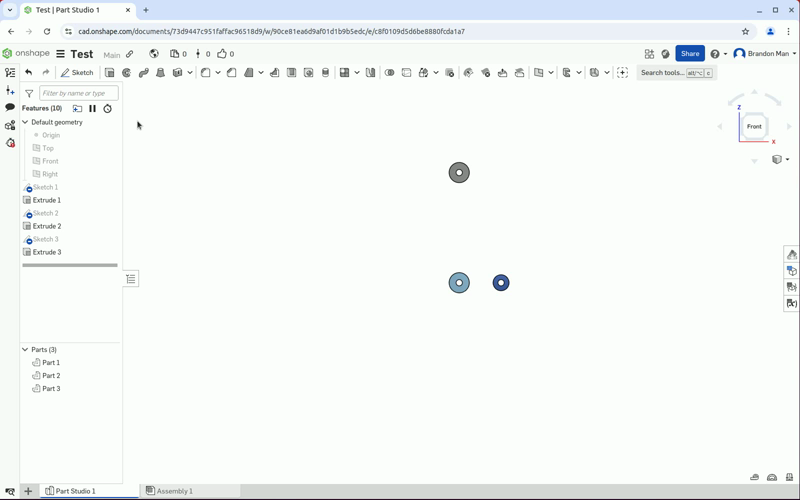
mouse_move(73, 189)
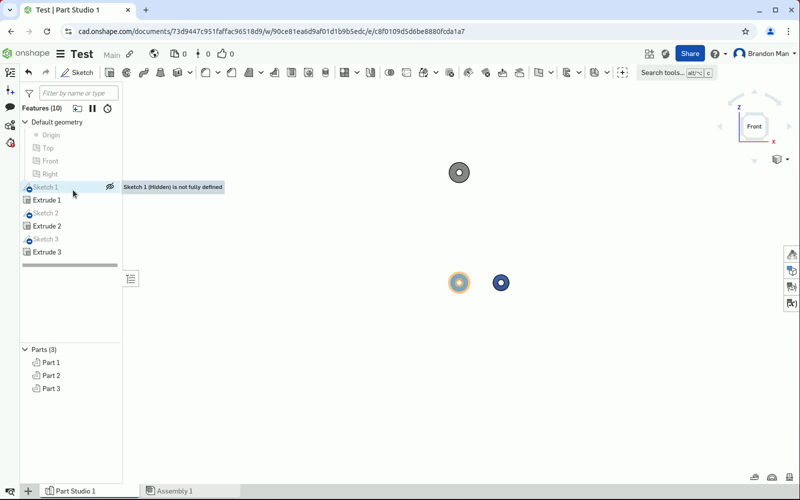
click(73, 189)
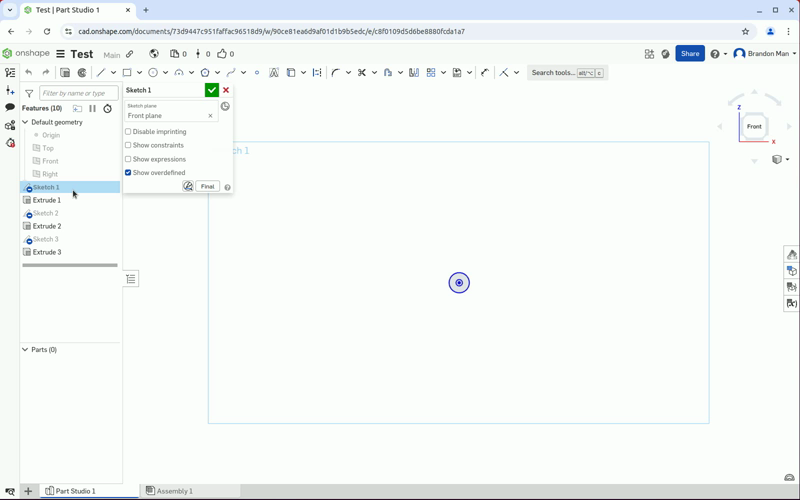
mouse_move(229, 92)
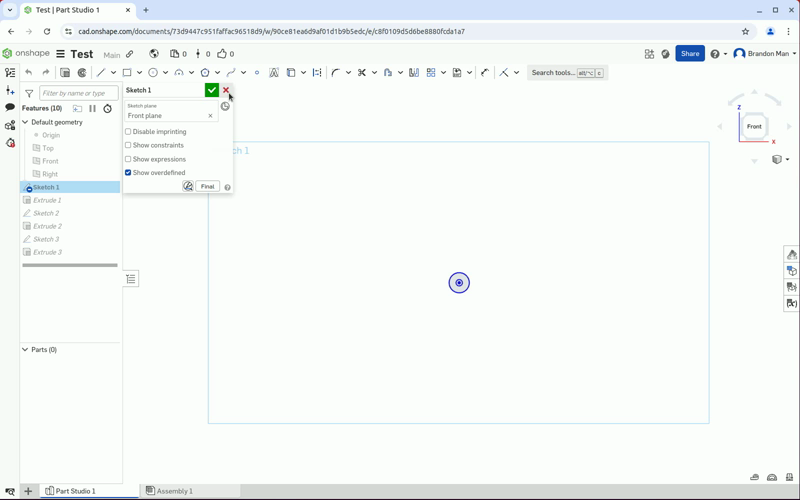
click(229, 92)
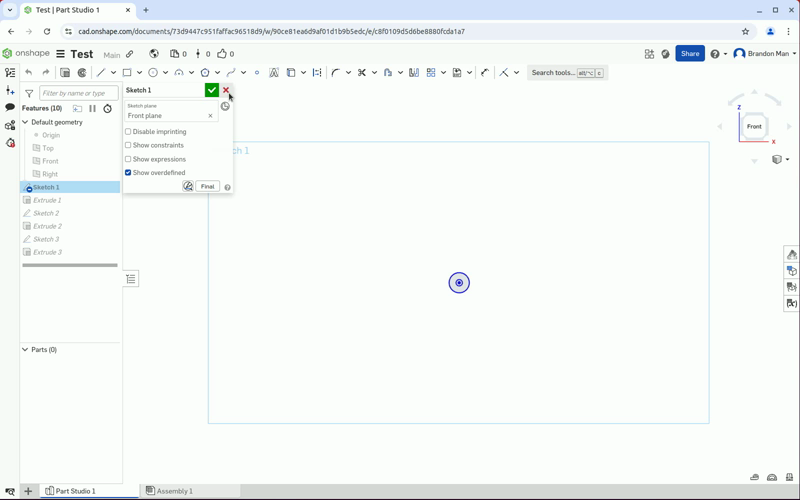
key(shift+s)
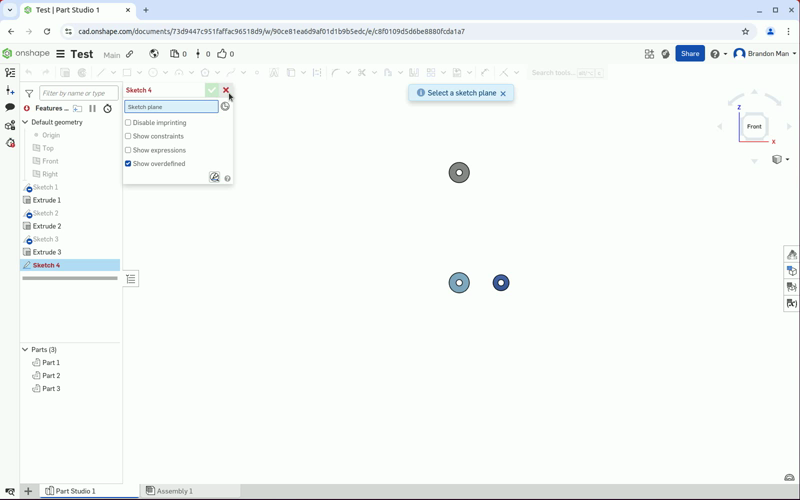
mouse_move(73, 163)
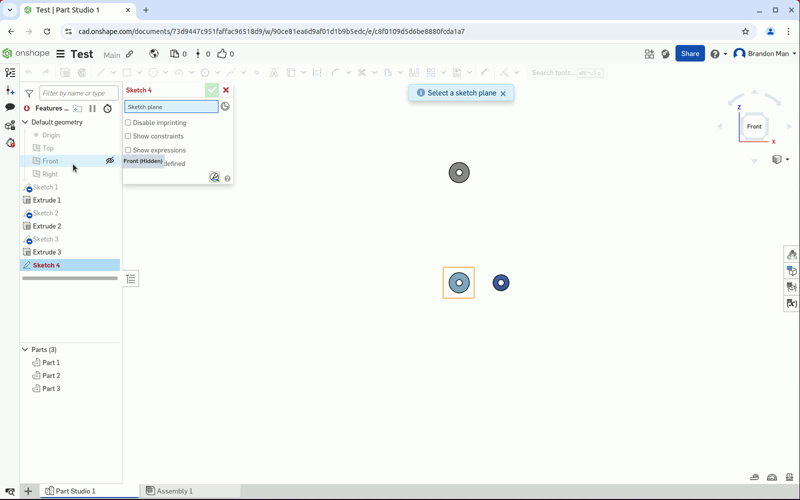
click(73, 163)
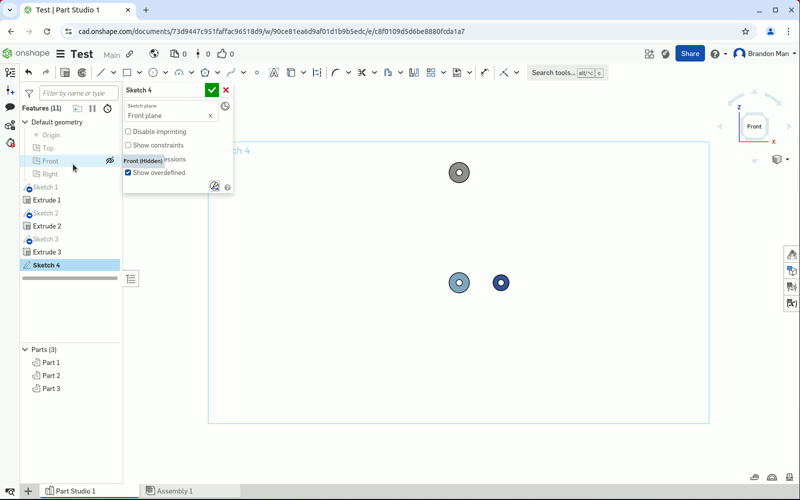
mouse_move(73, 352)
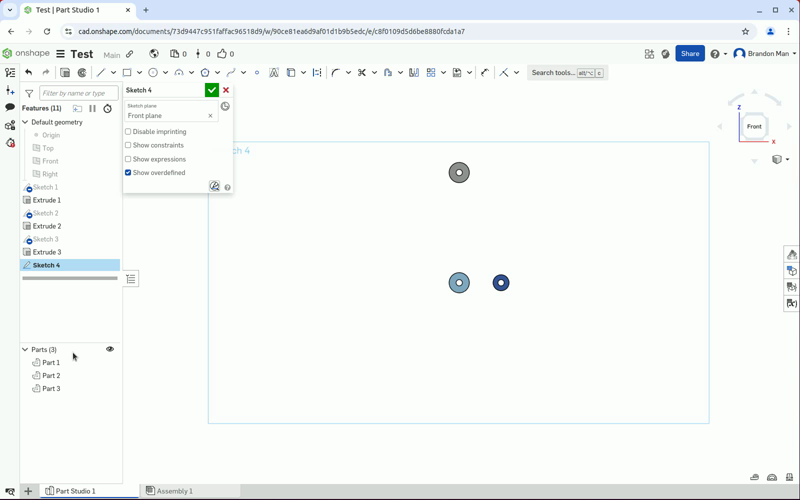
key(y)
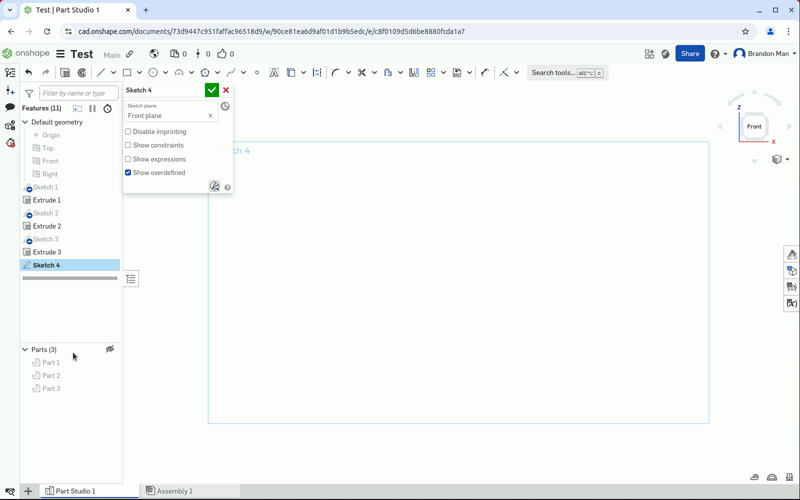
key(l)
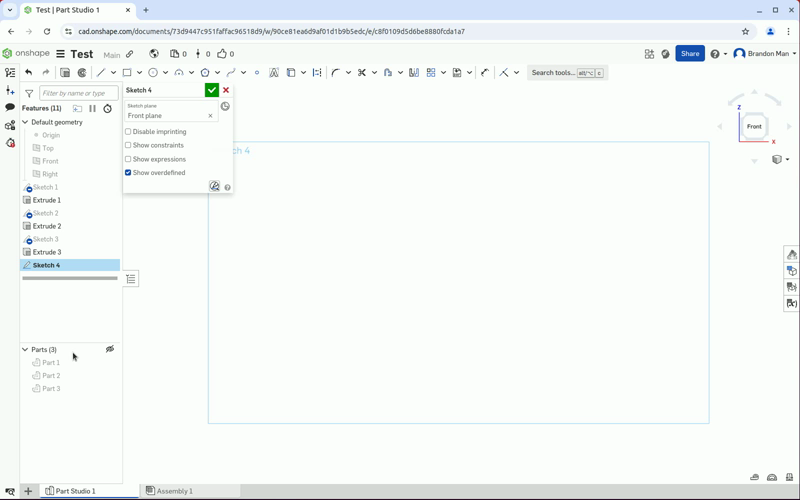
key_down(shift)
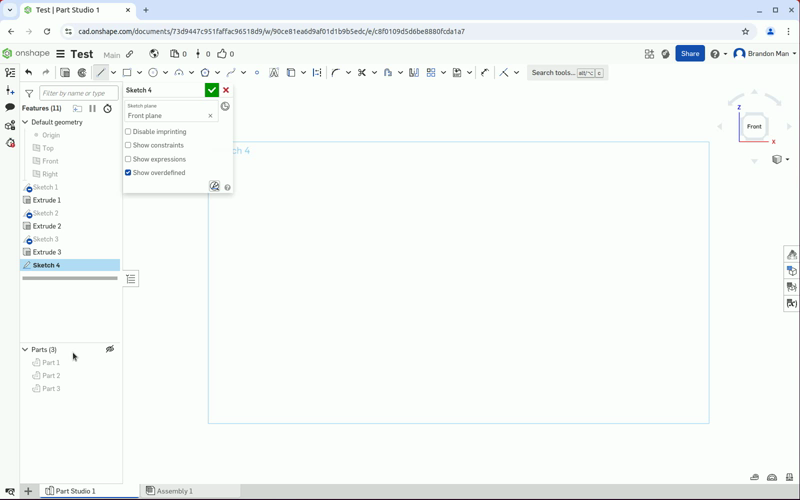
mouse_move(446, 226)
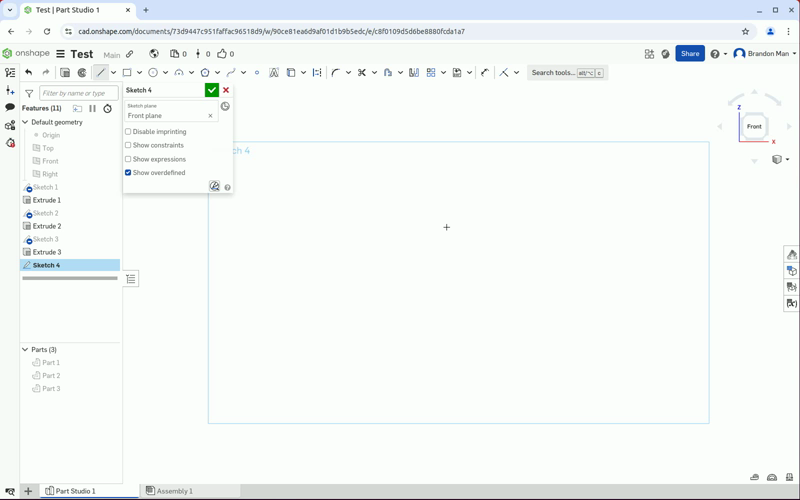
click(446, 226)
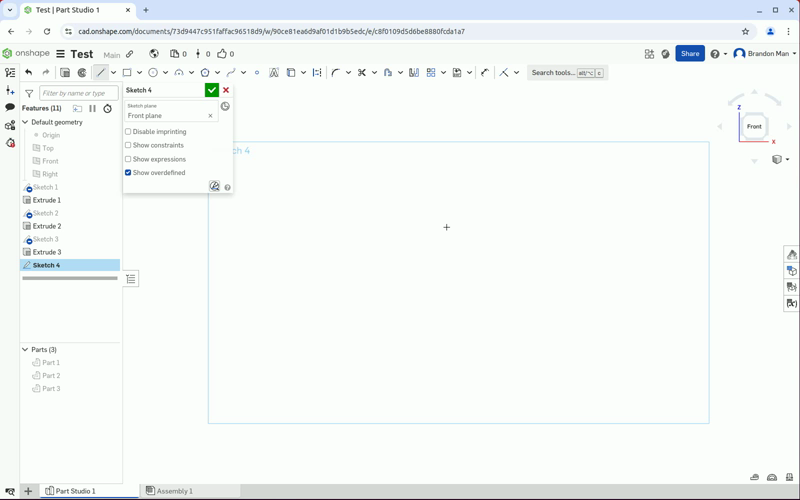
key_up(shift)
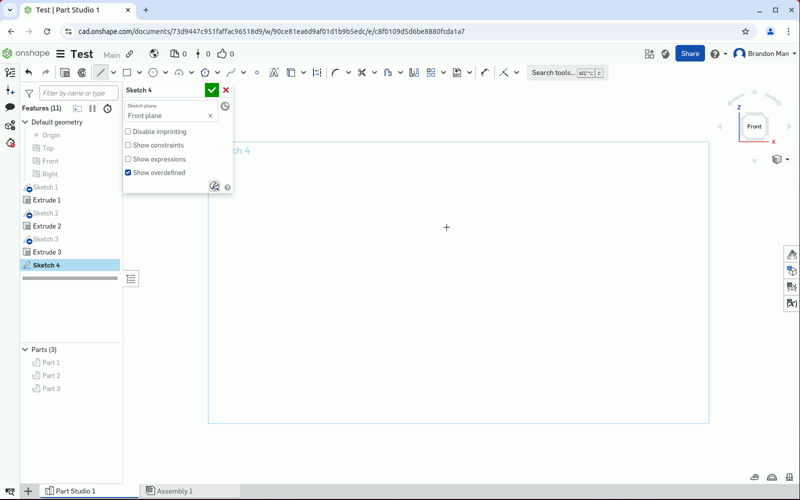
key_down(shift)
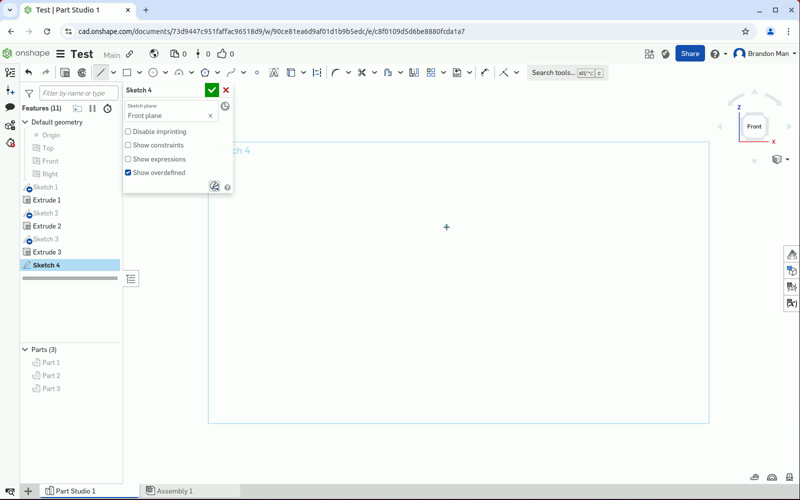
mouse_move(476, 226)
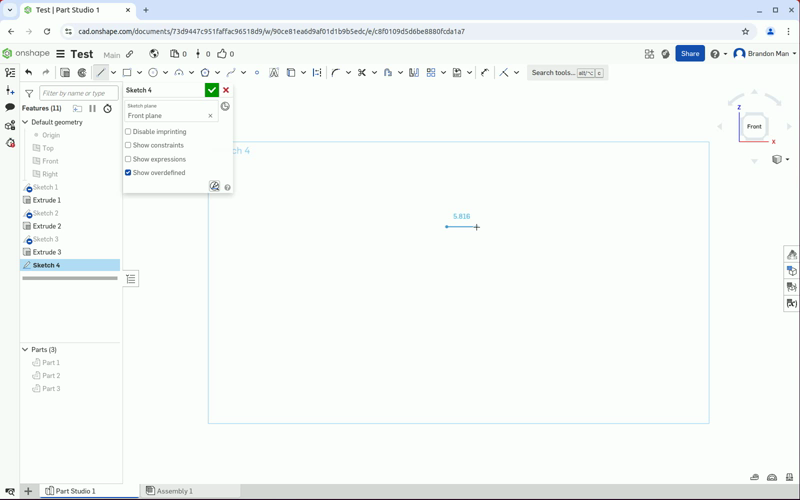
mouse_move(452, 284)
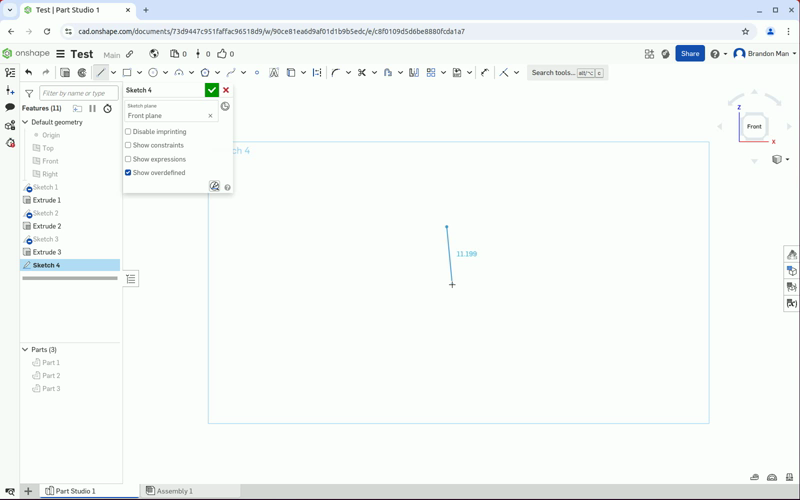
click(452, 284)
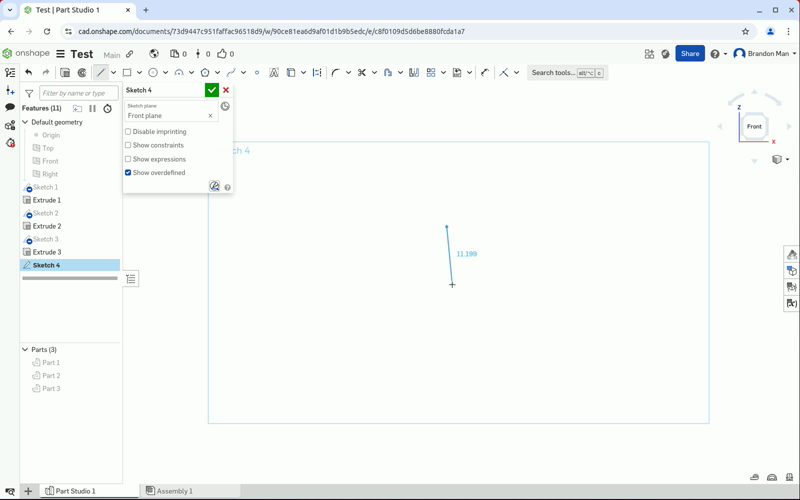
key_up(shift)
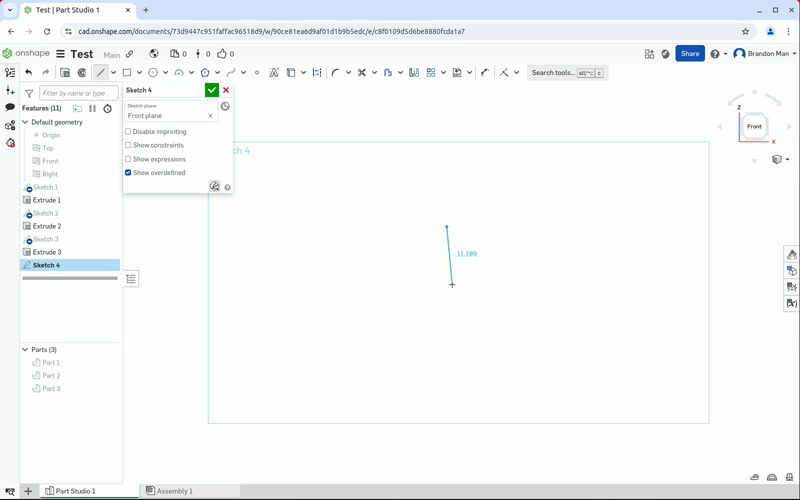
key(esc)
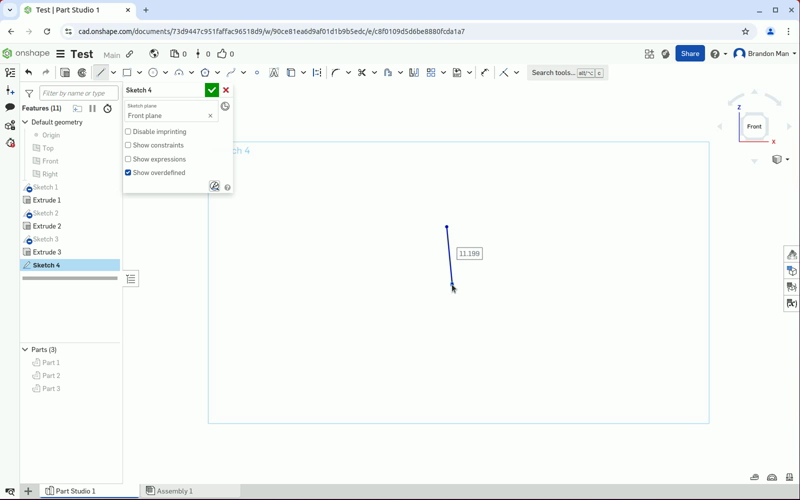
key(a)
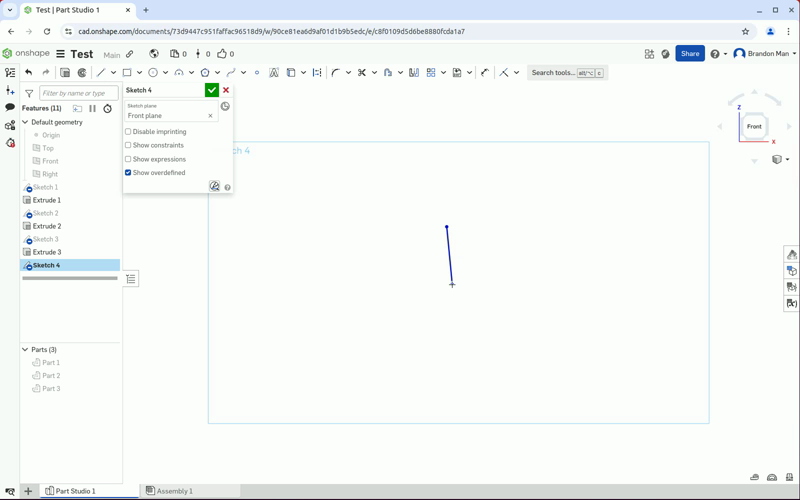
mouse_move(452, 284)
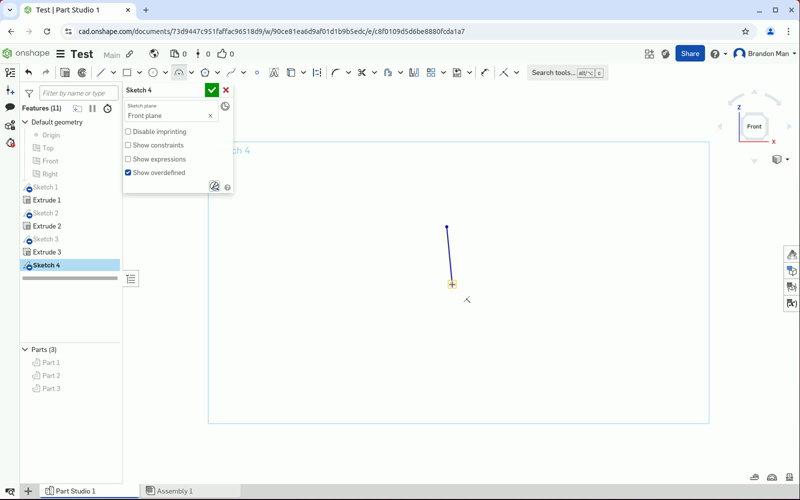
click(452, 284)
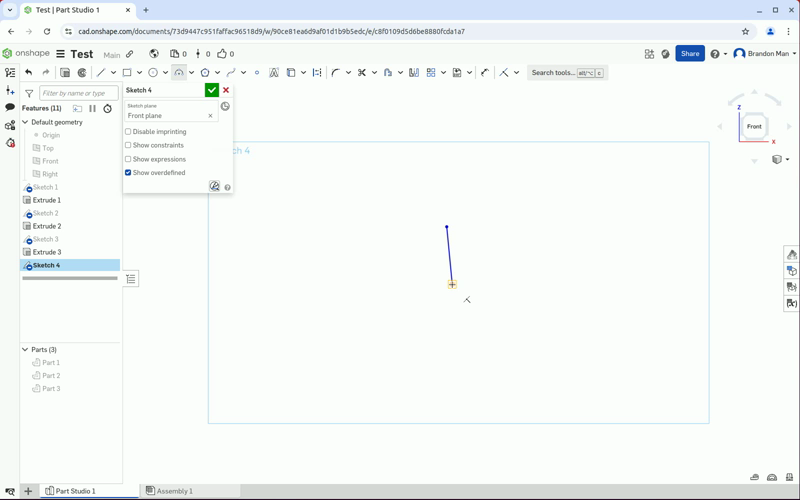
key_down(shift)
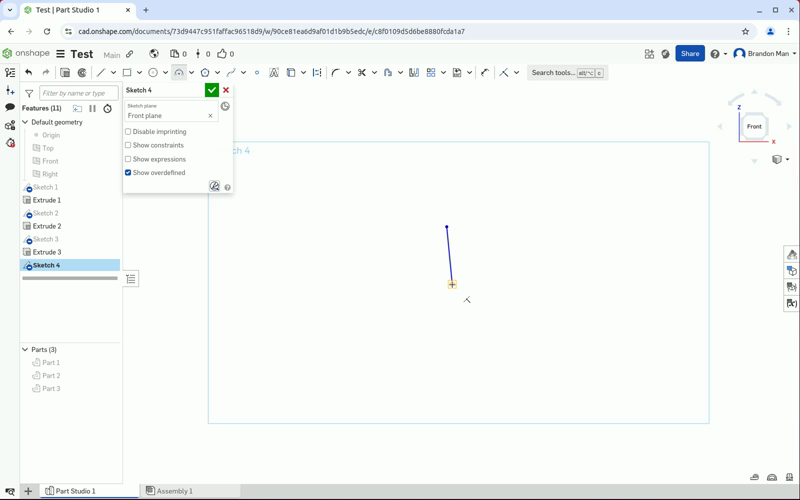
mouse_move(461, 291)
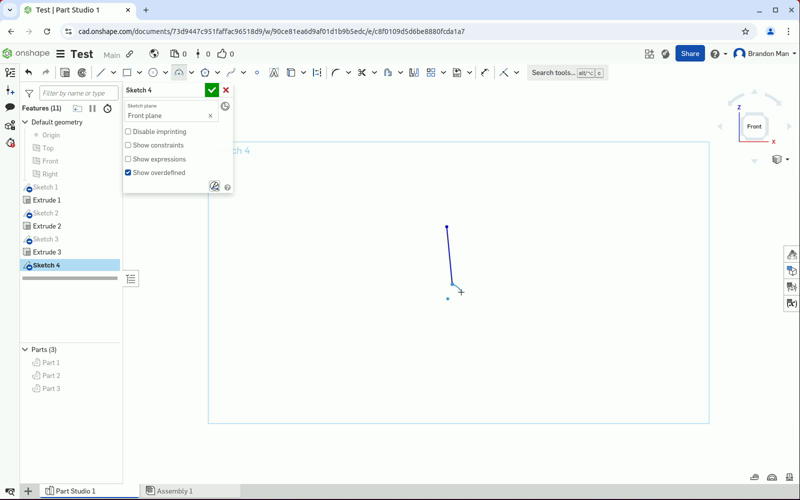
click(461, 291)
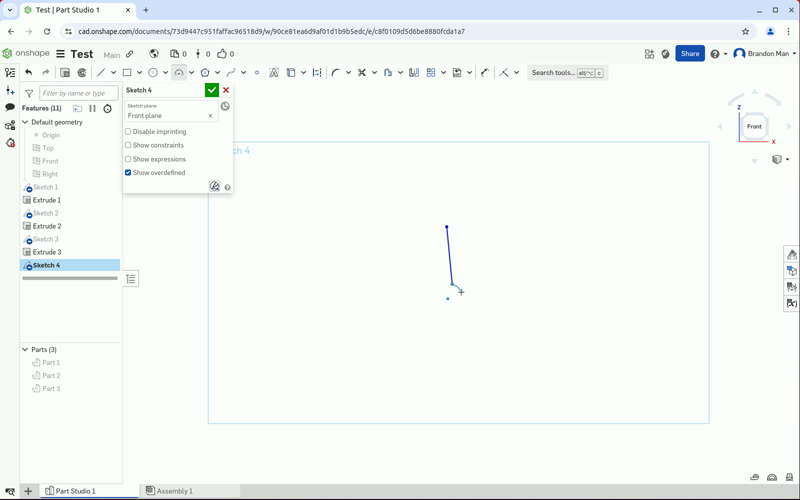
mouse_move(466, 276)
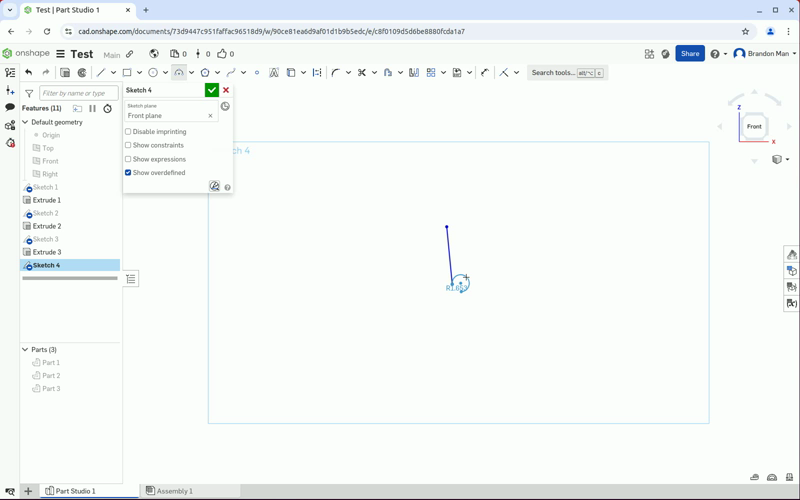
click(466, 276)
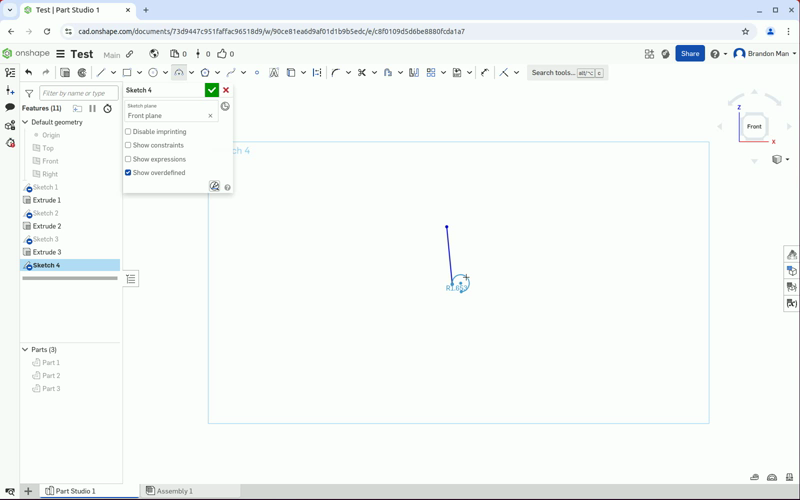
key_up(shift)
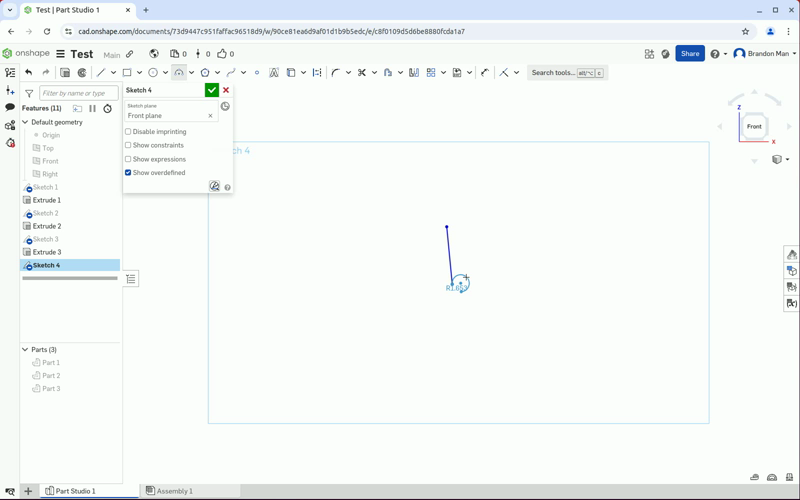
key(esc)
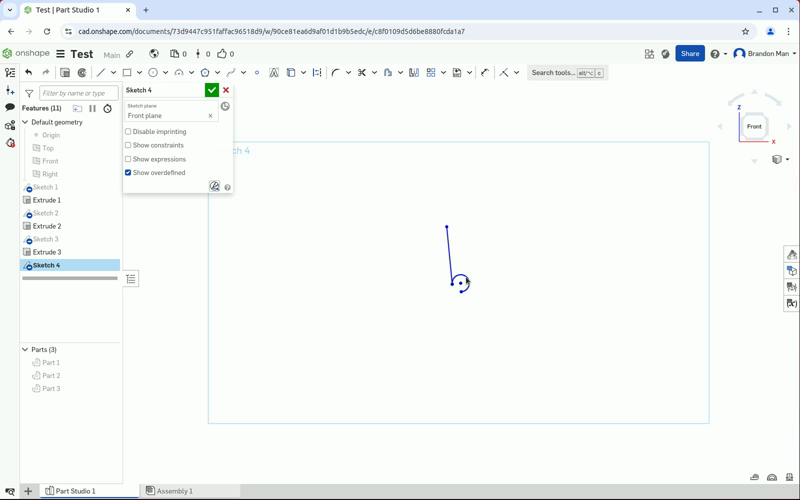
key(l)
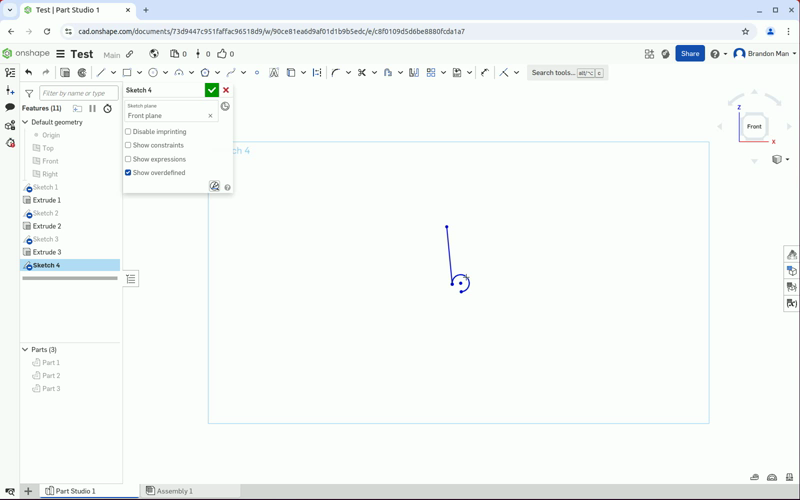
mouse_move(461, 291)
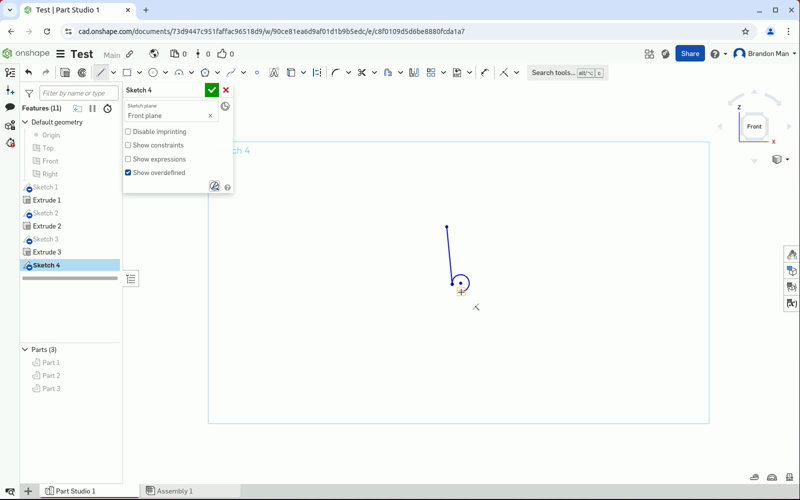
click(461, 291)
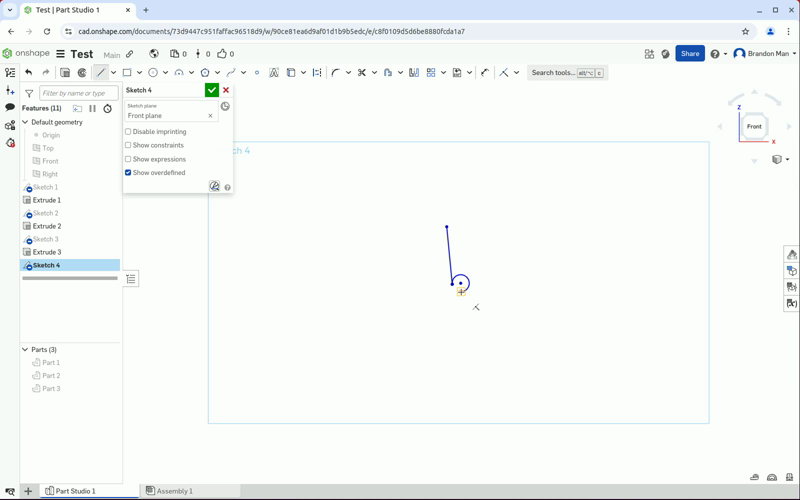
key_down(shift)
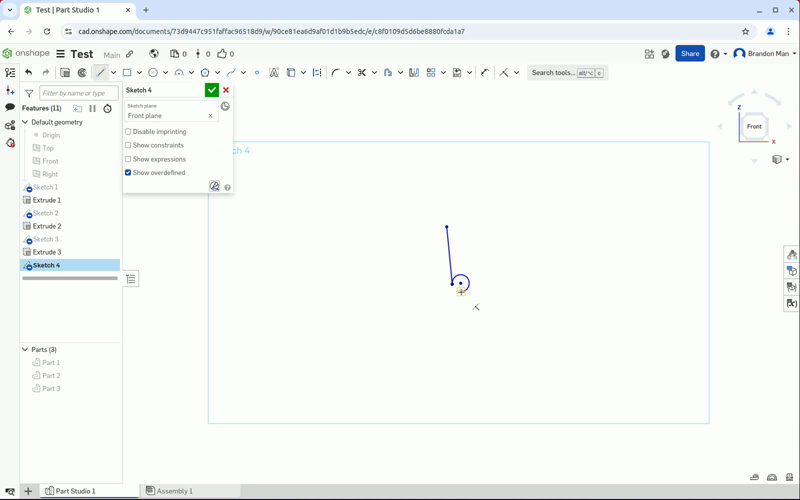
mouse_move(491, 291)
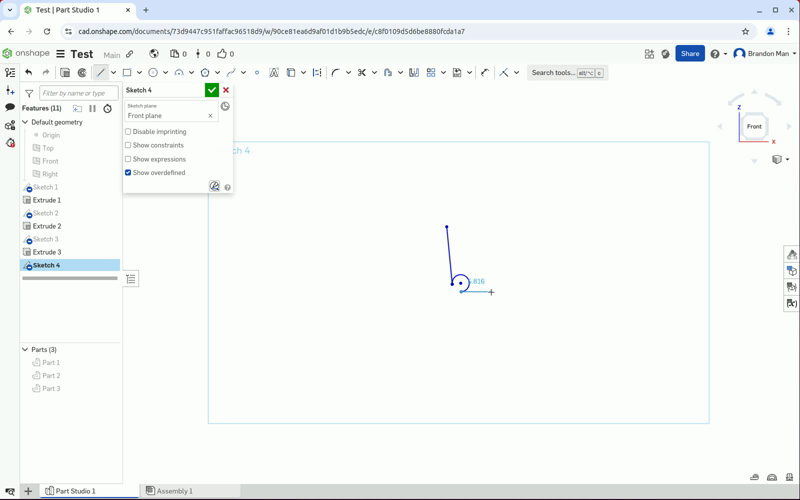
mouse_move(502, 290)
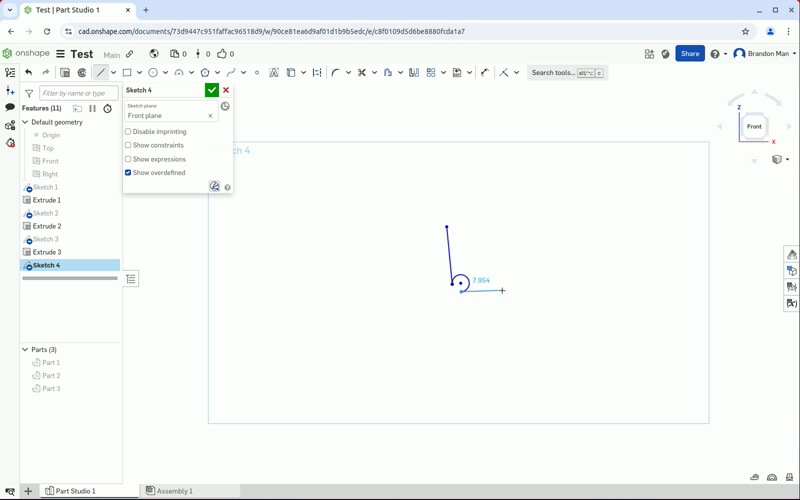
click(502, 290)
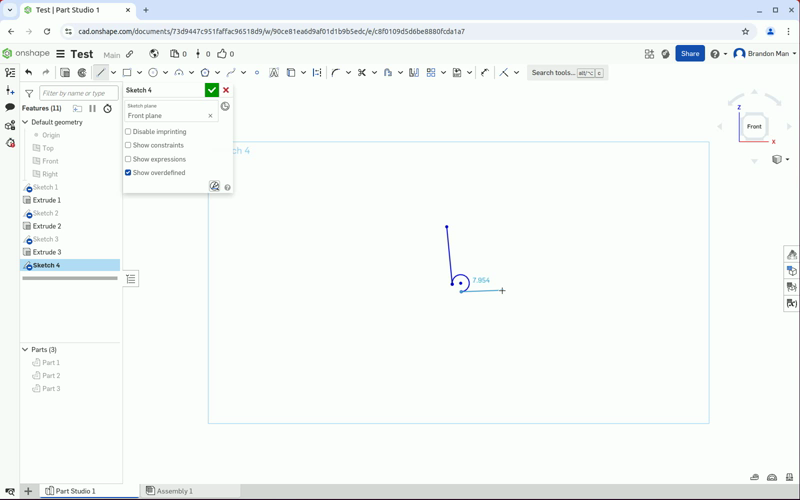
key_up(shift)
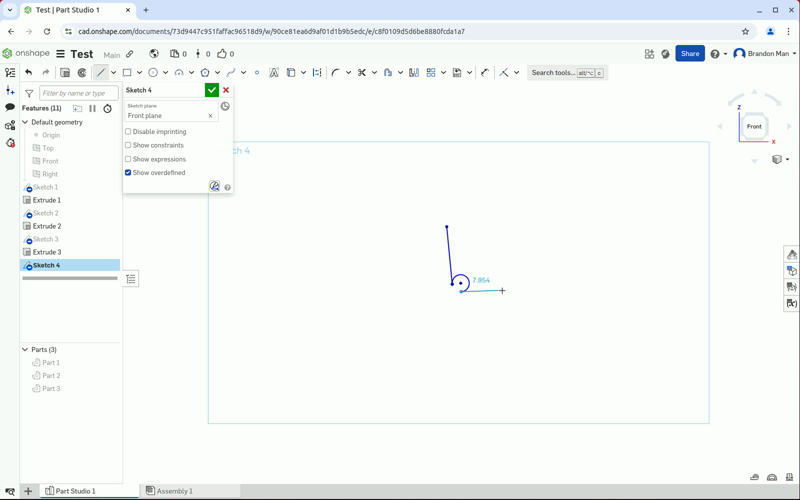
key(esc)
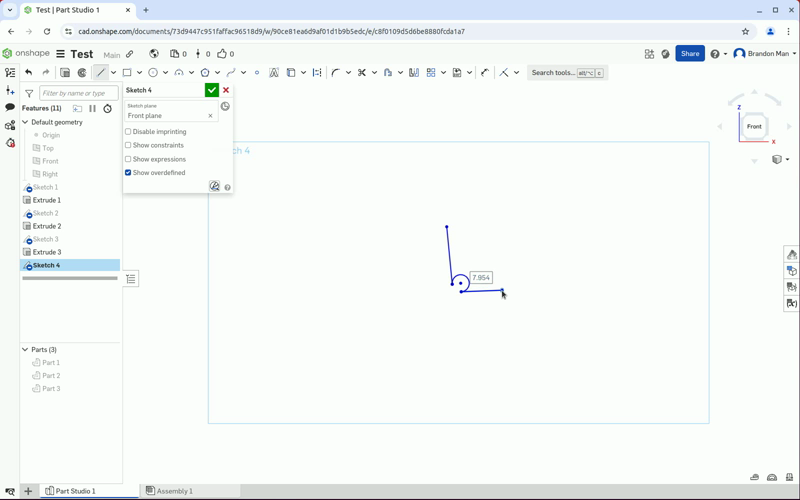
key(a)
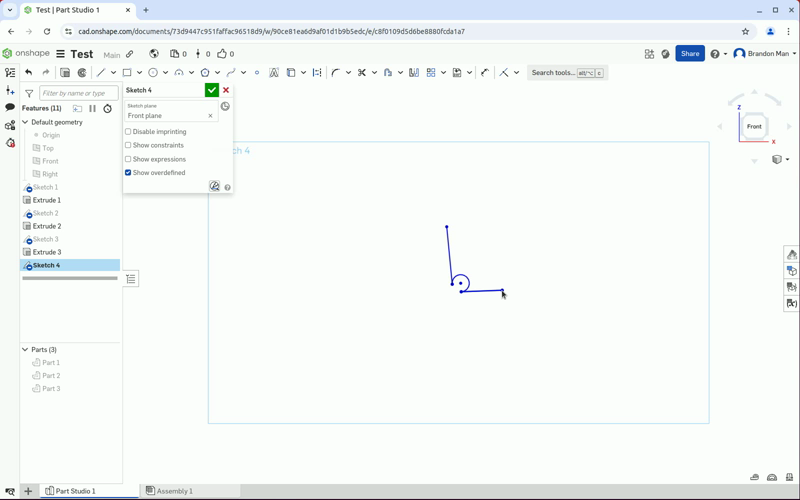
mouse_move(502, 290)
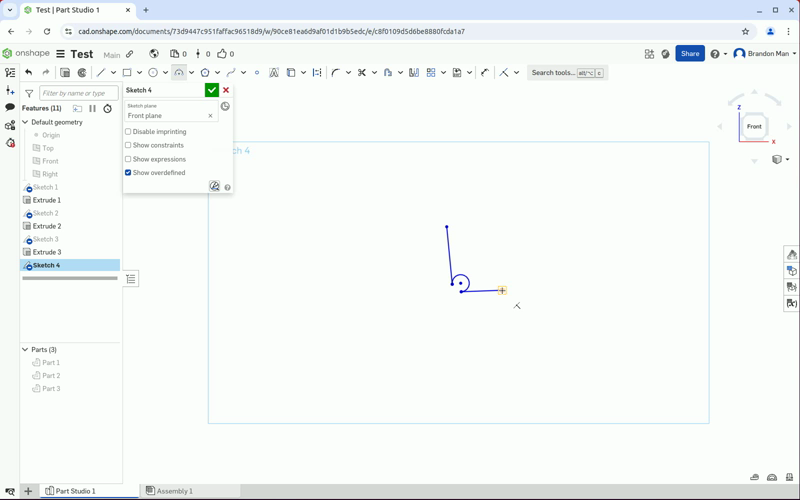
click(502, 290)
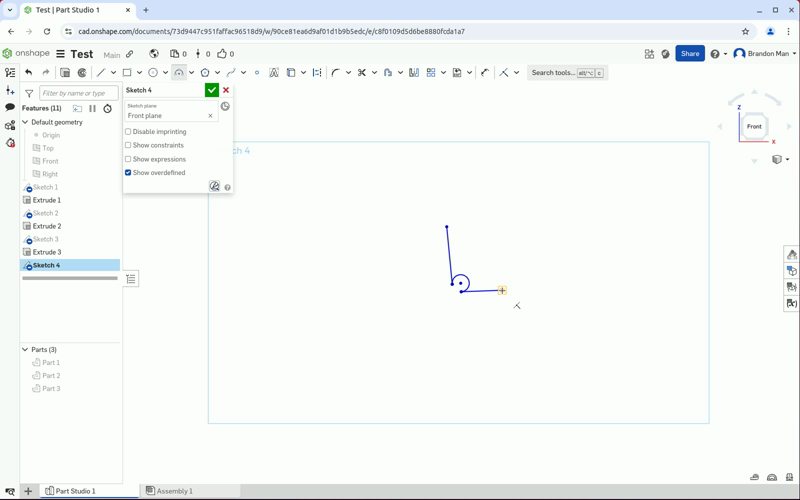
key_down(shift)
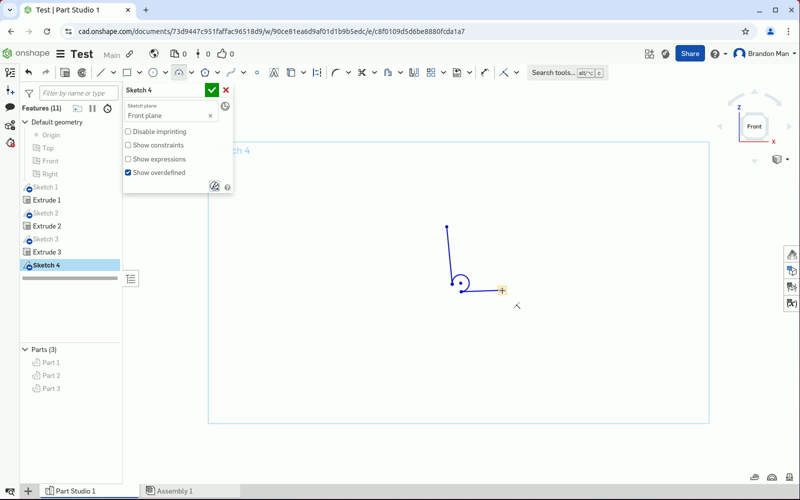
mouse_move(502, 276)
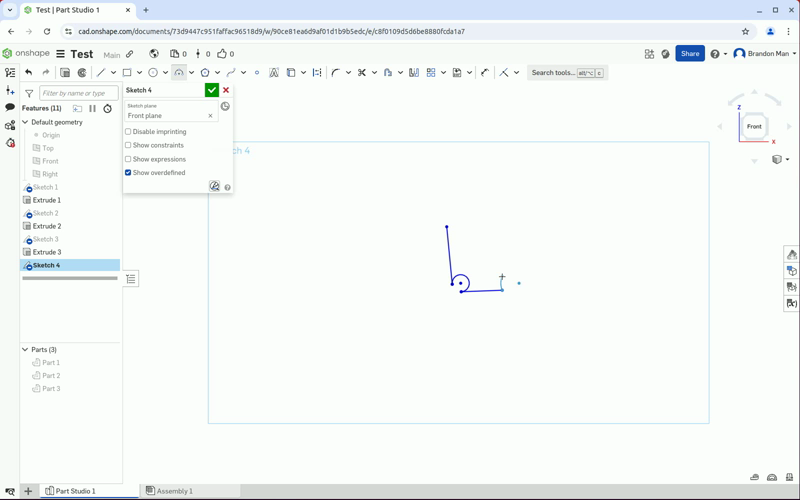
click(502, 276)
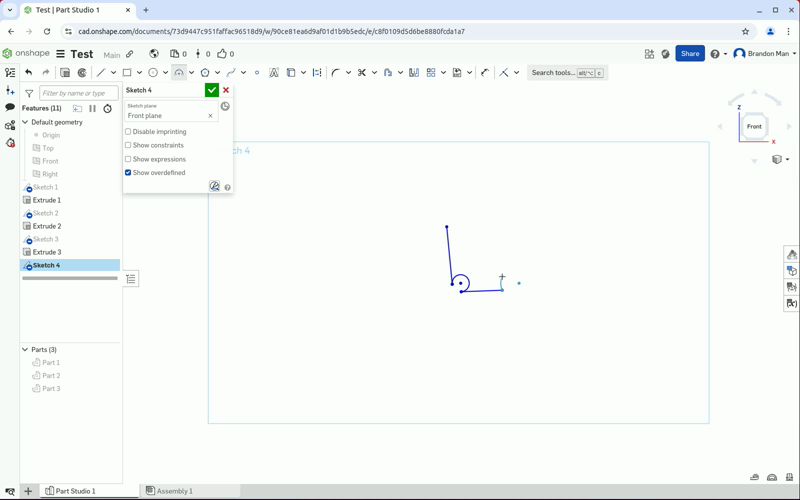
mouse_move(494, 282)
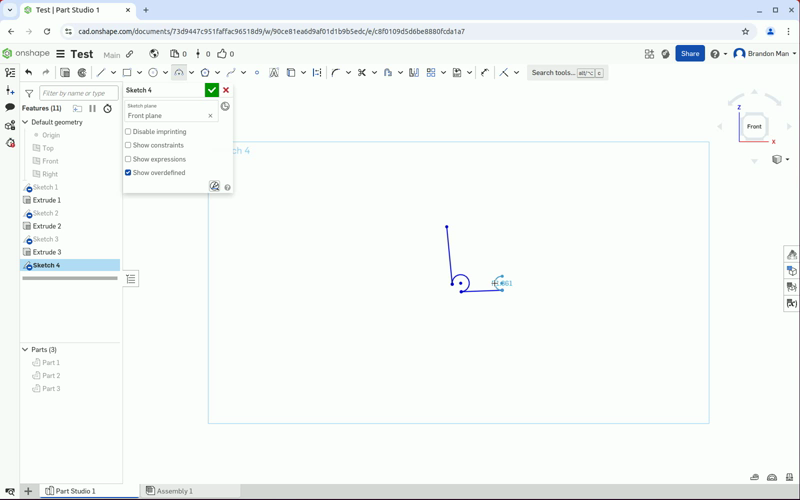
click(494, 282)
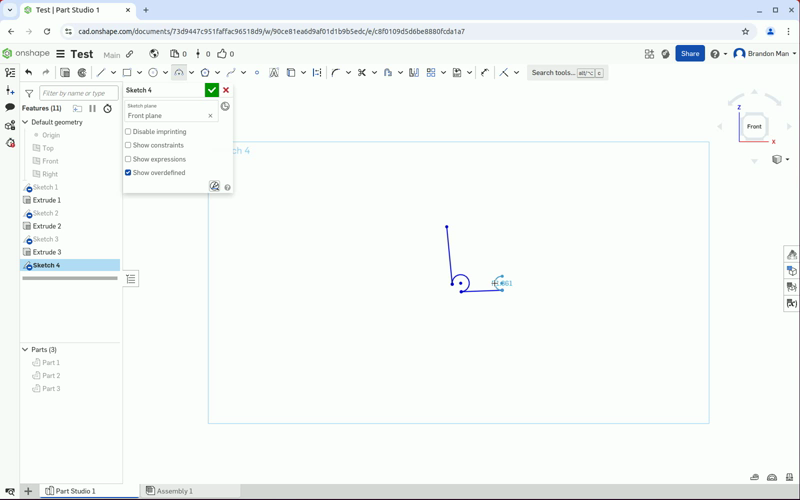
key_up(shift)
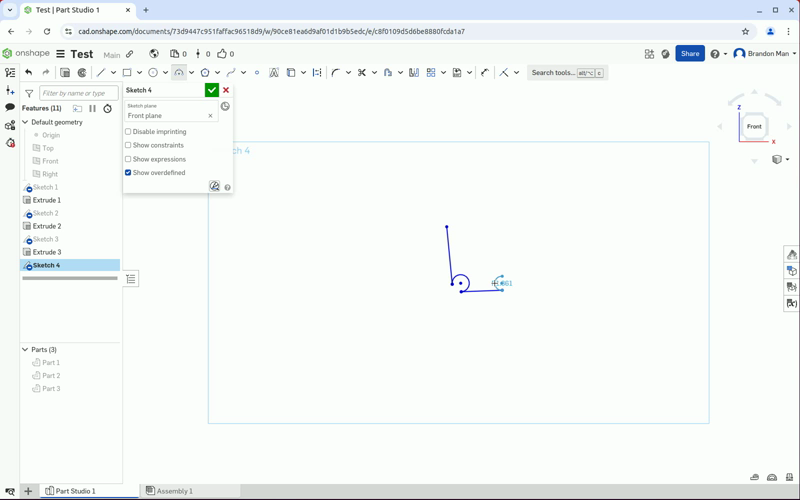
key(esc)
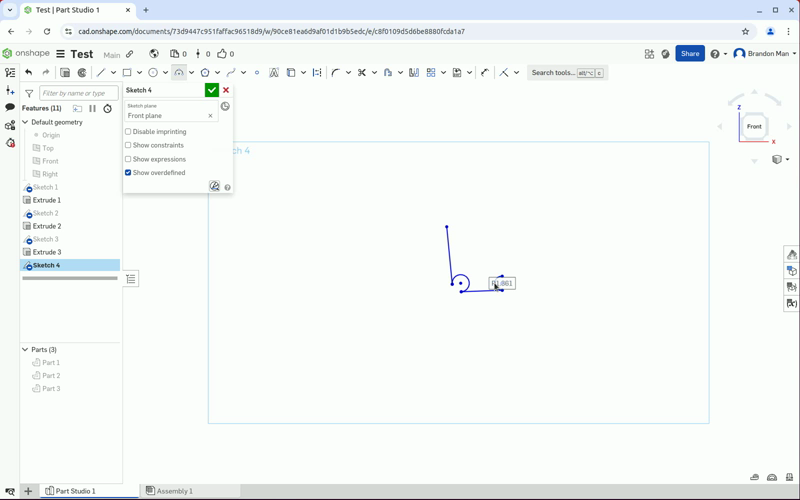
key(l)
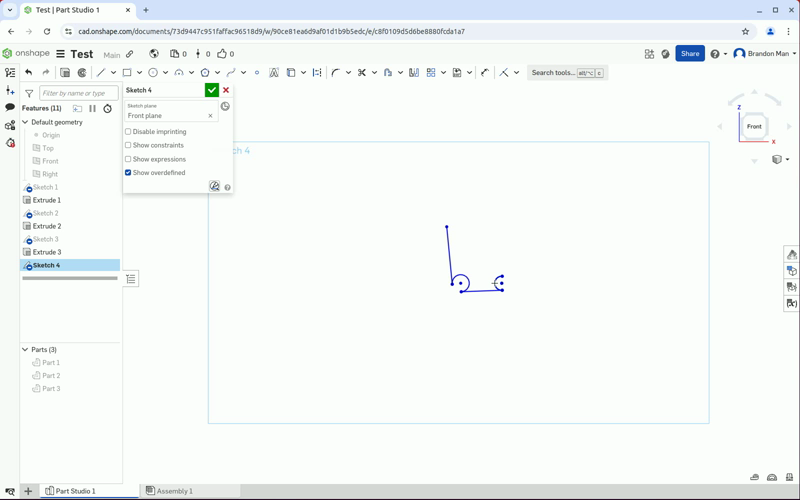
mouse_move(502, 276)
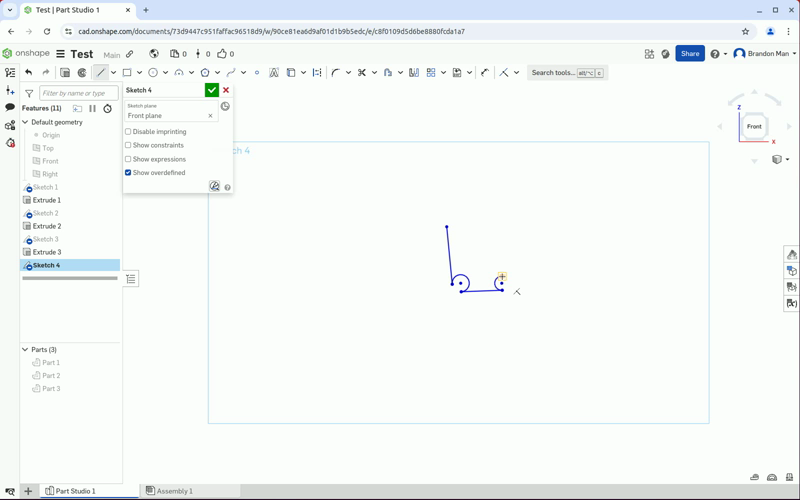
click(502, 276)
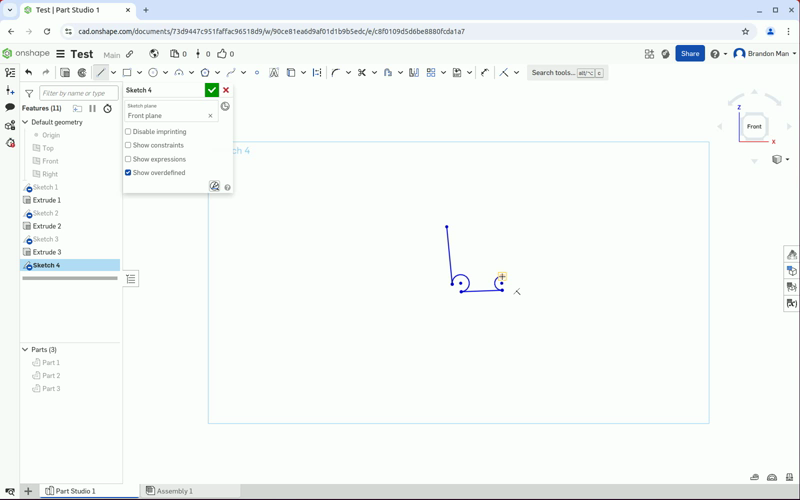
key_down(shift)
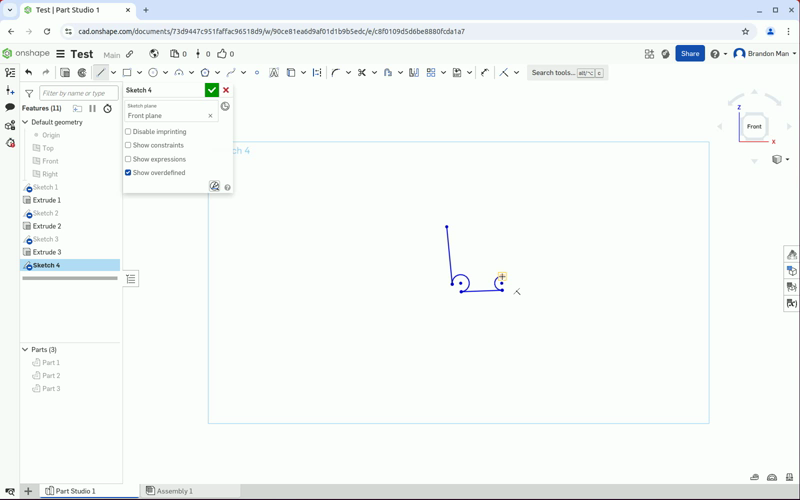
mouse_move(532, 276)
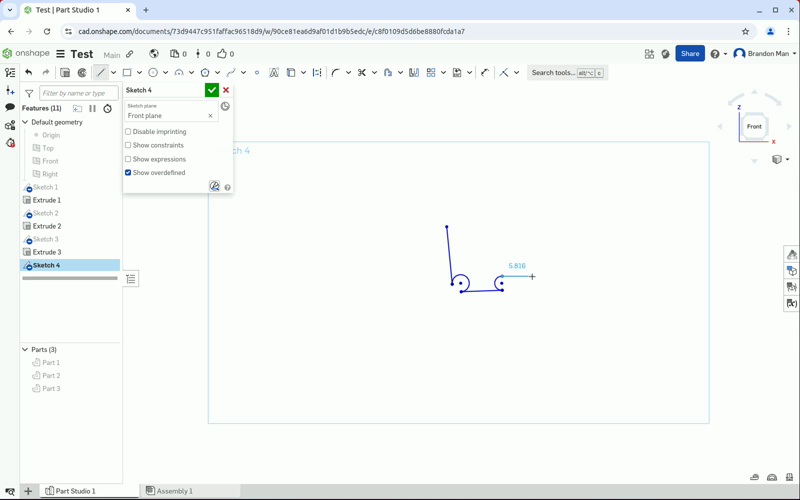
mouse_move(478, 275)
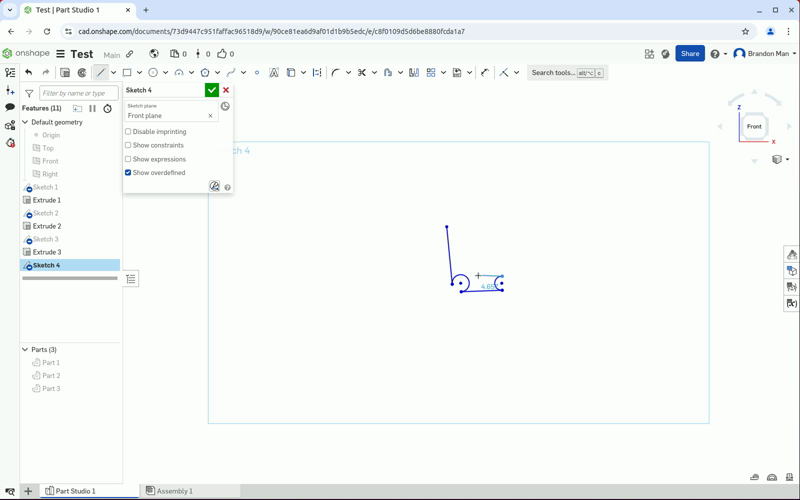
click(478, 275)
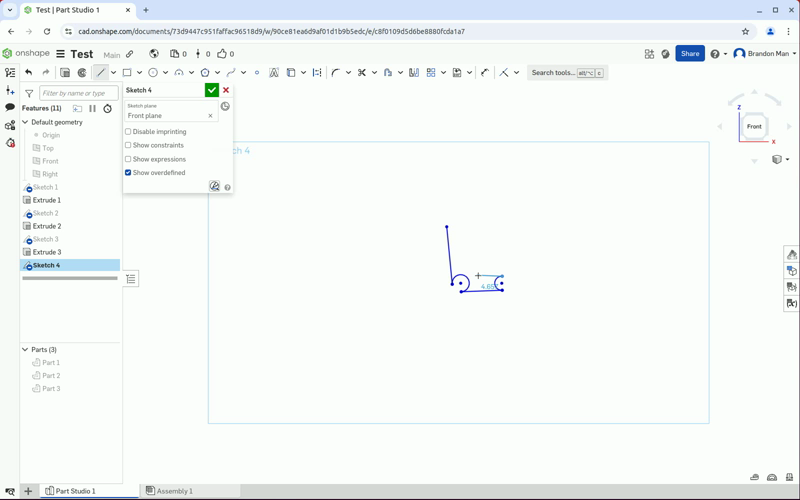
key_up(shift)
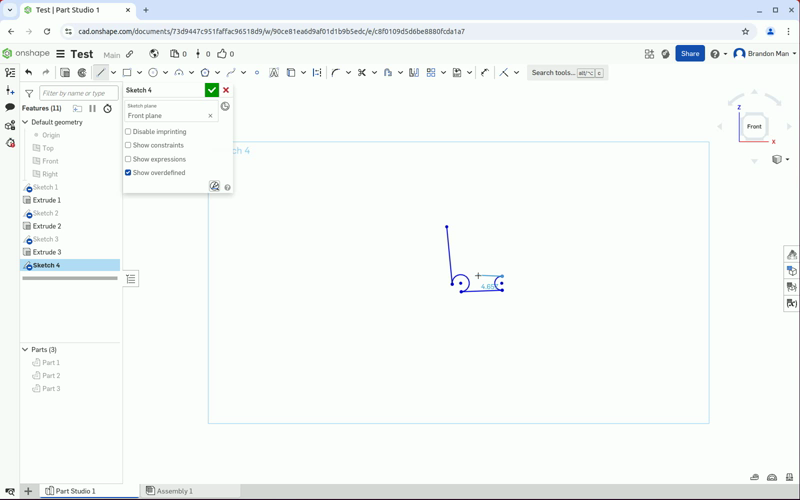
key(esc)
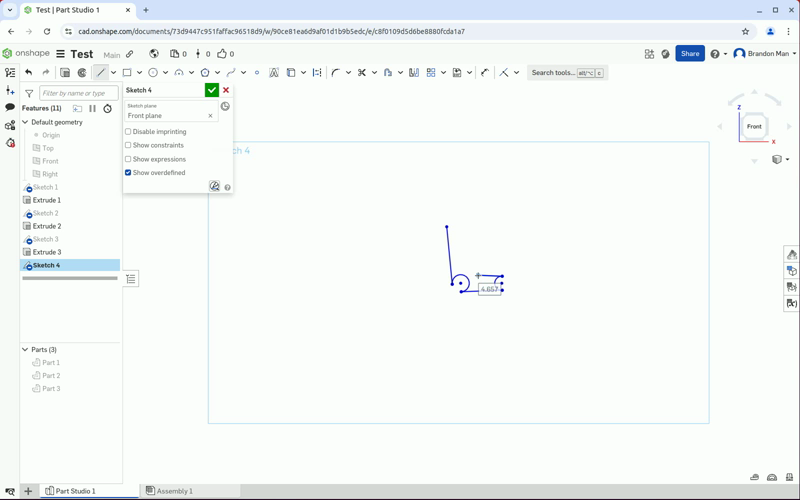
key(a)
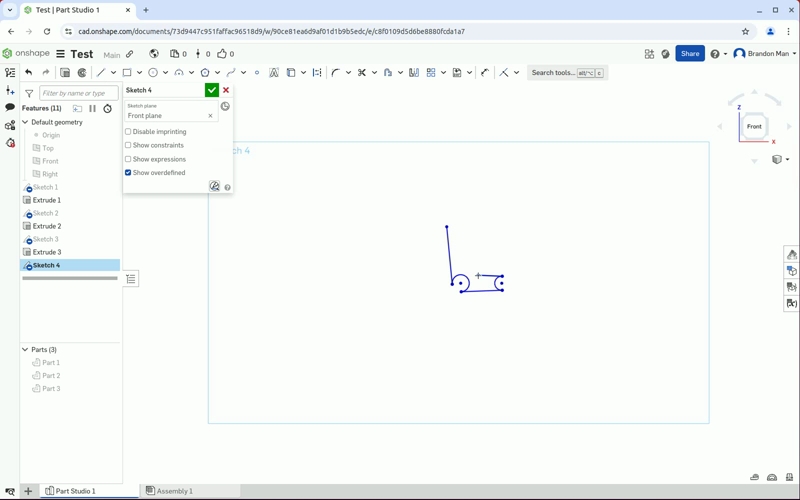
mouse_move(478, 275)
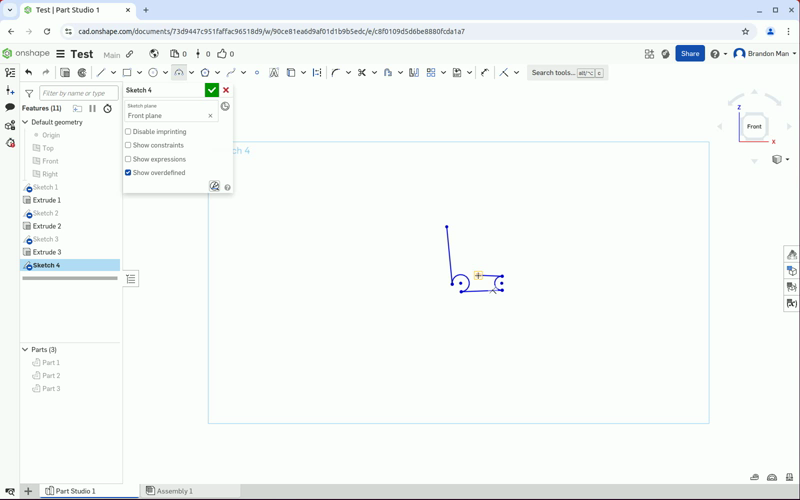
click(478, 275)
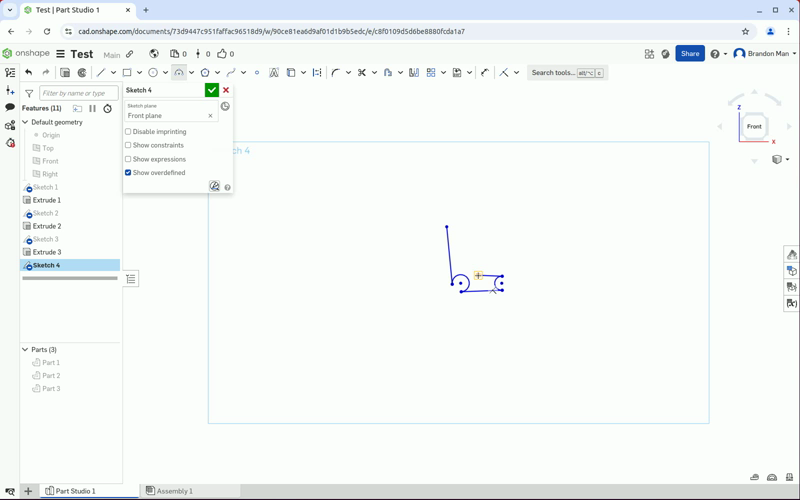
key_down(shift)
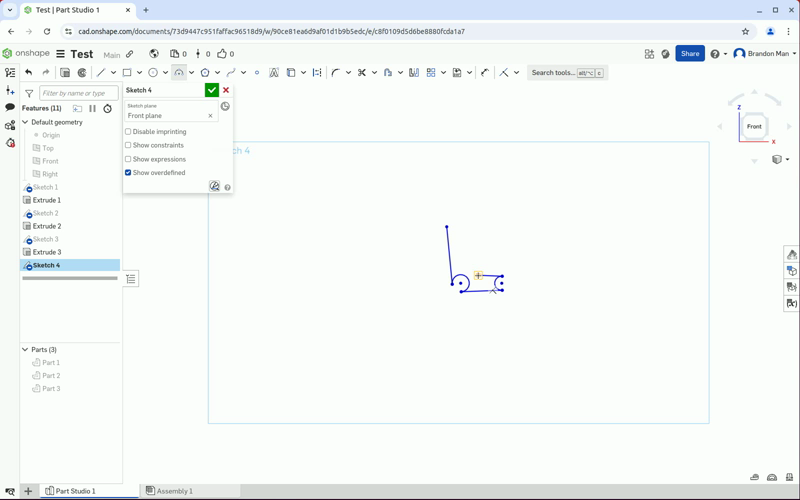
mouse_move(471, 267)
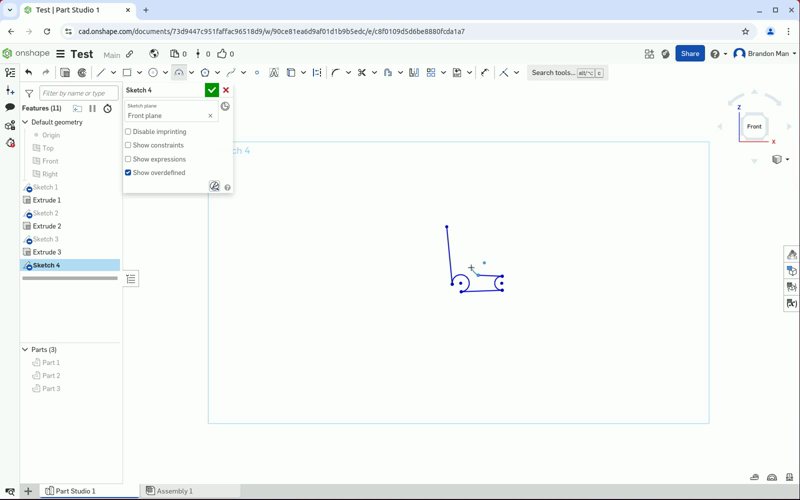
click(471, 267)
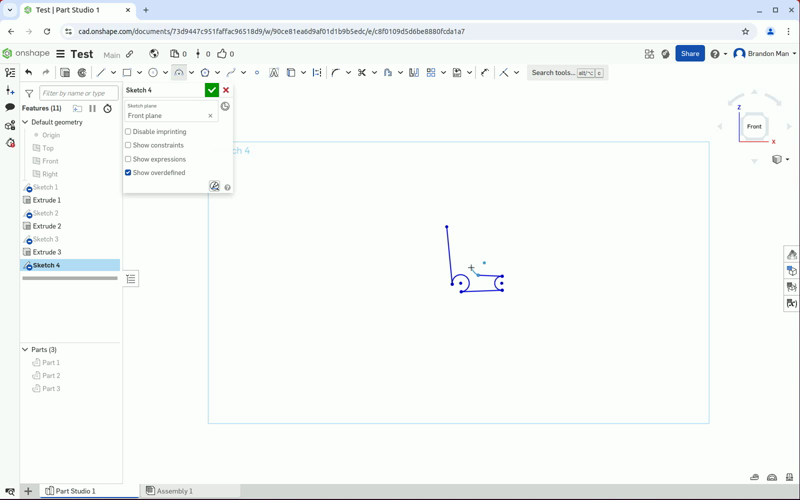
mouse_move(472, 272)
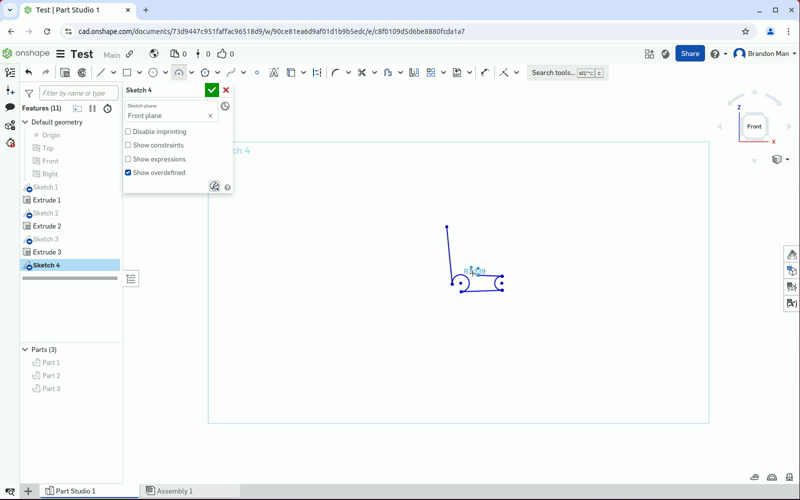
click(472, 272)
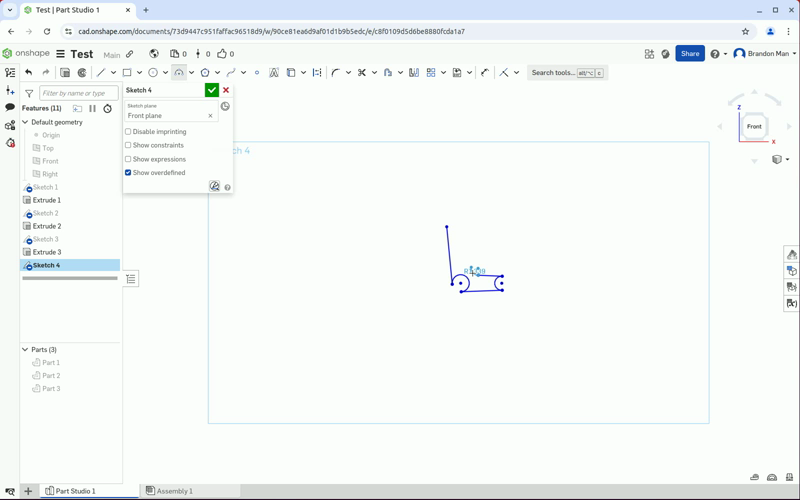
key_up(shift)
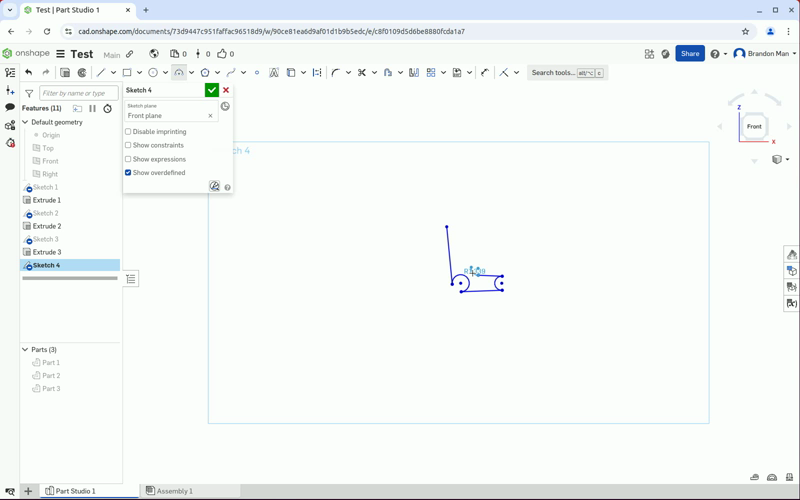
key(esc)
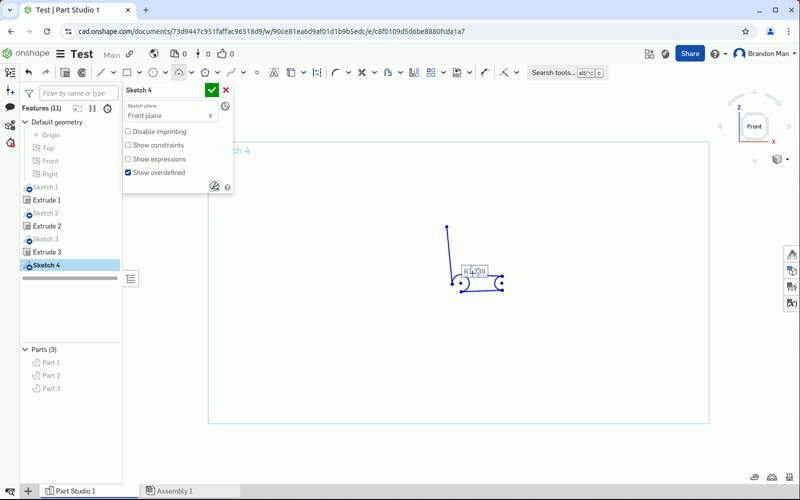
key(l)
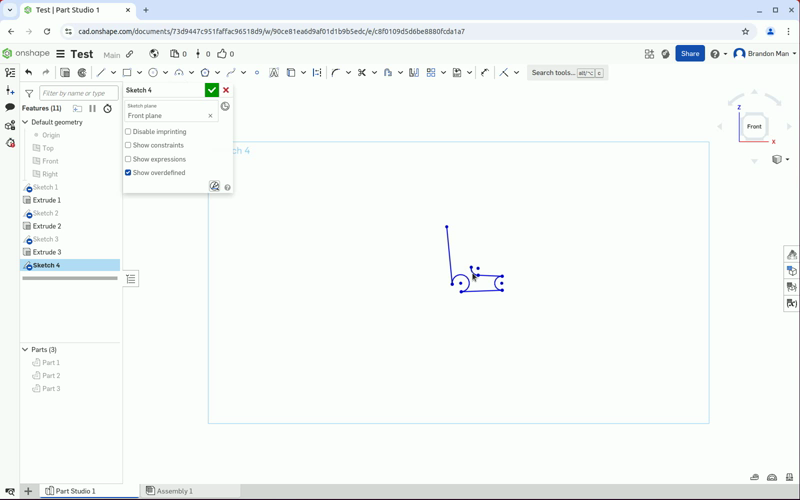
mouse_move(471, 267)
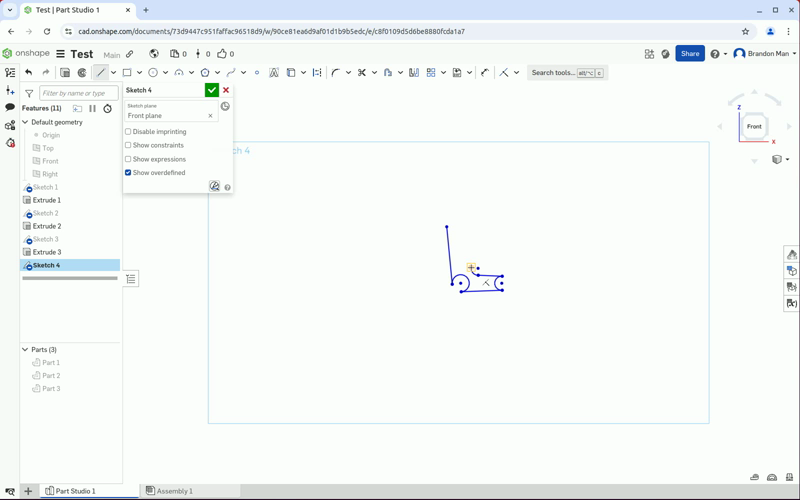
click(471, 267)
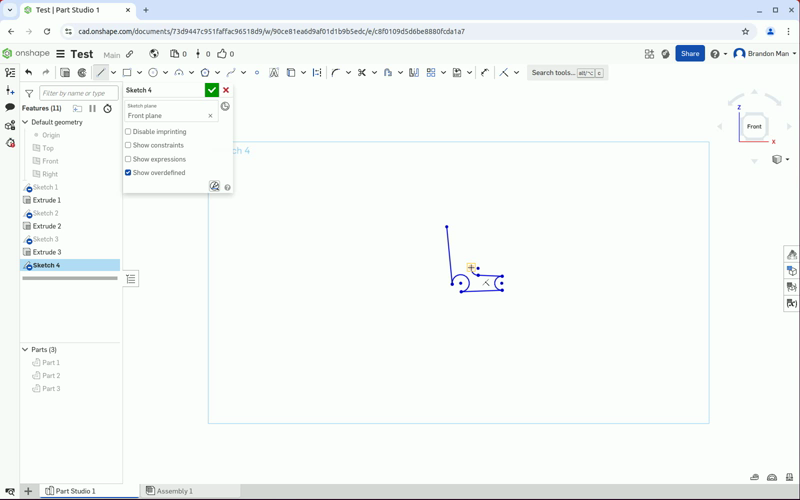
key_down(shift)
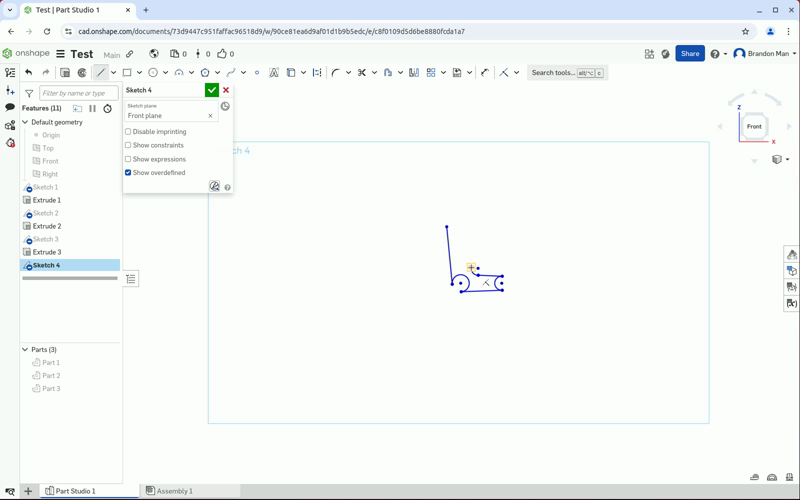
mouse_move(501, 267)
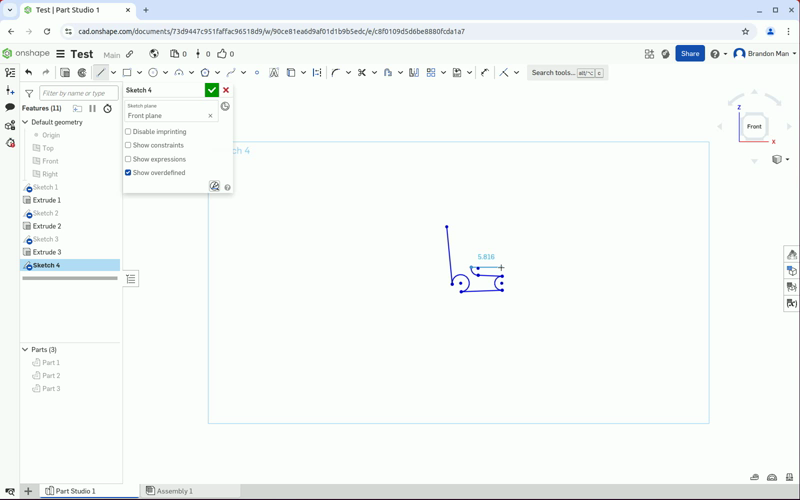
mouse_move(475, 226)
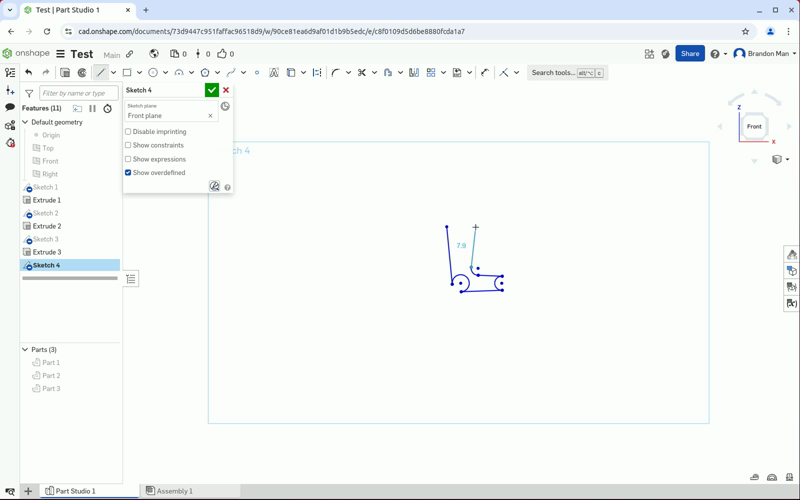
click(475, 226)
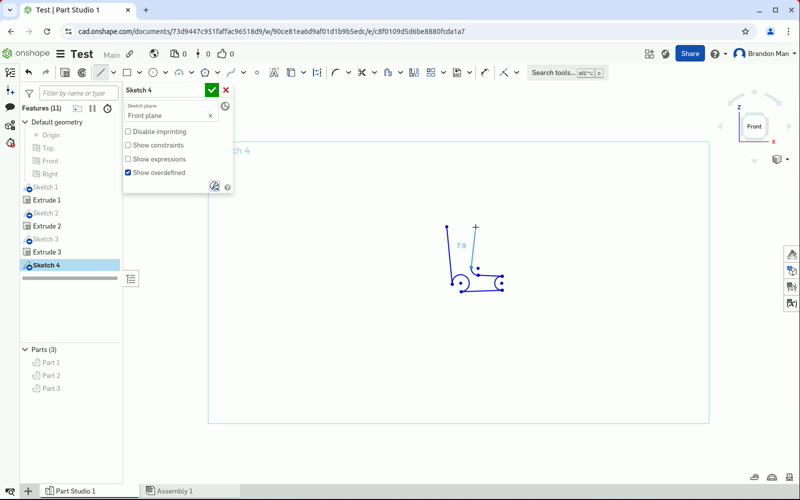
key_up(shift)
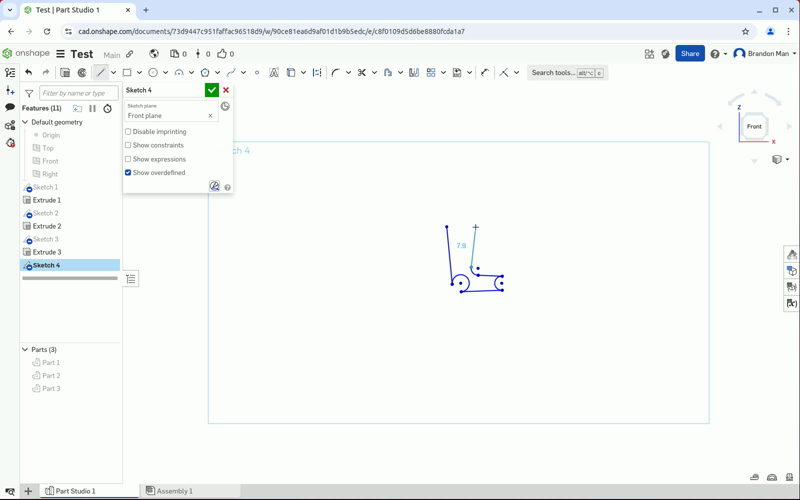
key(esc)
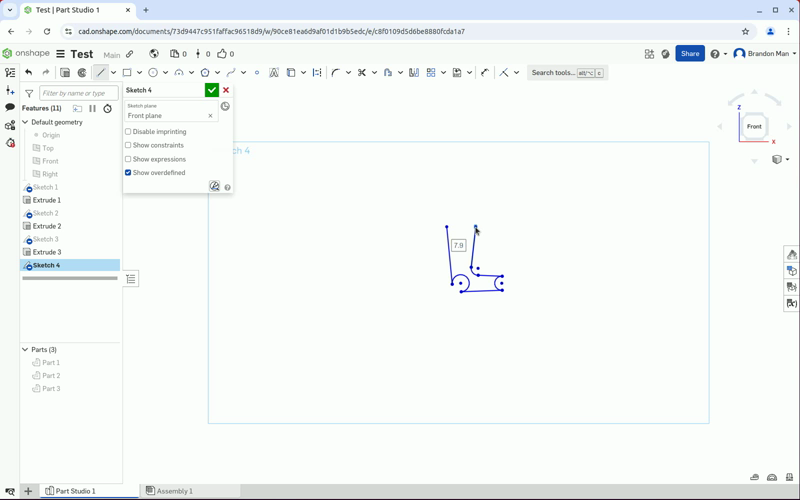
key(a)
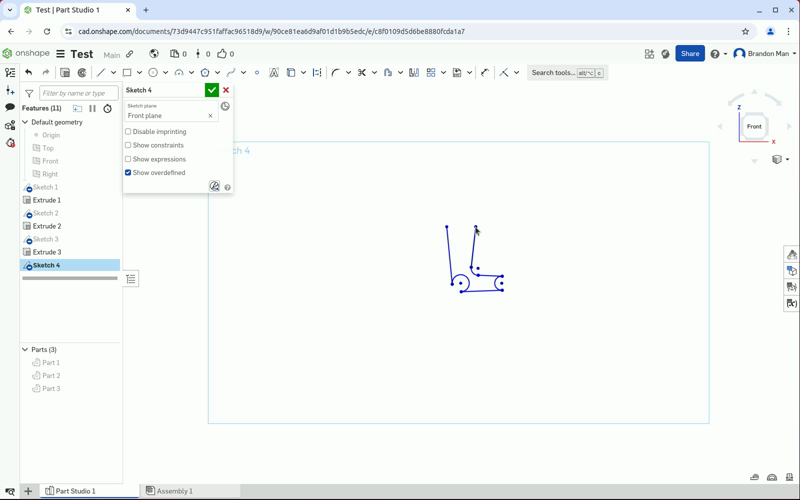
mouse_move(475, 226)
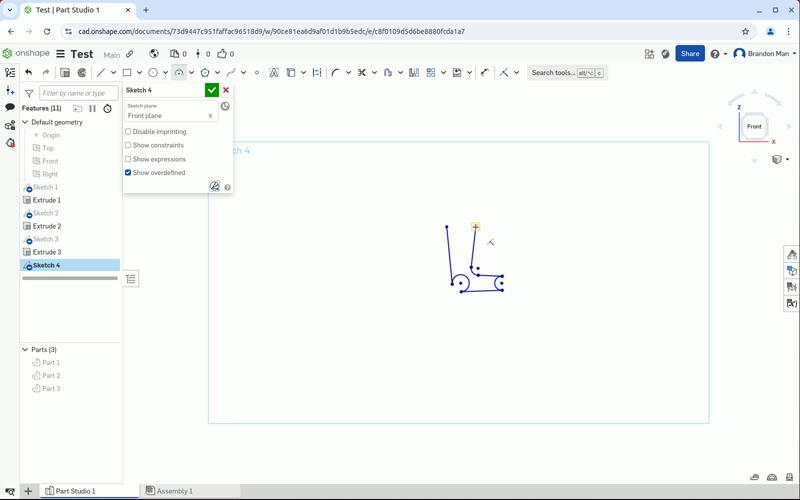
click(475, 226)
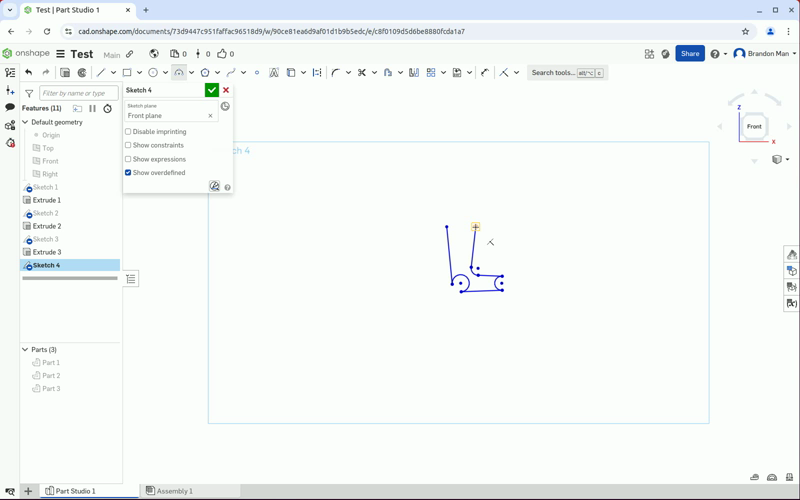
mouse_move(446, 226)
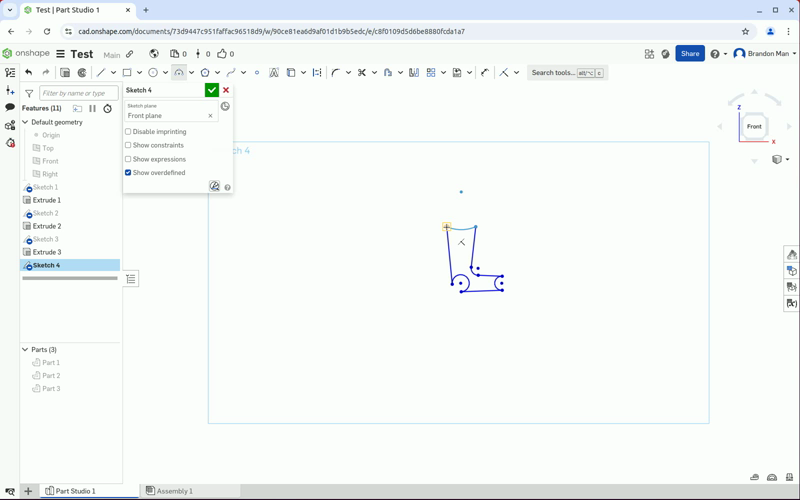
click(446, 226)
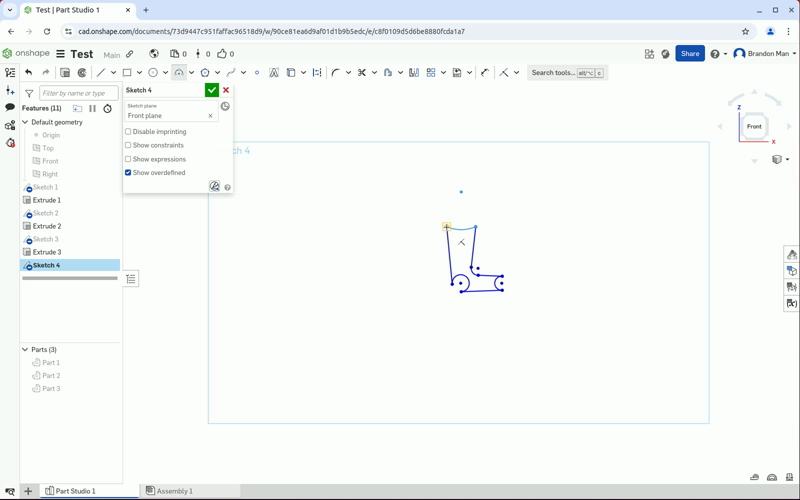
key_down(shift)
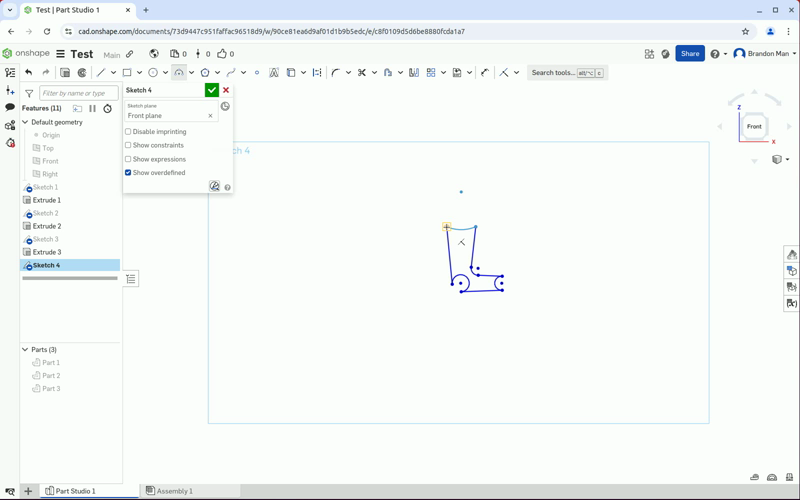
mouse_move(461, 239)
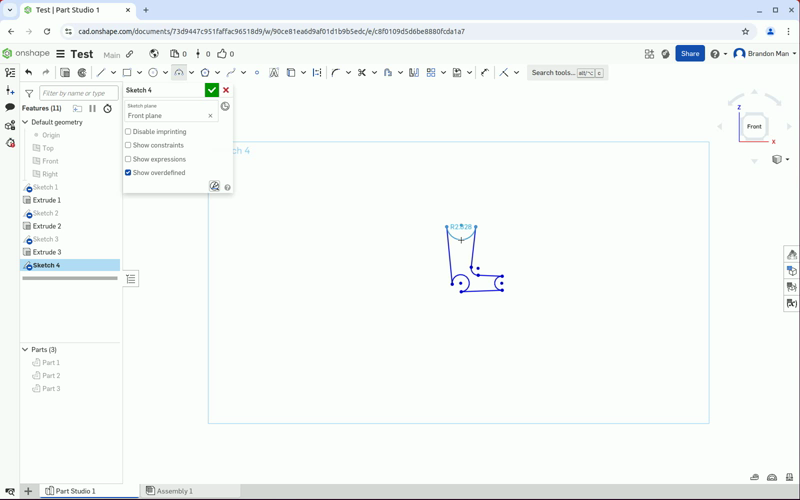
click(461, 239)
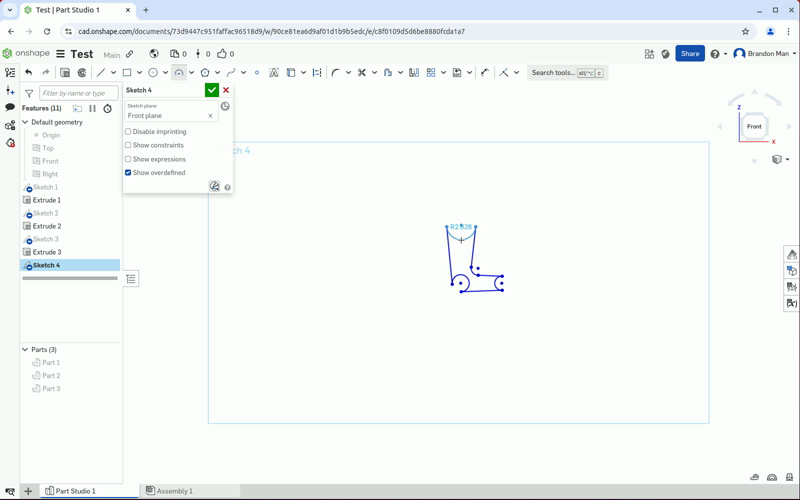
key_up(shift)
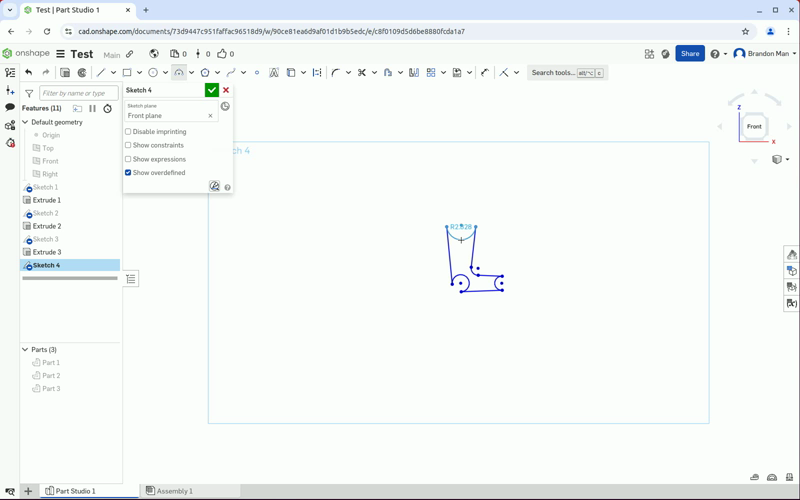
key(esc)
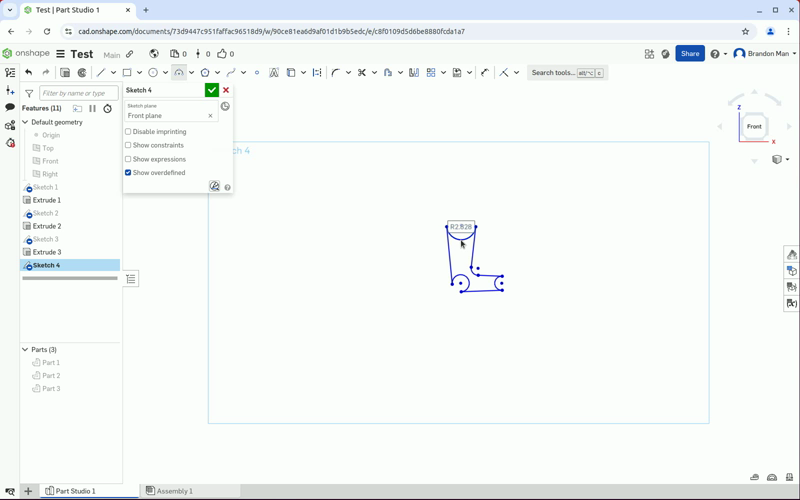
mouse_move(465, 271)
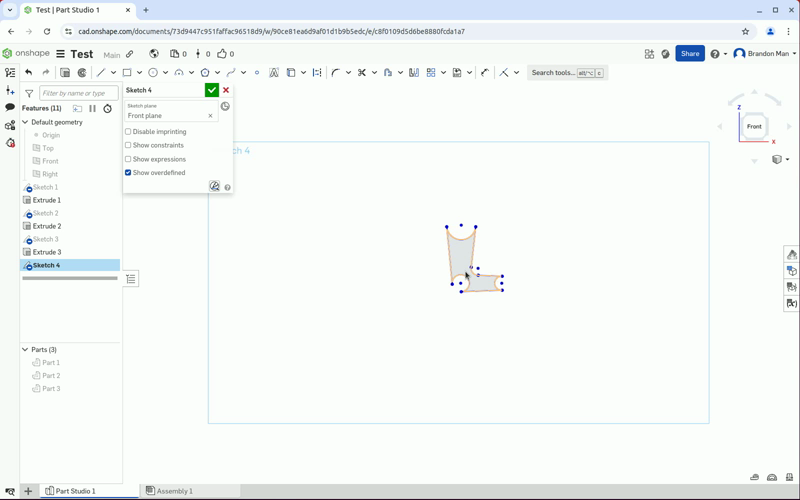
scroll(6)
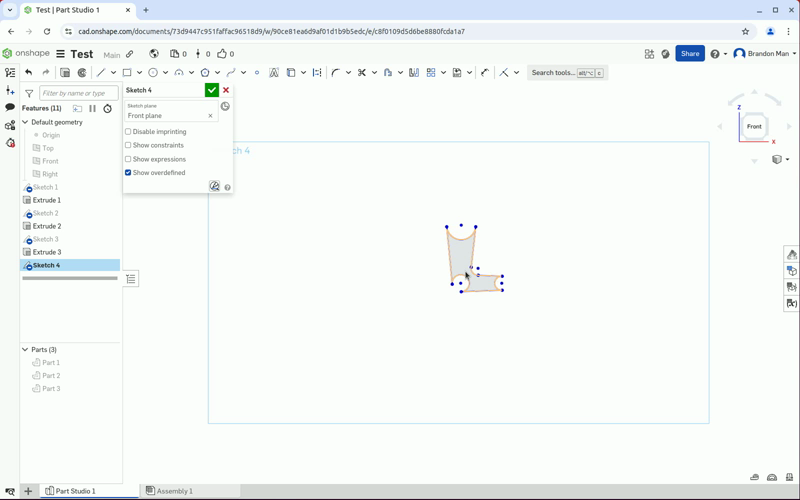
scroll(6)
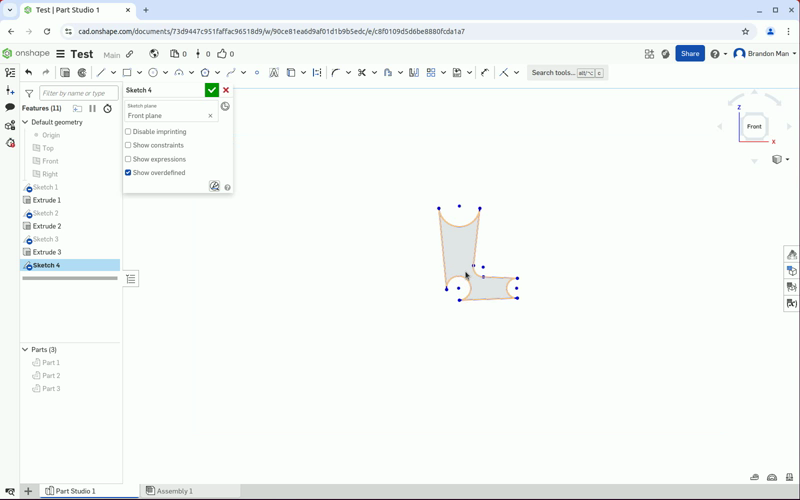
scroll(6)
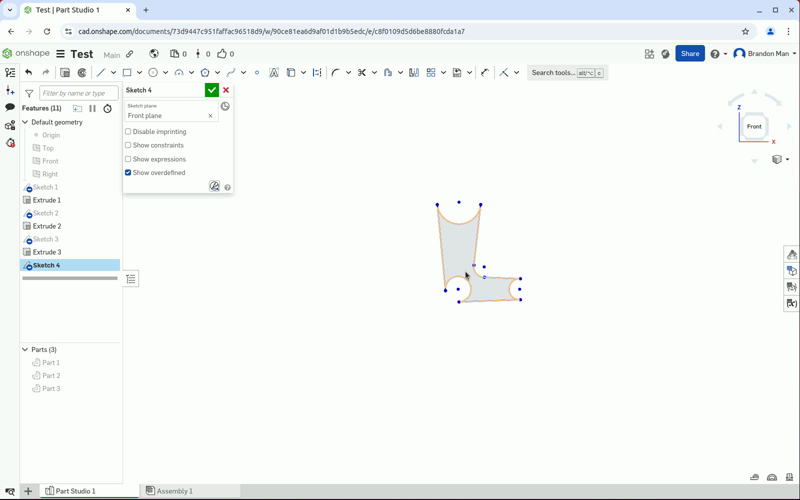
scroll(6)
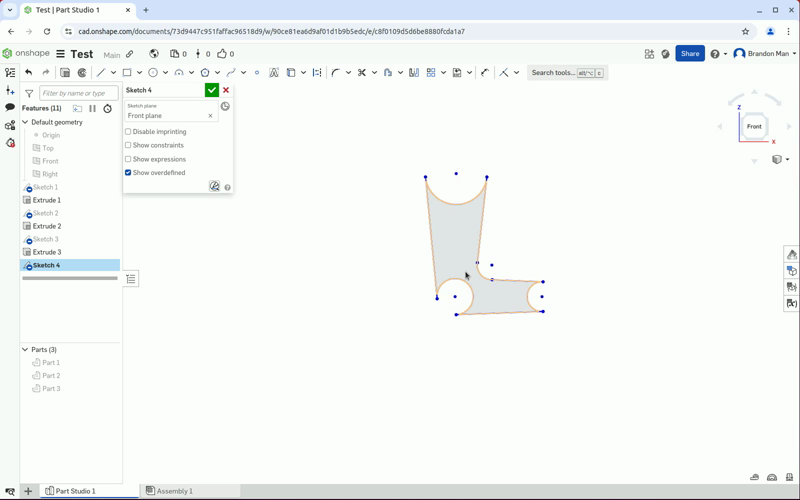
scroll(6)
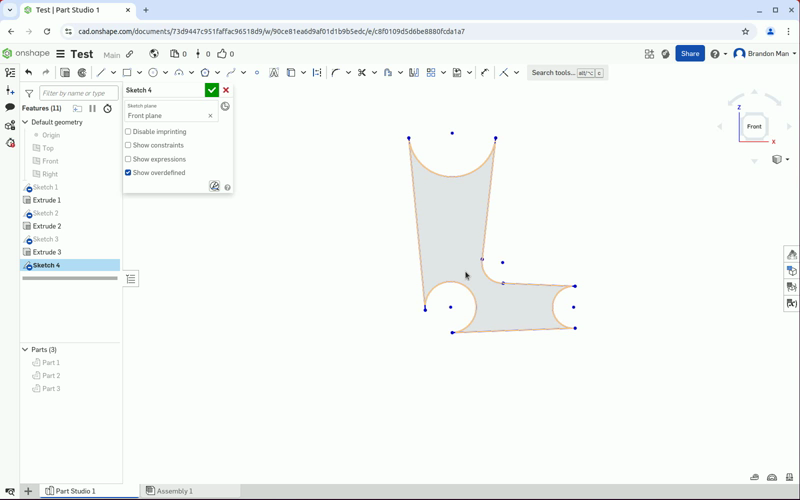
scroll(6)
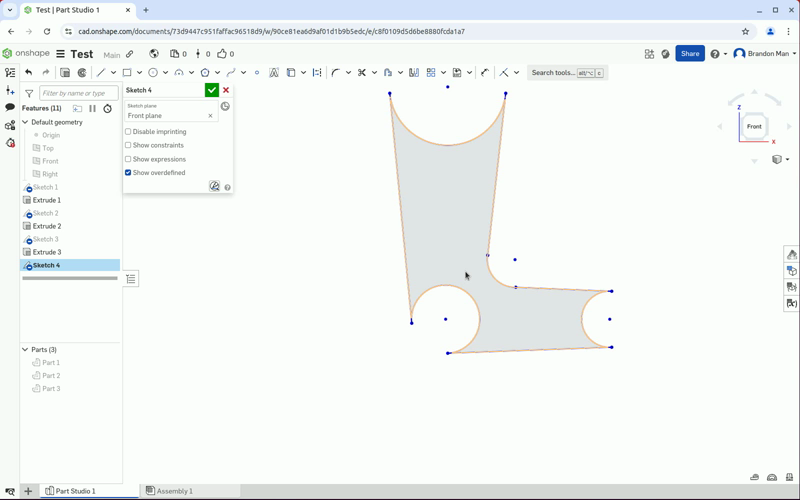
scroll(6)
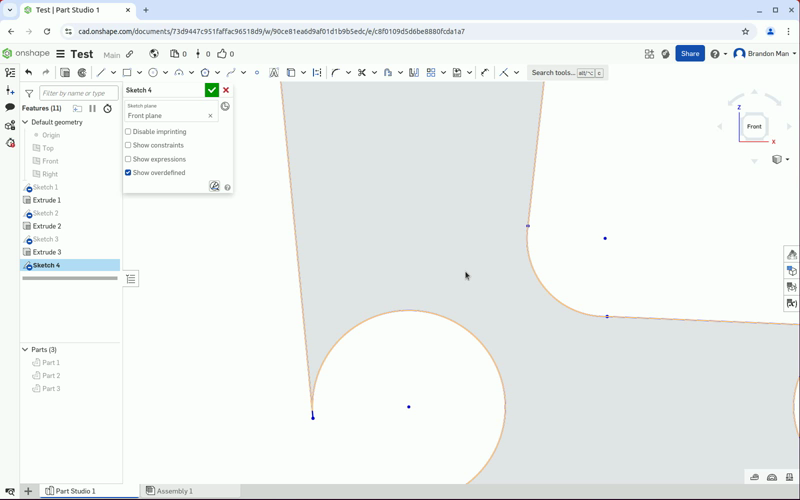
click(465, 271)
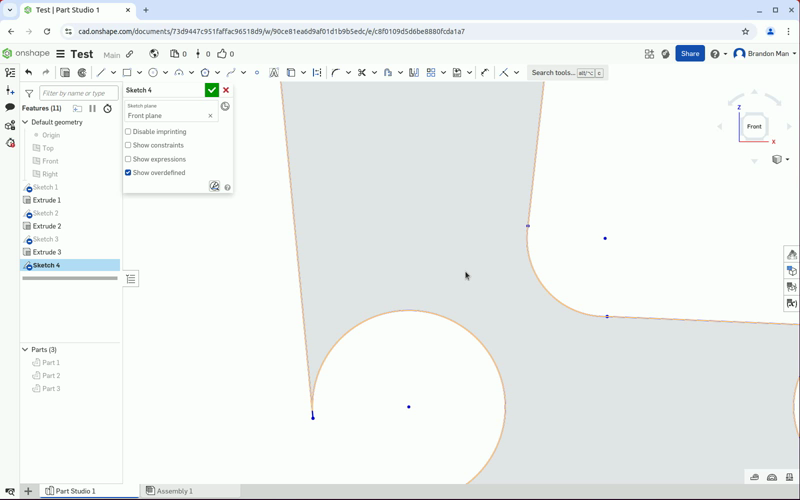
scroll(-6)
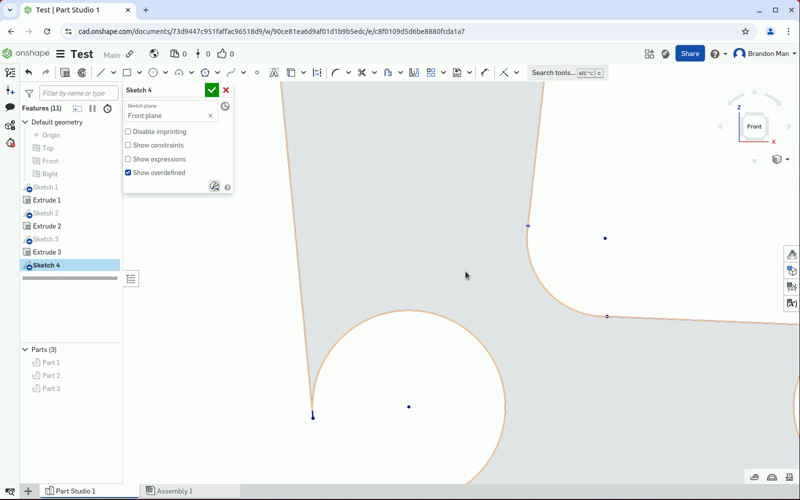
scroll(-6)
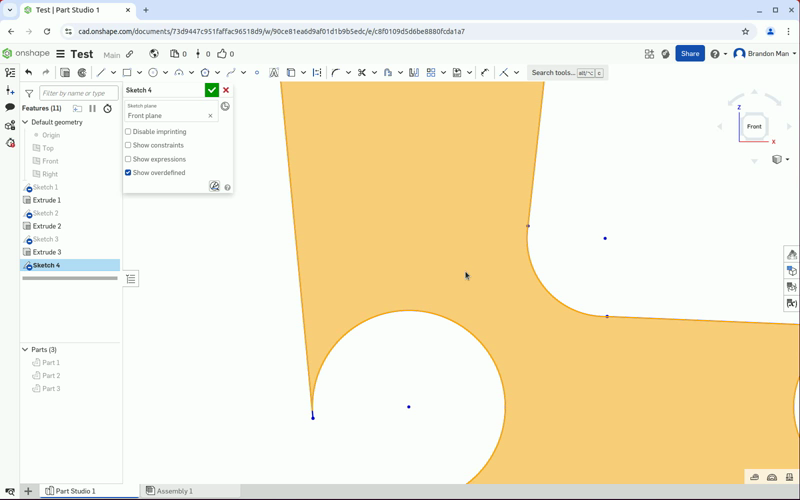
scroll(-6)
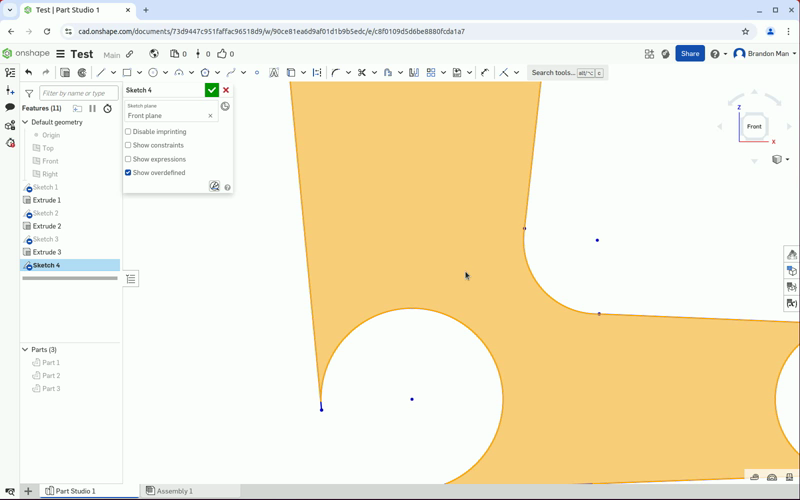
scroll(-6)
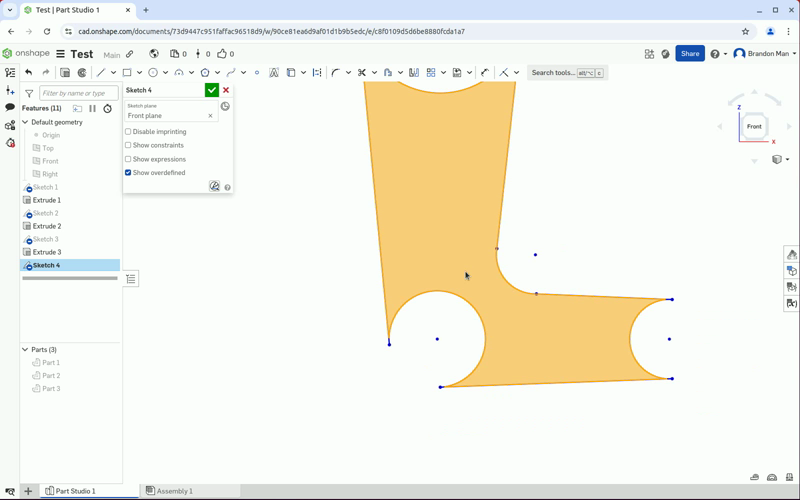
scroll(-6)
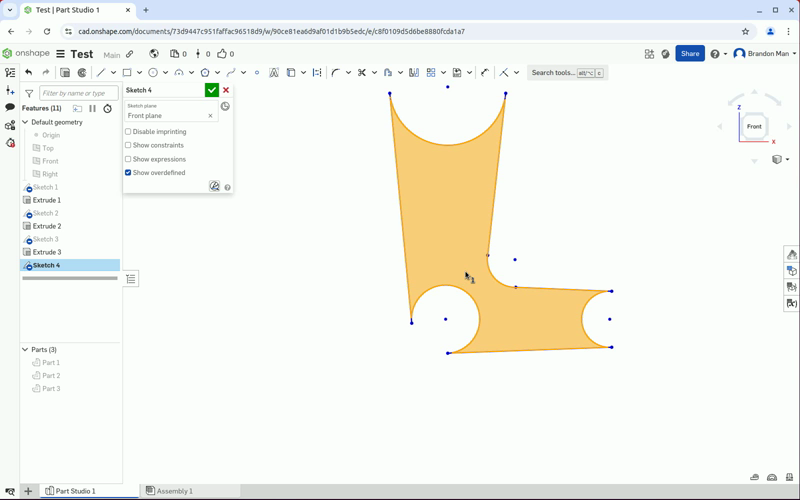
scroll(-6)
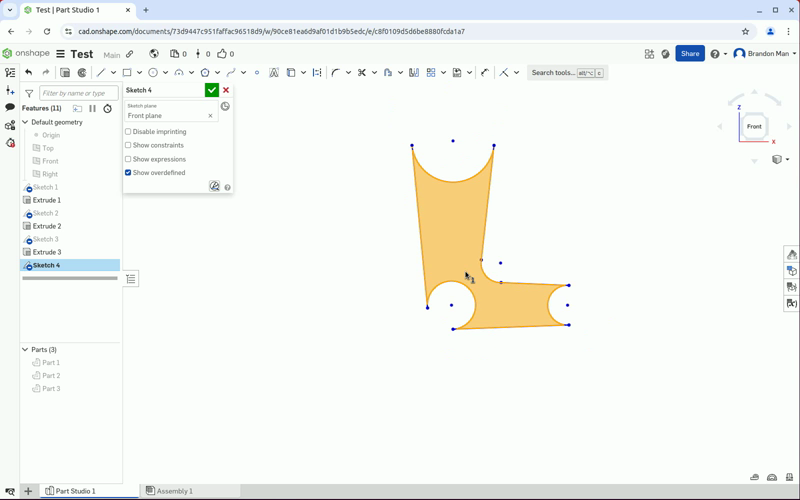
scroll(-6)
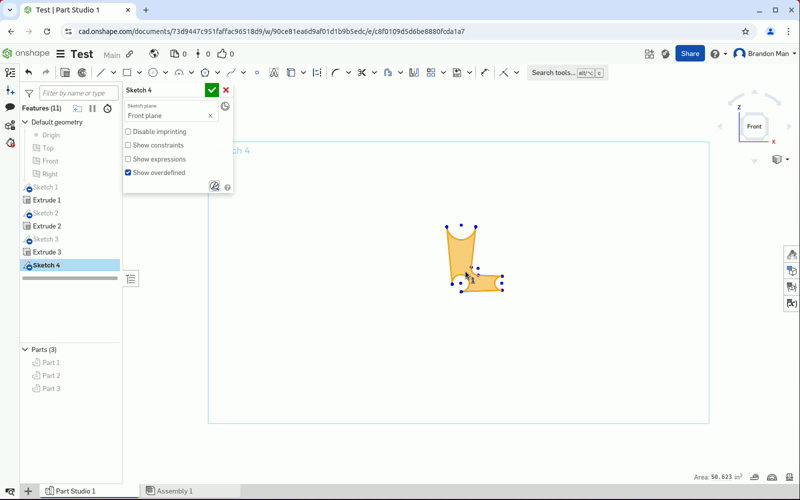
mouse_move(73, 352)
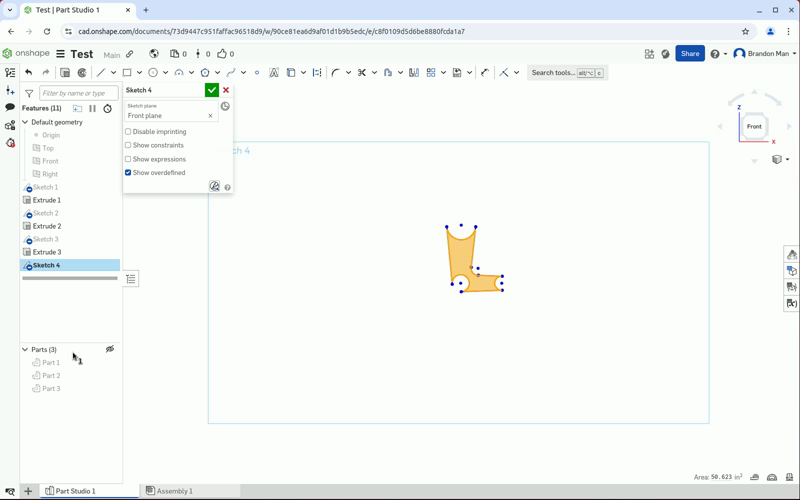
key(shift+y)
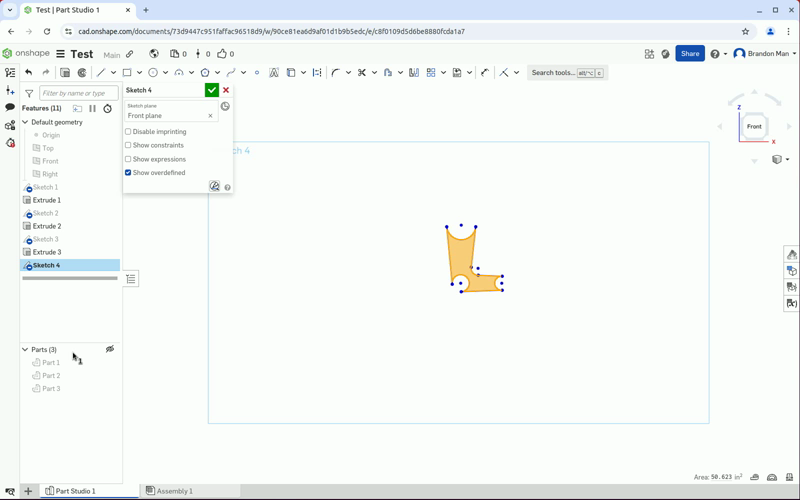
key(shift+e)
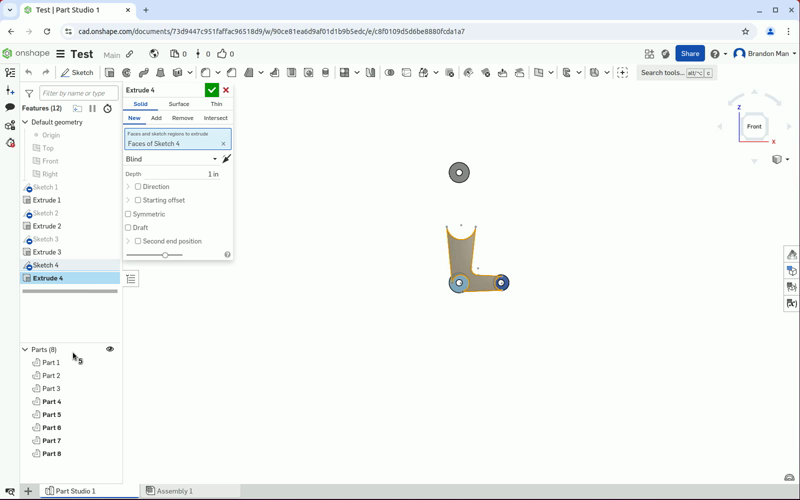
mouse_move(143, 106)
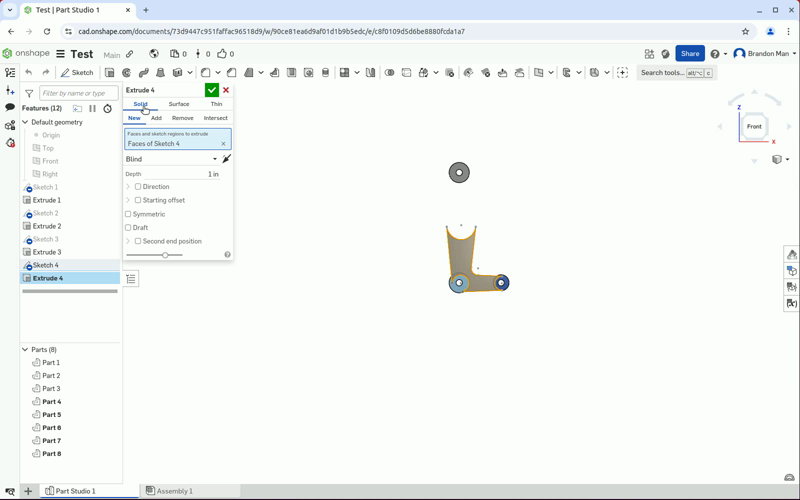
click(143, 106)
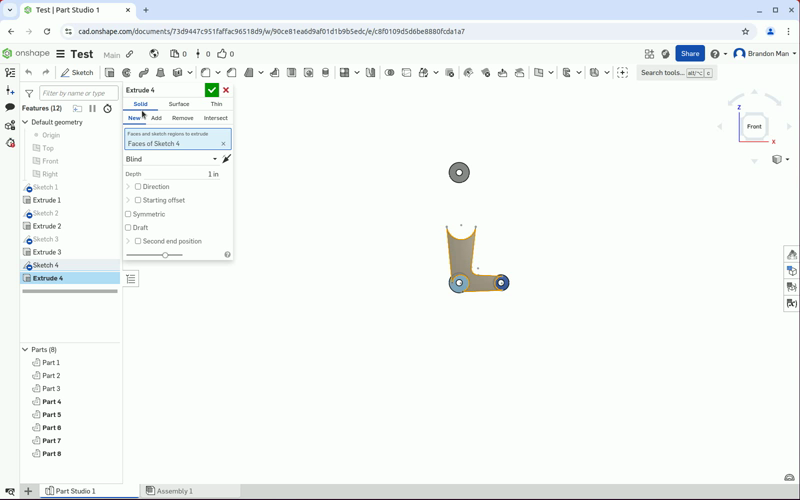
mouse_move(137, 120)
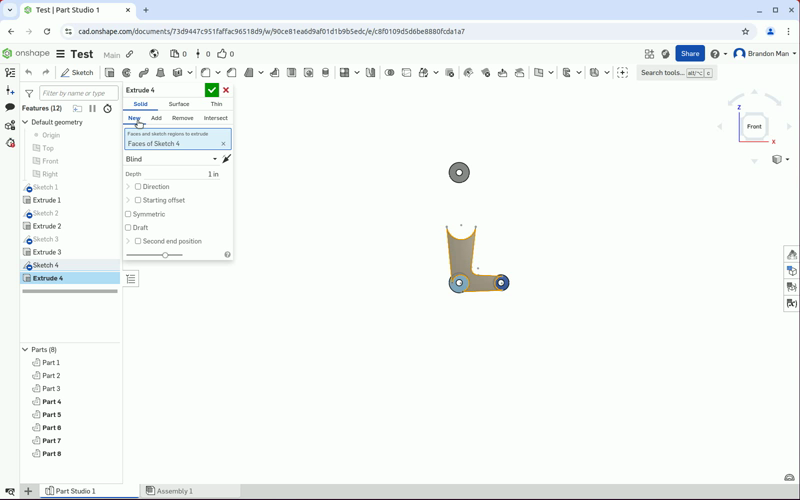
click(137, 120)
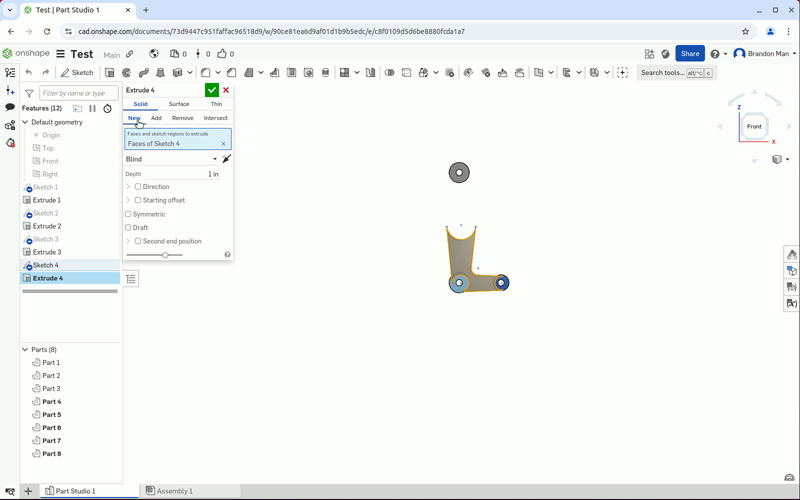
key(tab, 4)
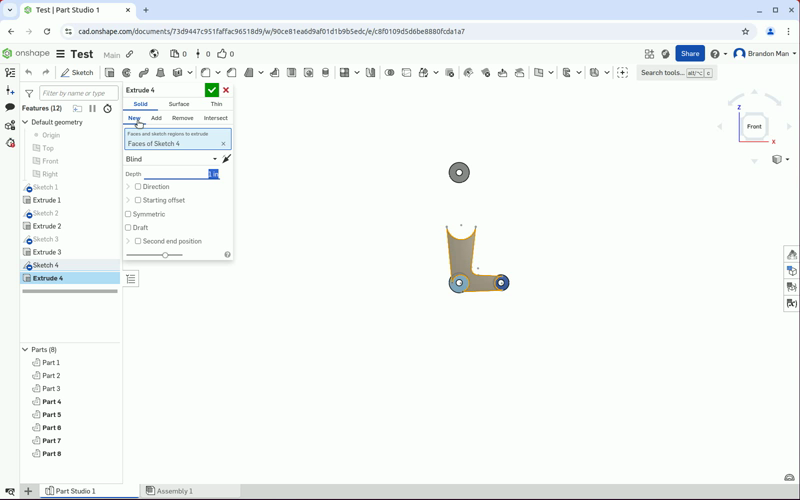
text(0.481)
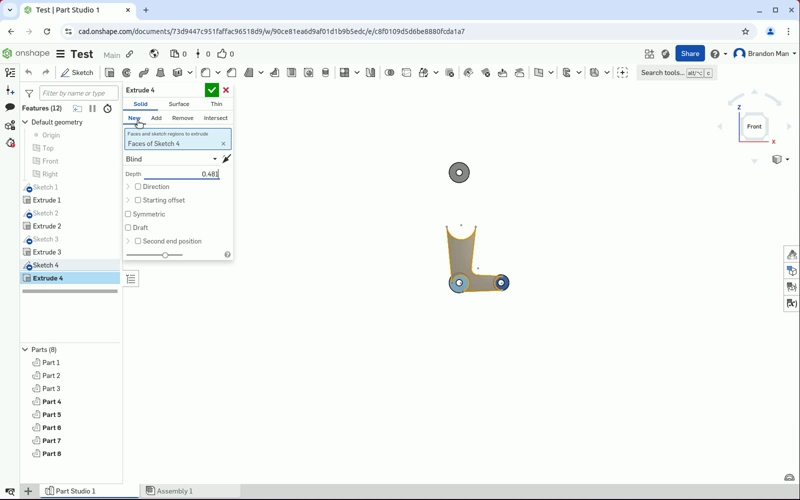
key(enter)
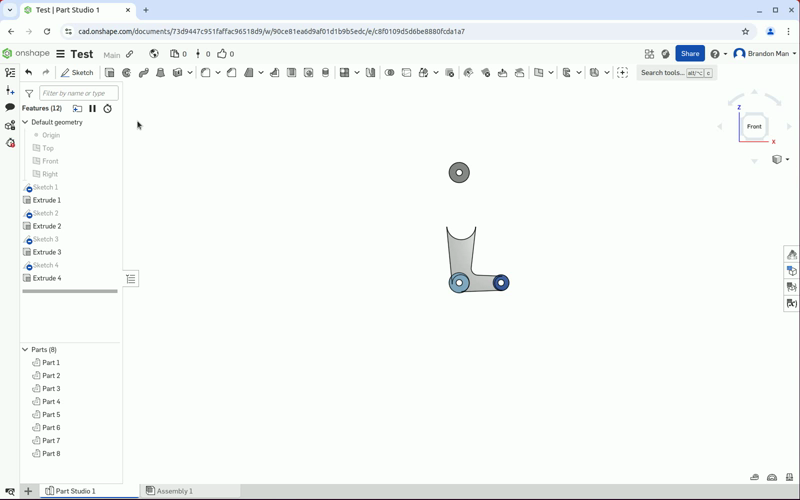
key(shift+h)
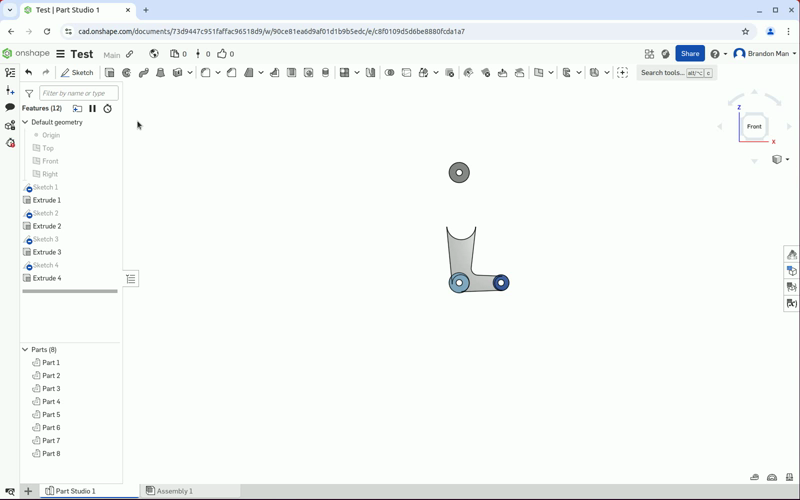
key(shift+h)
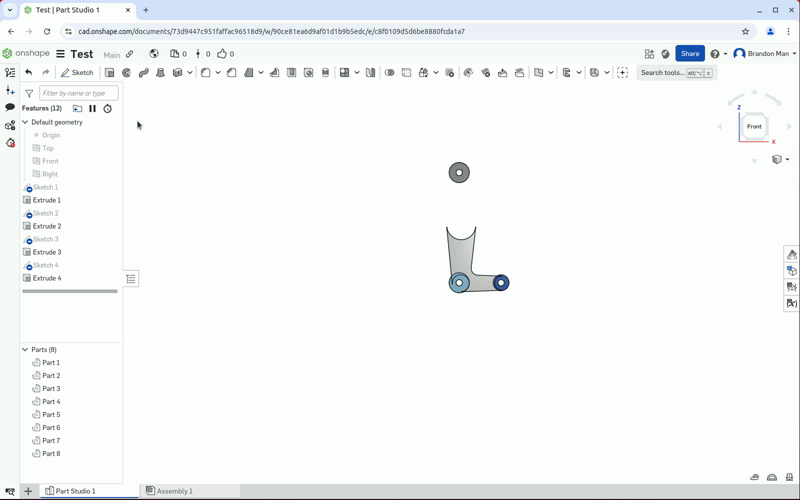
mouse_move(73, 189)
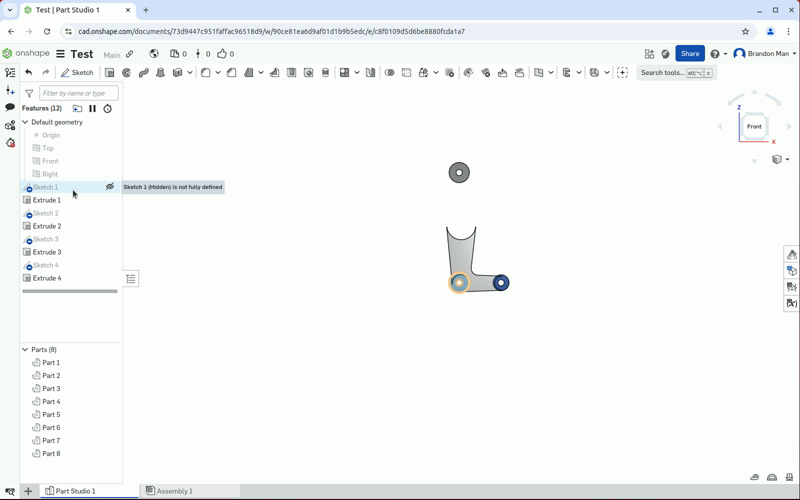
click(73, 189)
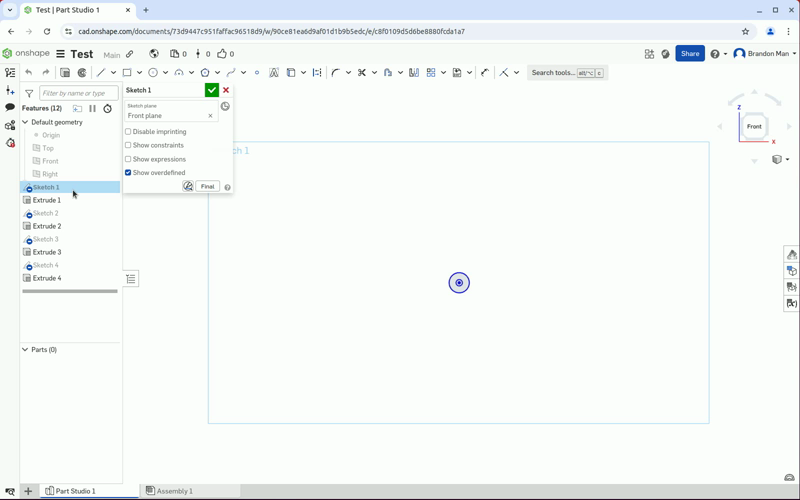
mouse_move(229, 92)
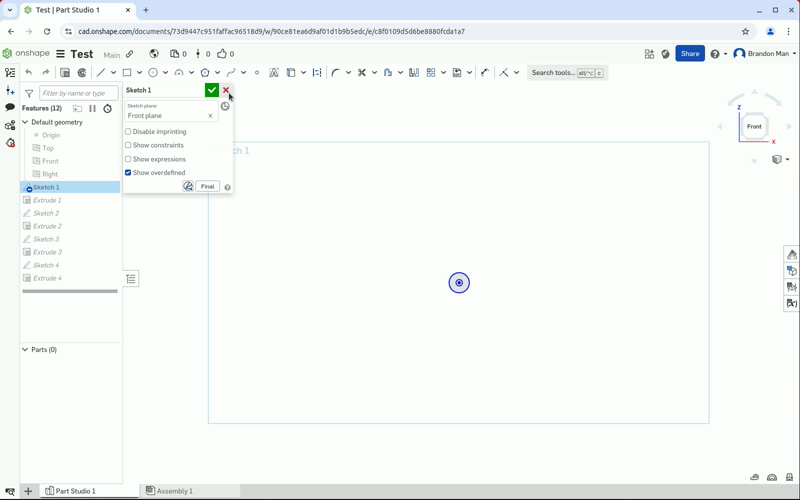
click(229, 92)
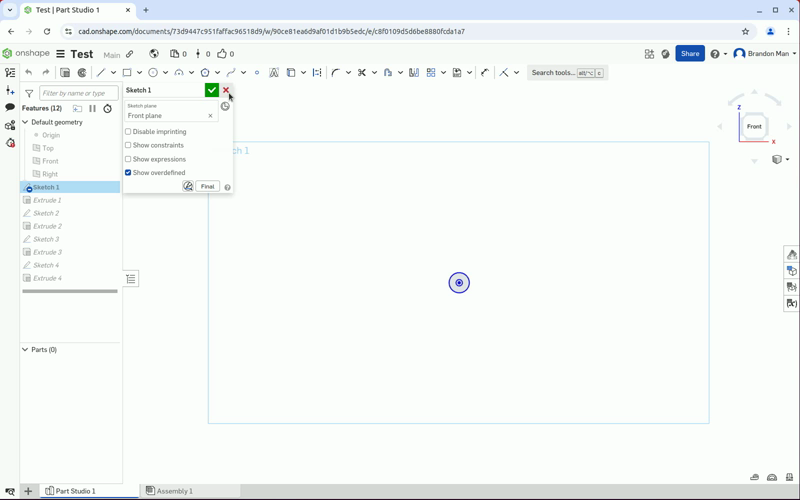
key(shift+s)
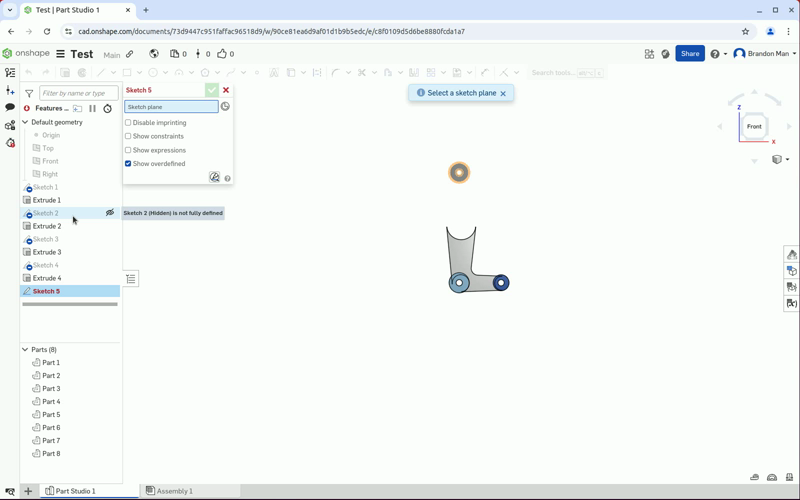
scroll(3)
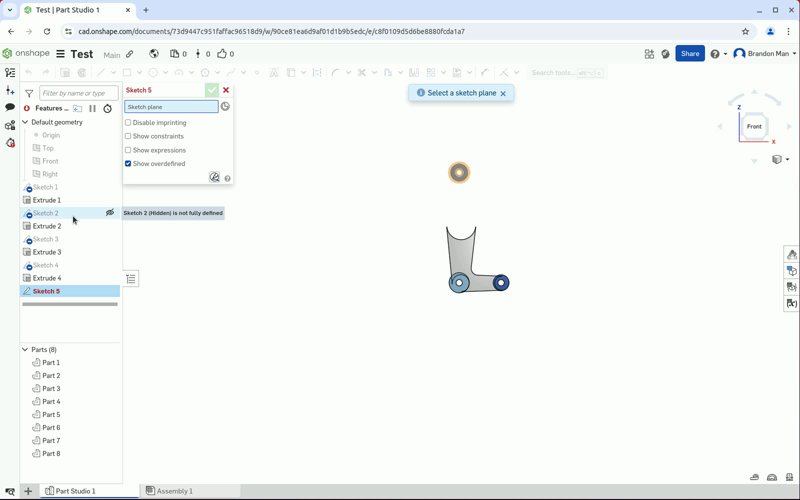
mouse_move(73, 163)
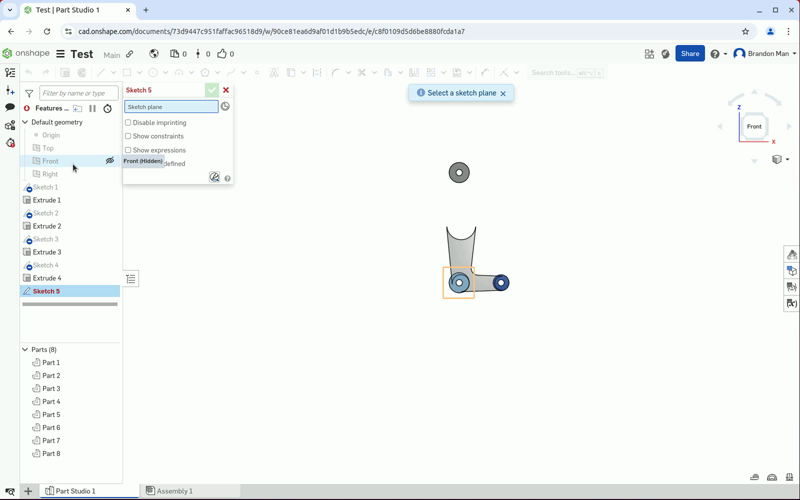
click(73, 163)
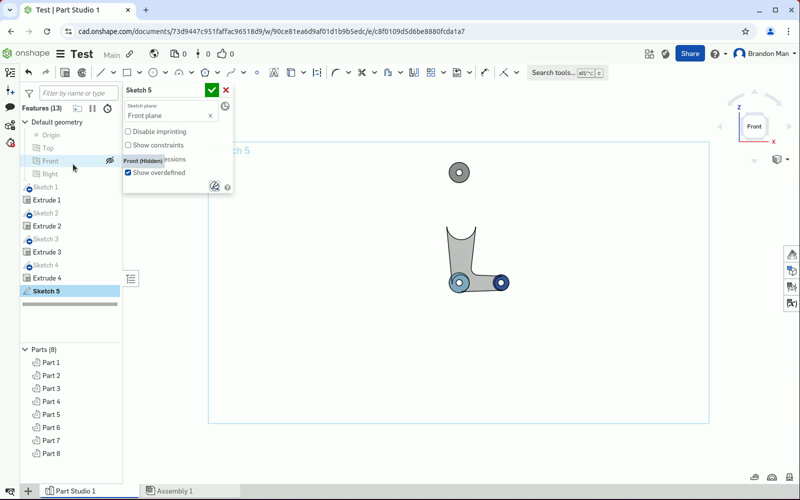
mouse_move(73, 352)
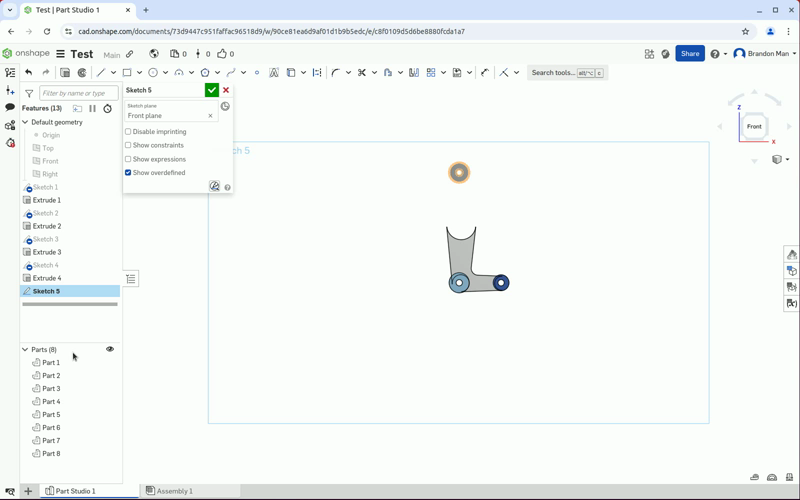
key(y)
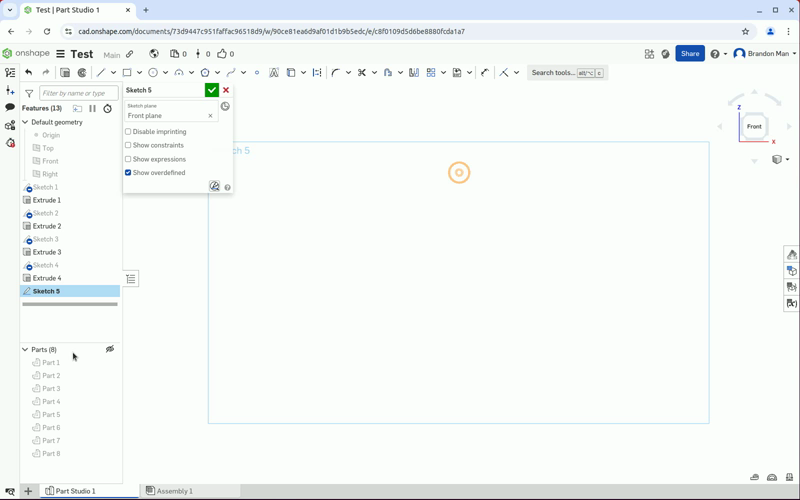
key(a)
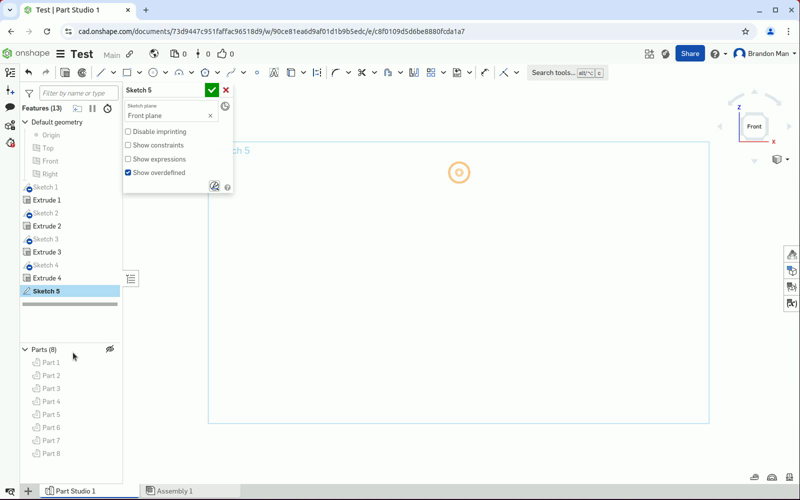
key_down(shift)
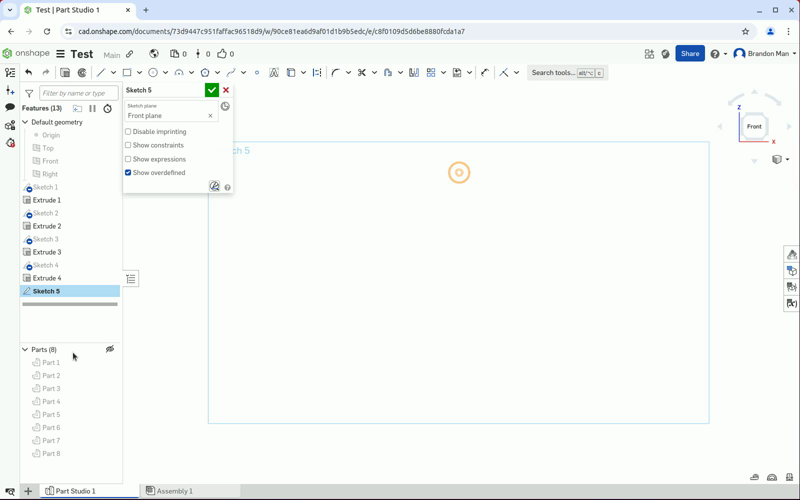
mouse_move(446, 223)
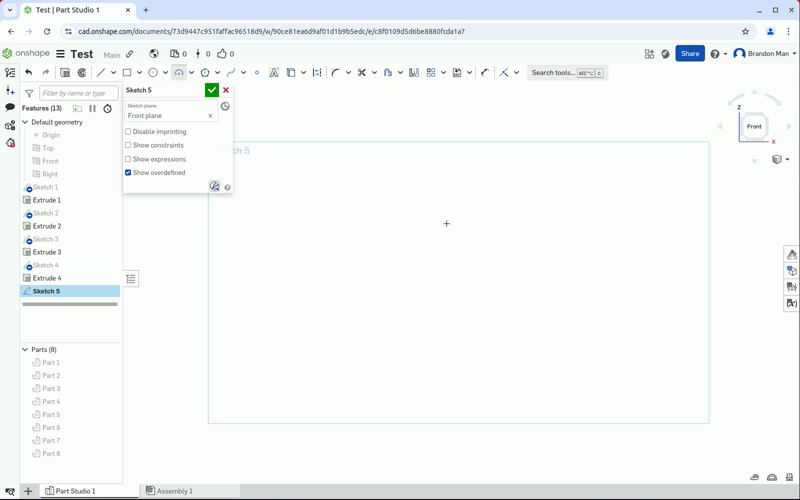
click(446, 223)
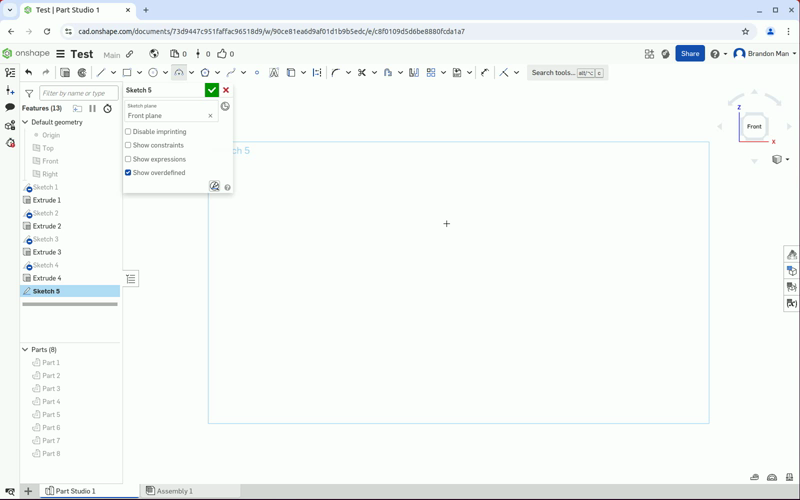
key_up(shift)
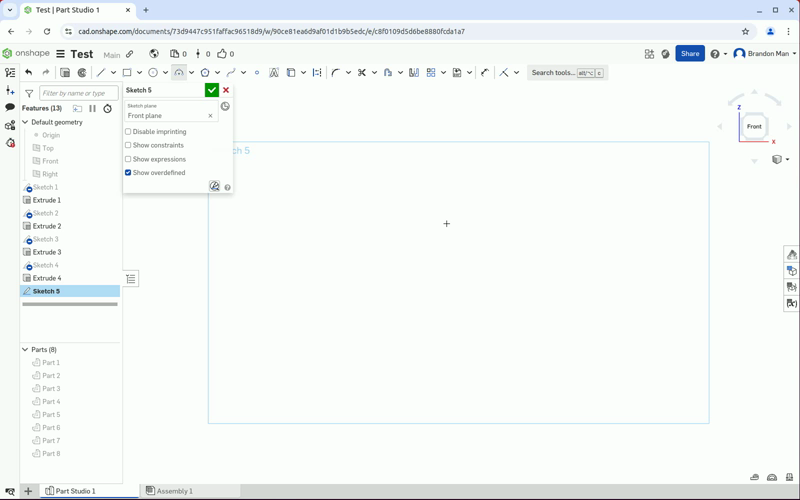
key_down(shift)
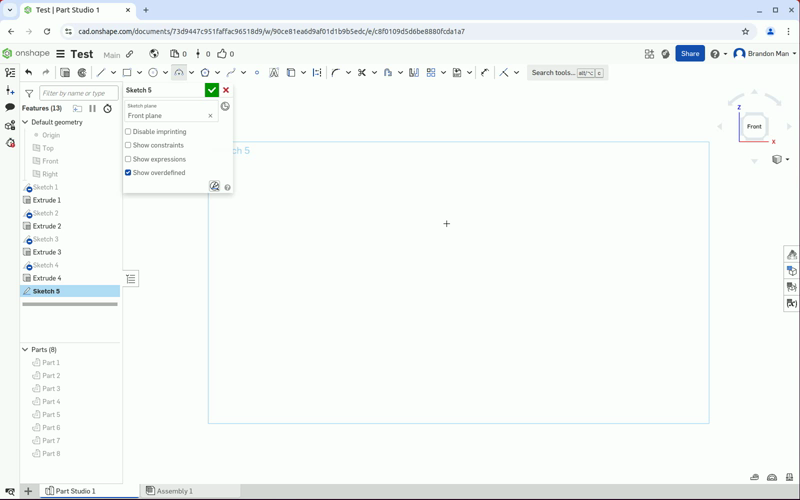
mouse_move(476, 223)
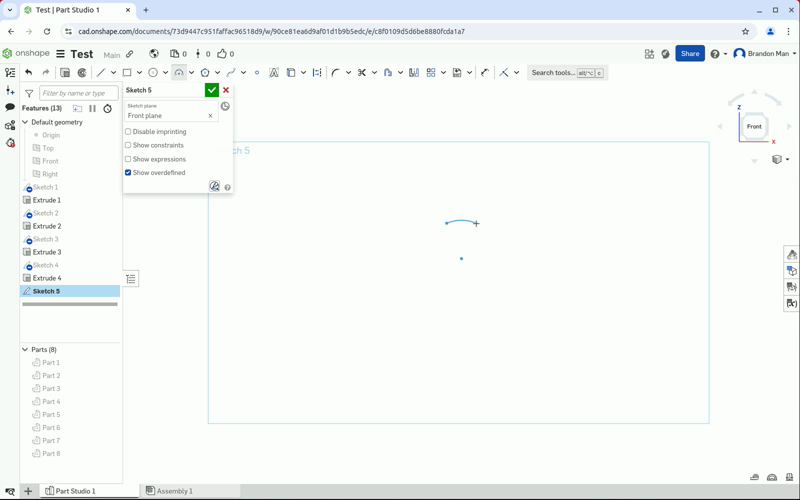
click(476, 223)
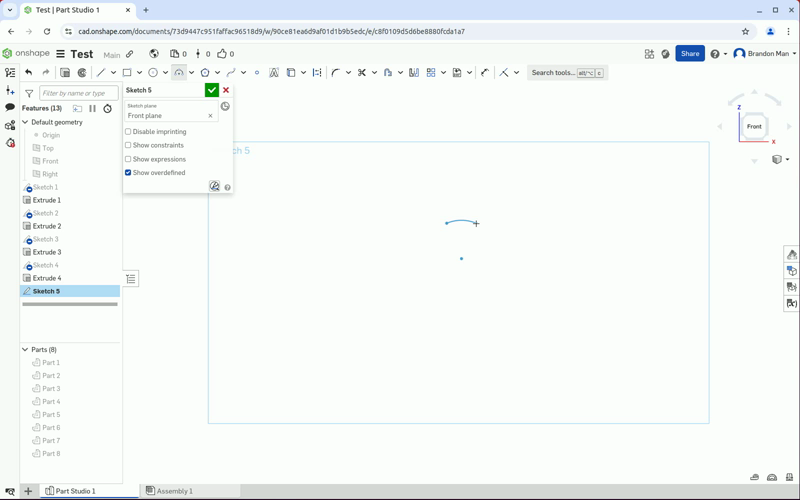
mouse_move(461, 210)
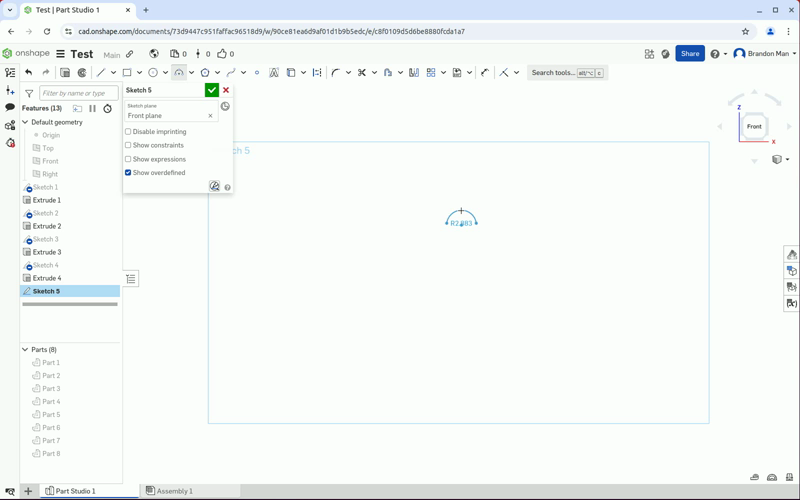
click(461, 210)
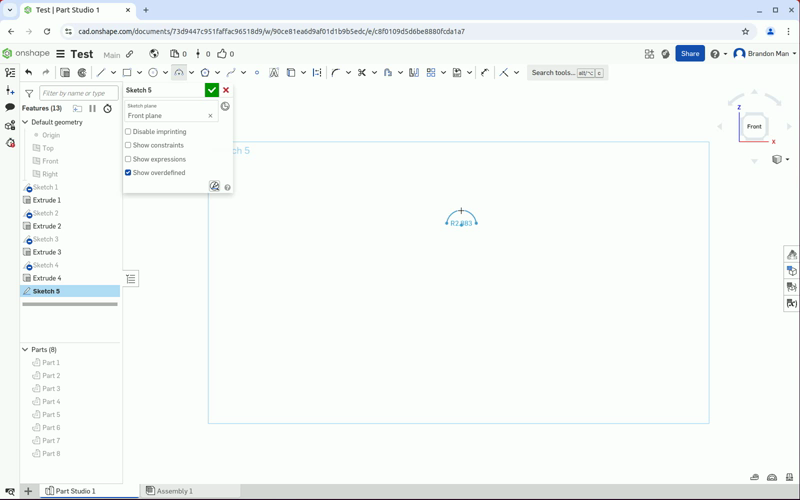
key_up(shift)
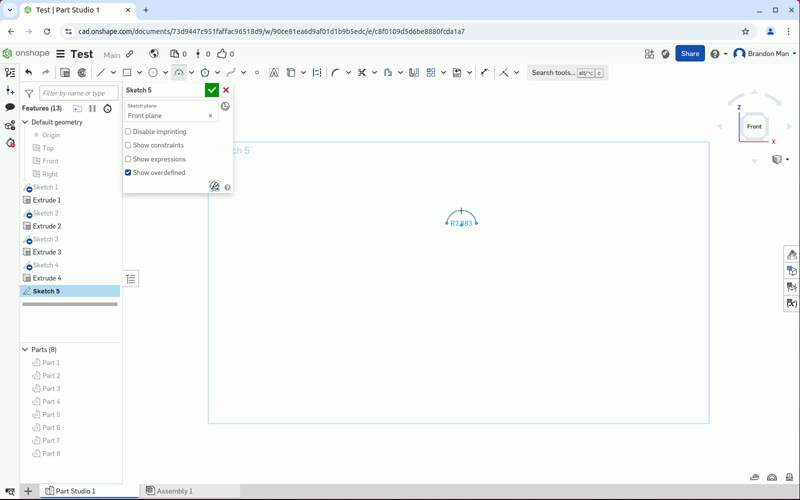
key(esc)
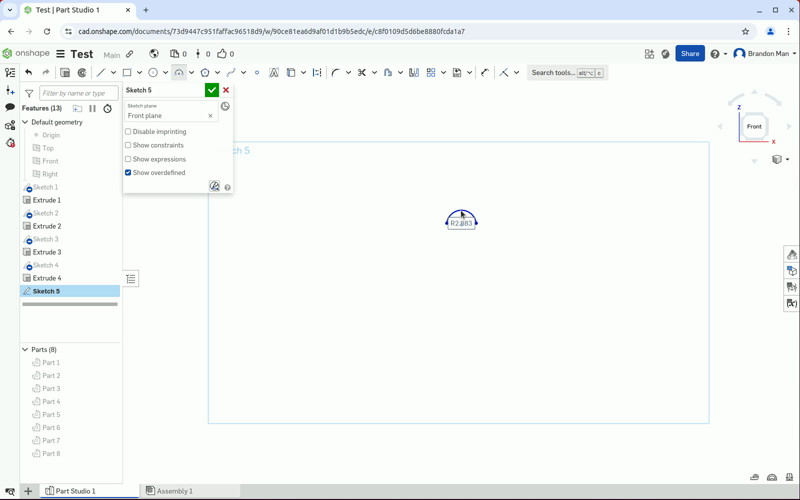
key(l)
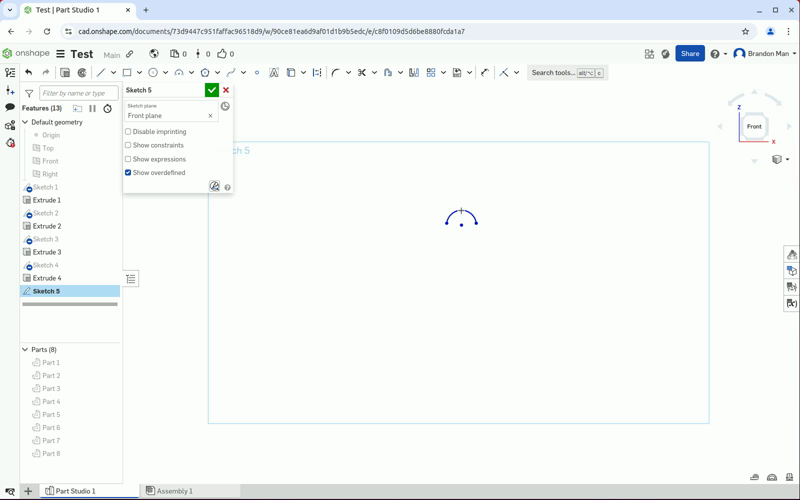
mouse_move(476, 223)
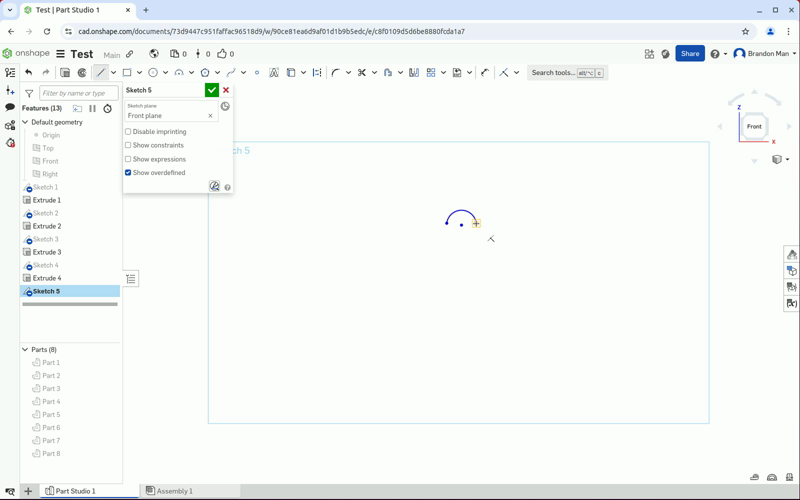
click(476, 223)
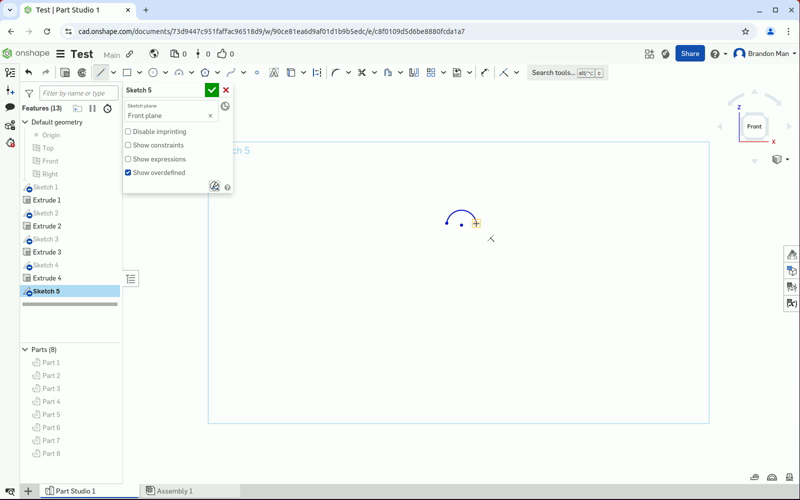
key_down(shift)
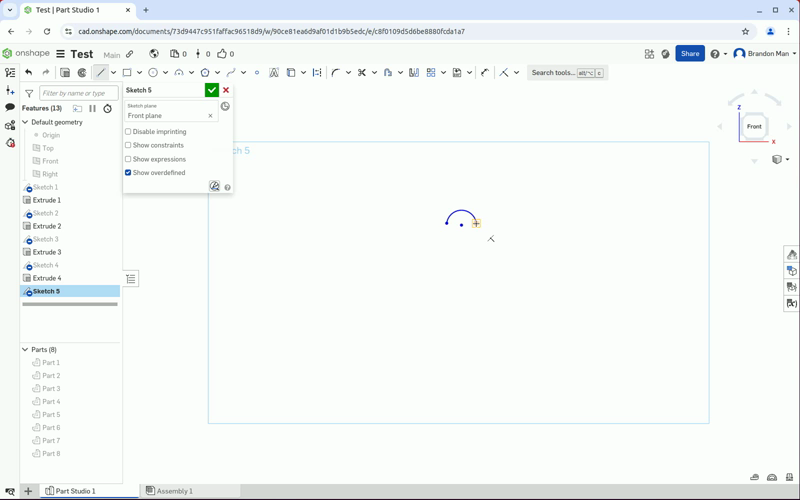
mouse_move(506, 223)
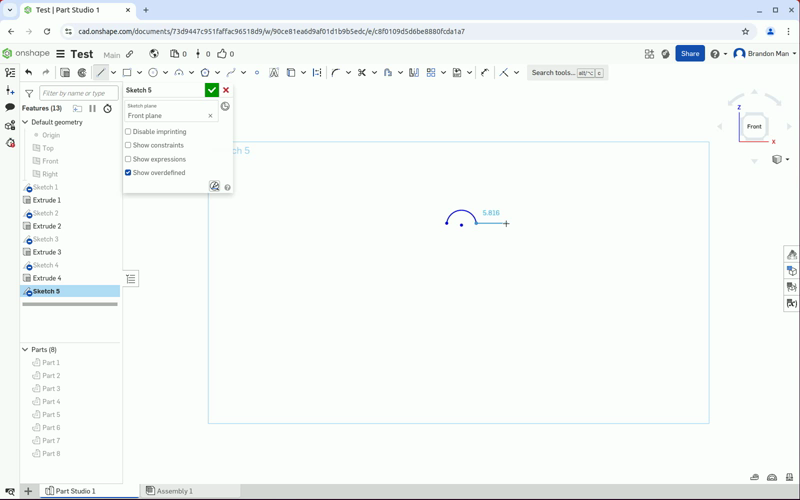
mouse_move(470, 176)
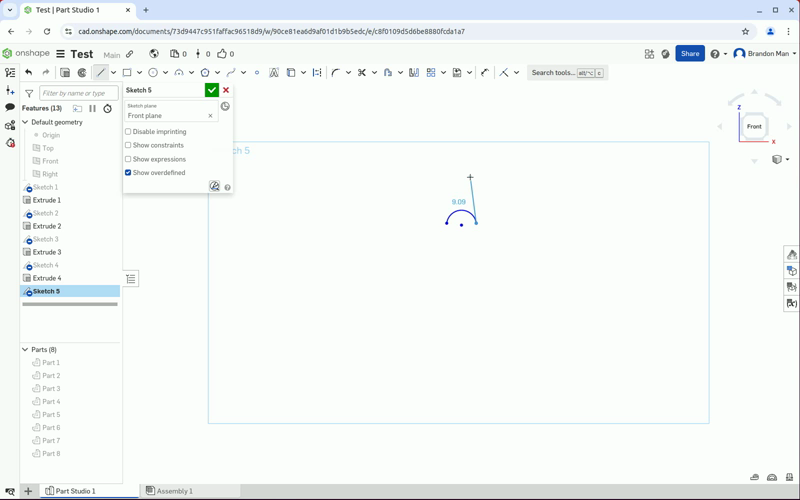
click(470, 176)
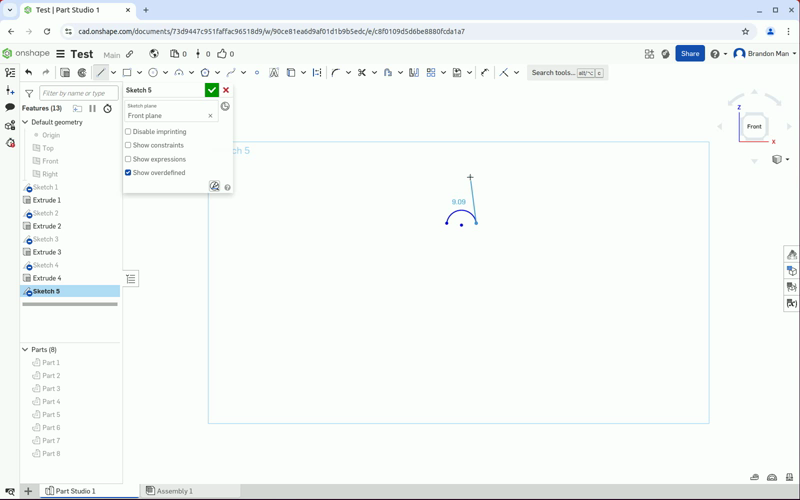
key_up(shift)
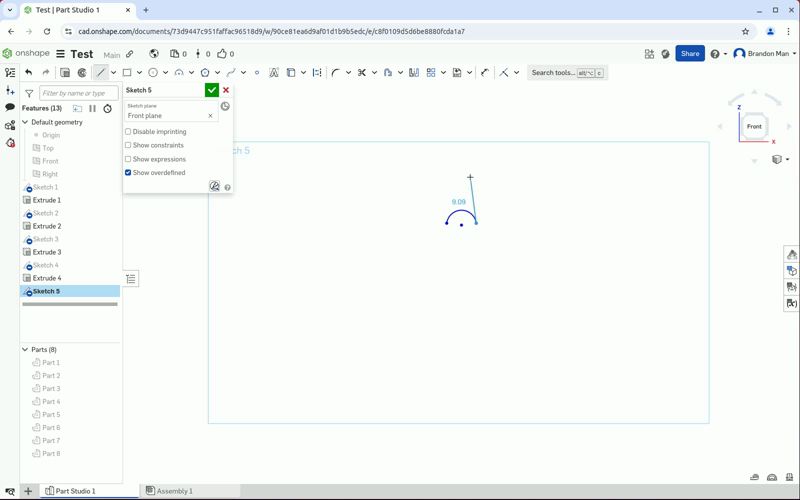
key(esc)
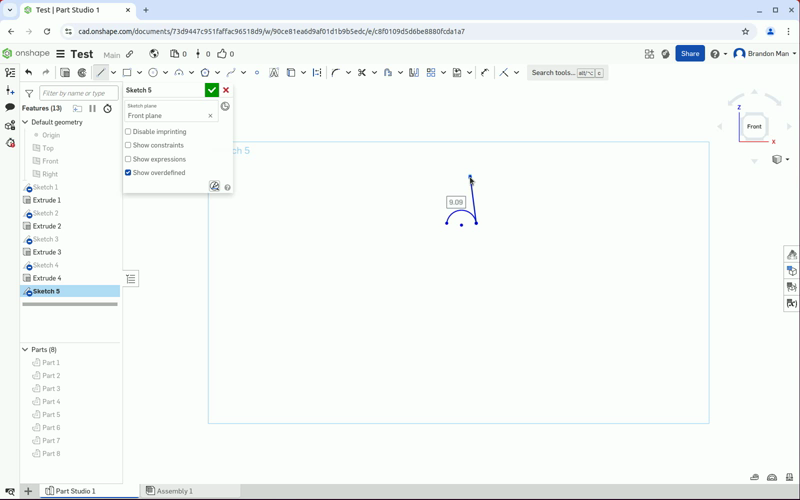
key(a)
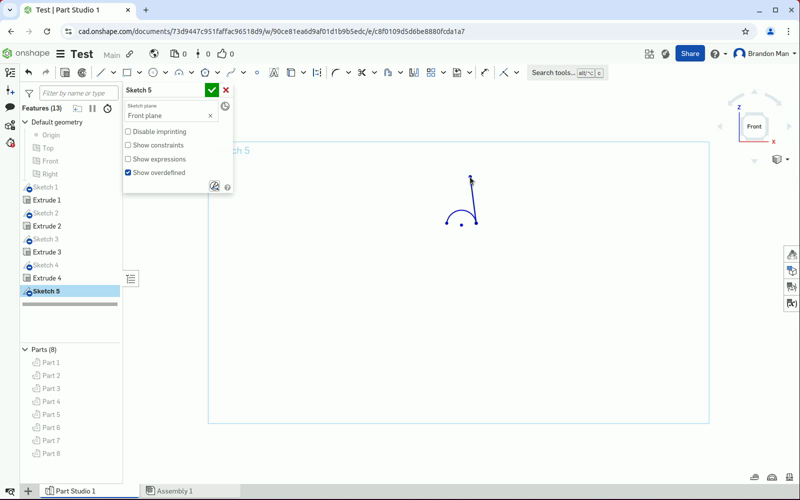
mouse_move(470, 176)
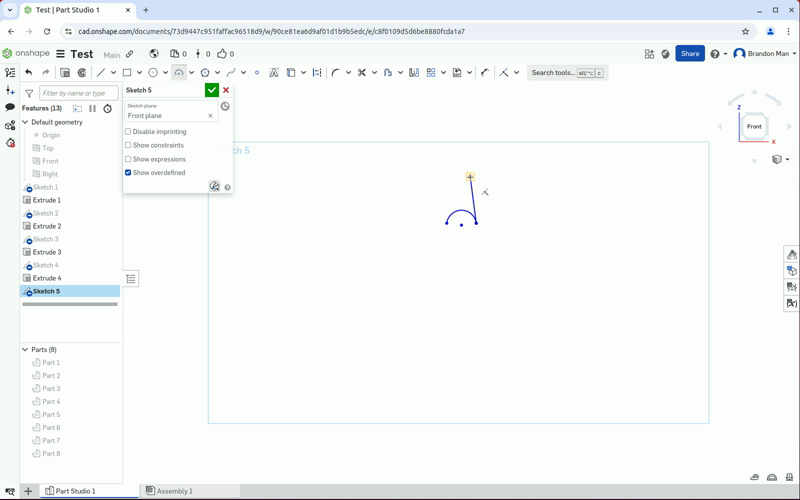
click(470, 176)
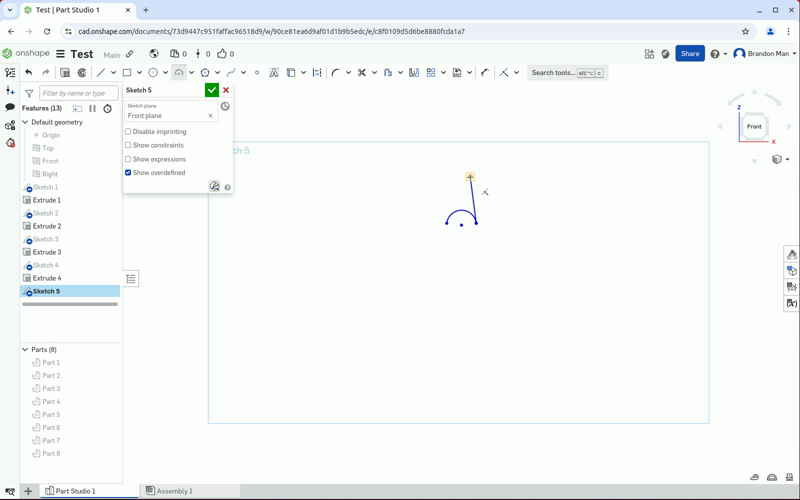
key_down(shift)
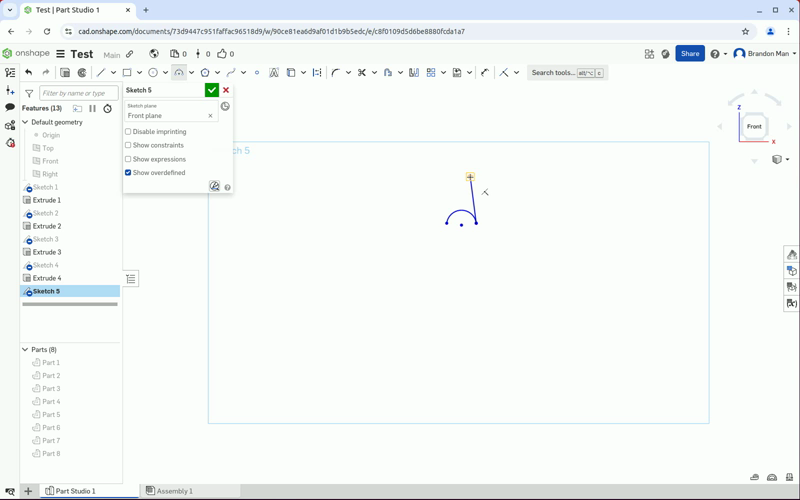
mouse_move(452, 176)
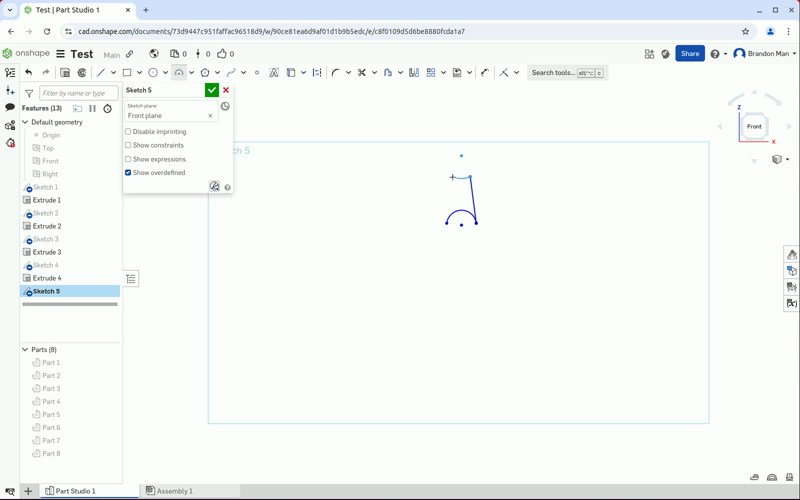
click(452, 176)
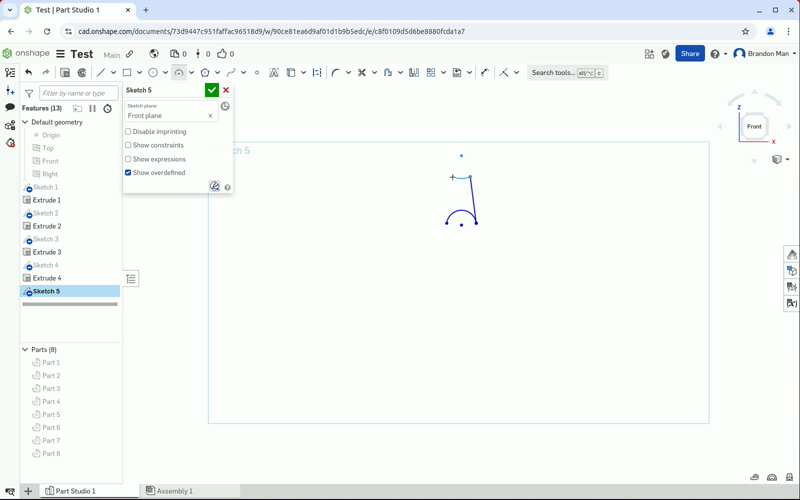
mouse_move(461, 186)
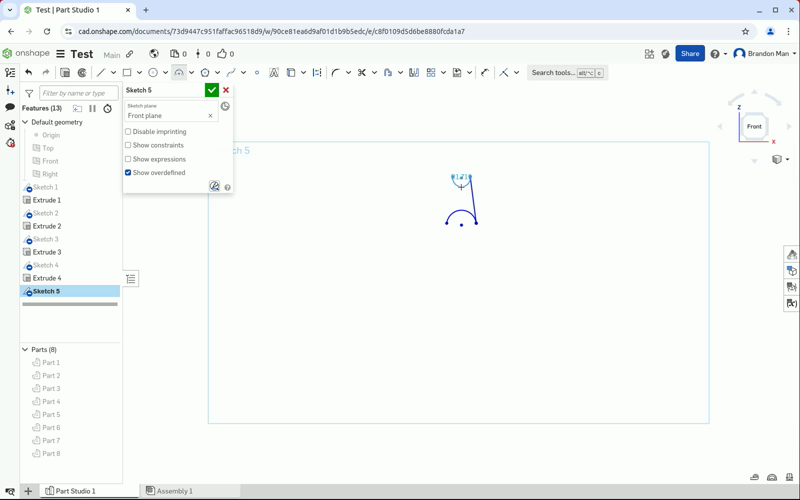
click(461, 186)
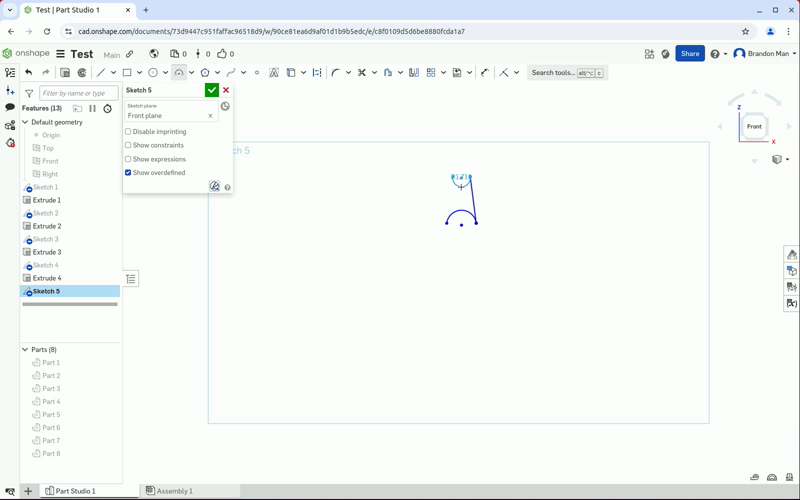
key_up(shift)
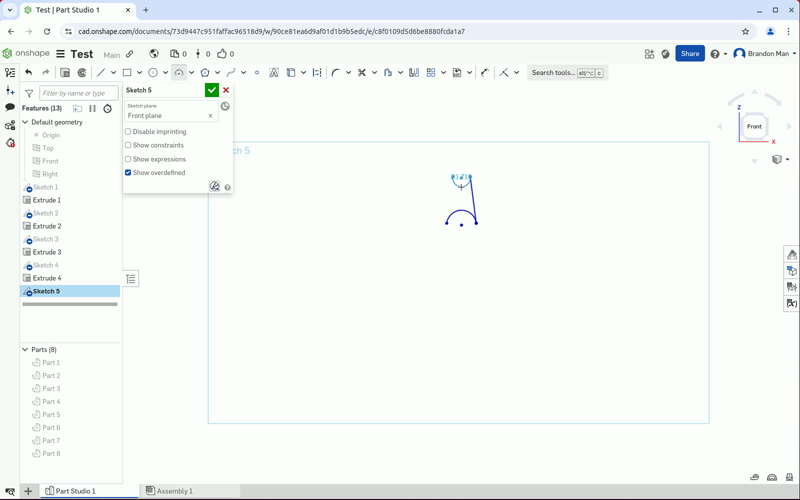
key(esc)
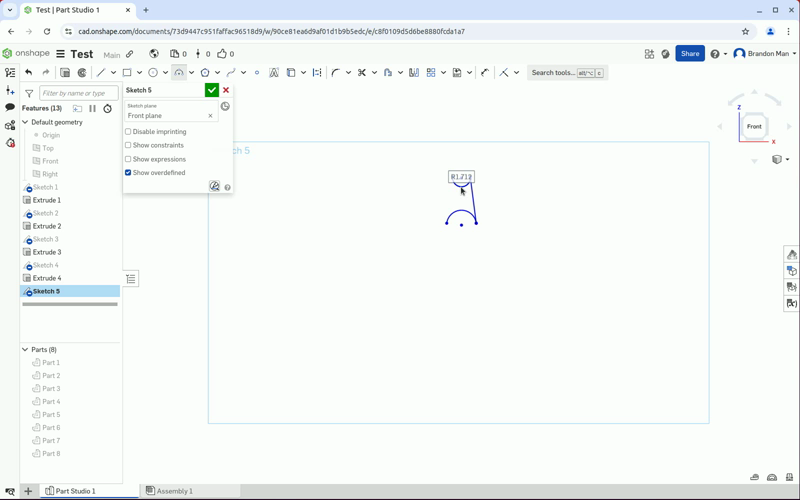
key(l)
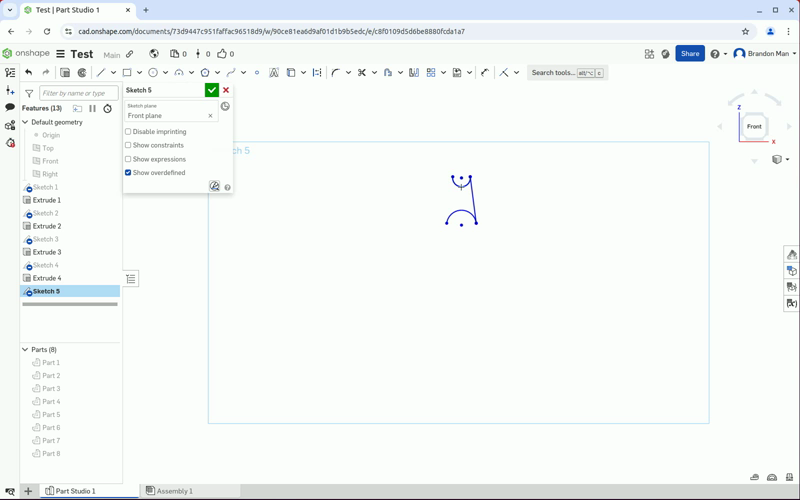
mouse_move(452, 176)
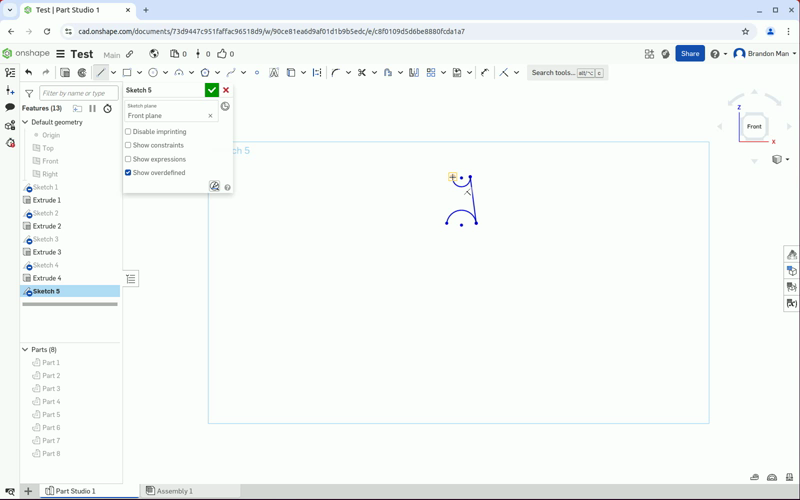
click(452, 176)
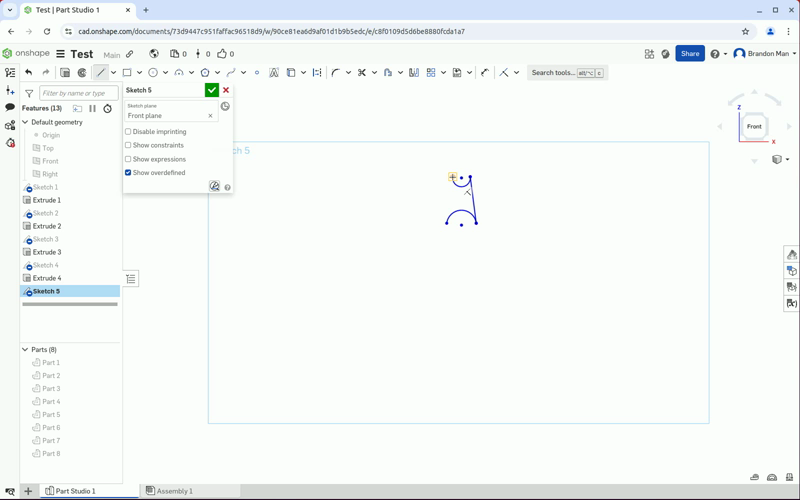
mouse_move(482, 176)
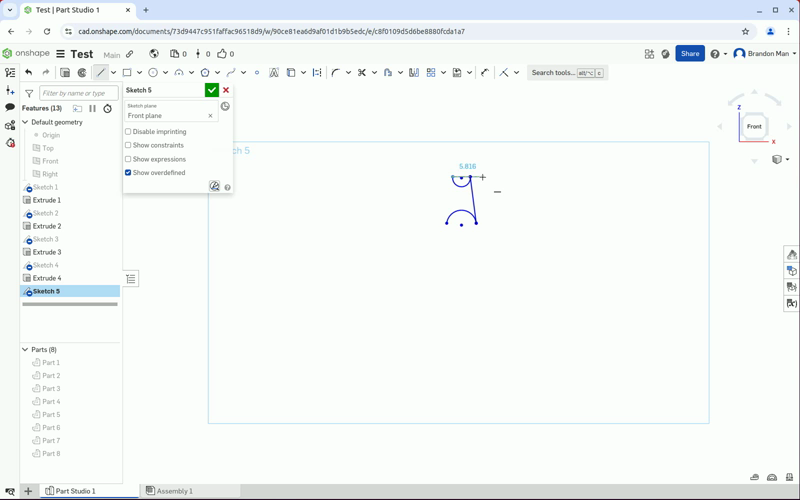
key_down(shift)
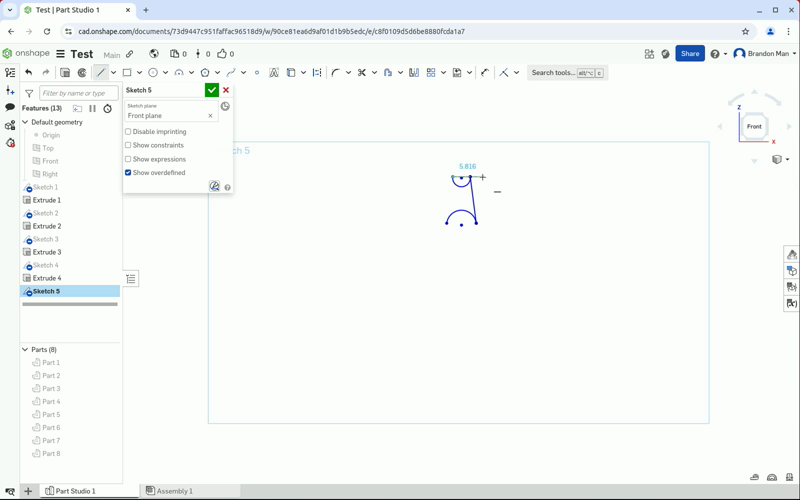
mouse_move(446, 223)
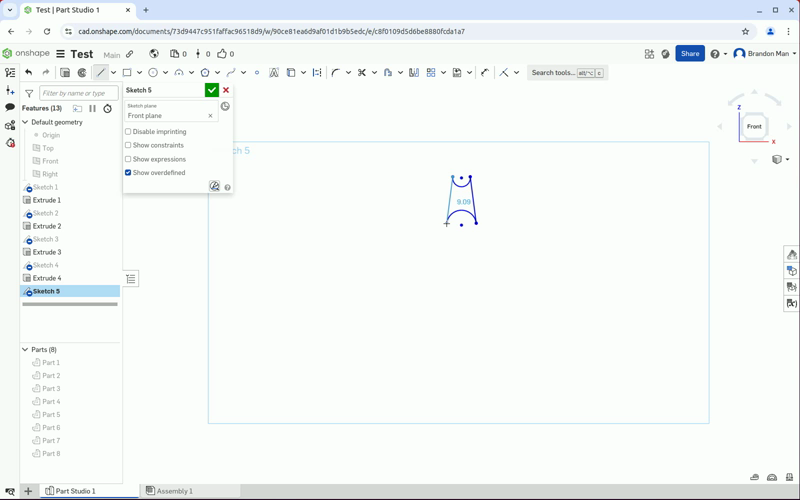
key_up(shift)
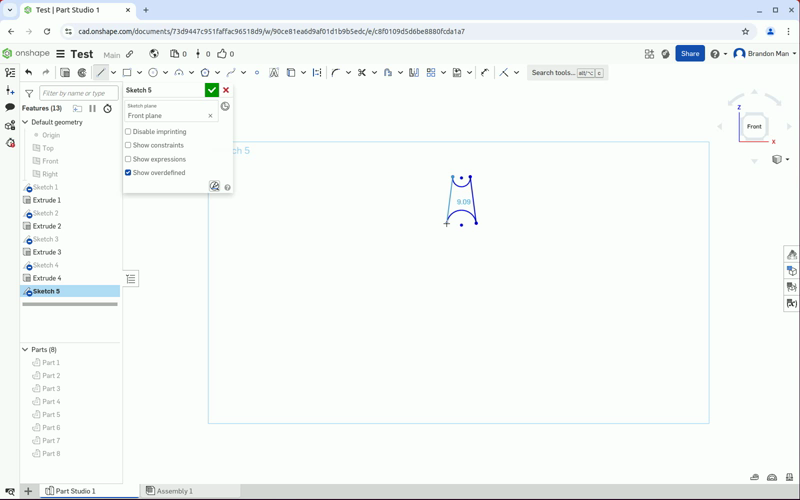
click(446, 223)
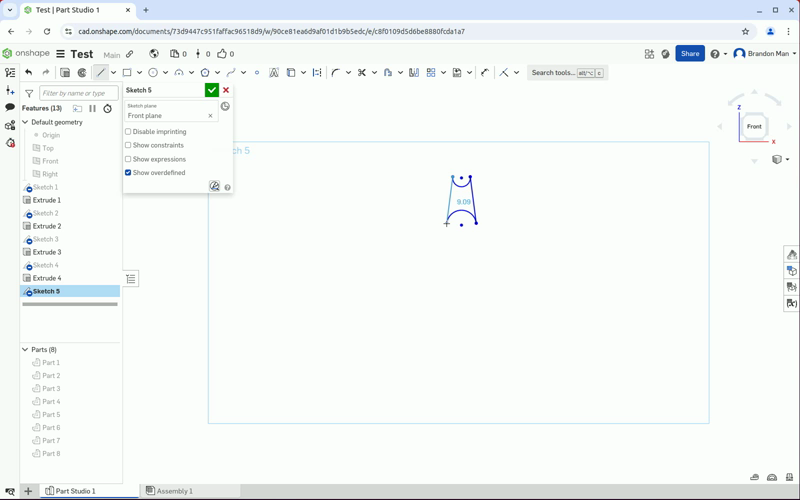
key(esc)
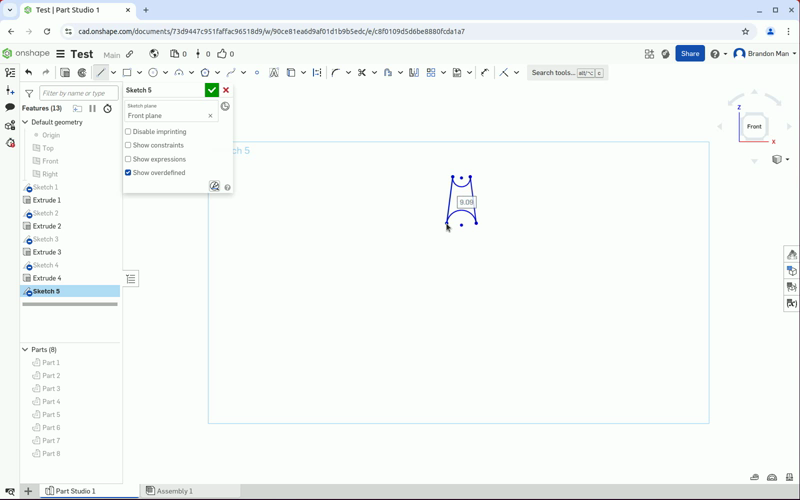
key(c)
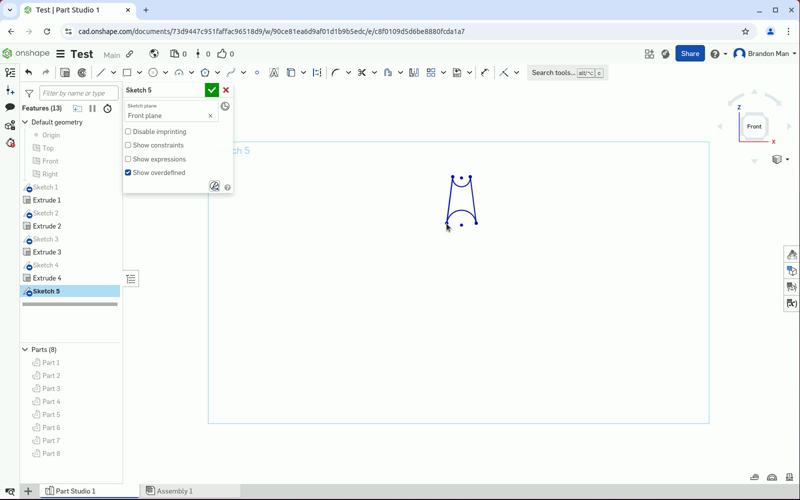
key_down(shift)
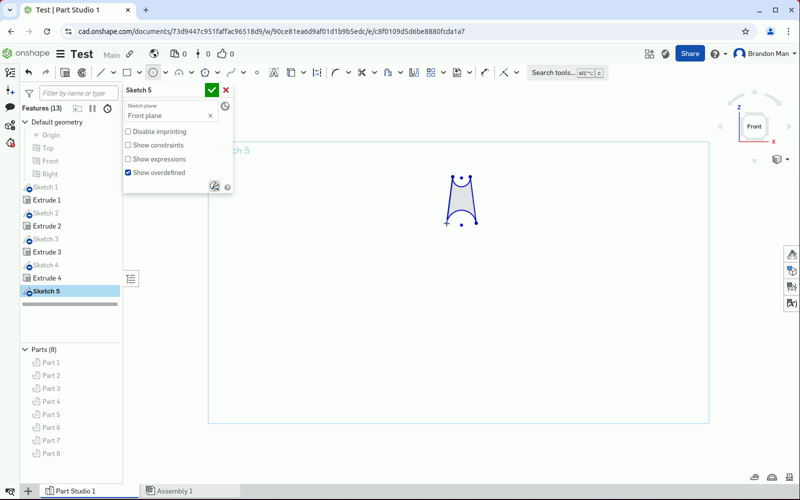
mouse_move(458, 191)
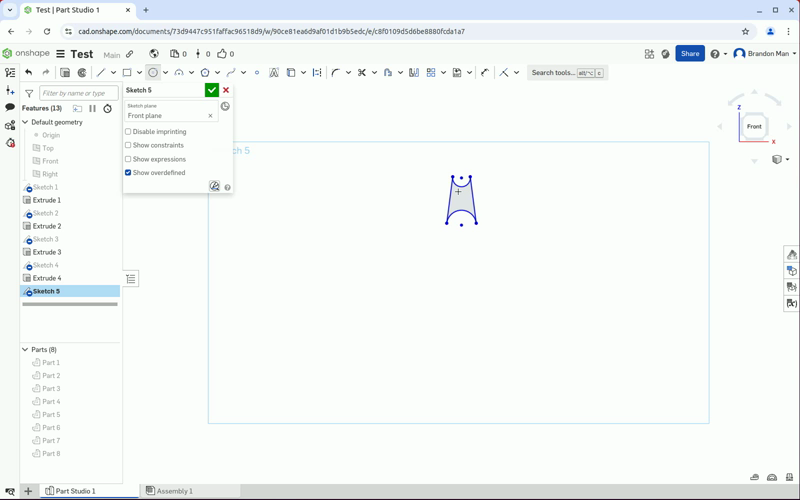
click(458, 191)
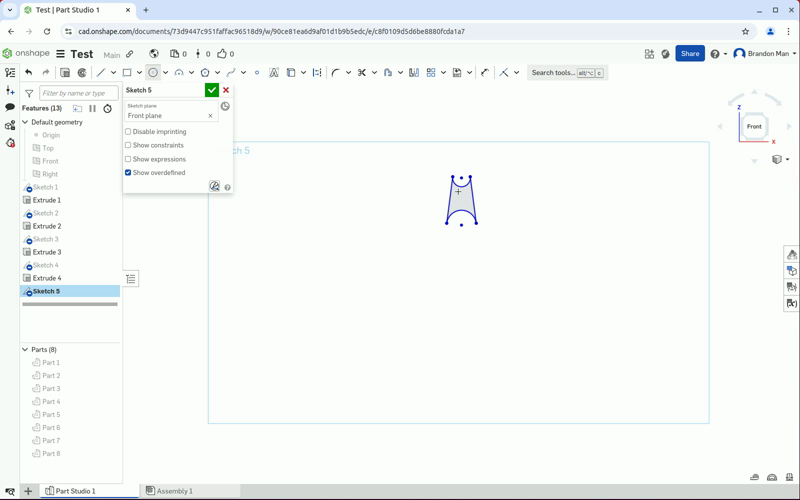
key_up(shift)
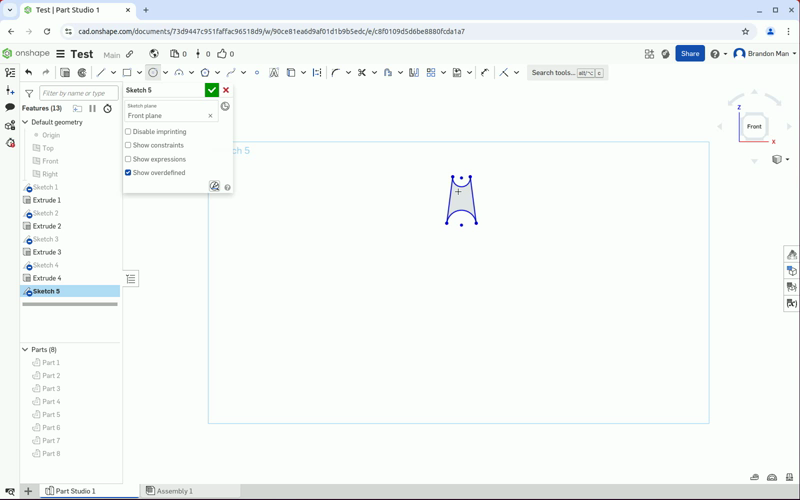
mouse_move(461, 191)
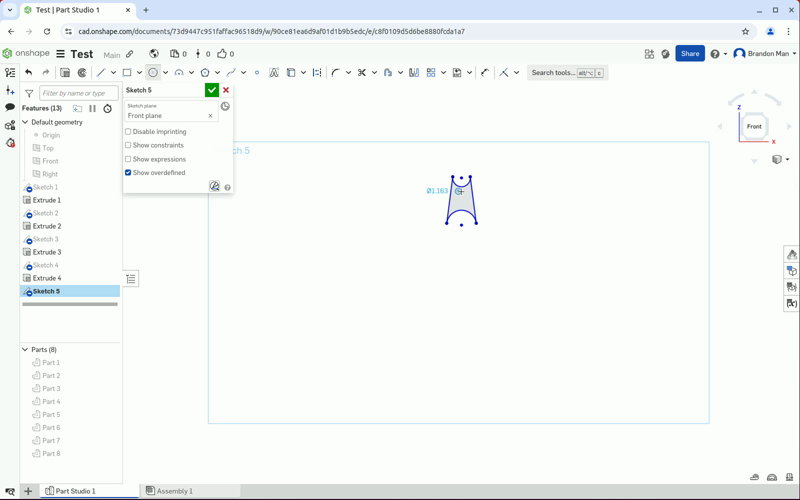
scroll(6)
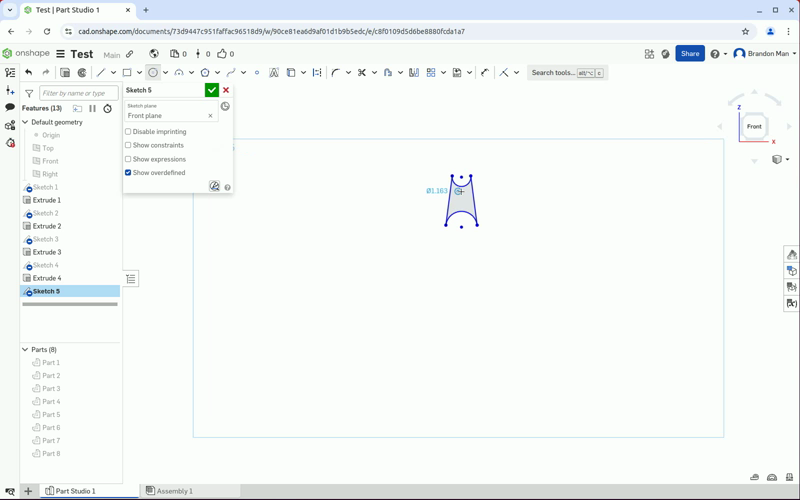
scroll(6)
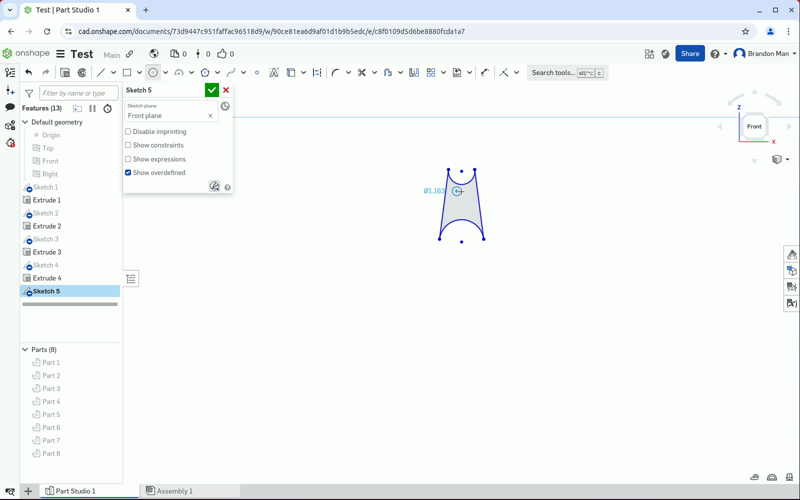
scroll(6)
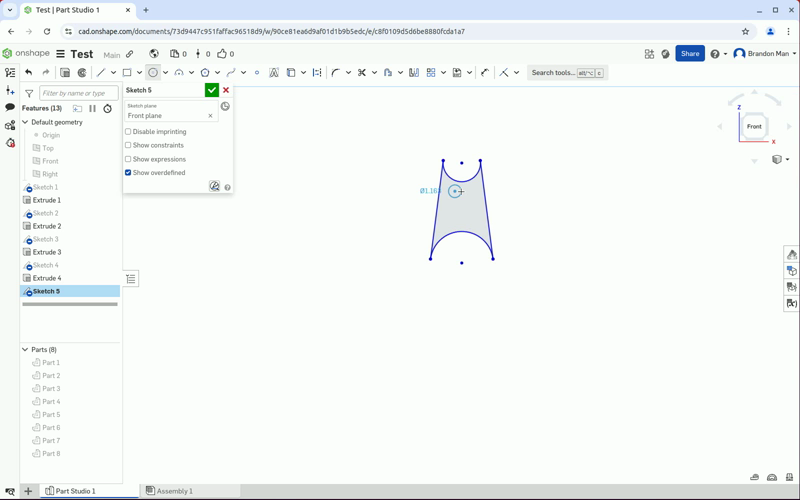
scroll(6)
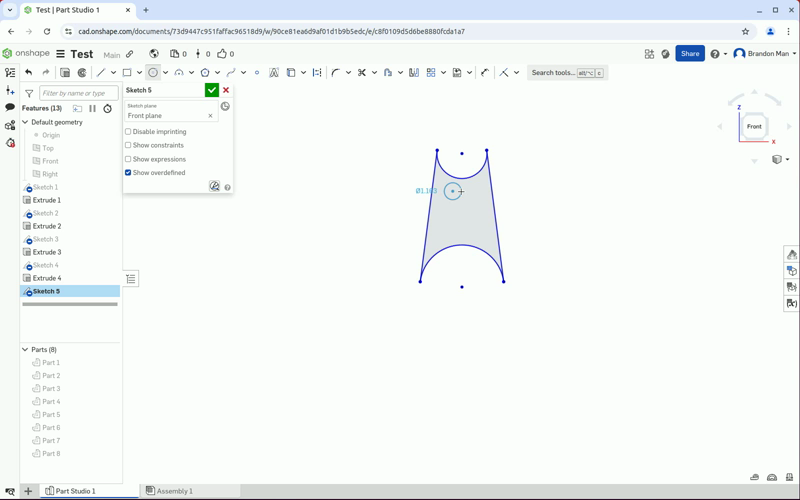
scroll(6)
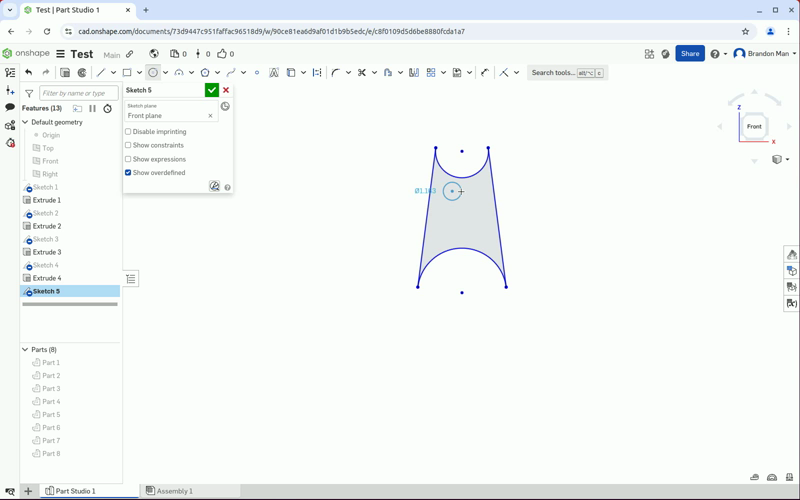
scroll(6)
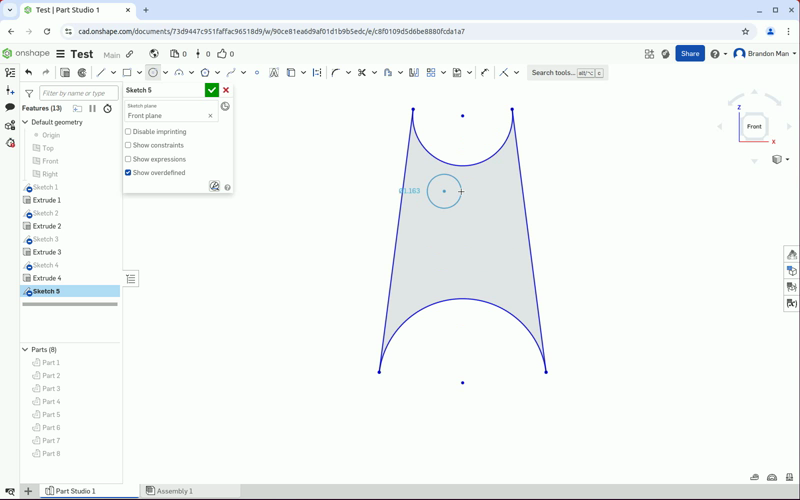
scroll(6)
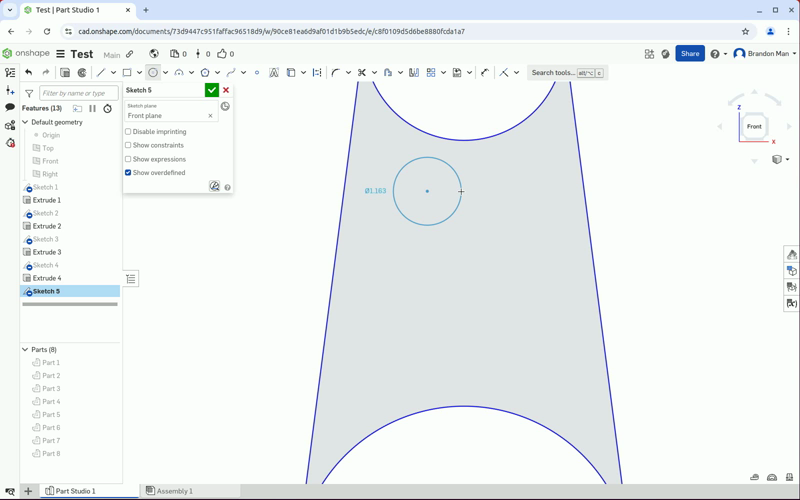
click(461, 191)
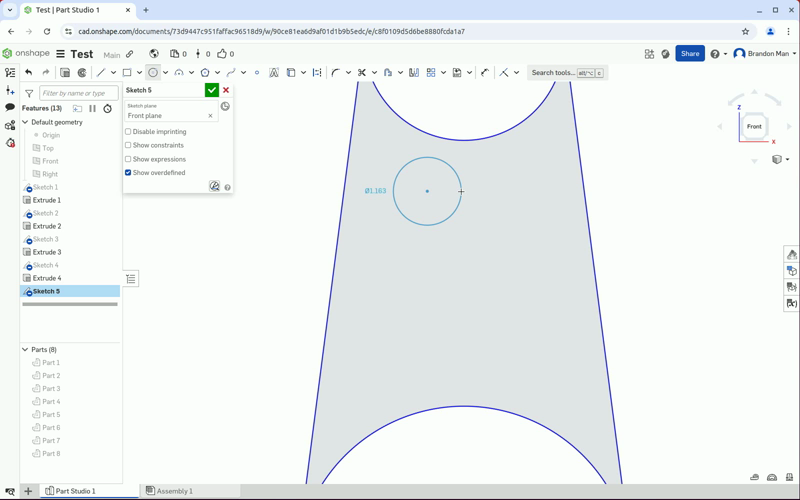
scroll(-6)
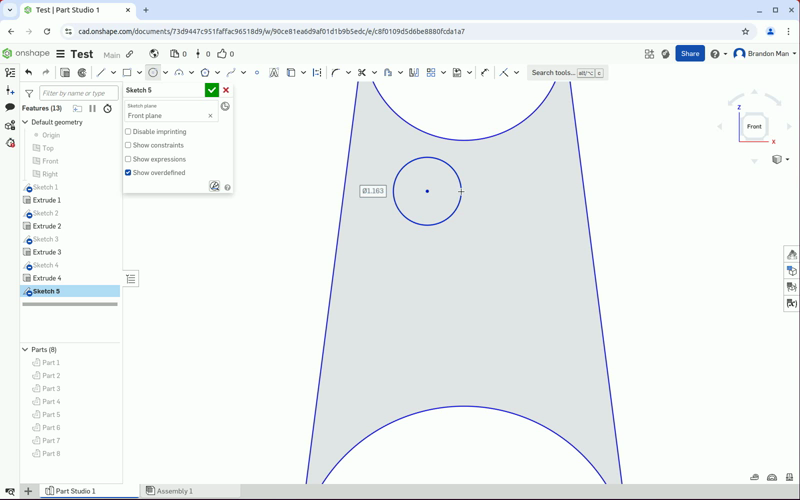
scroll(-6)
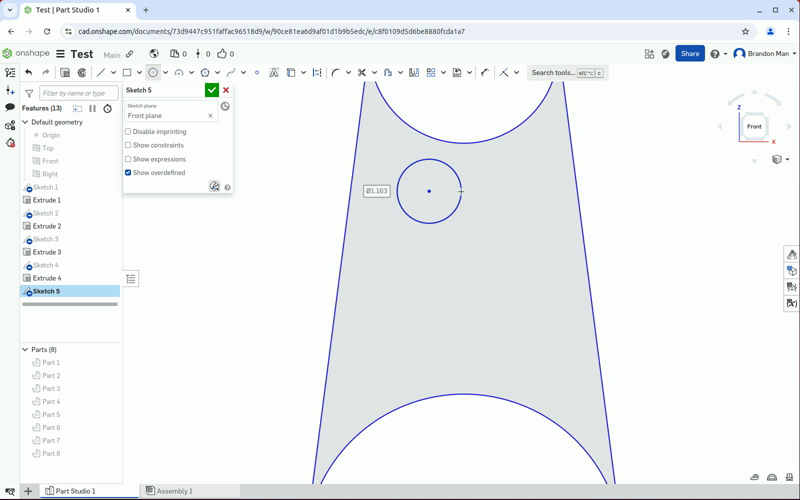
scroll(-6)
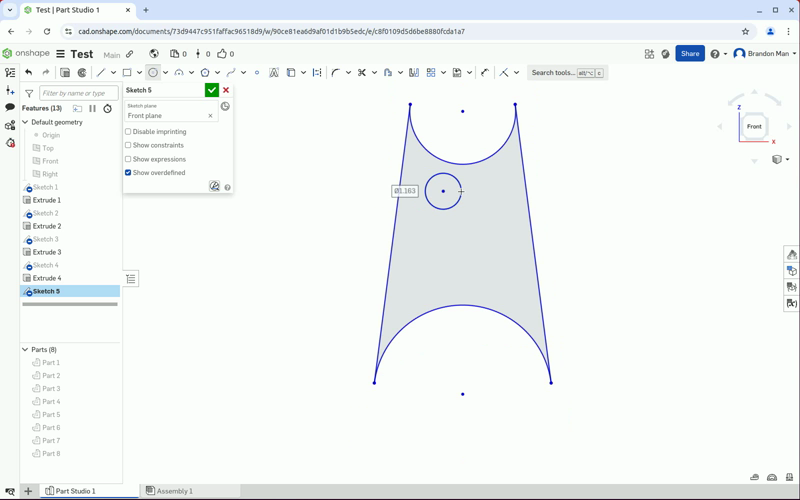
scroll(-6)
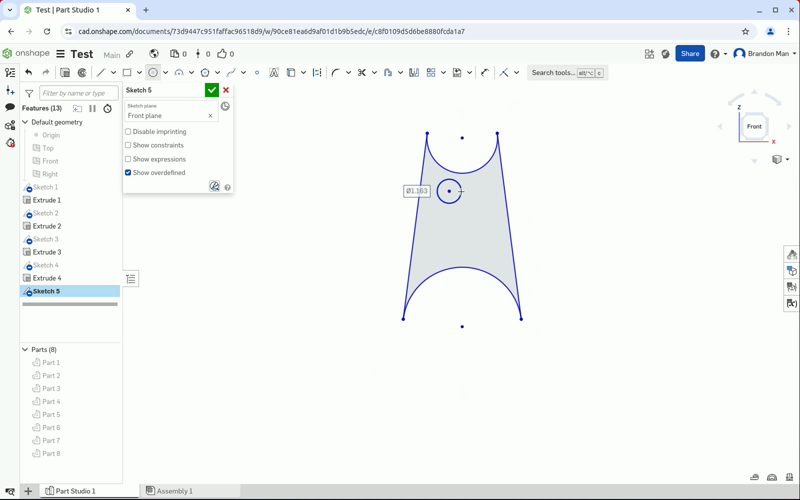
scroll(-6)
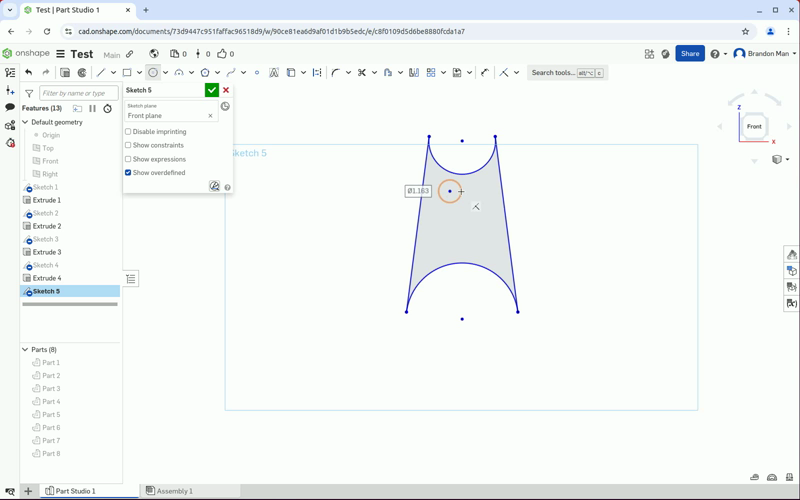
scroll(-6)
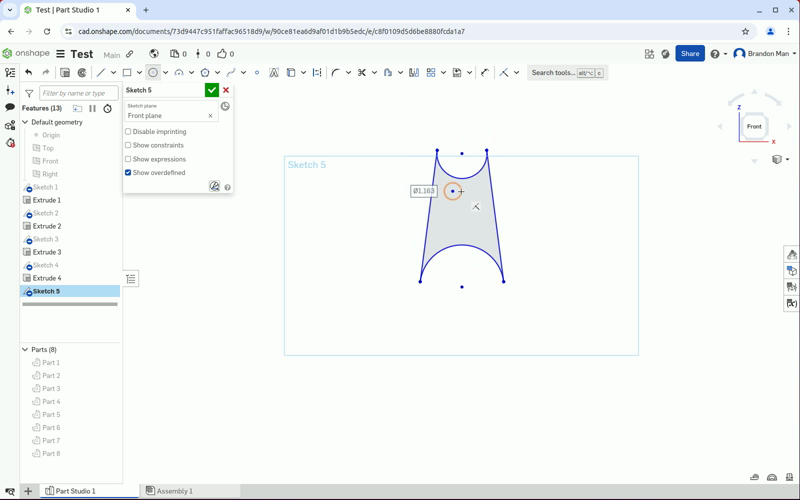
scroll(-6)
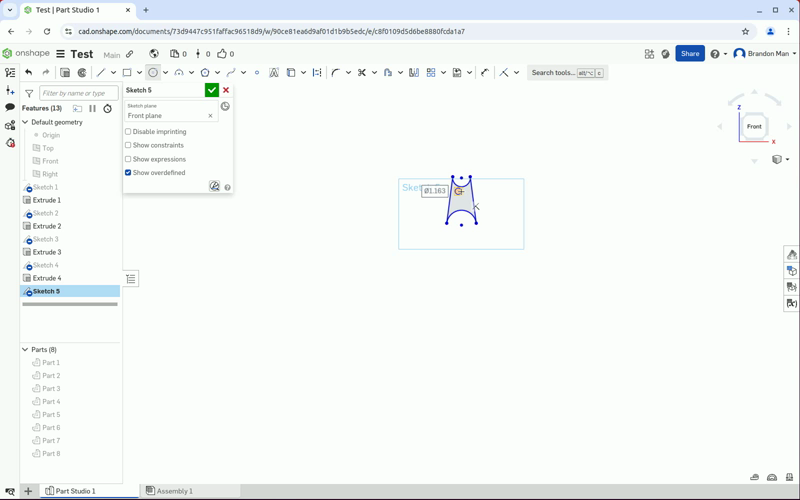
key(esc)
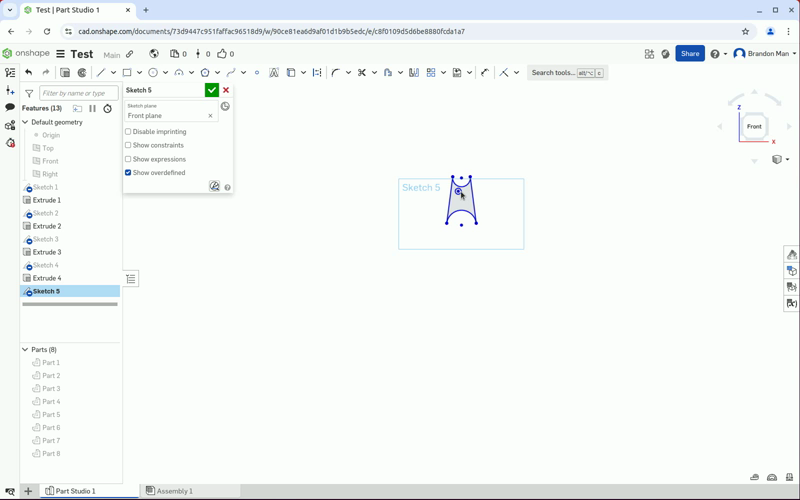
mouse_move(468, 206)
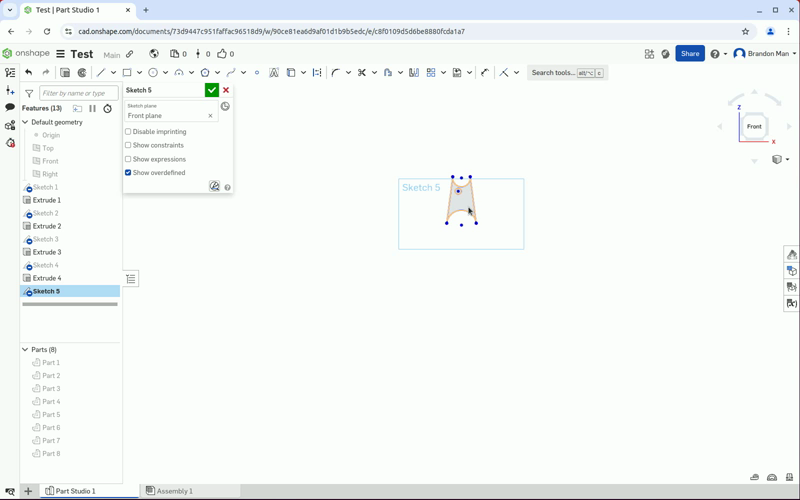
scroll(6)
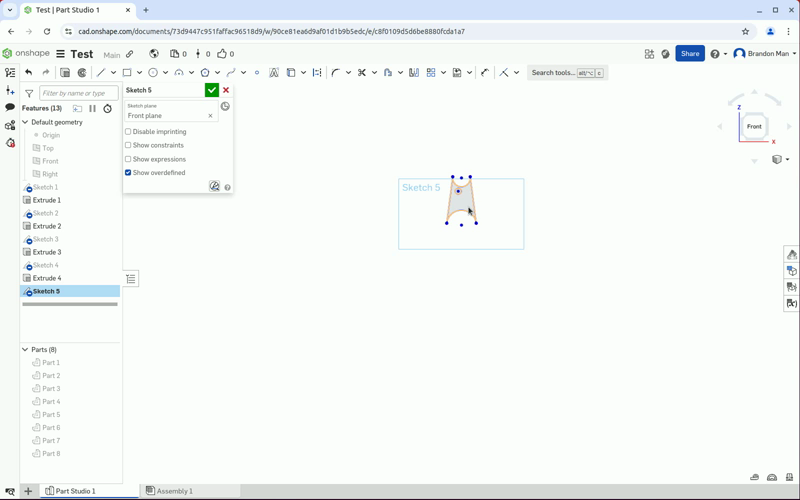
scroll(6)
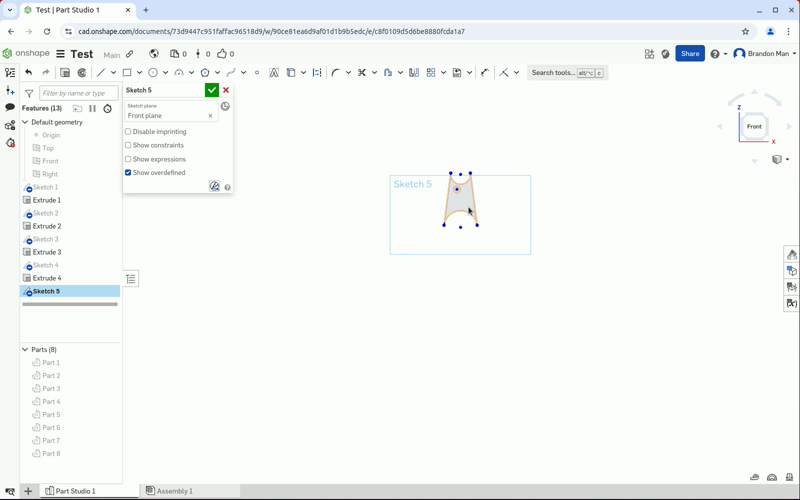
scroll(6)
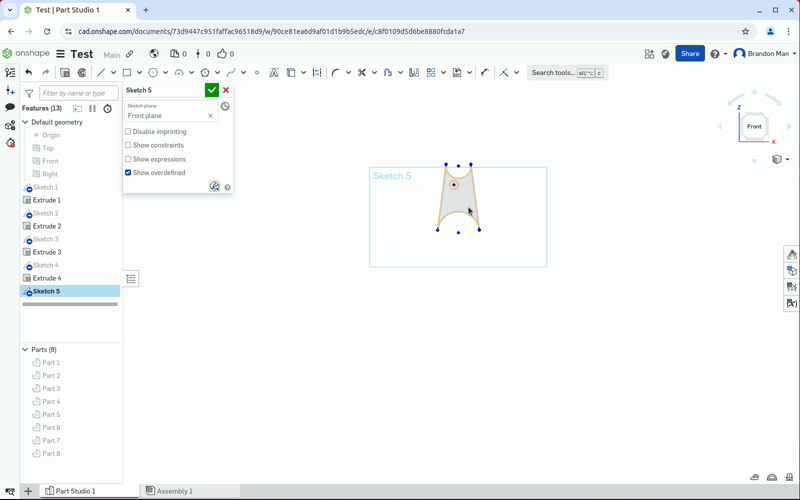
scroll(6)
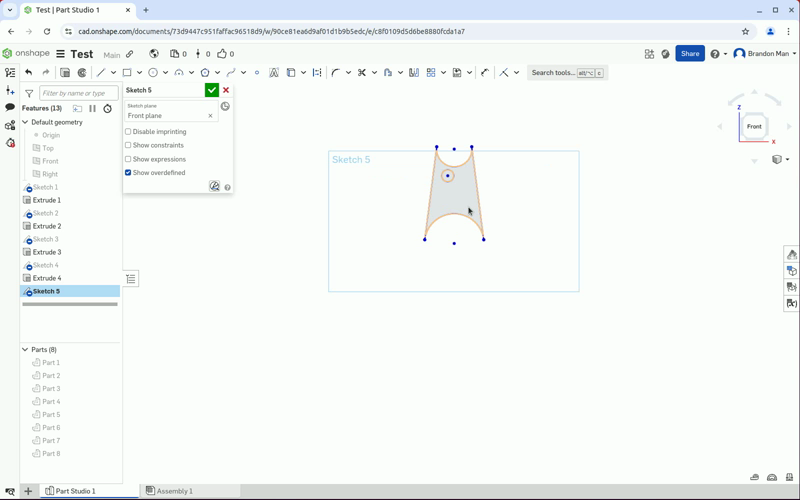
scroll(6)
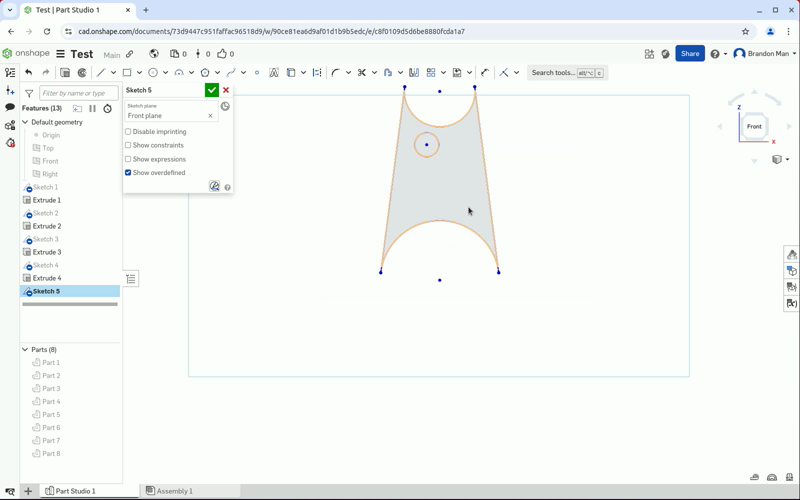
scroll(6)
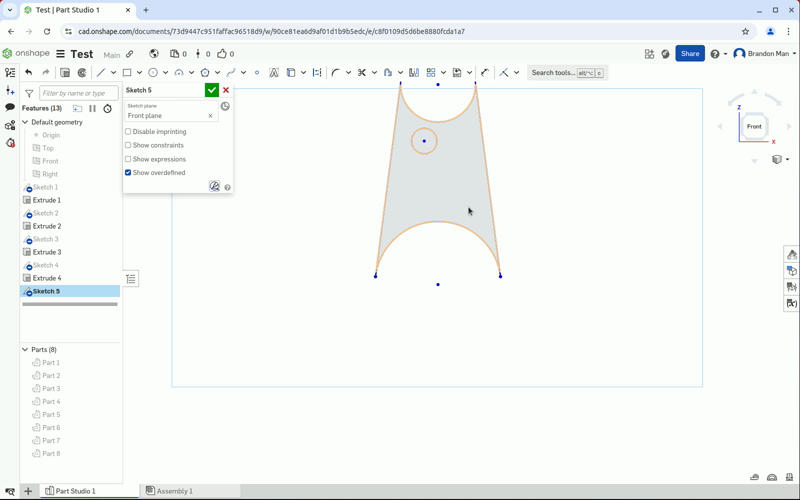
scroll(6)
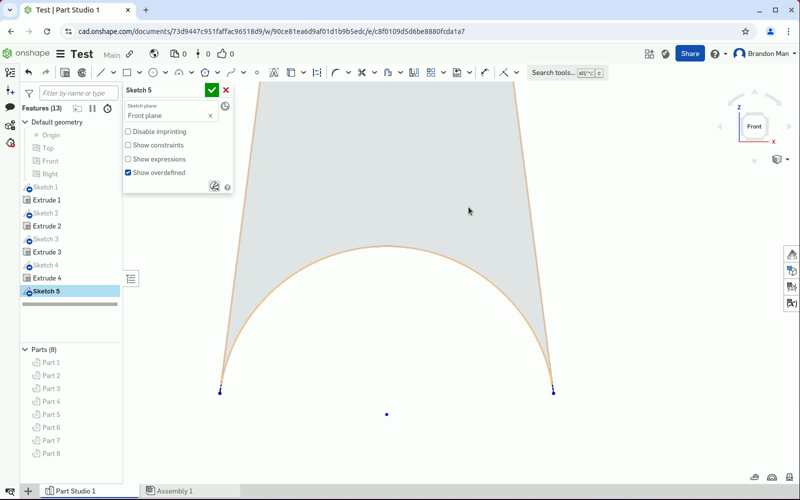
click(468, 206)
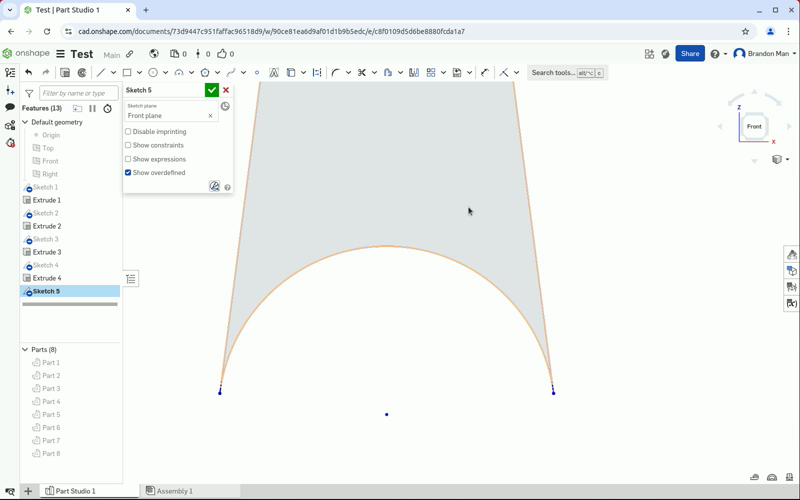
scroll(-6)
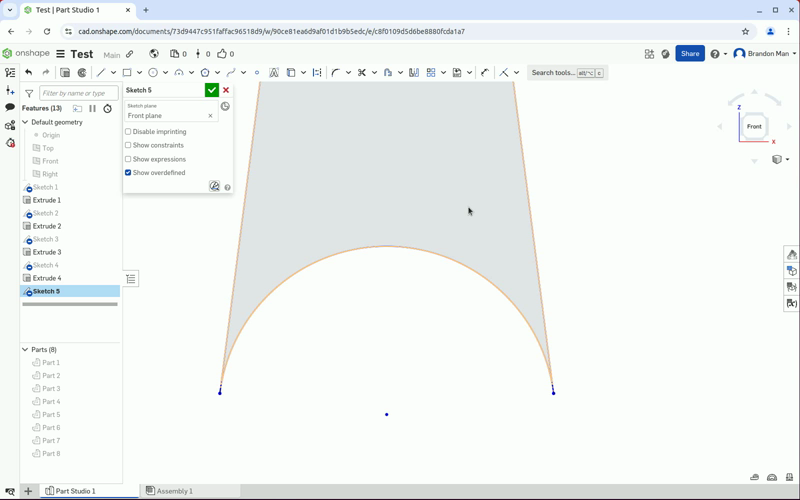
scroll(-6)
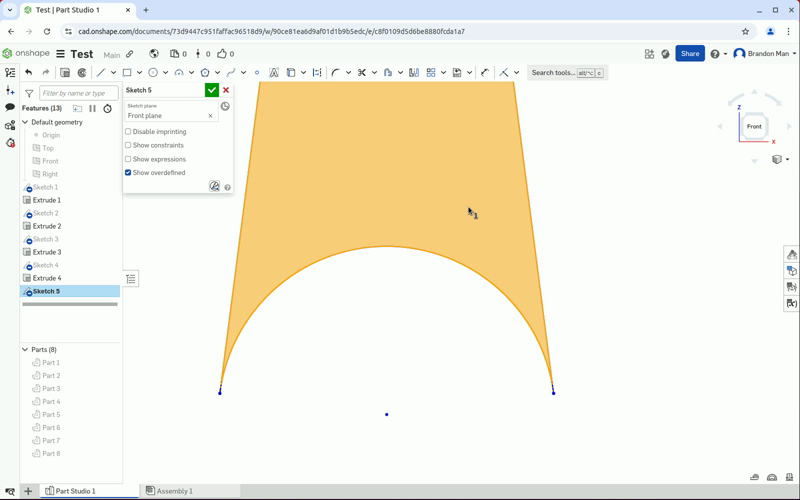
scroll(-6)
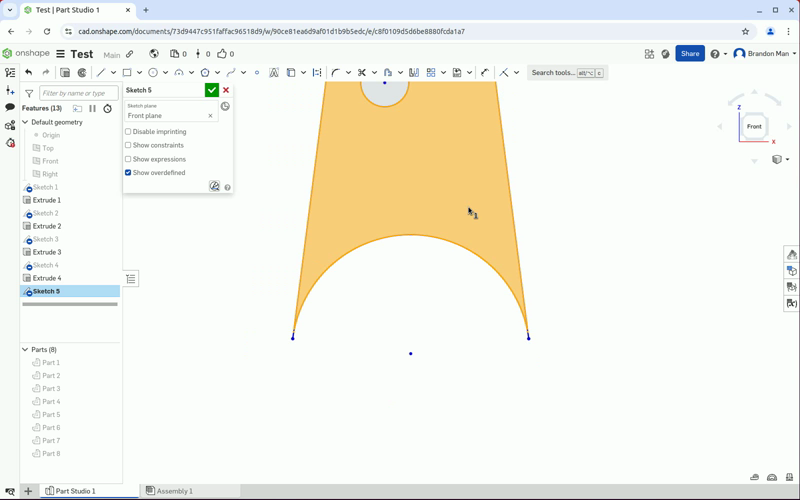
scroll(-6)
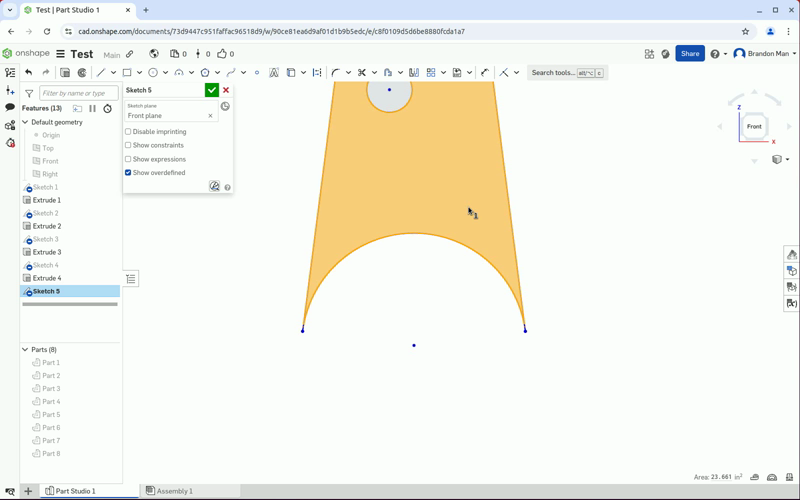
scroll(-6)
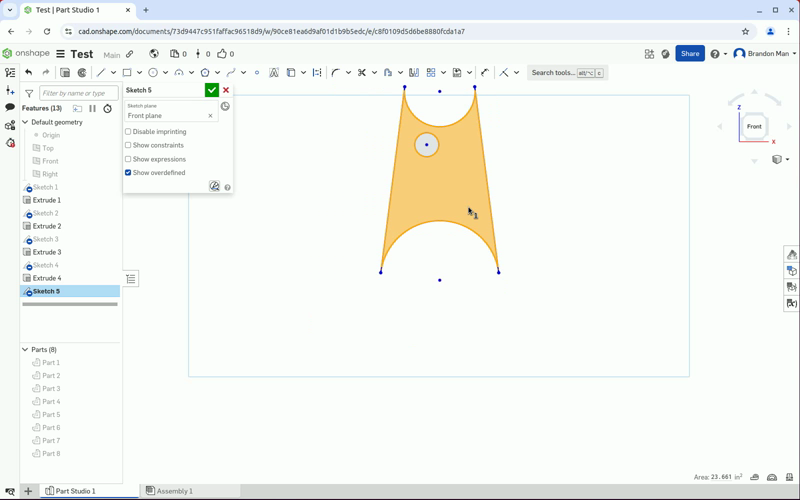
scroll(-6)
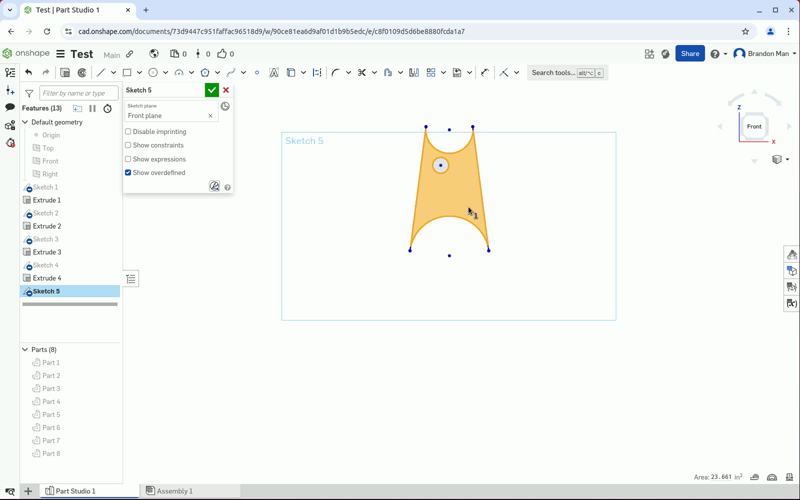
scroll(-6)
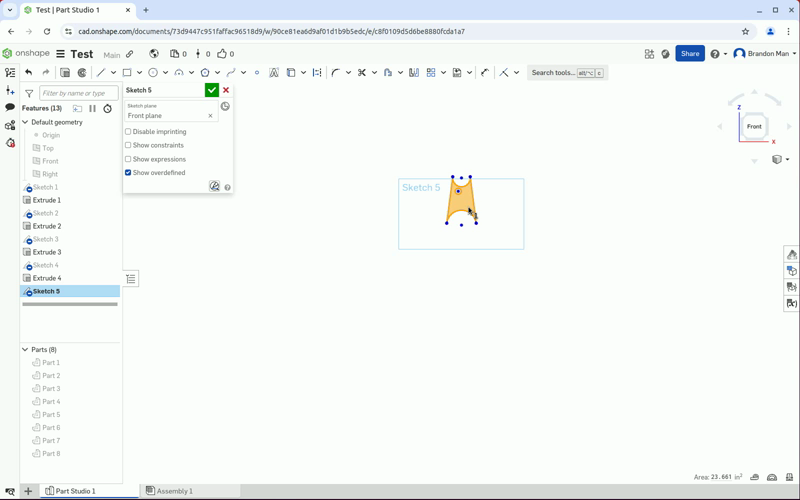
mouse_move(73, 352)
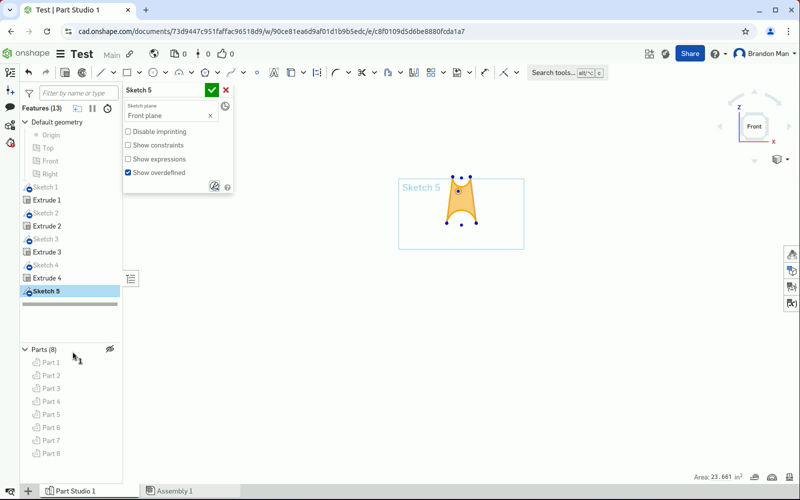
key(shift+y)
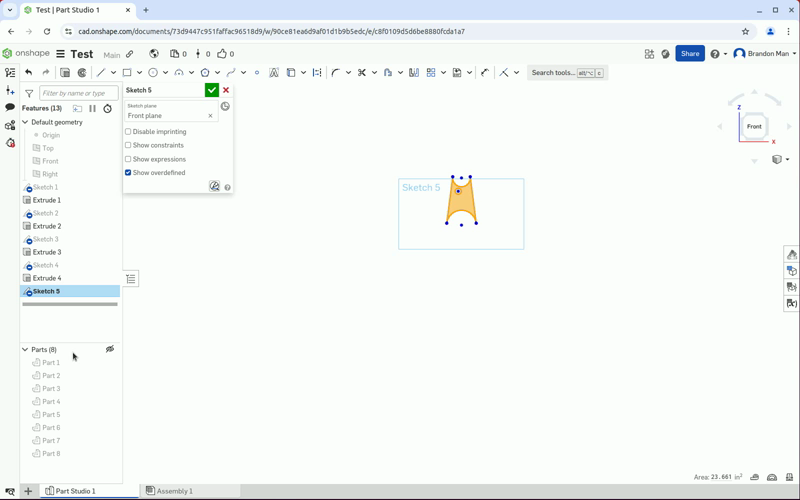
key(shift+e)
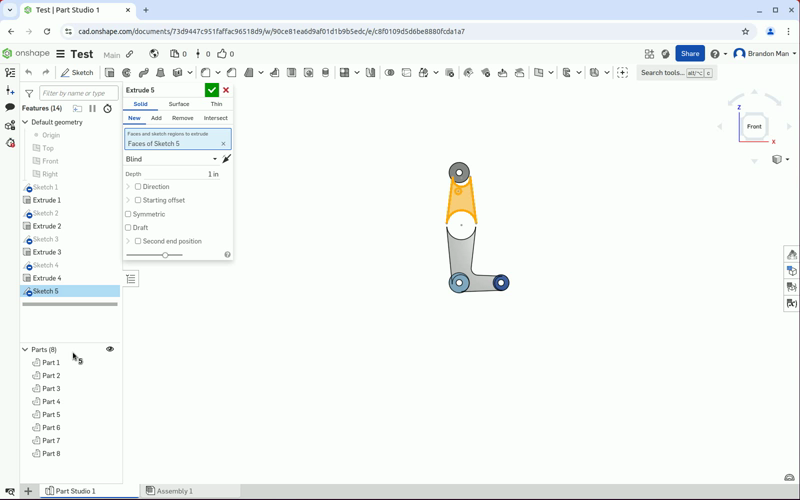
mouse_move(143, 106)
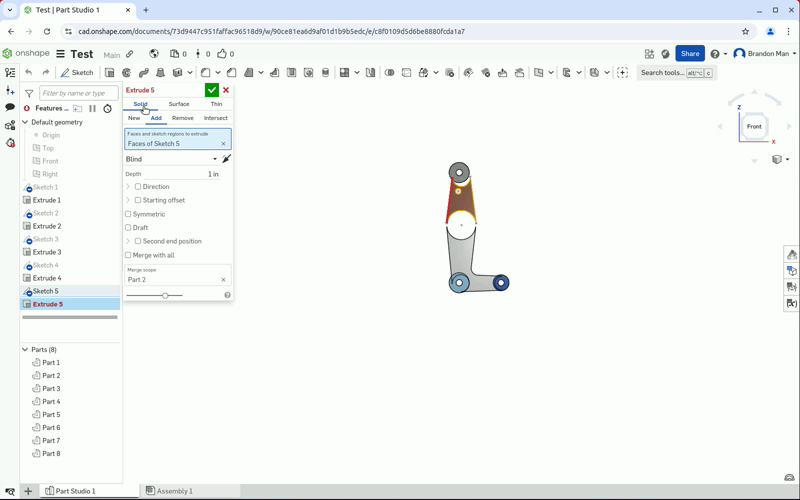
click(143, 106)
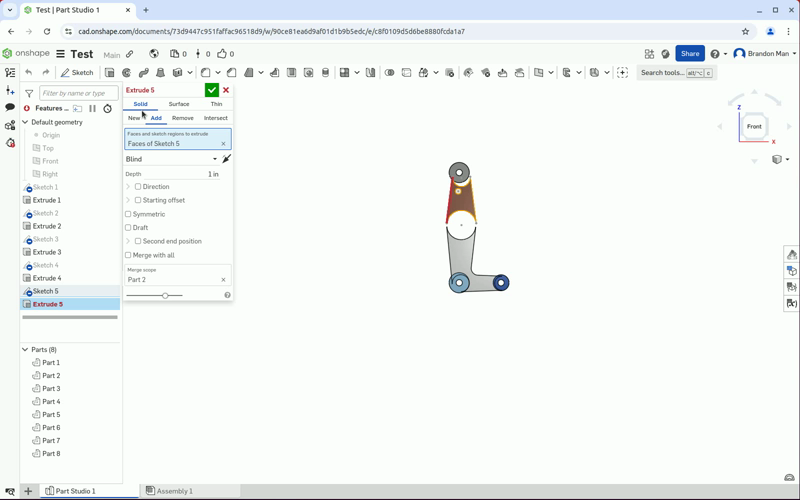
mouse_move(137, 120)
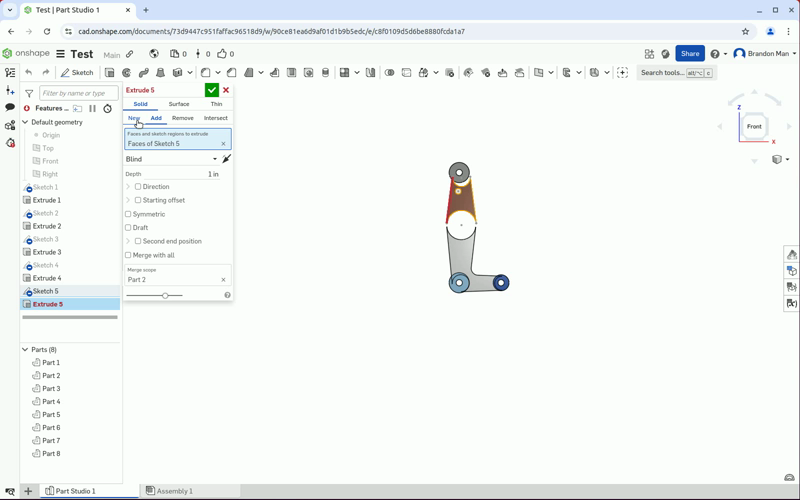
click(137, 120)
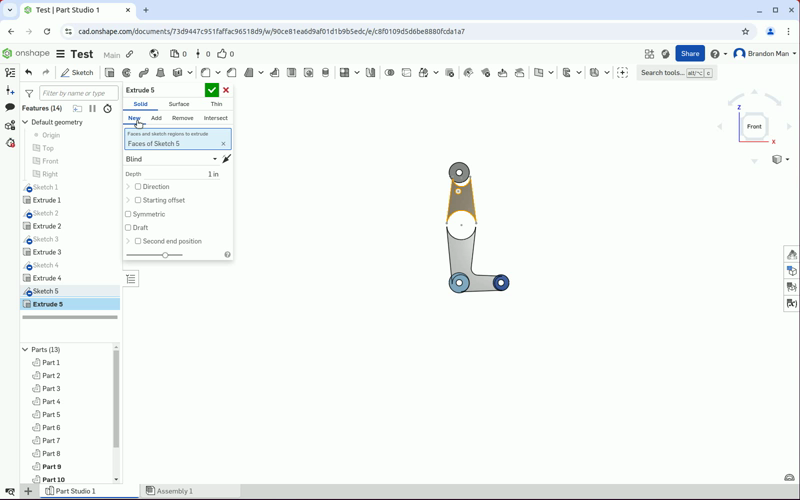
key(tab, 4)
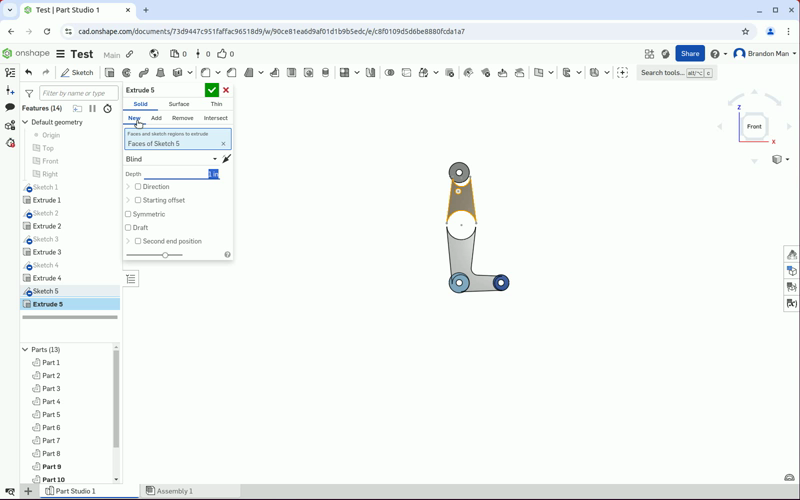
text(0.481)
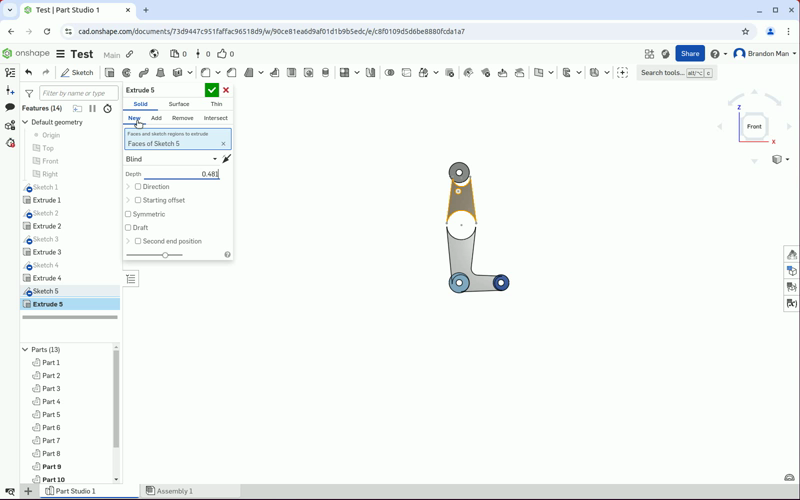
key(enter)
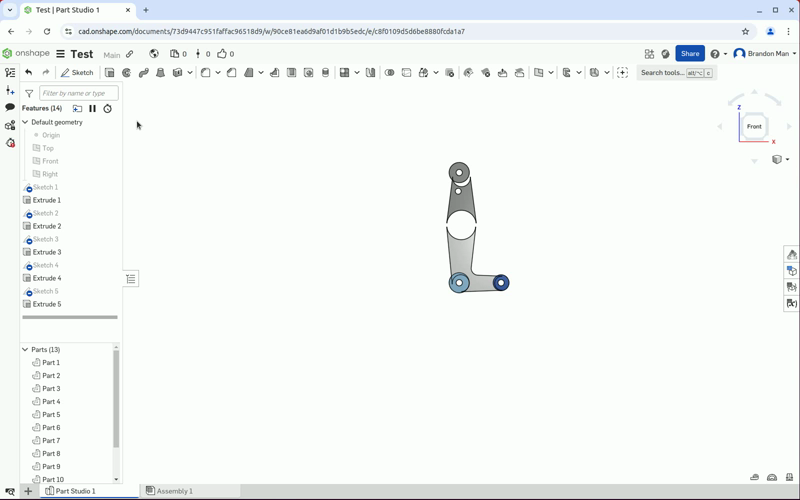
key(shift+h)
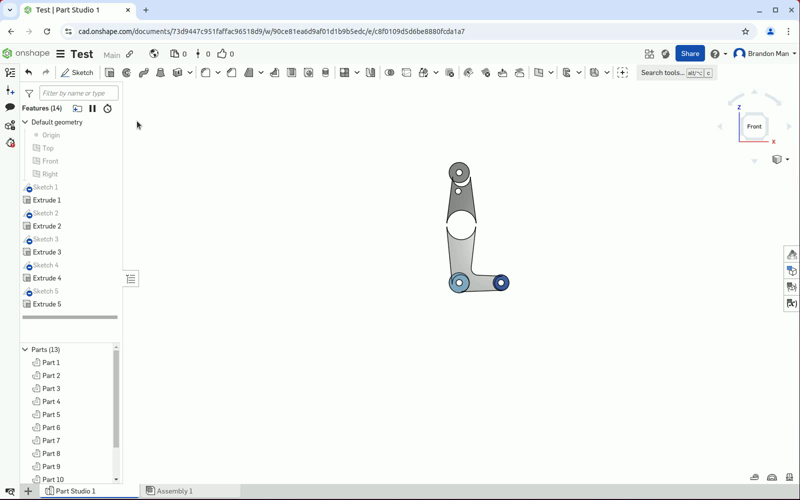
key(shift+h)
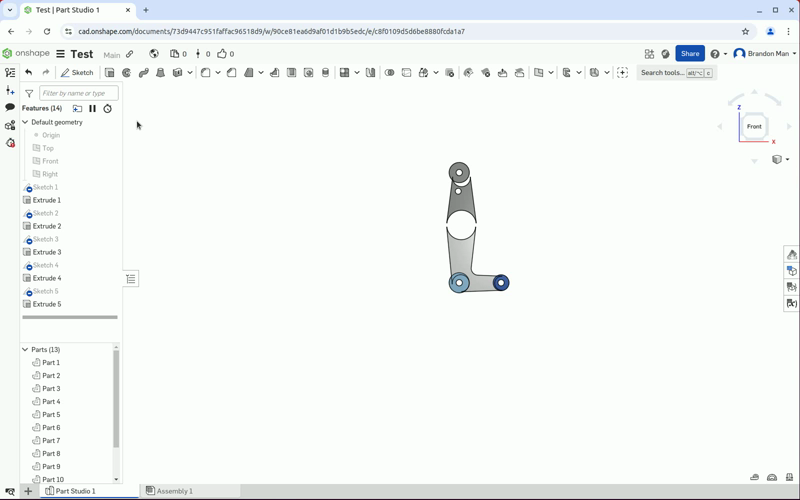
mouse_move(73, 189)
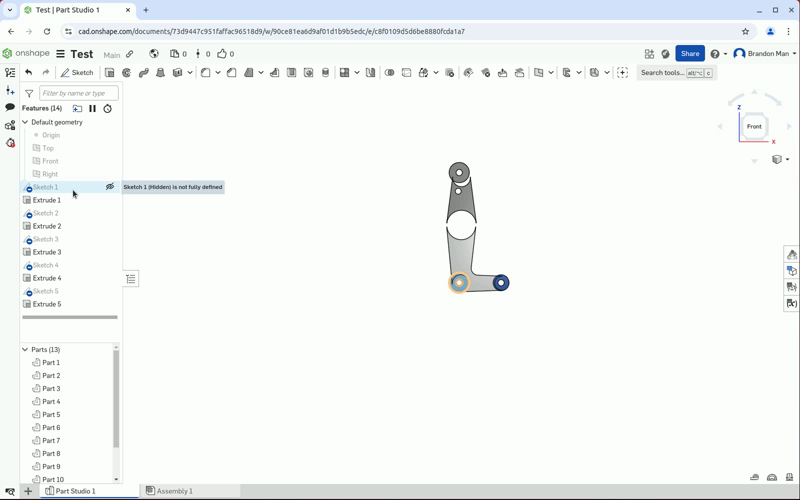
click(73, 189)
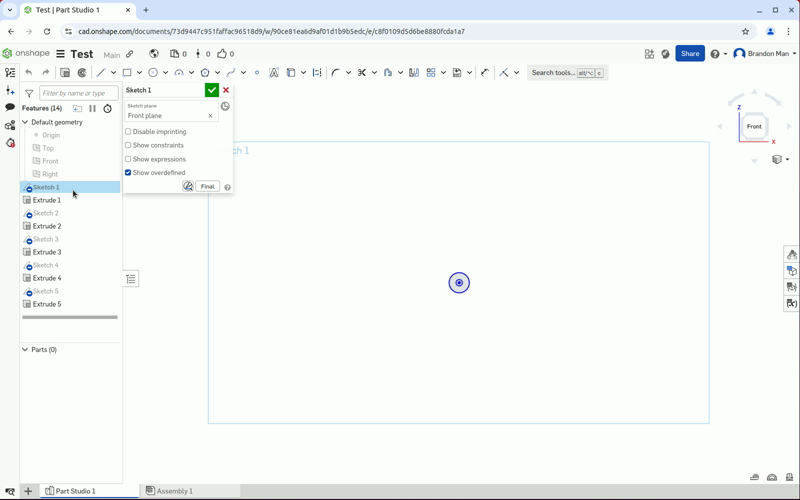
mouse_move(229, 92)
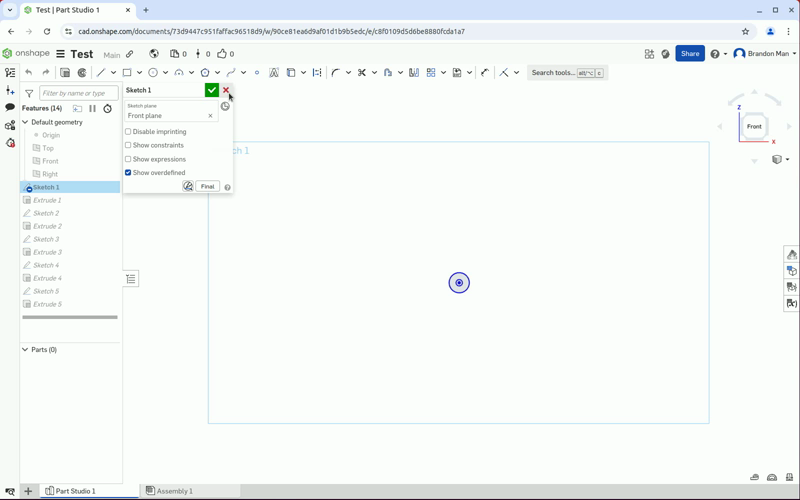
click(229, 92)
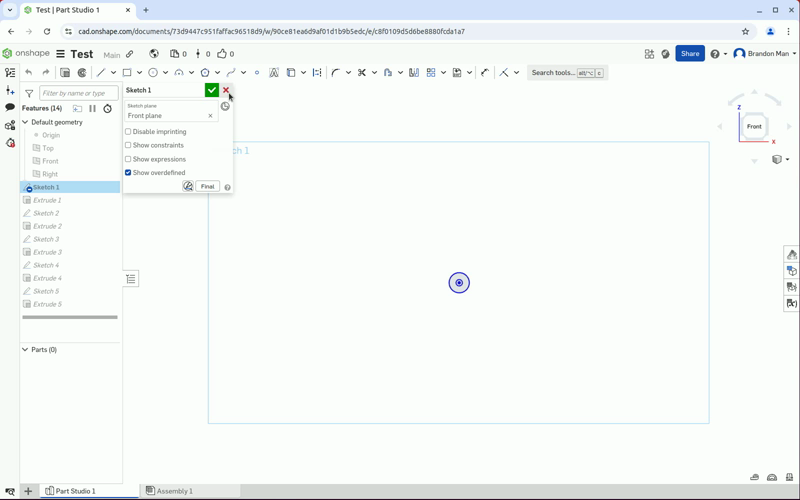
key(shift+s)
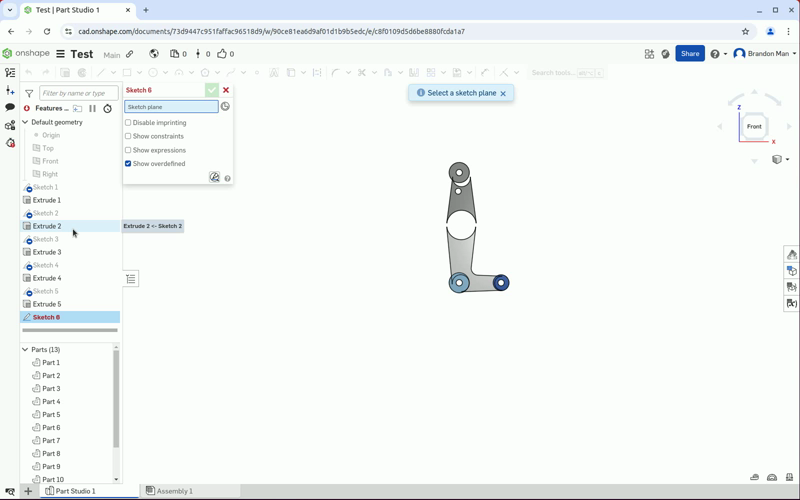
scroll(3)
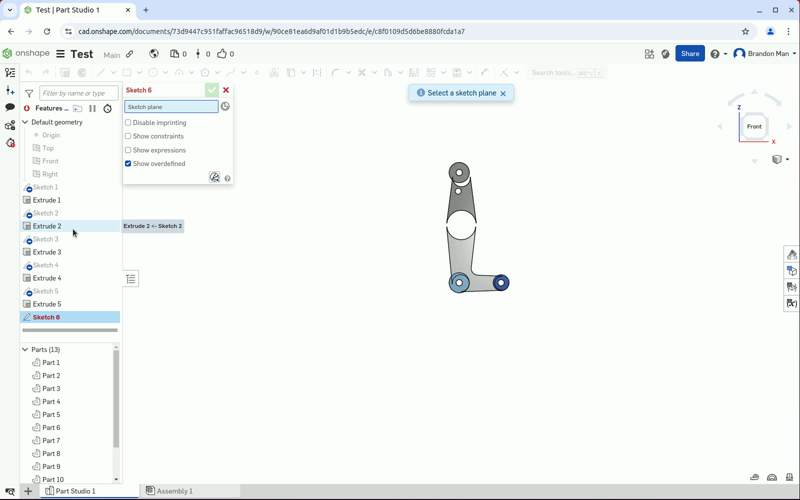
mouse_move(73, 163)
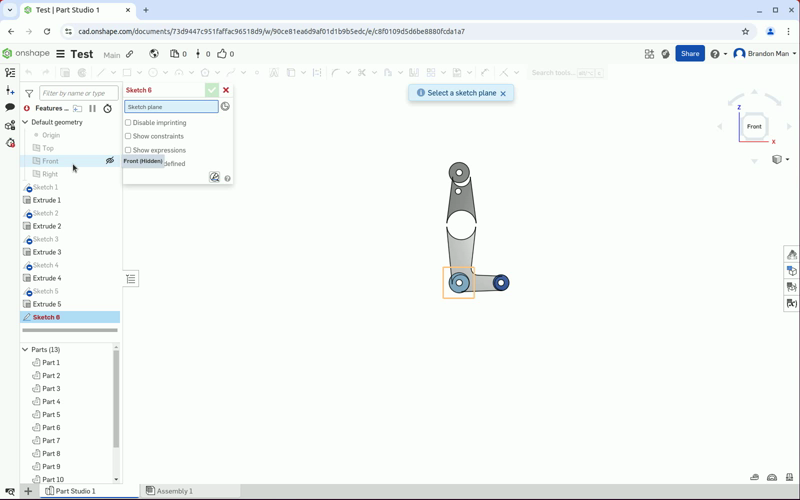
click(73, 163)
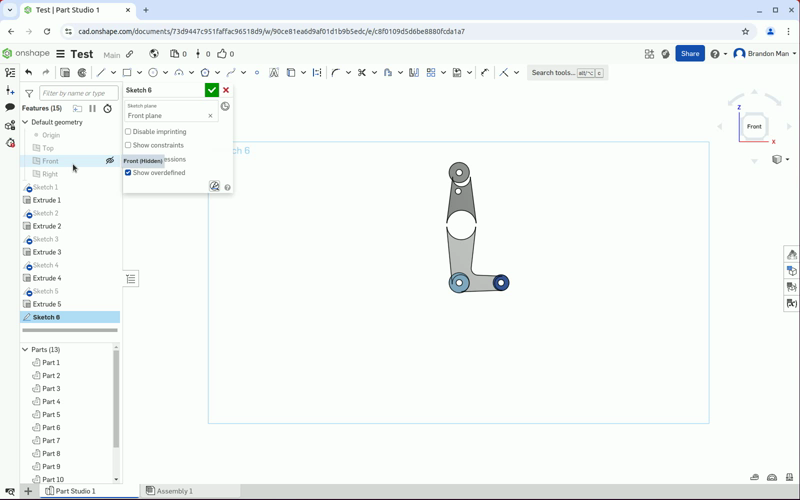
mouse_move(69, 352)
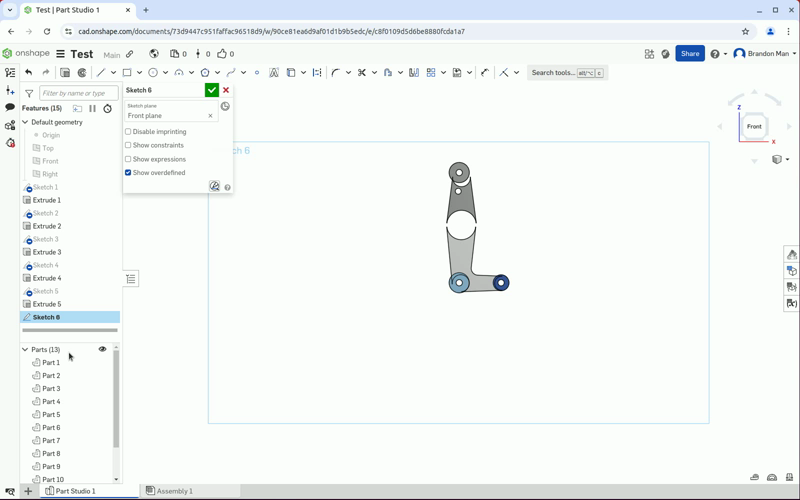
key(y)
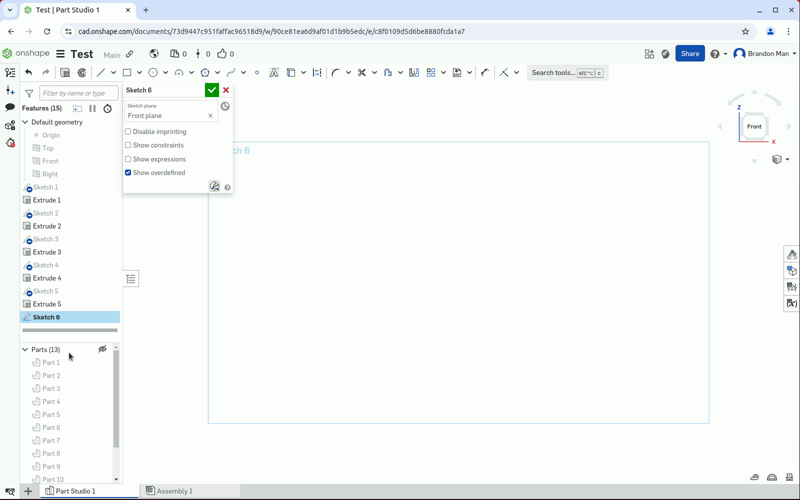
key(c)
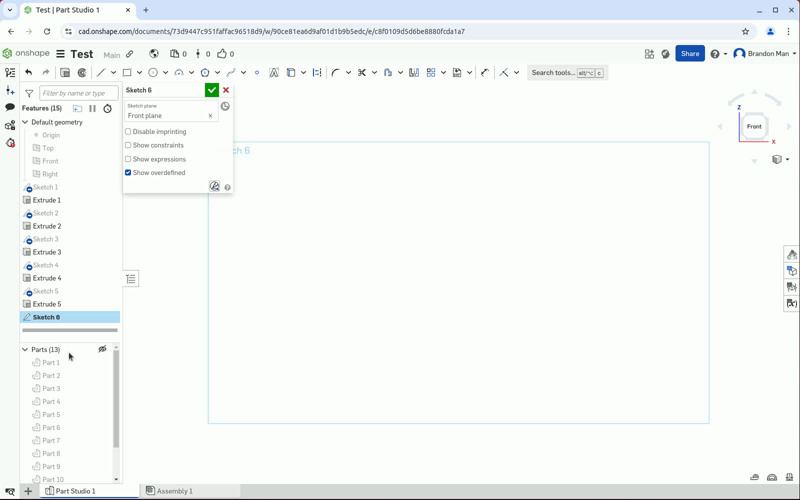
key_down(shift)
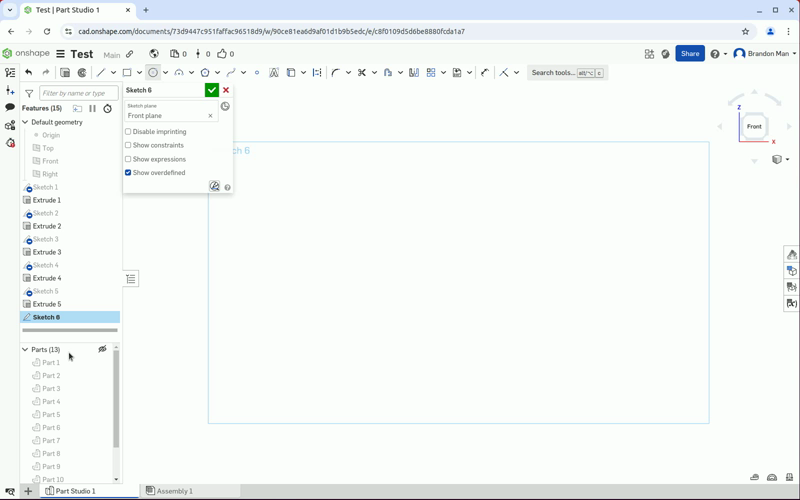
mouse_move(461, 225)
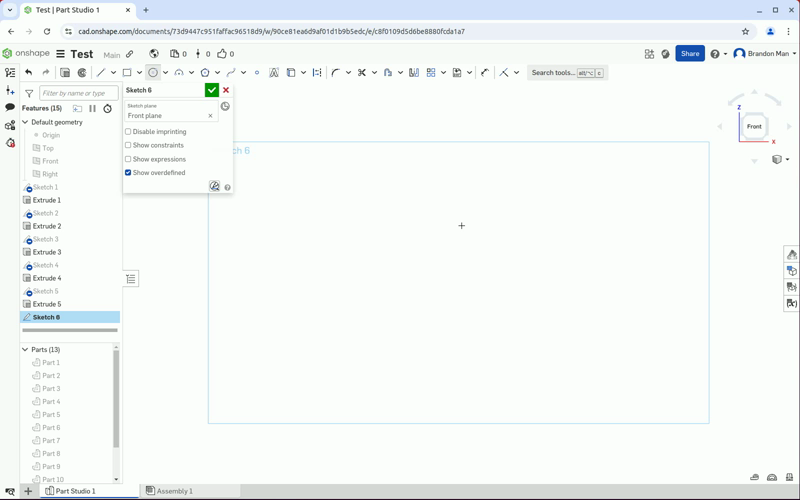
click(461, 225)
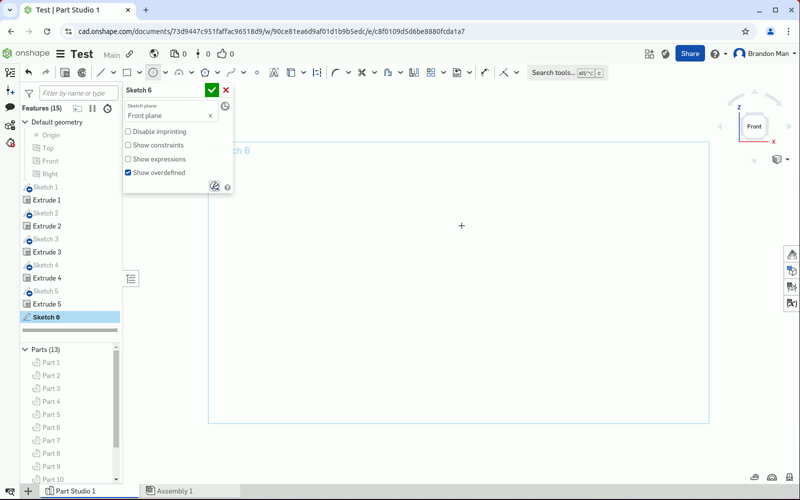
key_up(shift)
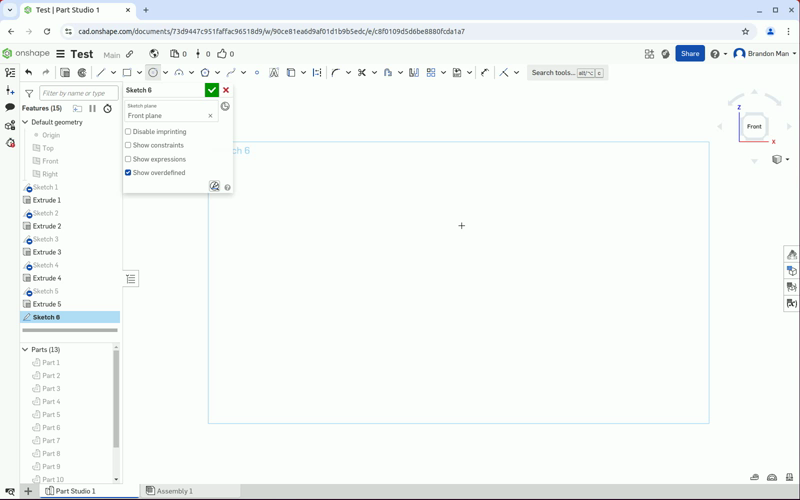
mouse_move(477, 225)
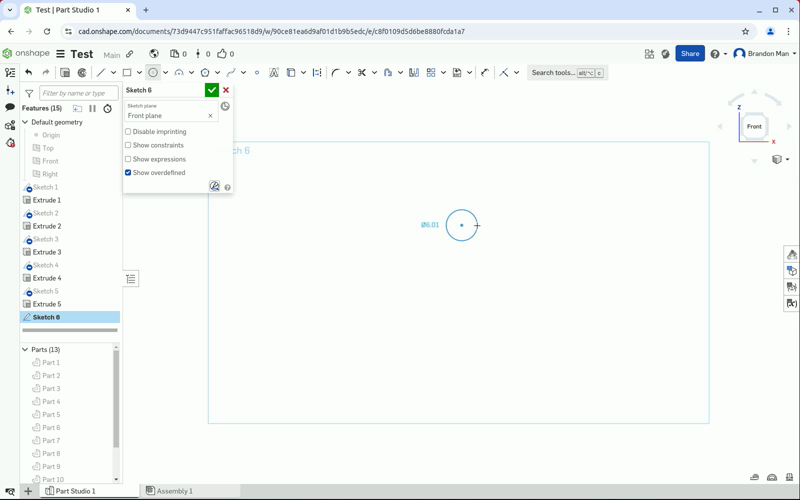
click(477, 225)
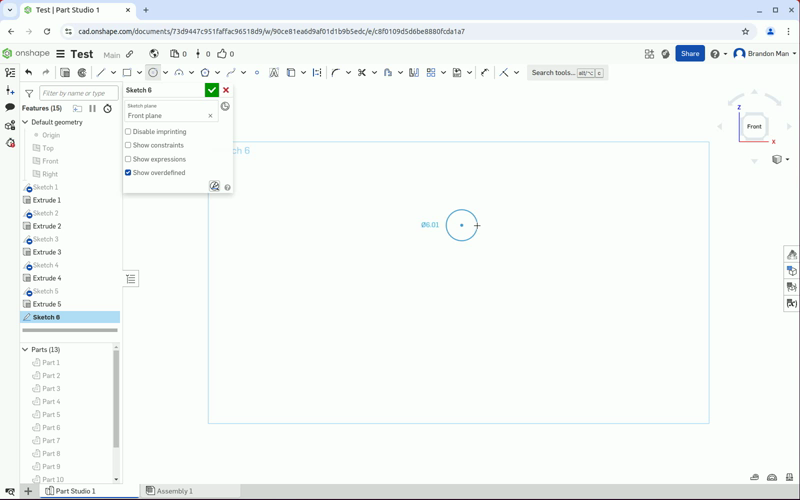
key(esc)
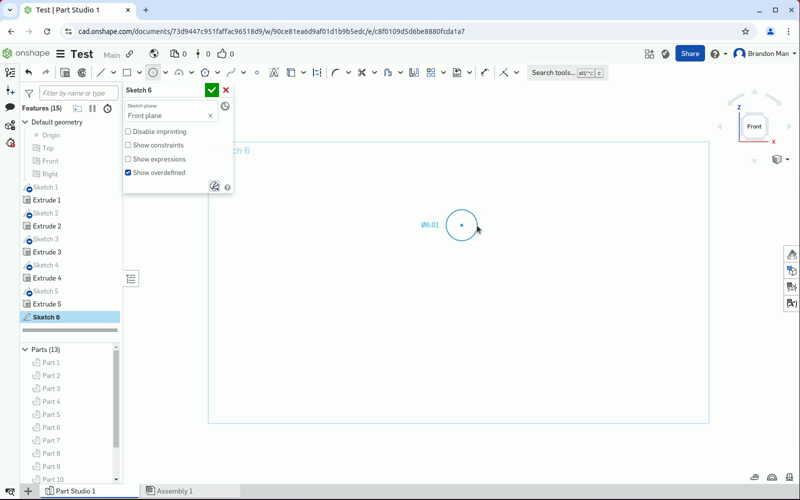
key(c)
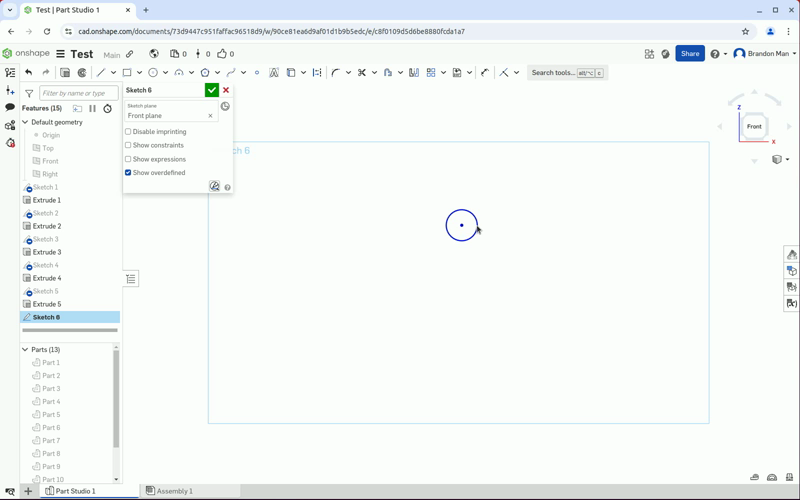
key_down(shift)
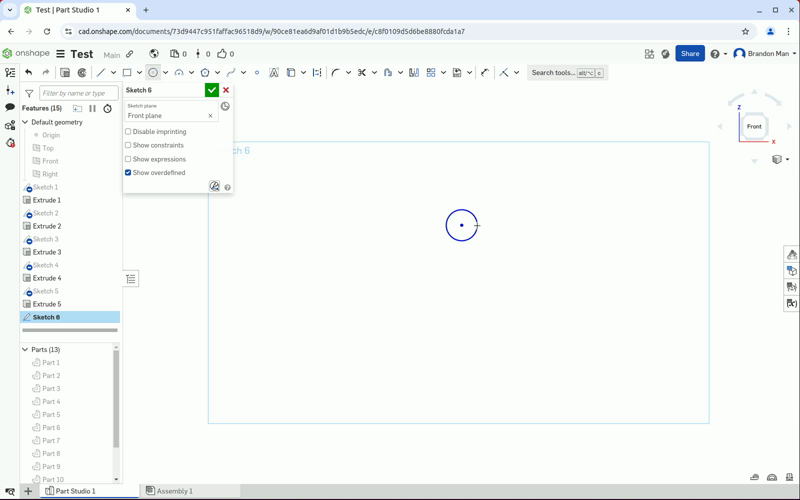
mouse_move(461, 225)
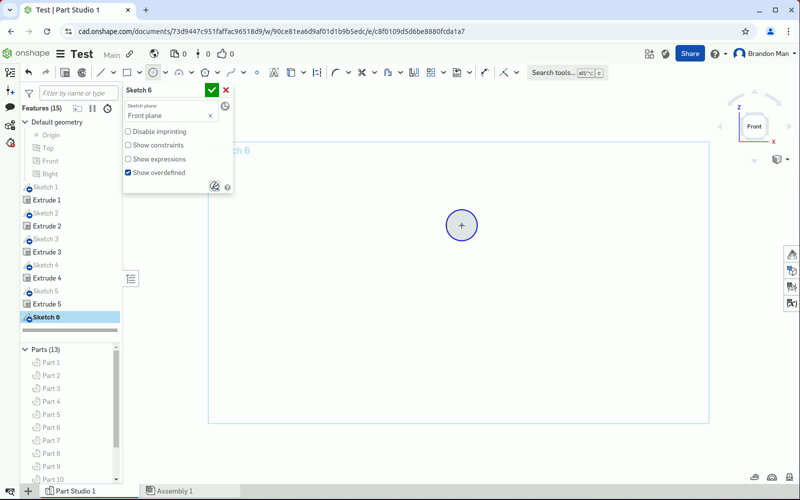
click(461, 225)
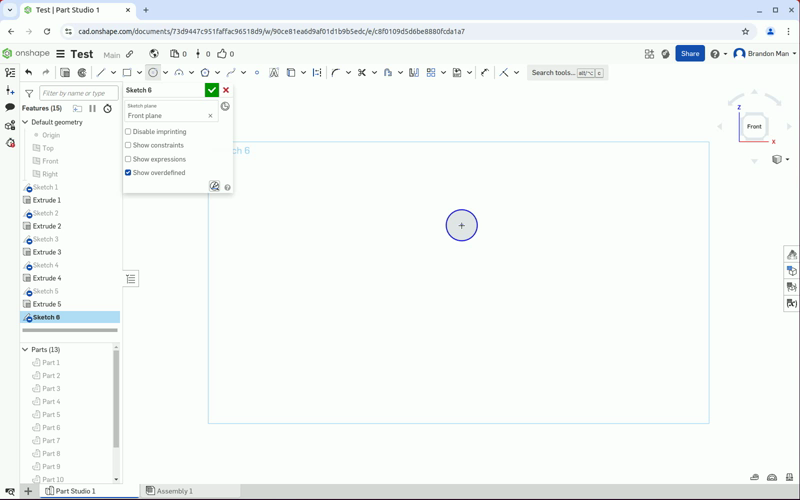
key_up(shift)
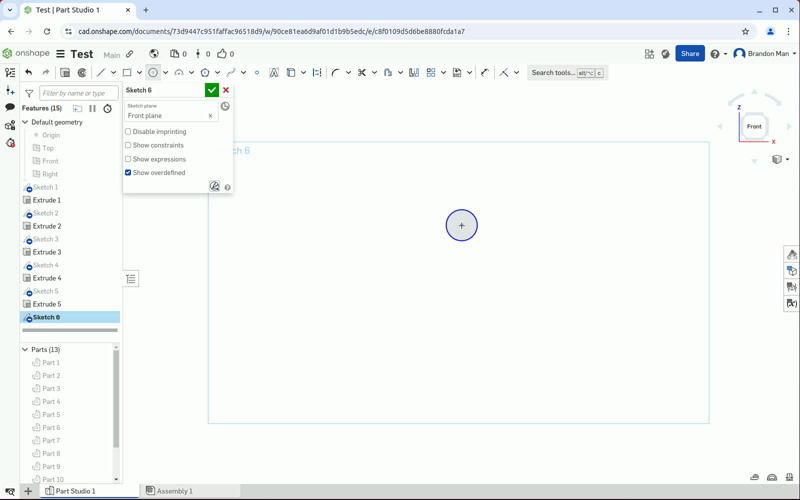
mouse_move(465, 225)
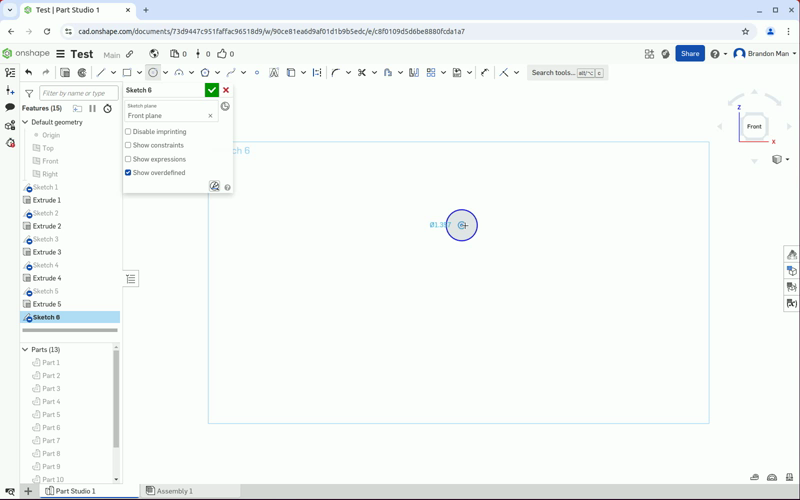
scroll(6)
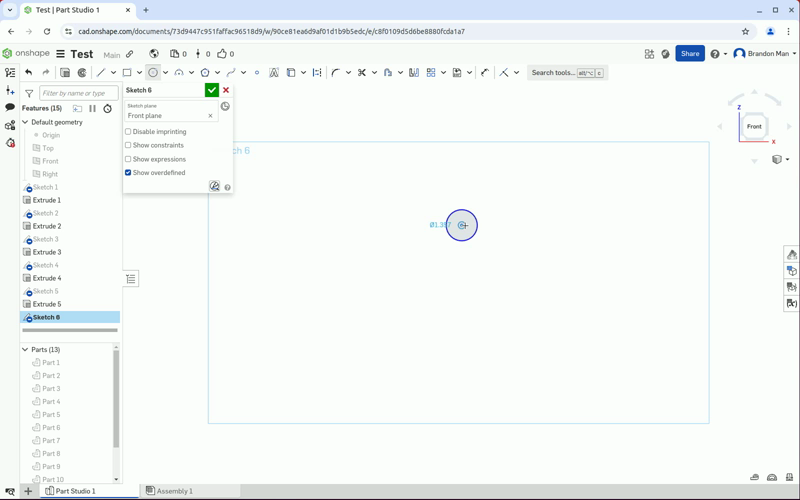
scroll(6)
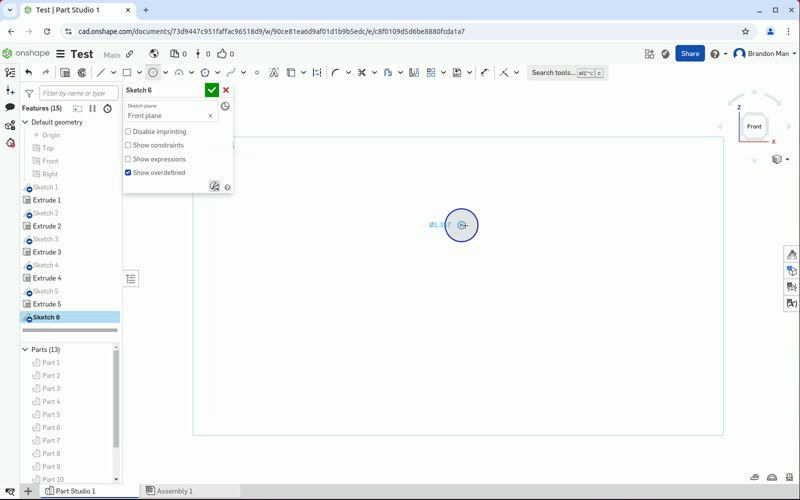
scroll(6)
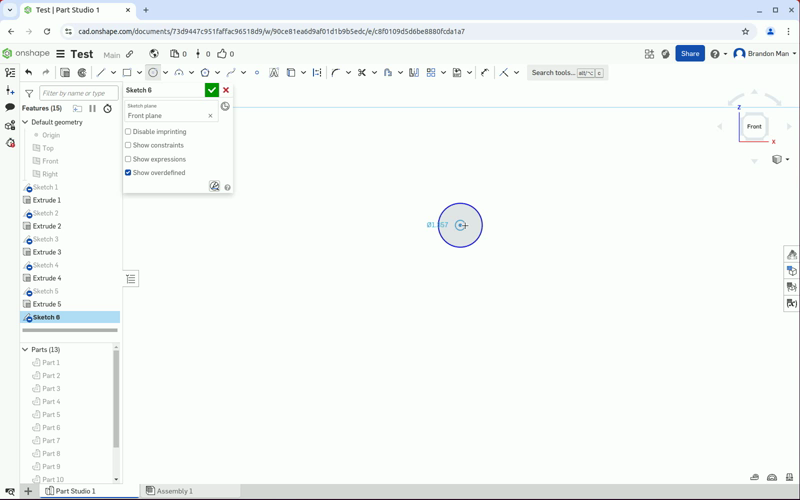
scroll(6)
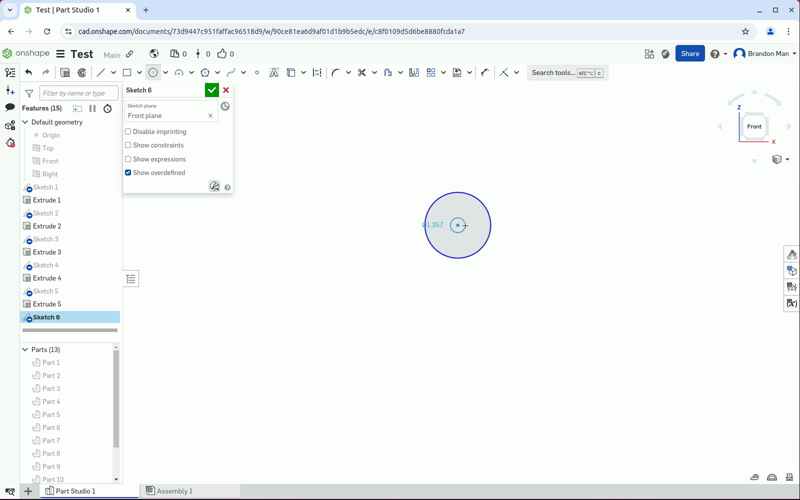
scroll(6)
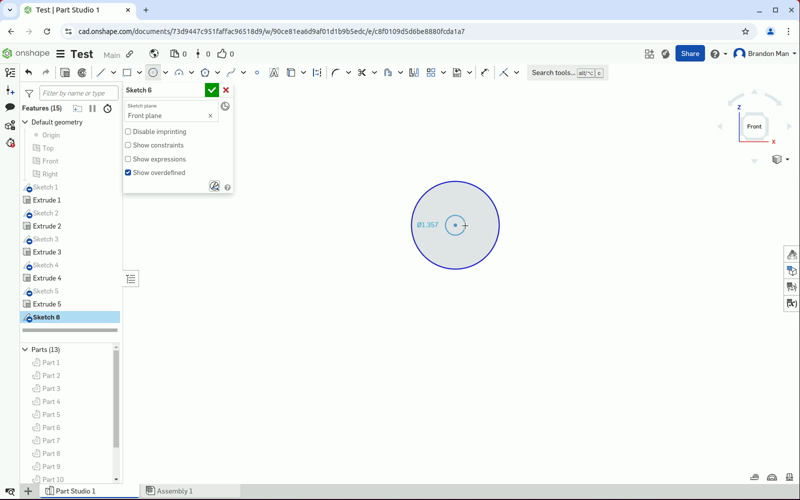
scroll(6)
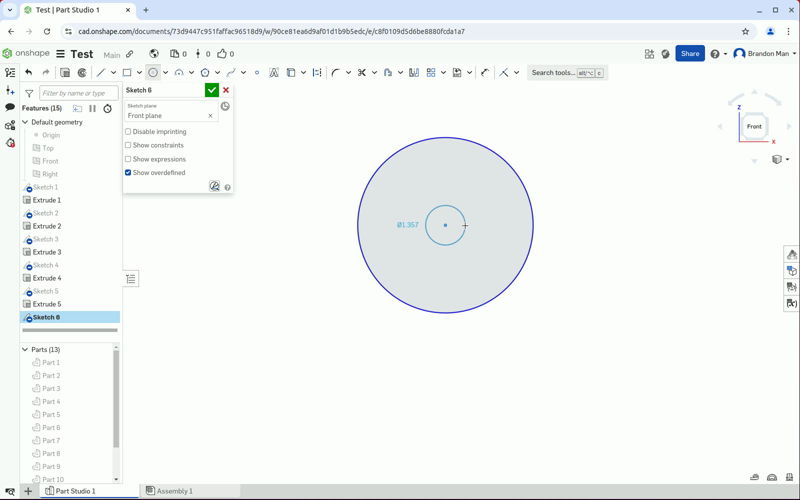
scroll(6)
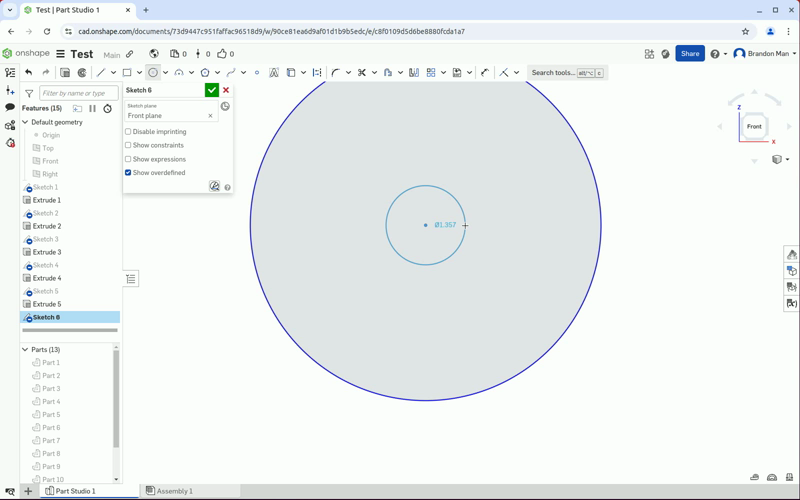
click(465, 225)
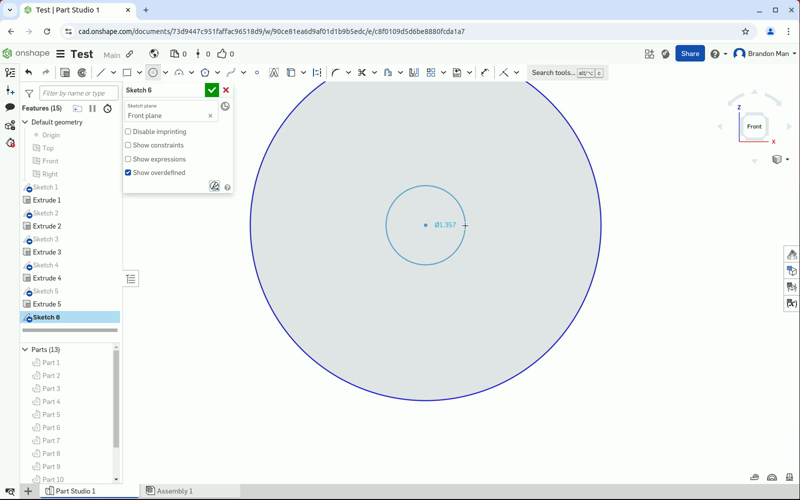
scroll(-6)
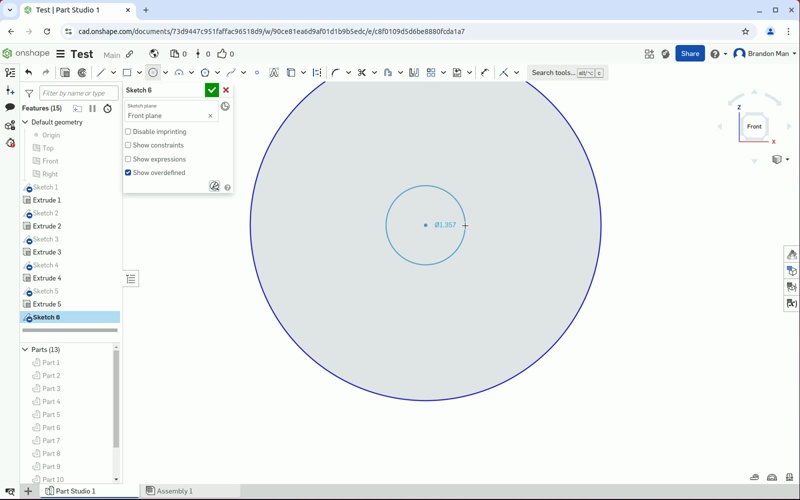
scroll(-6)
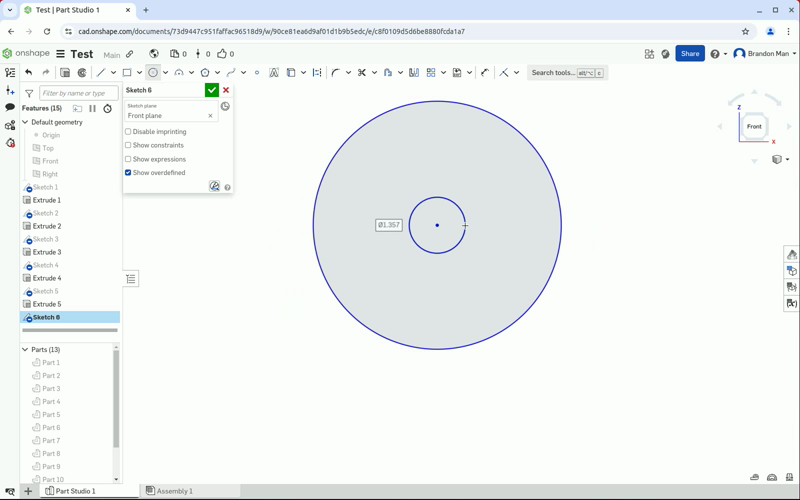
scroll(-6)
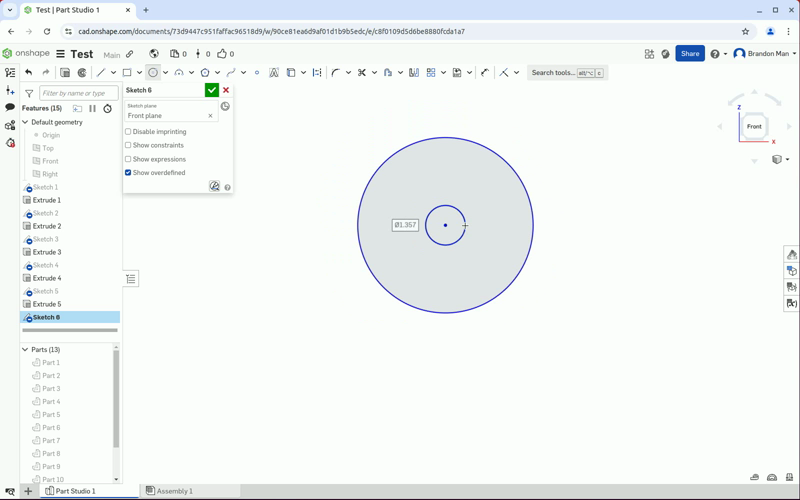
scroll(-6)
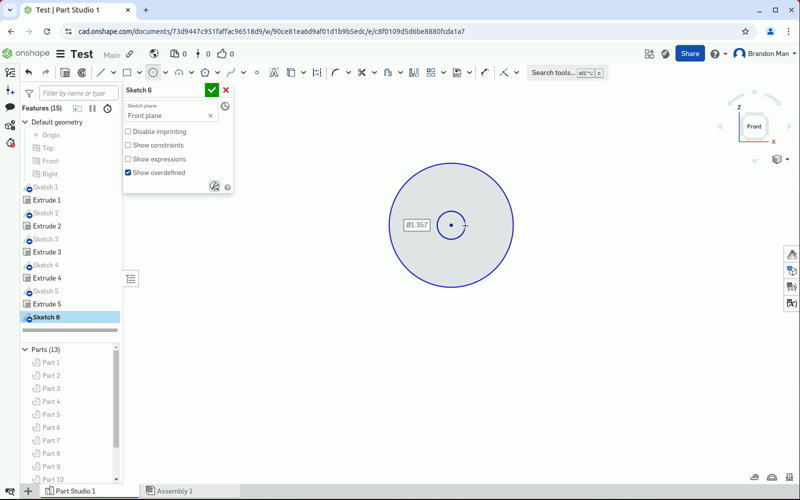
scroll(-6)
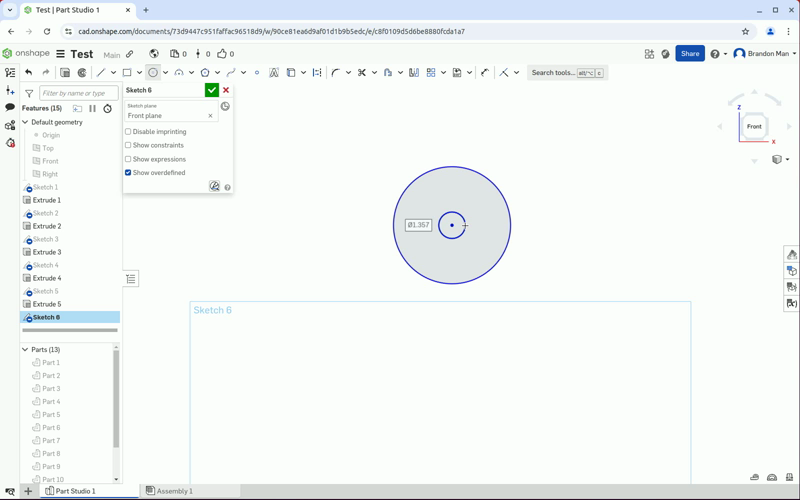
scroll(-6)
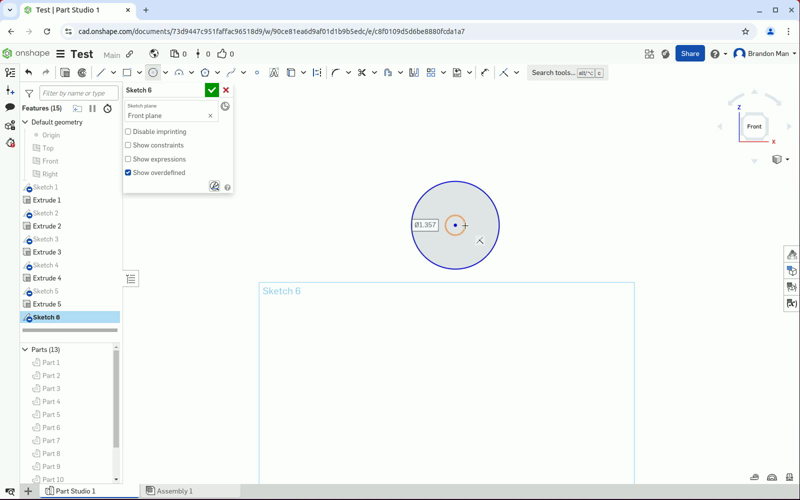
scroll(-6)
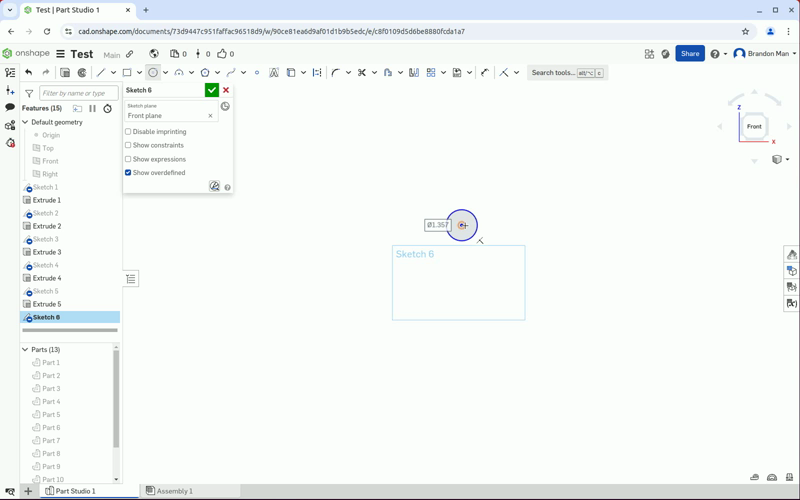
key(esc)
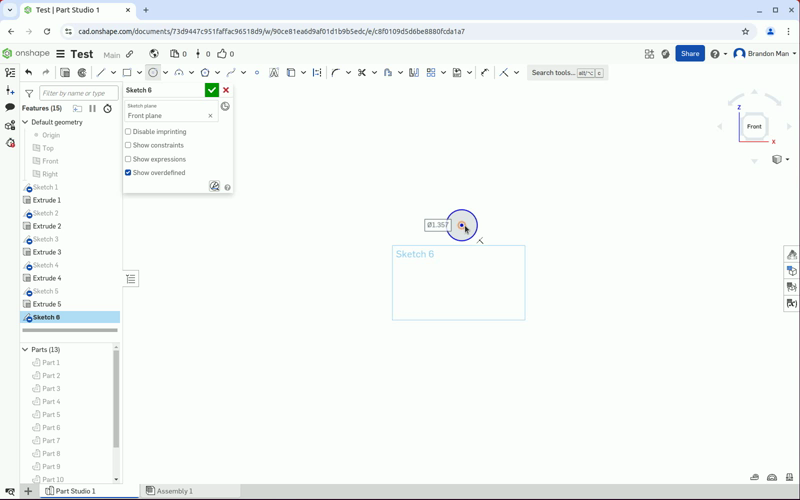
mouse_move(471, 232)
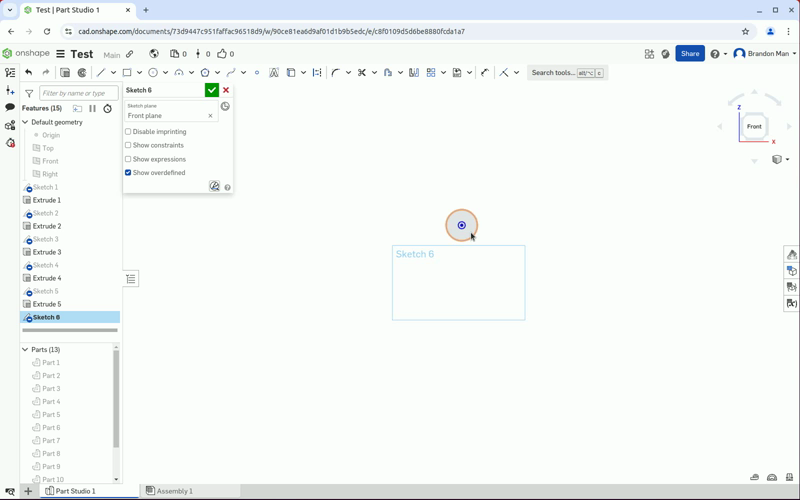
scroll(6)
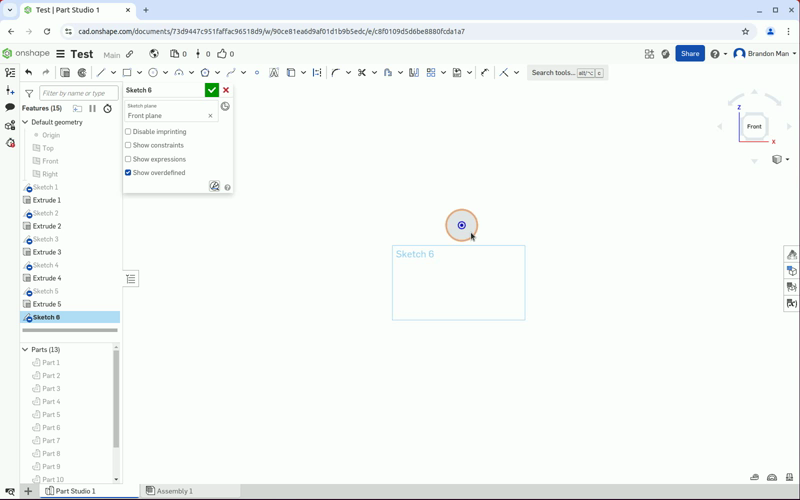
scroll(6)
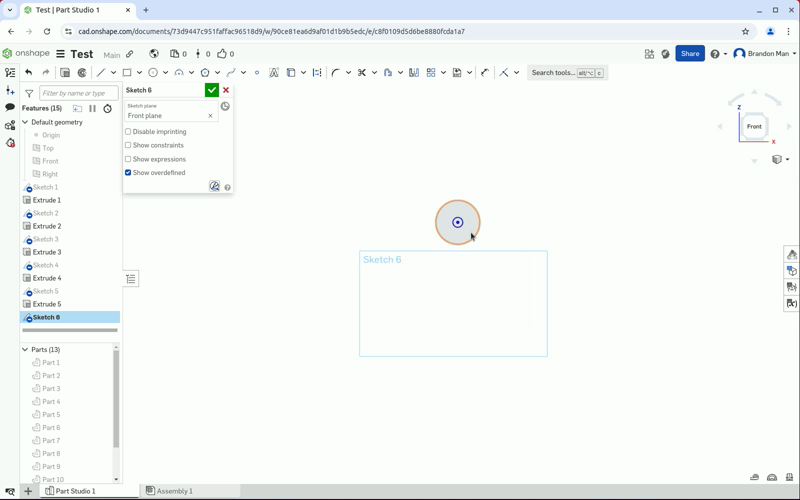
scroll(6)
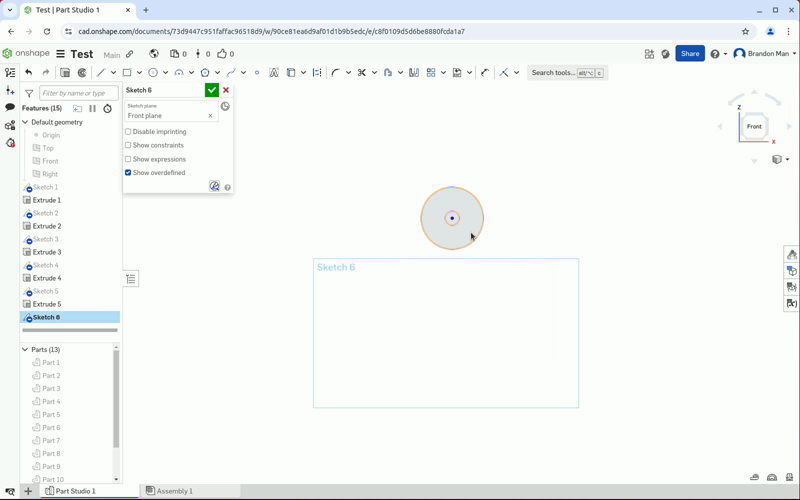
scroll(6)
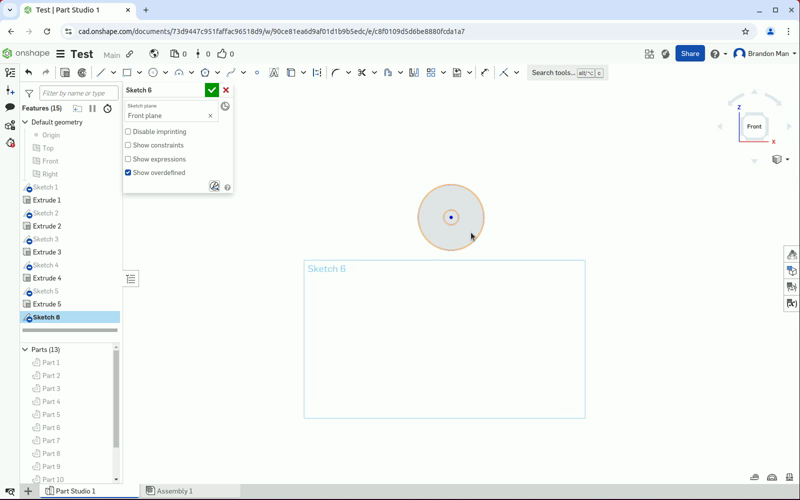
scroll(6)
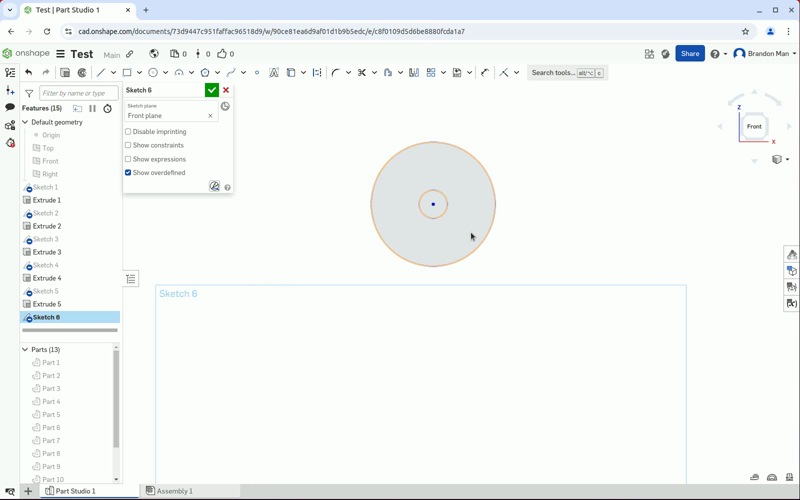
scroll(6)
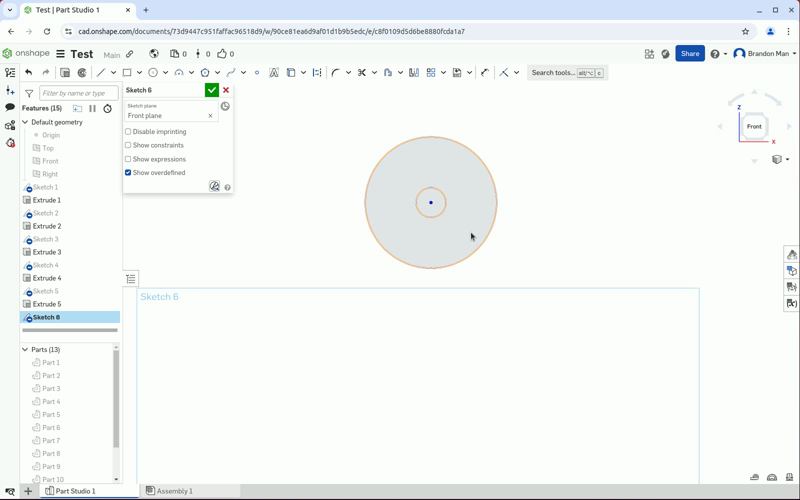
scroll(6)
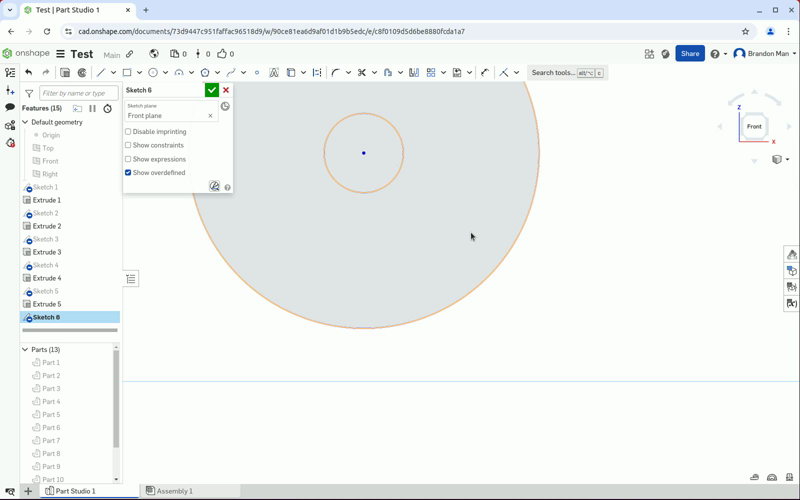
click(471, 232)
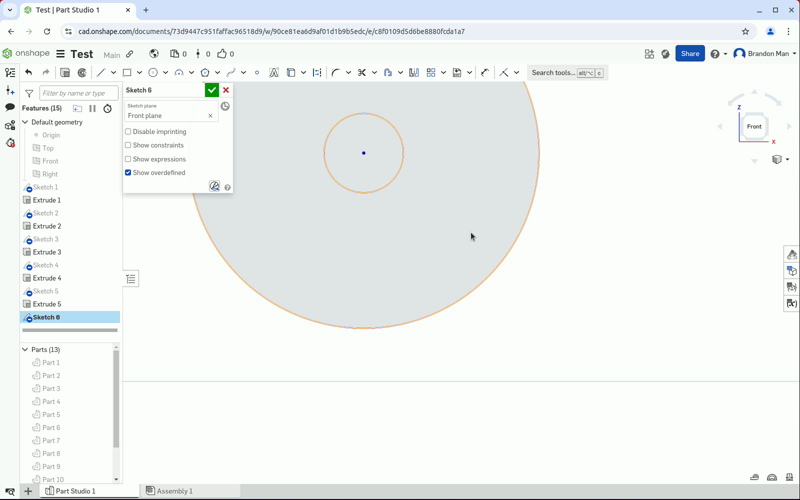
scroll(-6)
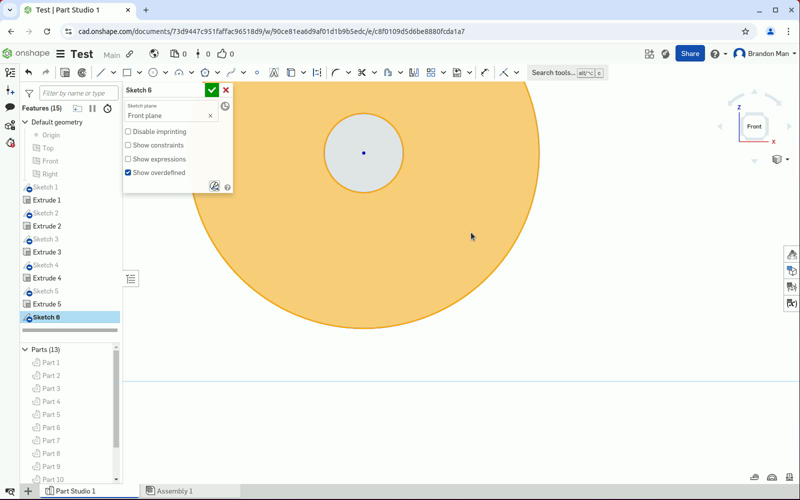
scroll(-6)
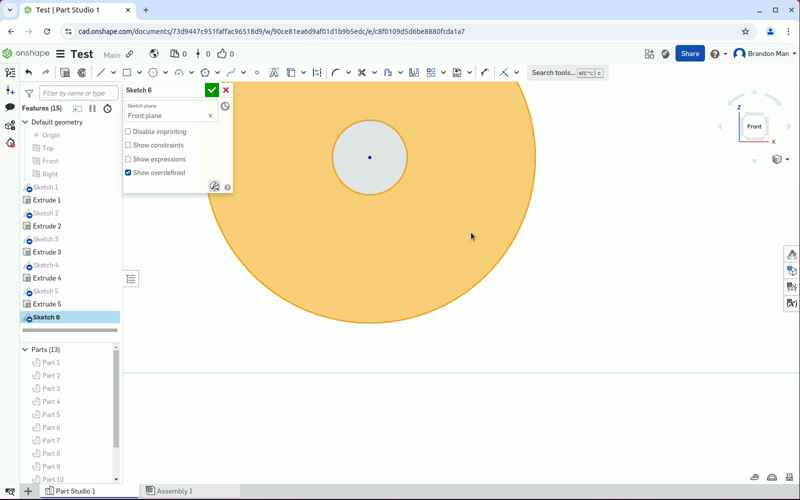
scroll(-6)
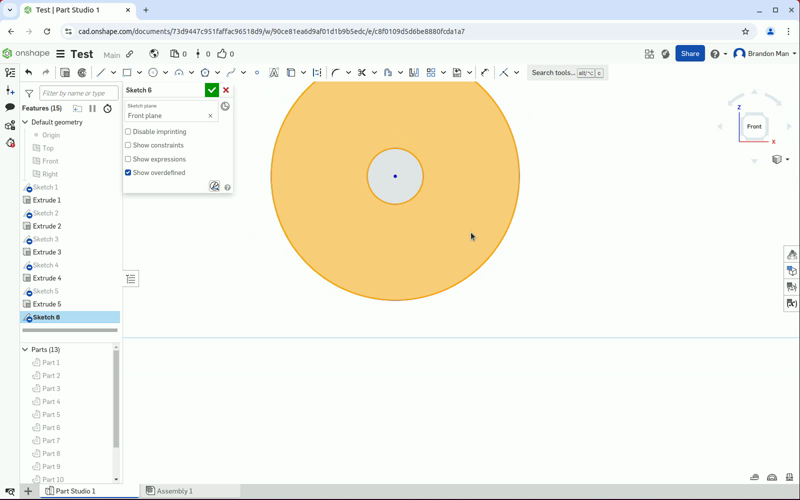
scroll(-6)
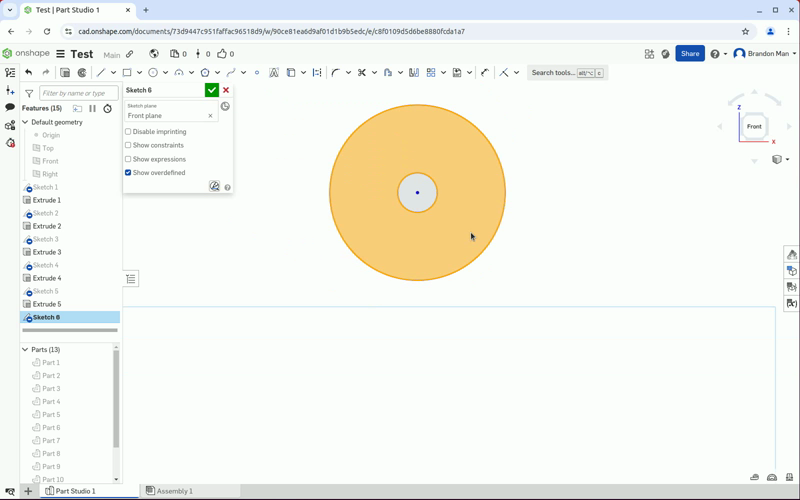
scroll(-6)
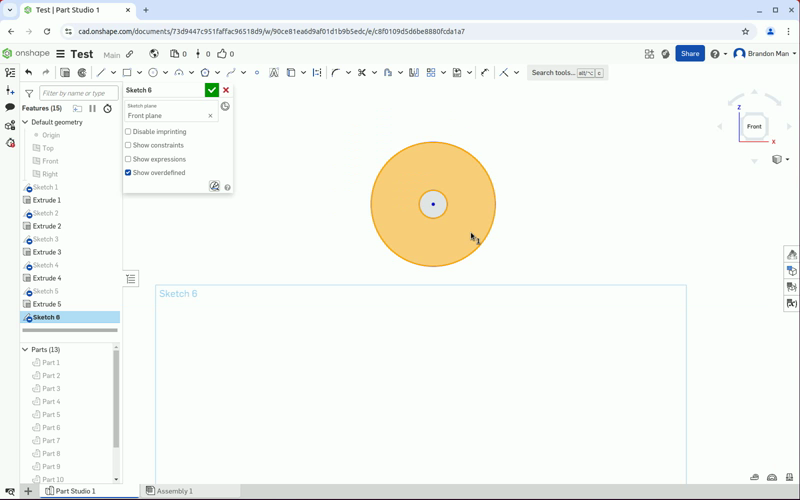
scroll(-6)
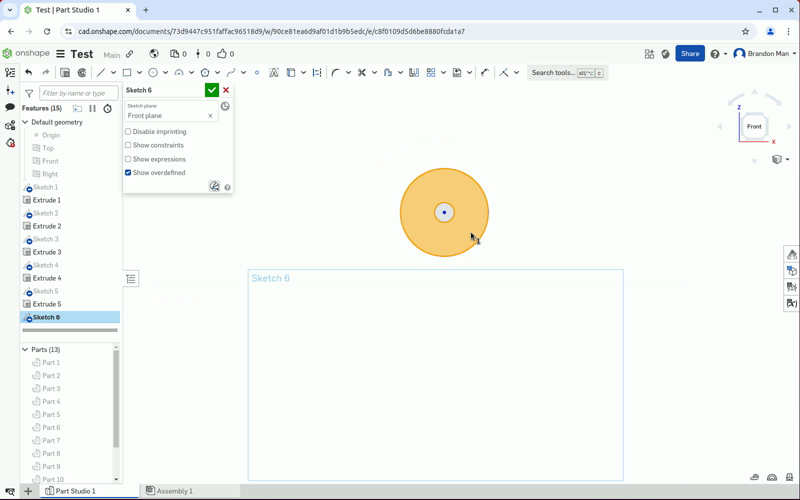
scroll(-6)
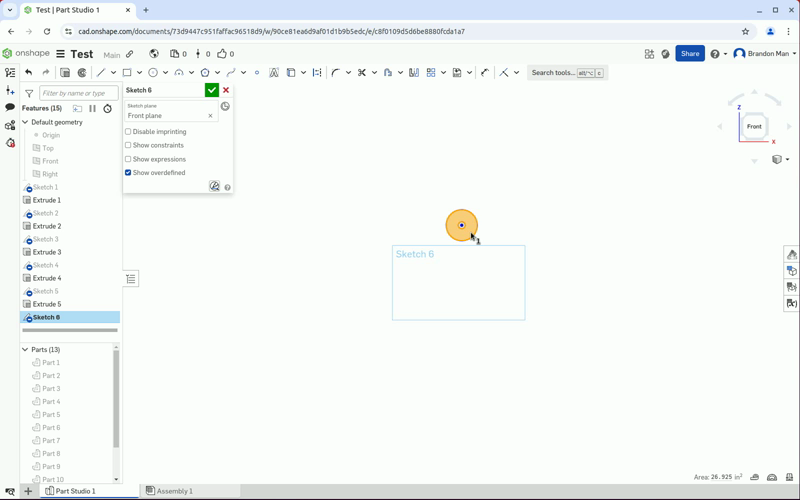
mouse_move(69, 352)
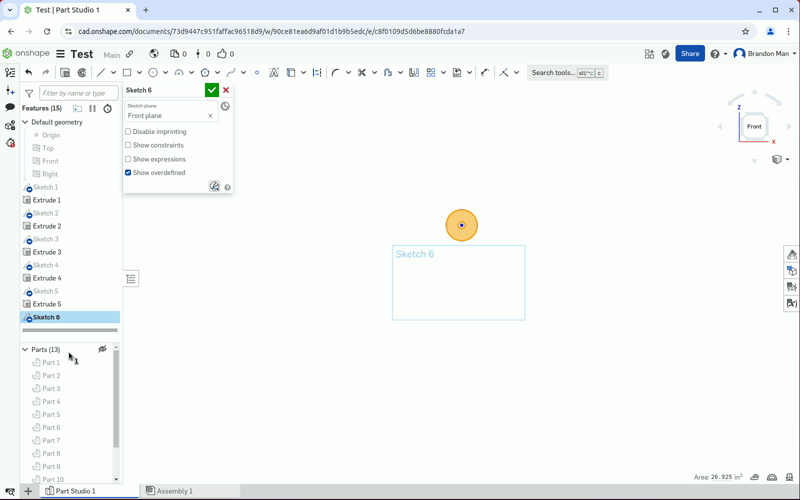
key(shift+y)
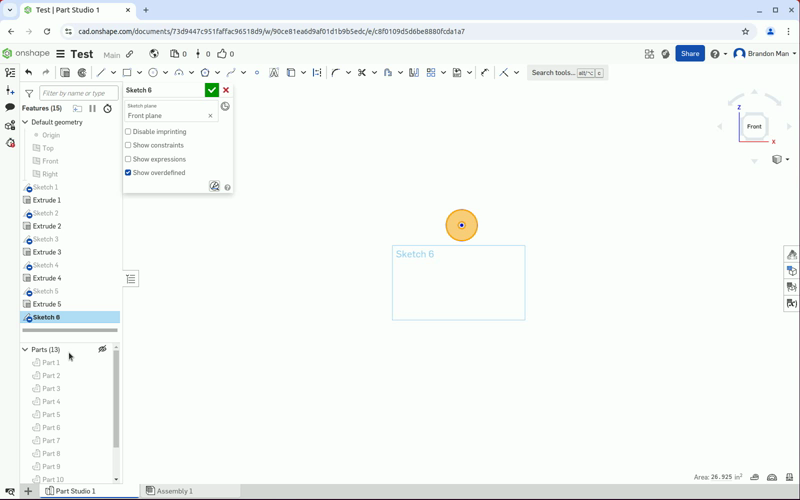
key(shift+e)
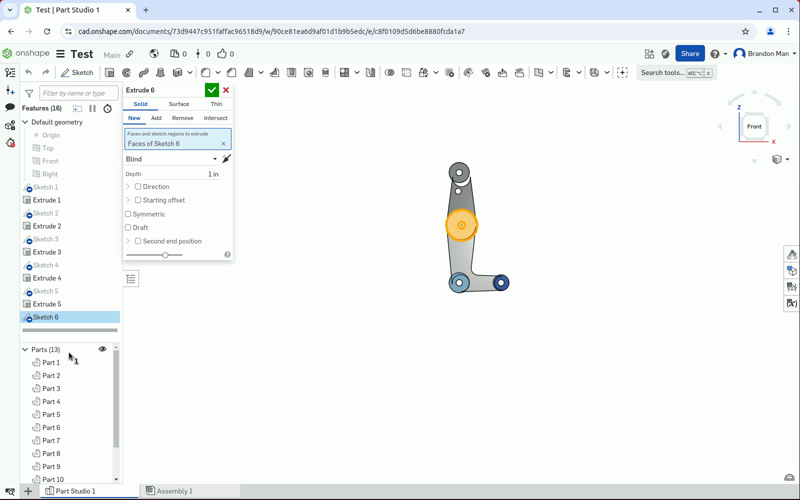
mouse_move(143, 106)
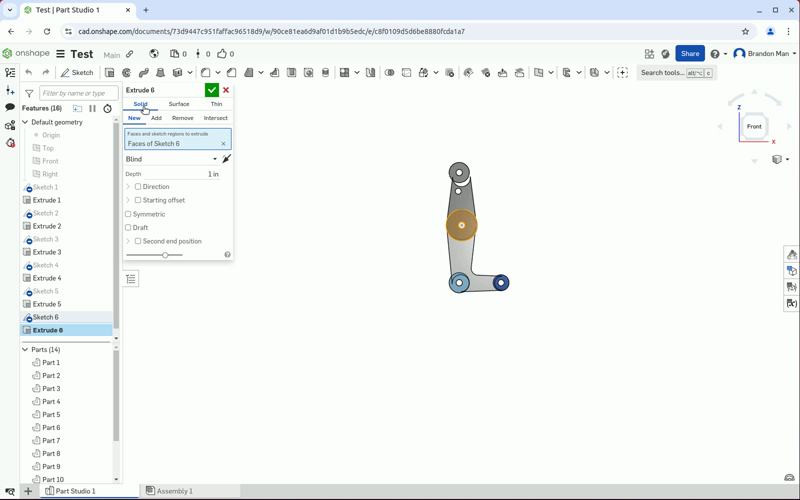
click(143, 106)
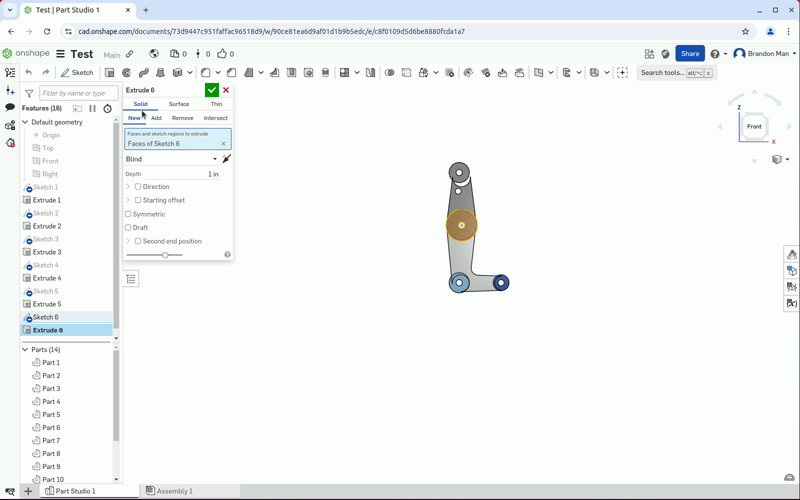
mouse_move(137, 120)
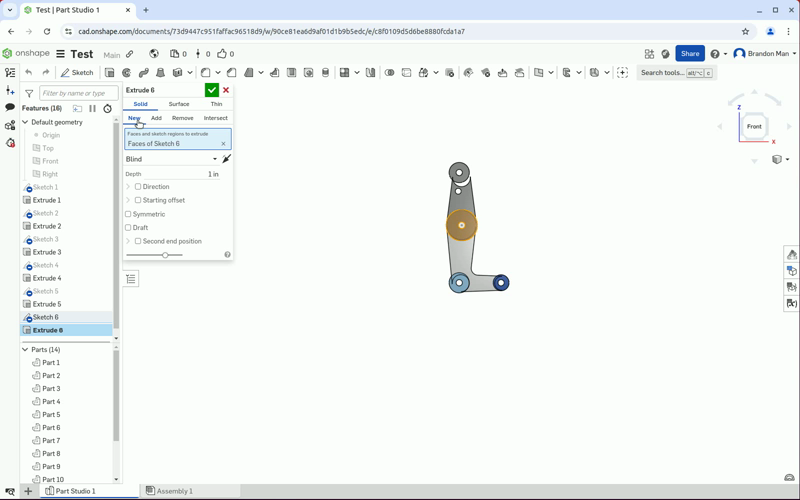
click(137, 120)
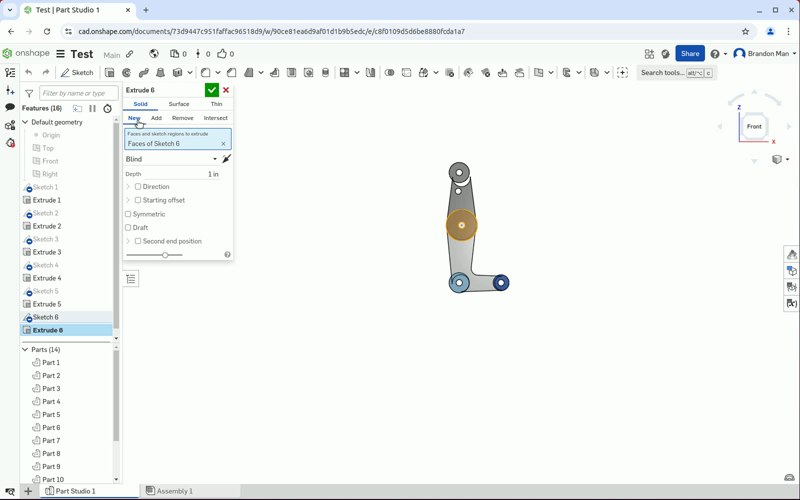
key(tab, 4)
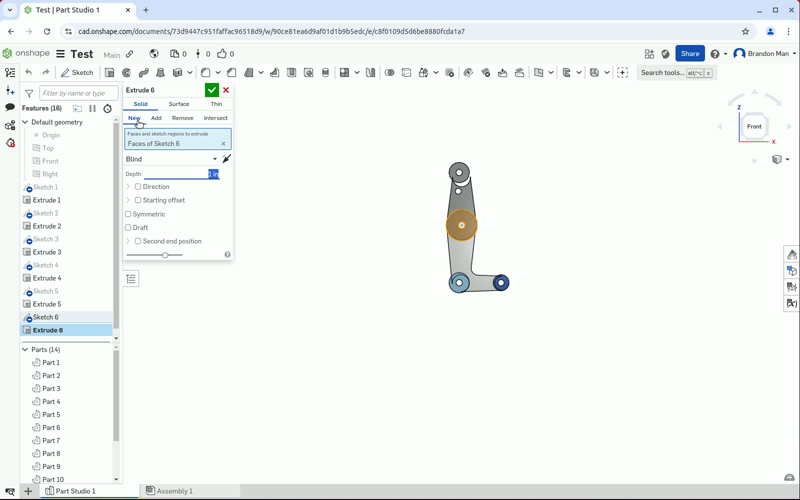
text(0.481)
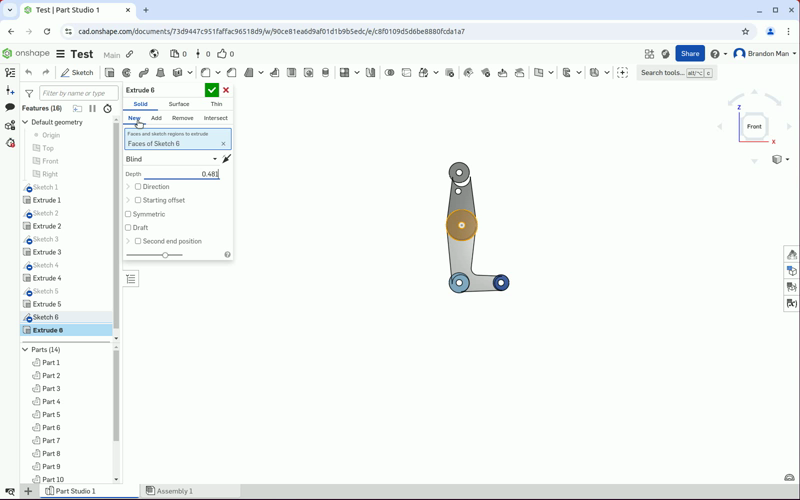
key(enter)
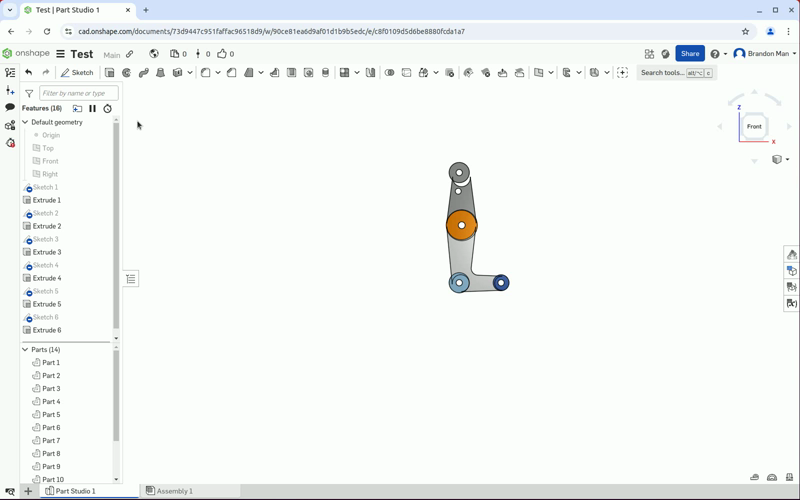
key(shift+h)
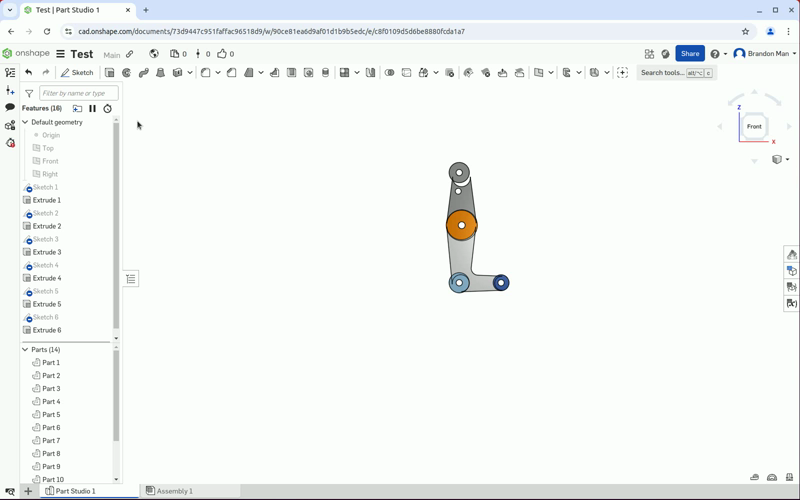
key(shift+h)
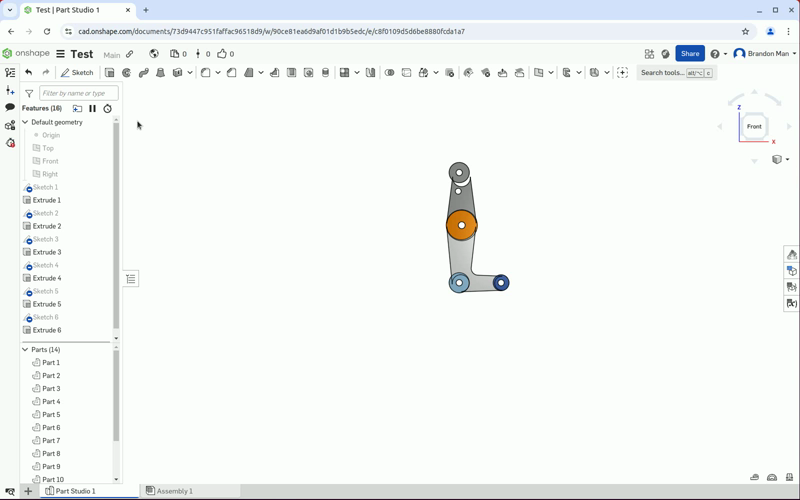
key(shift+7)
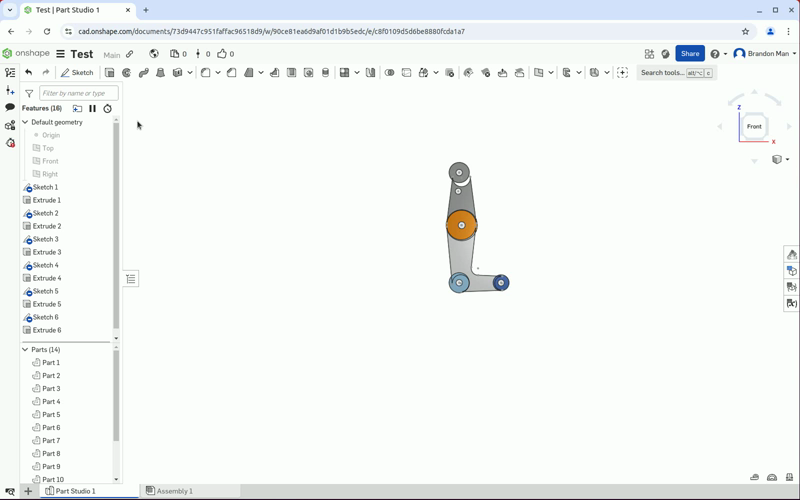
key(left, 2)
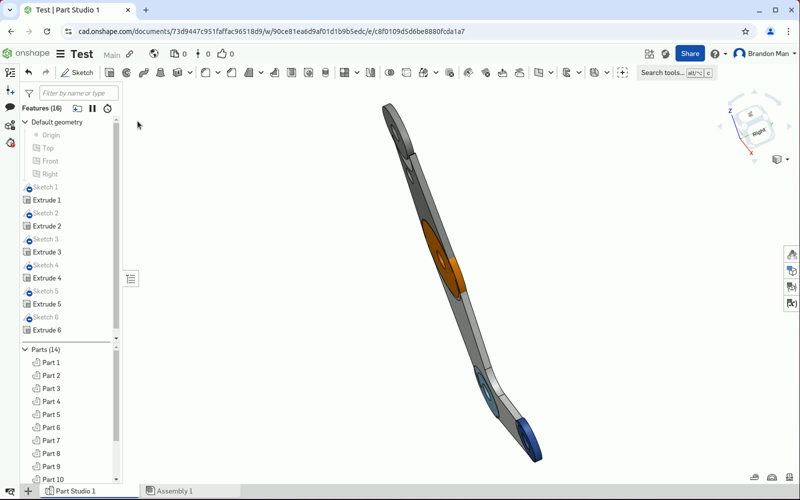
key(down, 2)
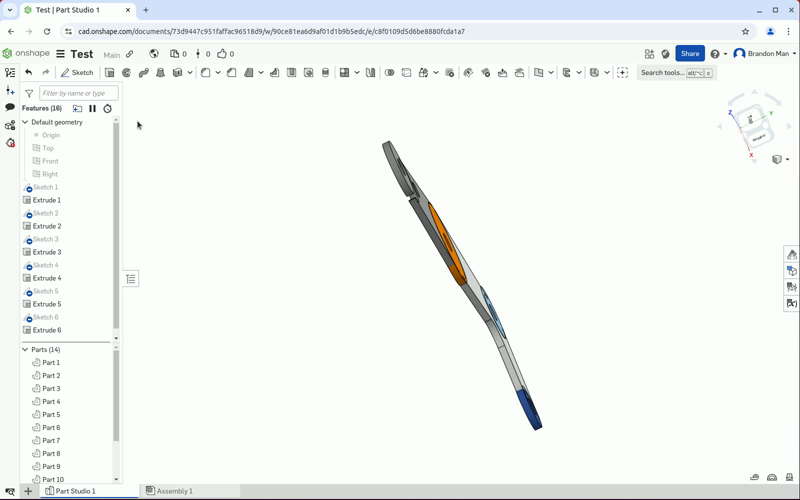
key(up, 2)
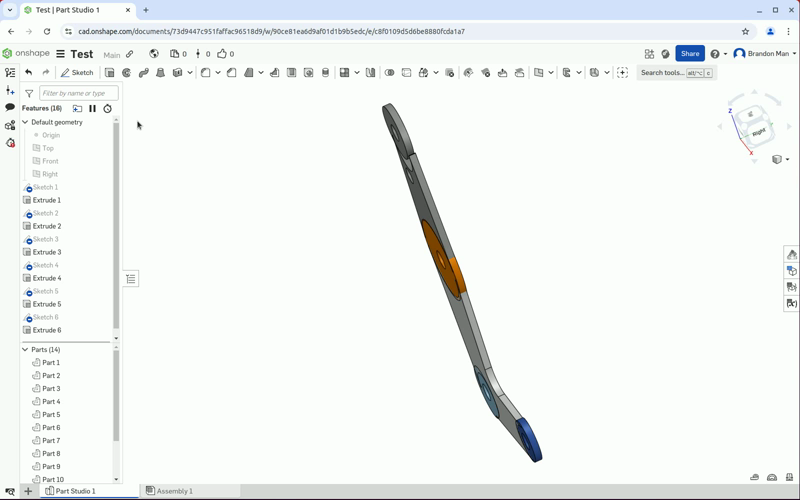
key(right, 2)
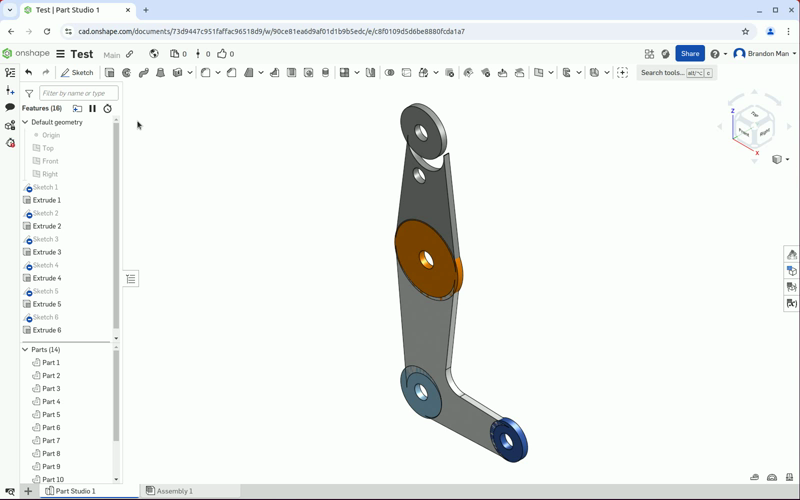
mouse_move(69, 189)
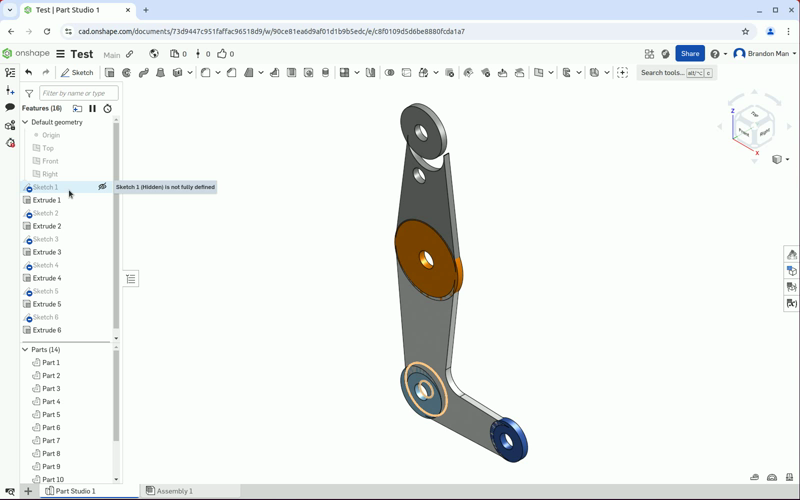
click(69, 189)